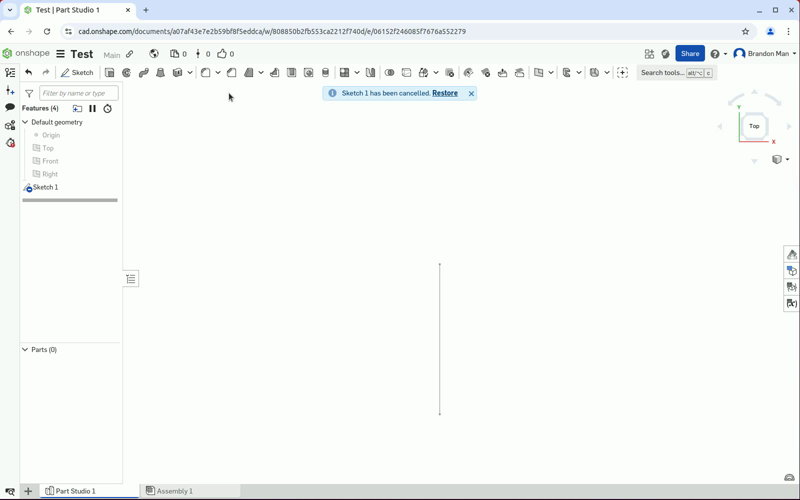
key(shift+h)
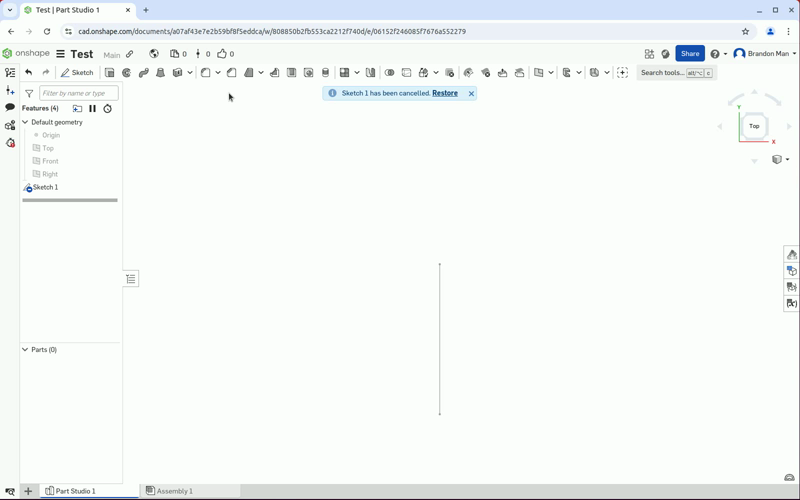
key(shift+s)
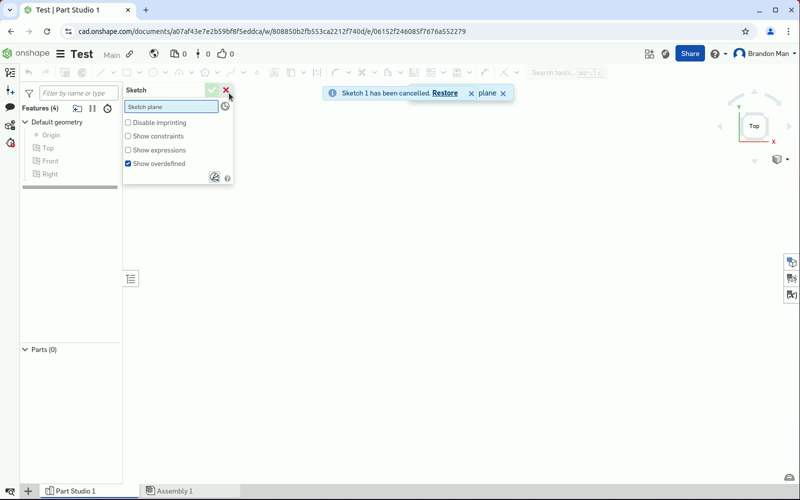
mouse_move(73, 150)
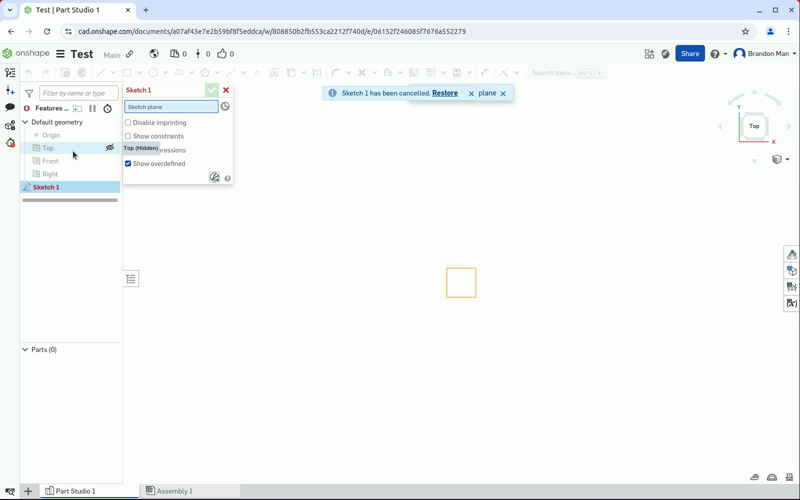
click(73, 150)
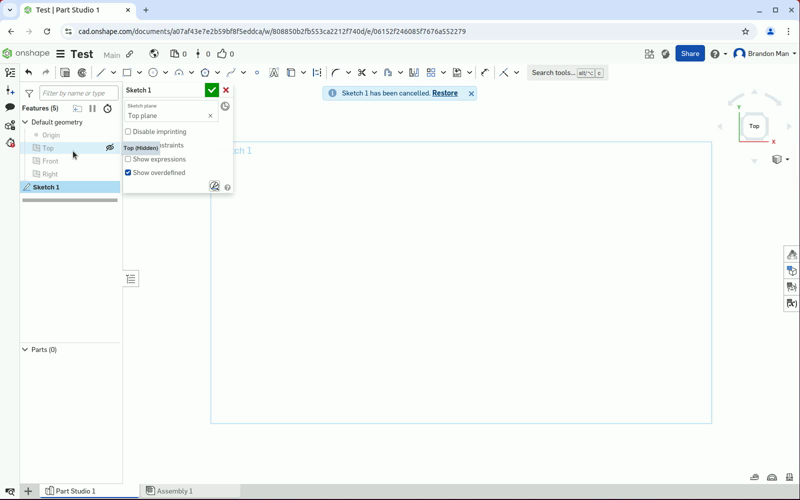
mouse_move(73, 352)
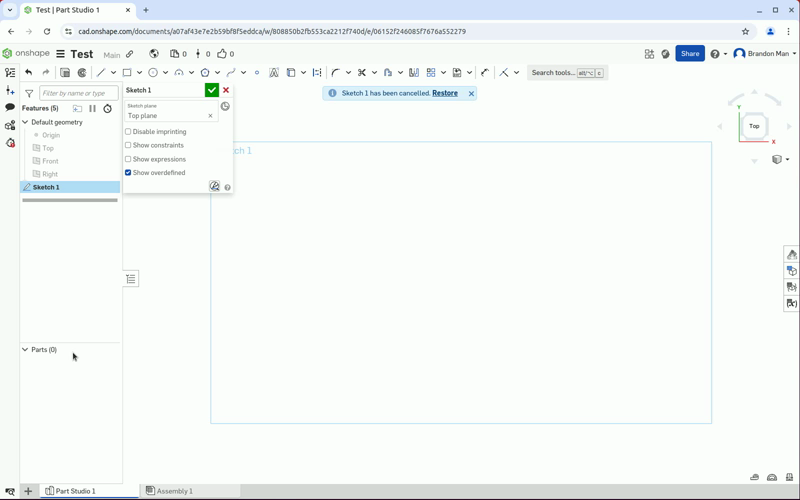
key(y)
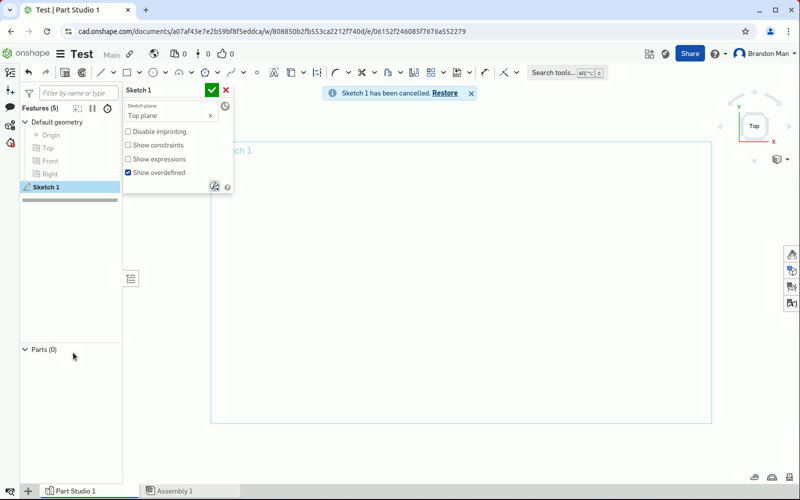
key(l)
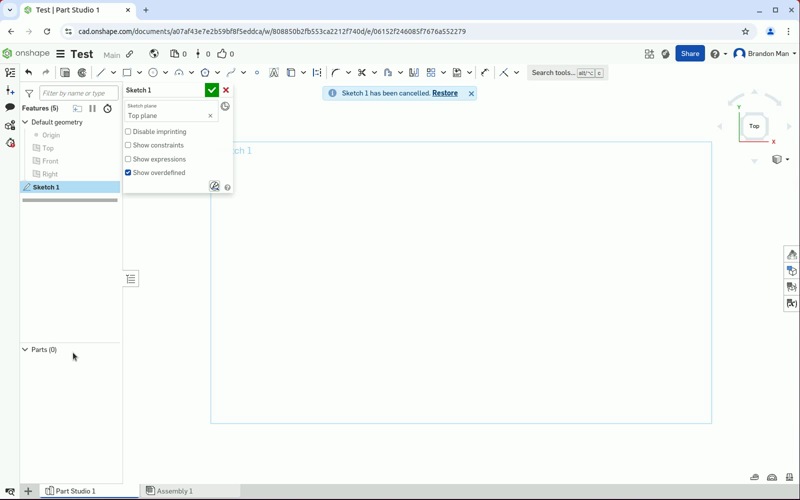
key_down(shift)
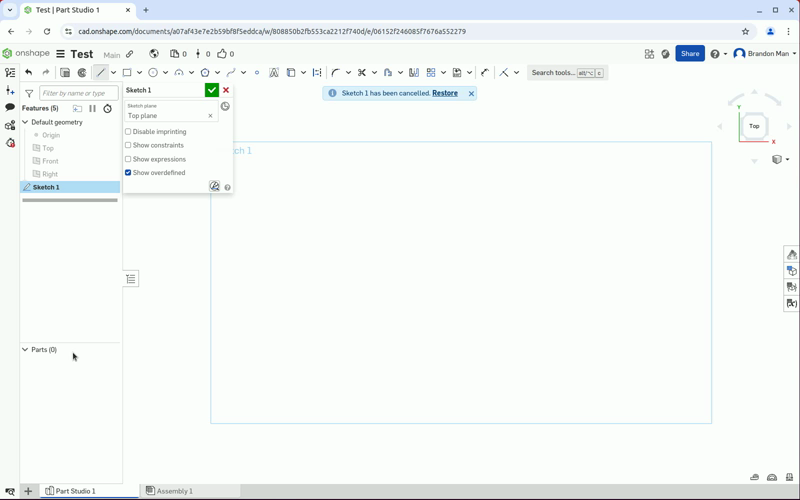
mouse_move(362, 265)
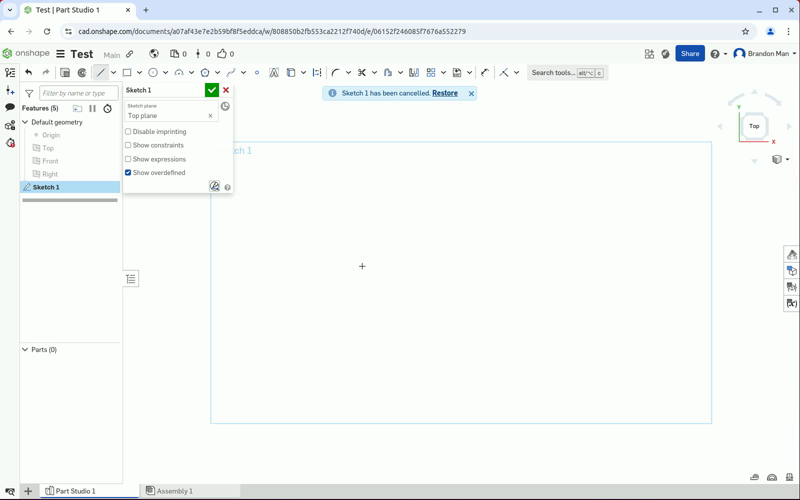
click(362, 265)
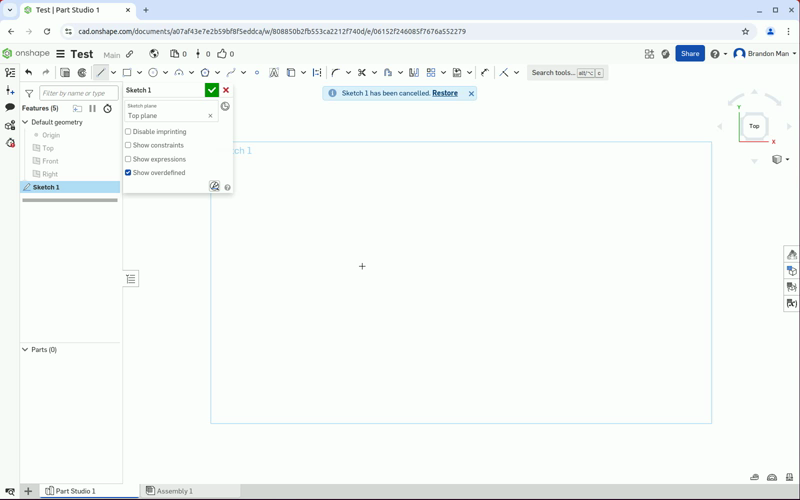
key_up(shift)
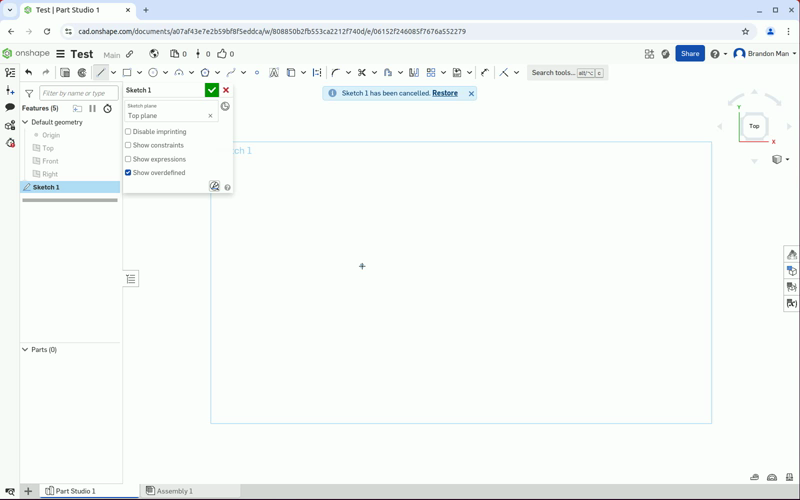
key_down(shift)
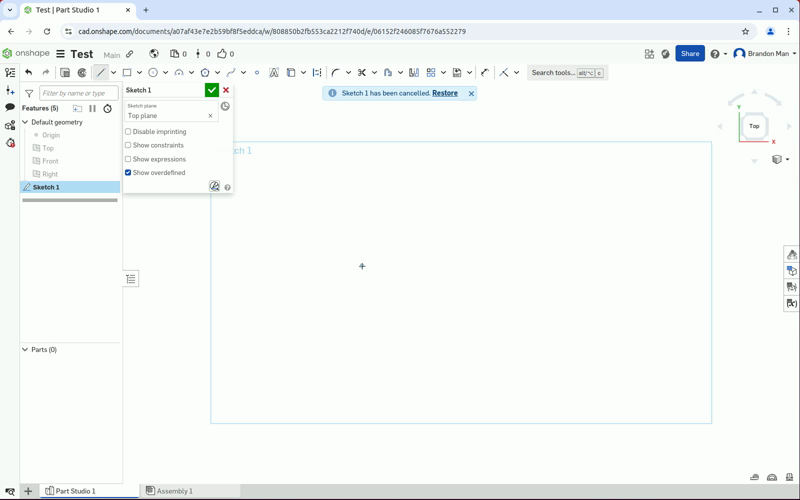
mouse_move(431, 265)
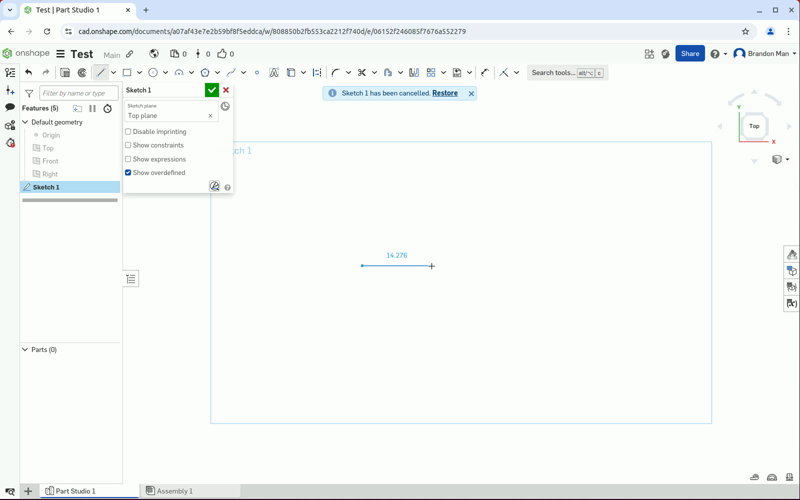
click(431, 265)
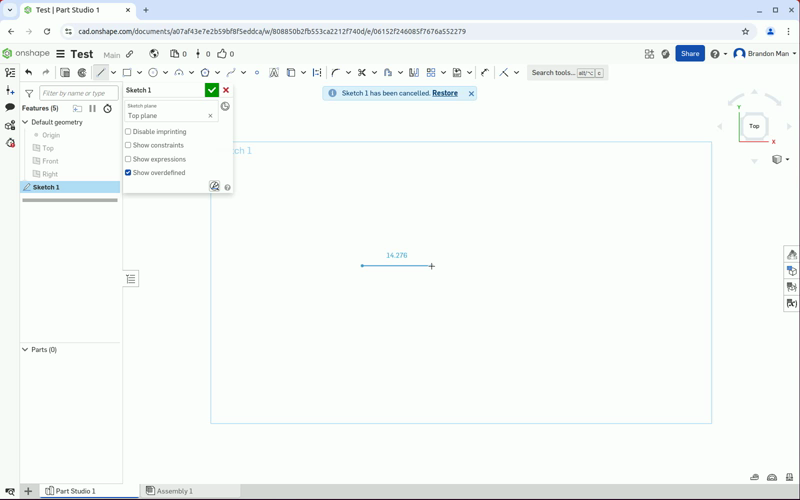
key_up(shift)
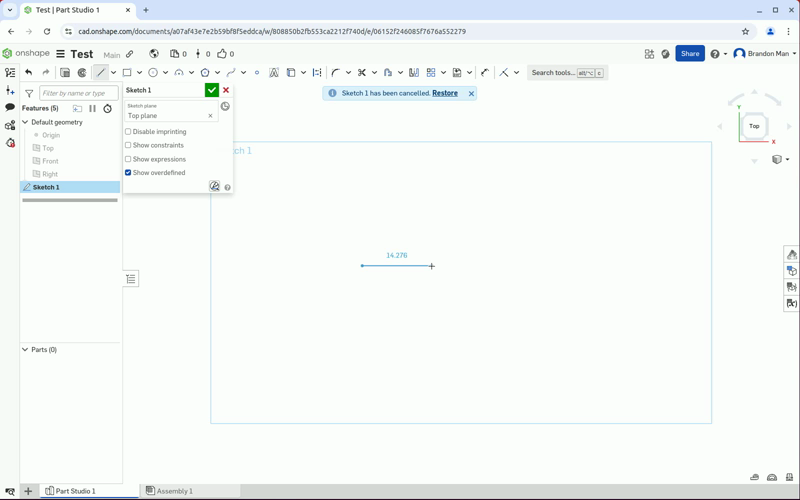
key_down(shift)
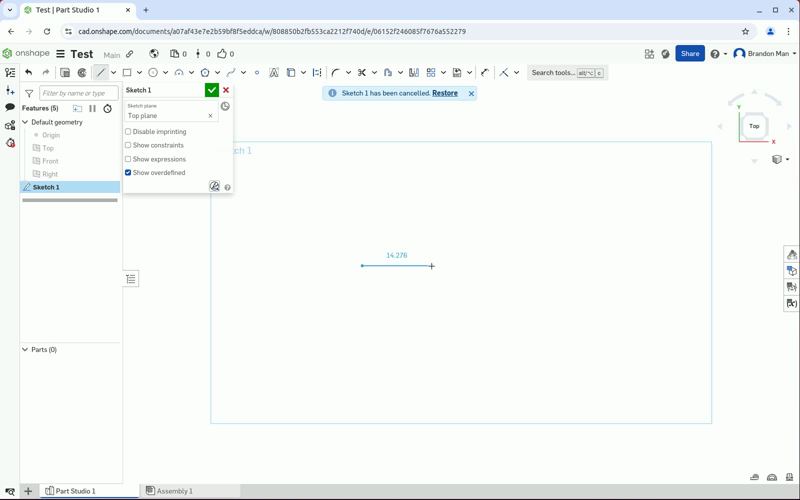
mouse_move(461, 265)
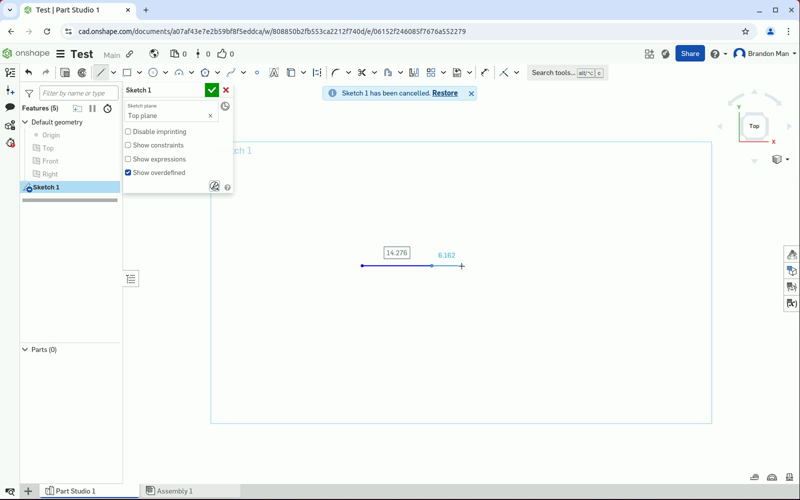
mouse_move(431, 251)
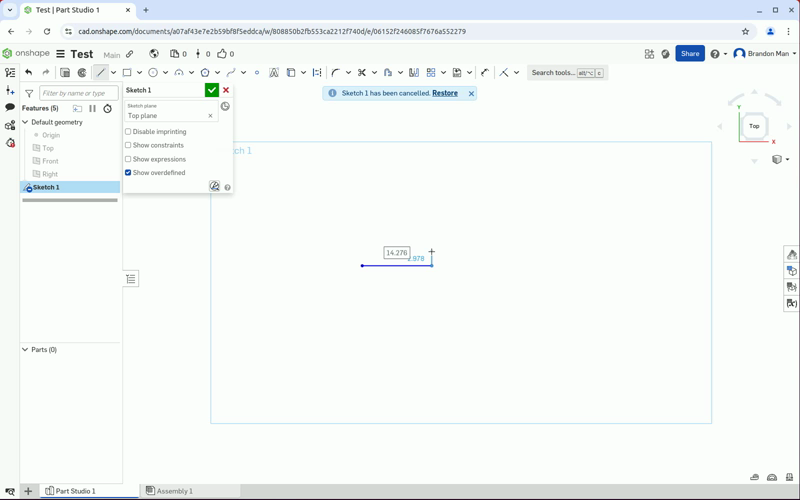
click(431, 251)
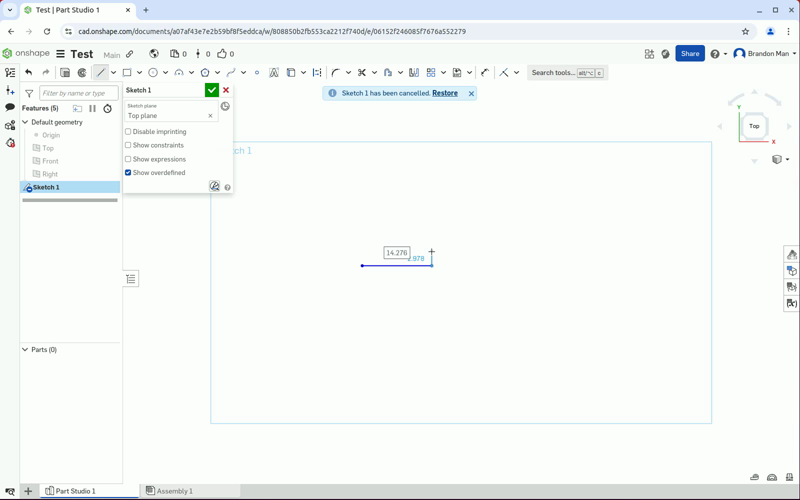
key_up(shift)
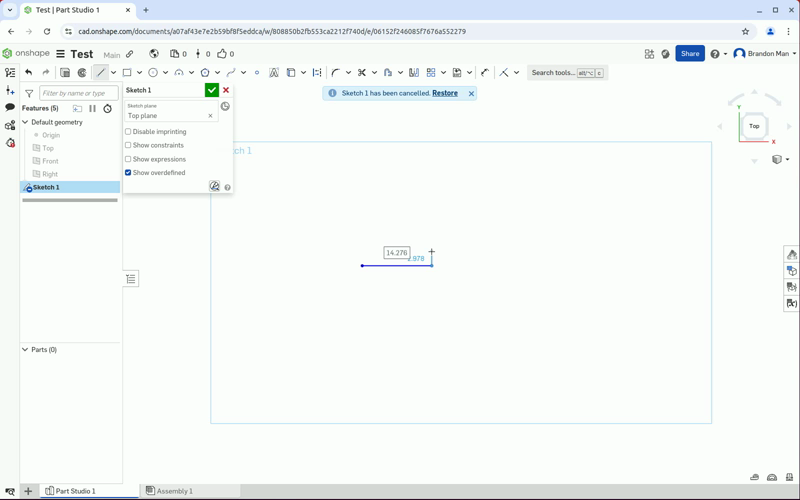
key_down(shift)
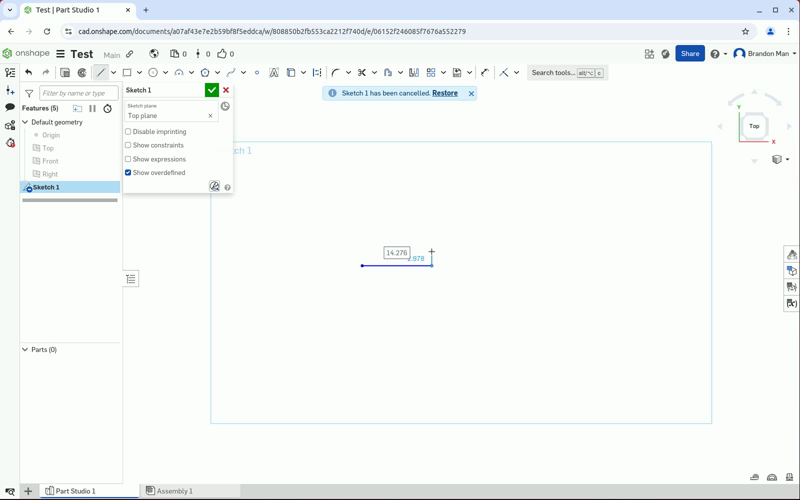
mouse_move(362, 251)
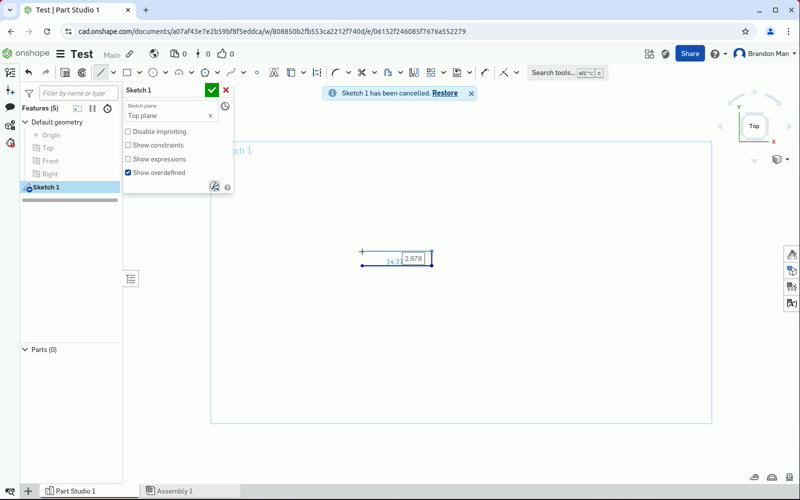
click(362, 251)
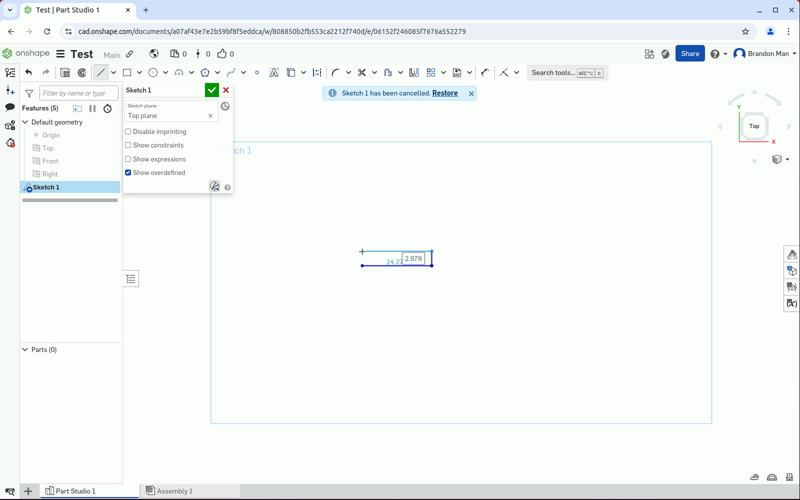
key_up(shift)
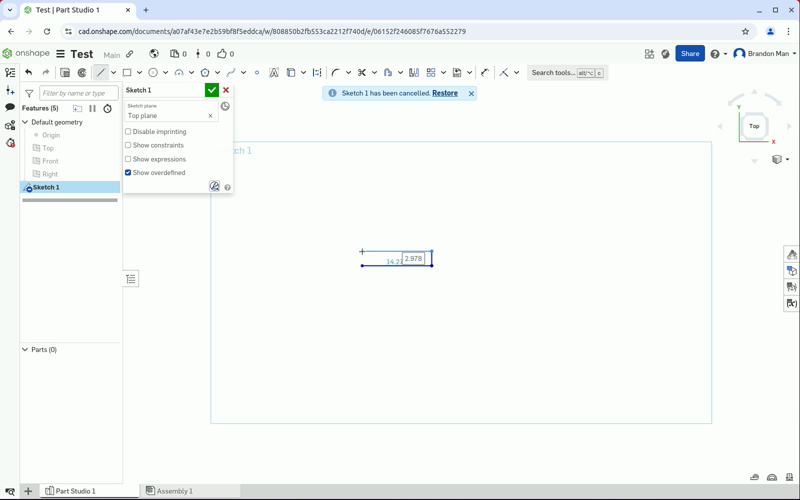
mouse_move(392, 251)
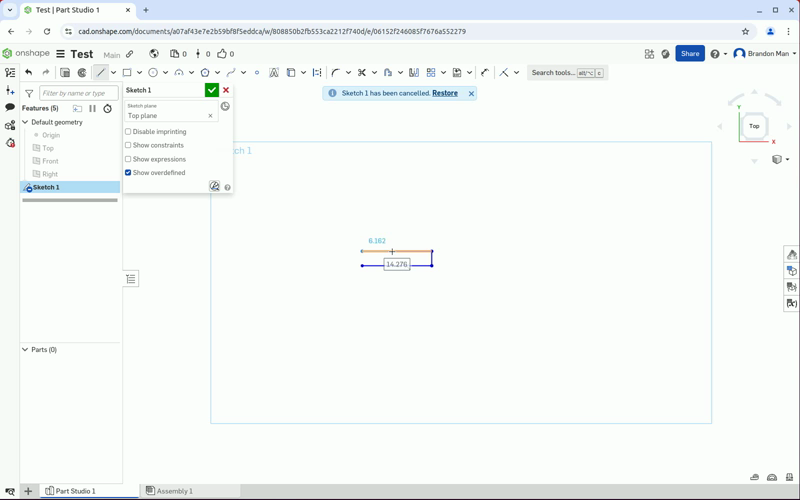
key_down(shift)
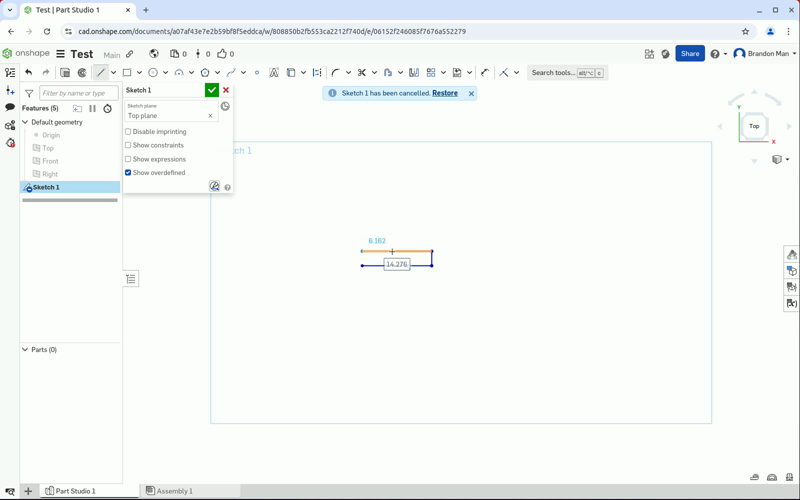
mouse_move(362, 265)
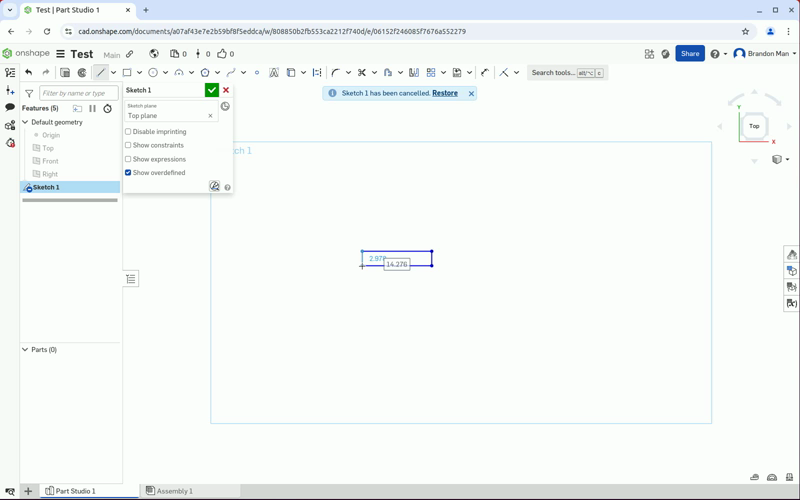
key_up(shift)
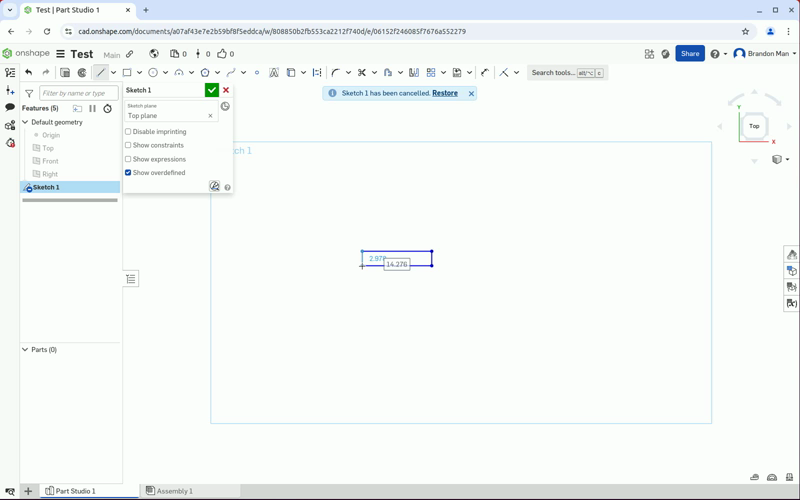
click(362, 265)
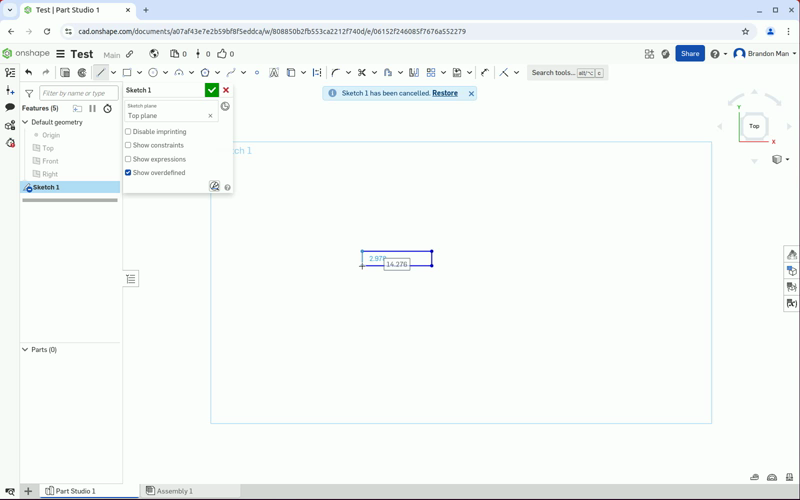
key(esc)
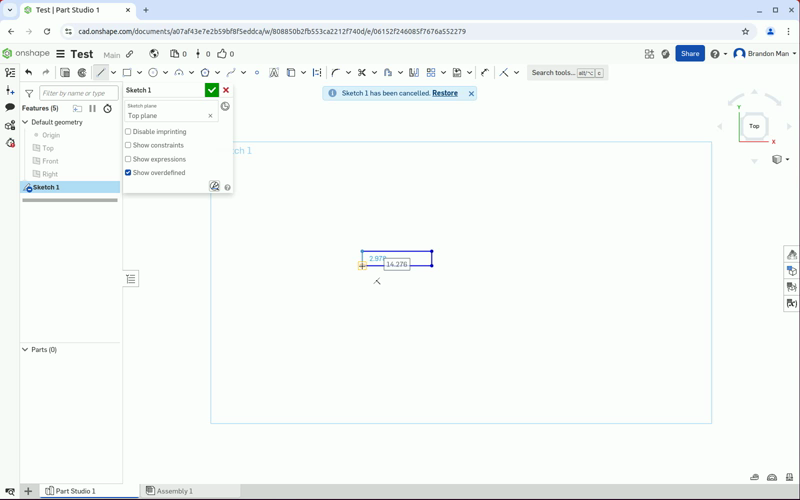
mouse_move(427, 263)
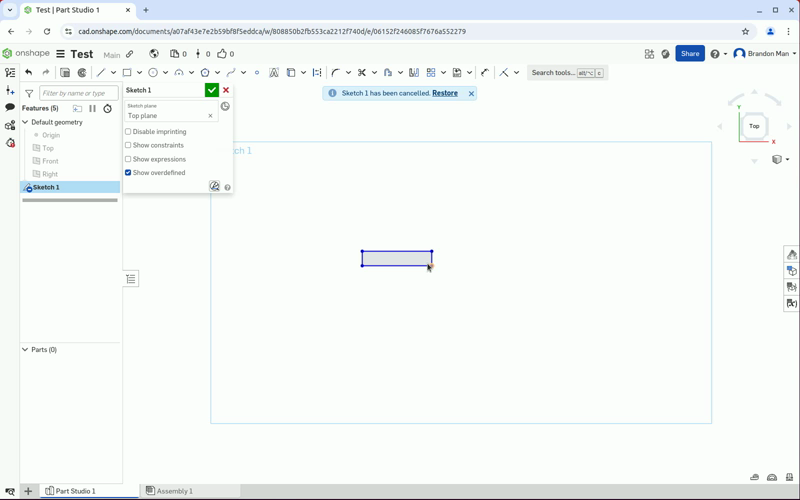
scroll(6)
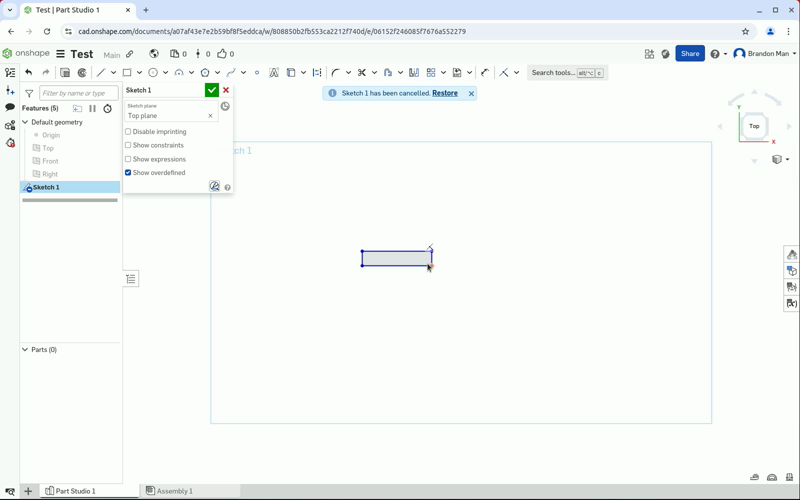
scroll(6)
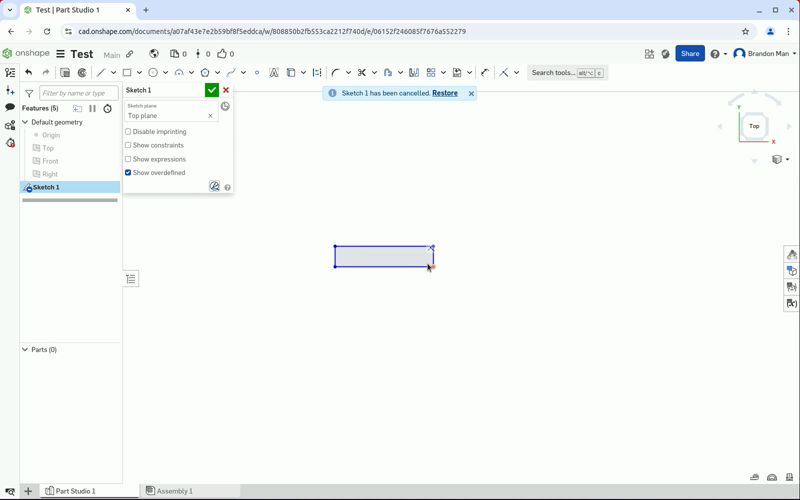
scroll(6)
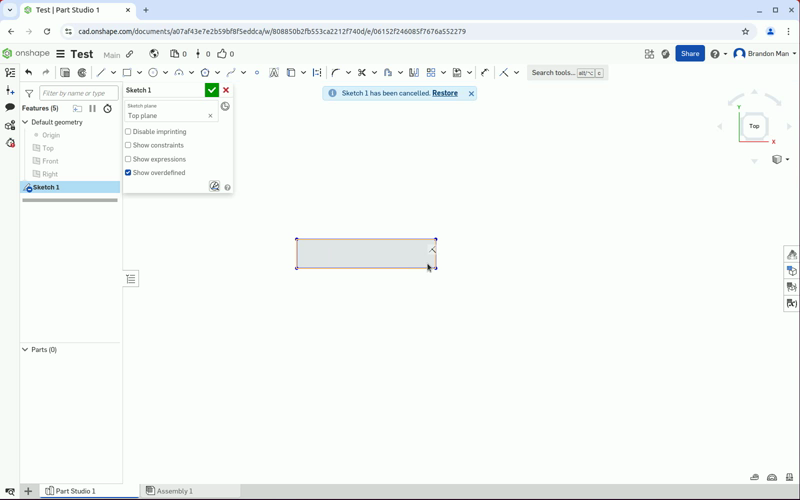
scroll(6)
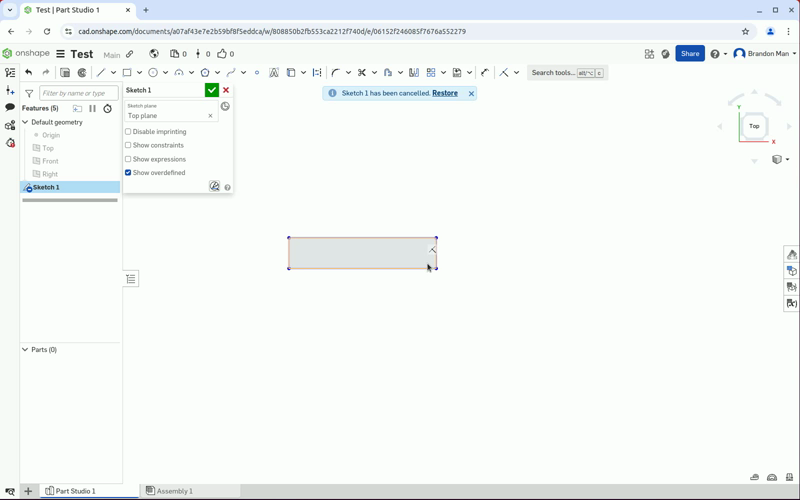
scroll(6)
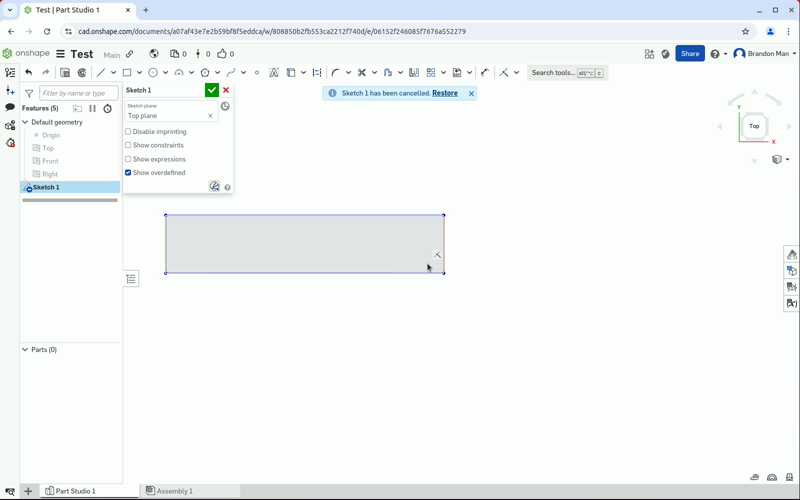
scroll(6)
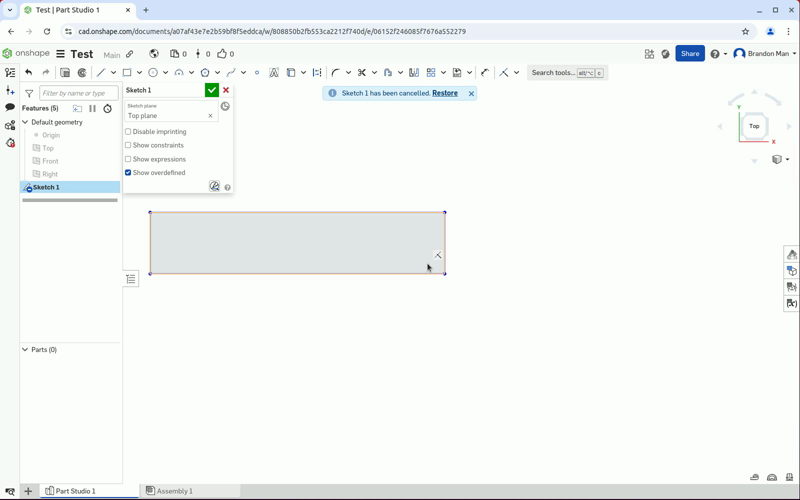
scroll(6)
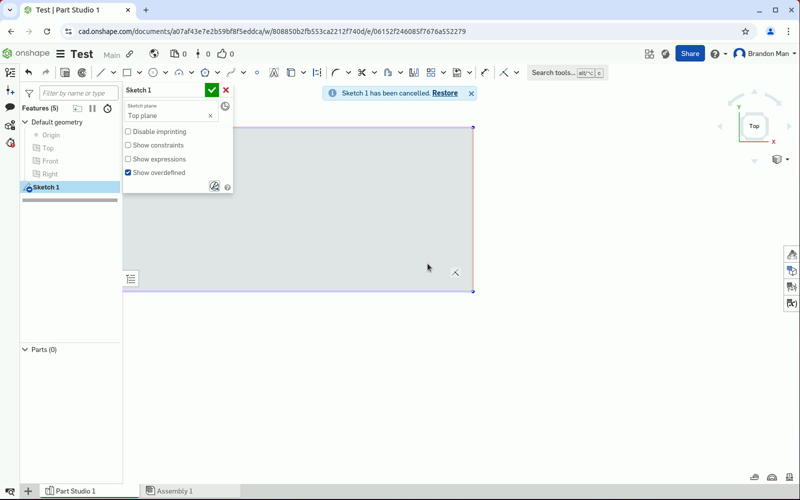
click(427, 263)
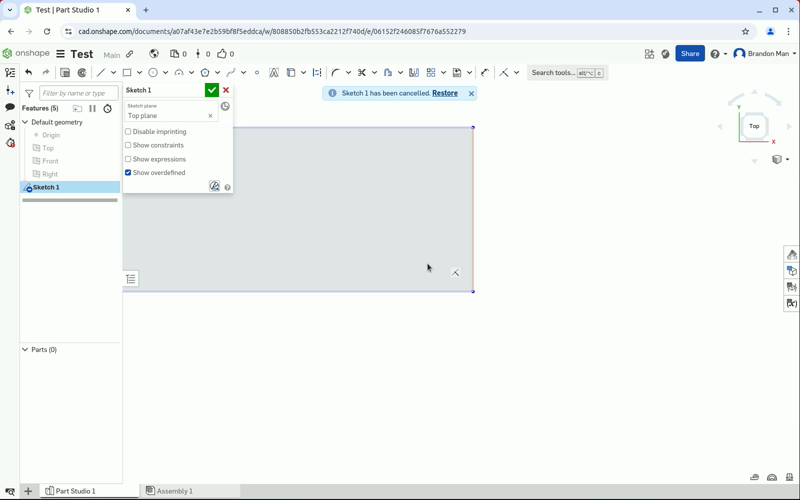
scroll(-6)
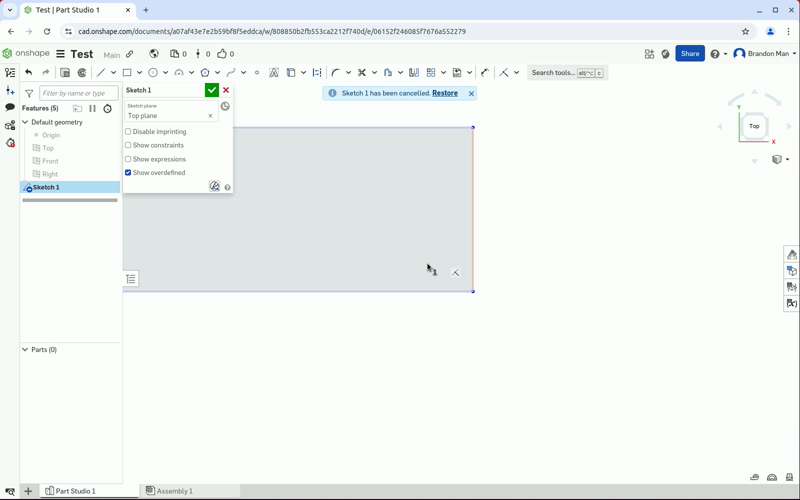
scroll(-6)
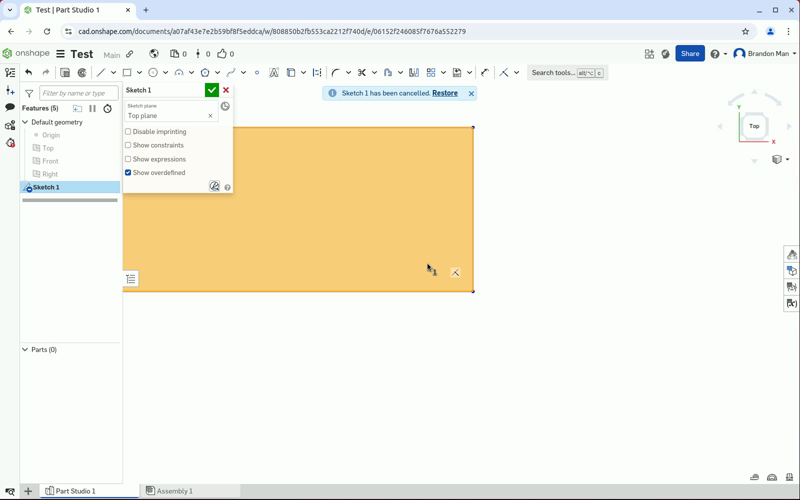
scroll(-6)
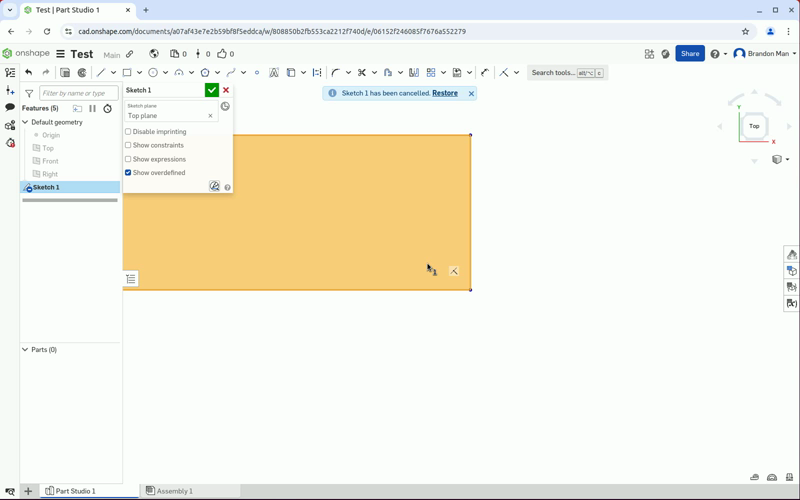
scroll(-6)
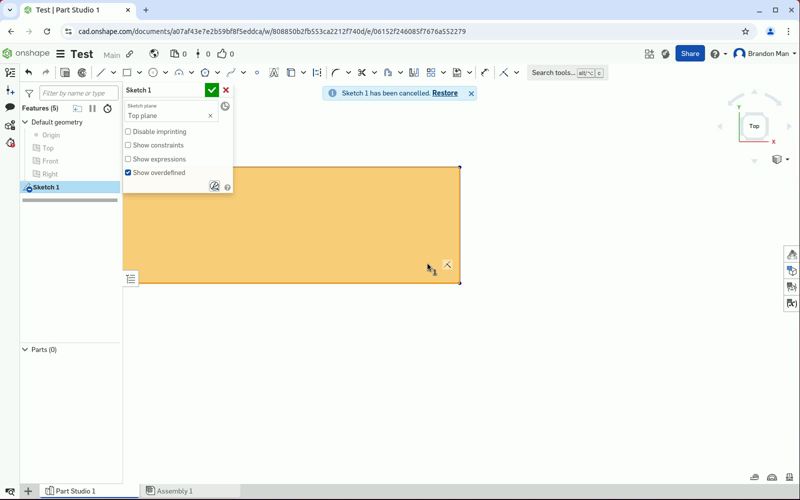
scroll(-6)
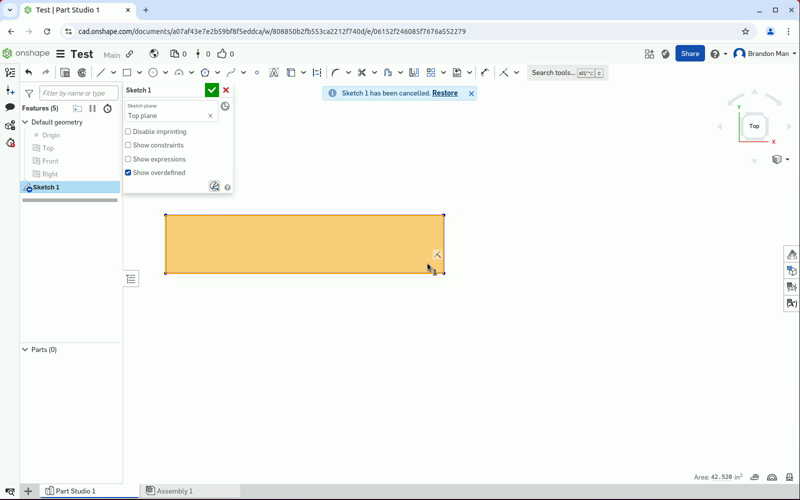
scroll(-6)
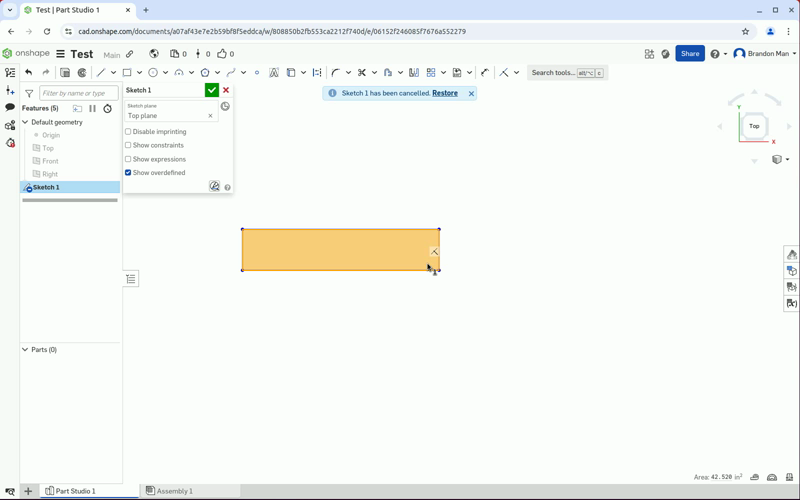
scroll(-6)
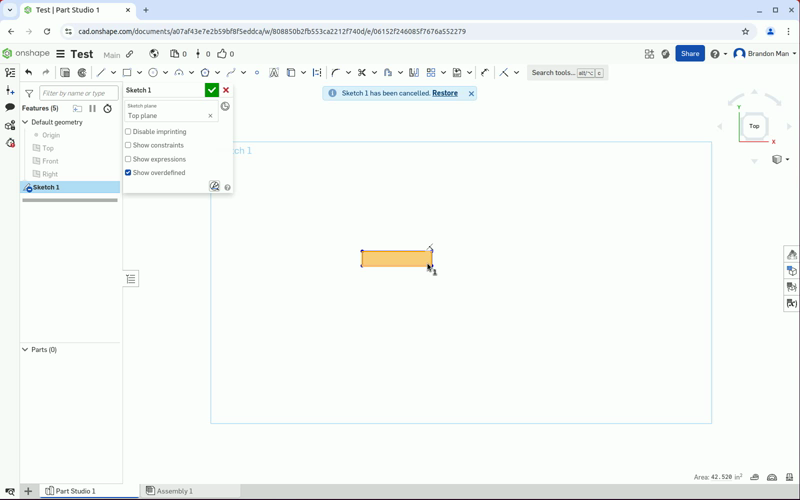
mouse_move(73, 352)
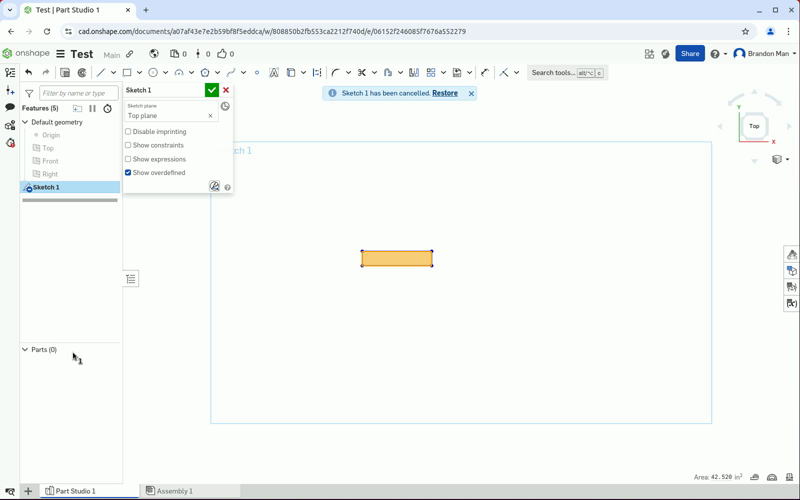
key(shift+y)
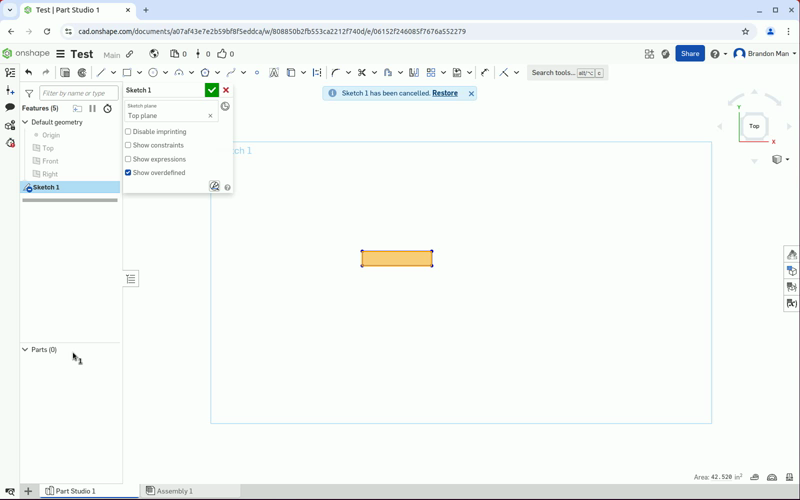
key(shift+e)
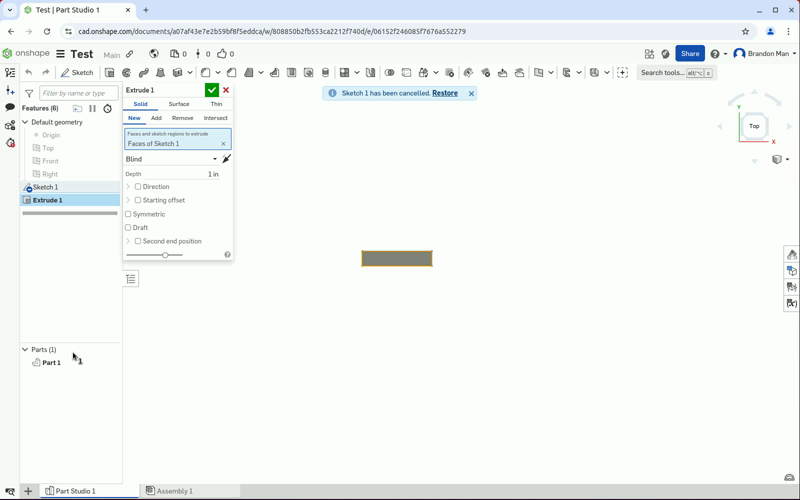
mouse_move(143, 106)
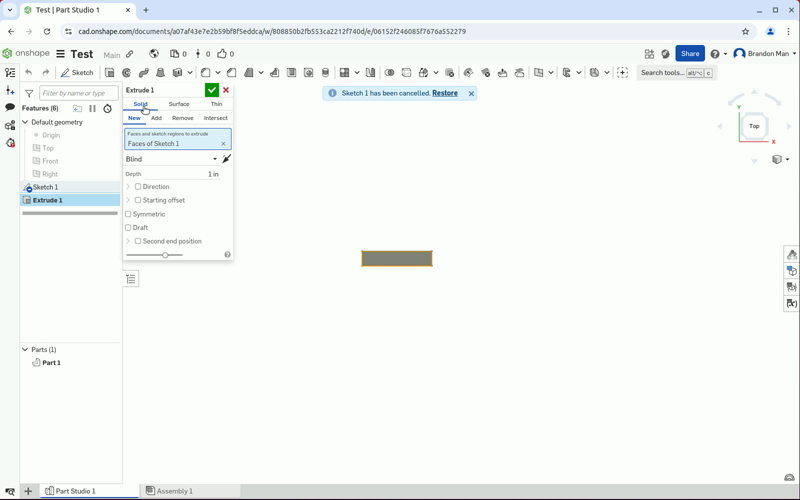
click(143, 106)
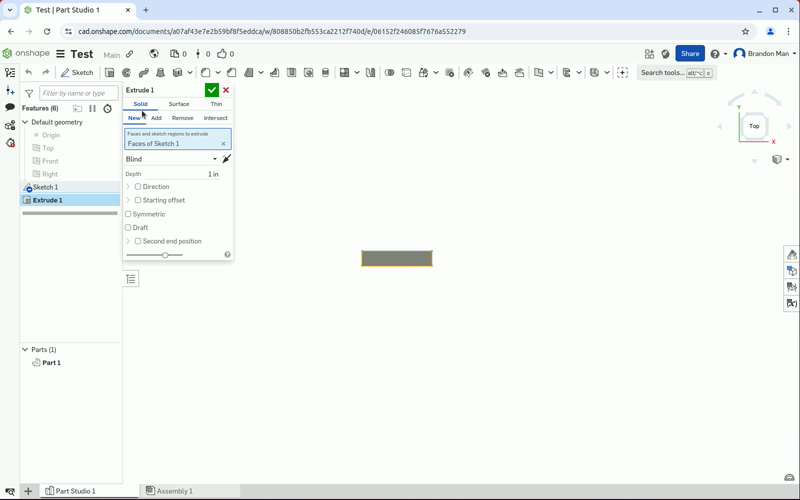
mouse_move(137, 120)
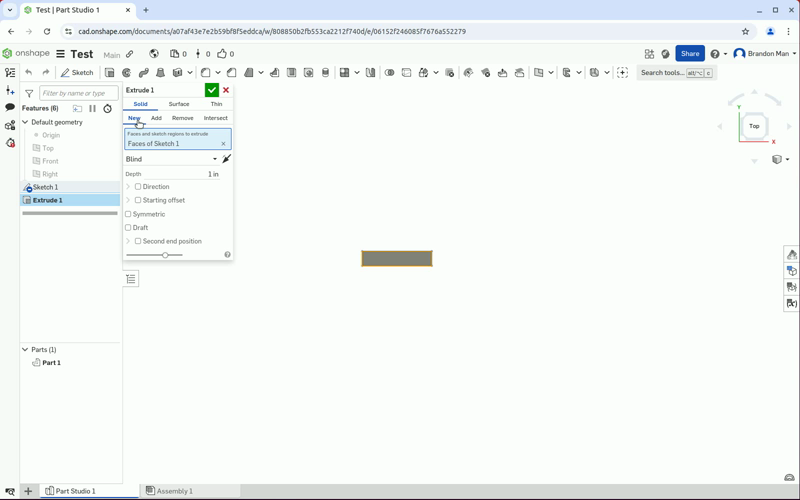
click(137, 120)
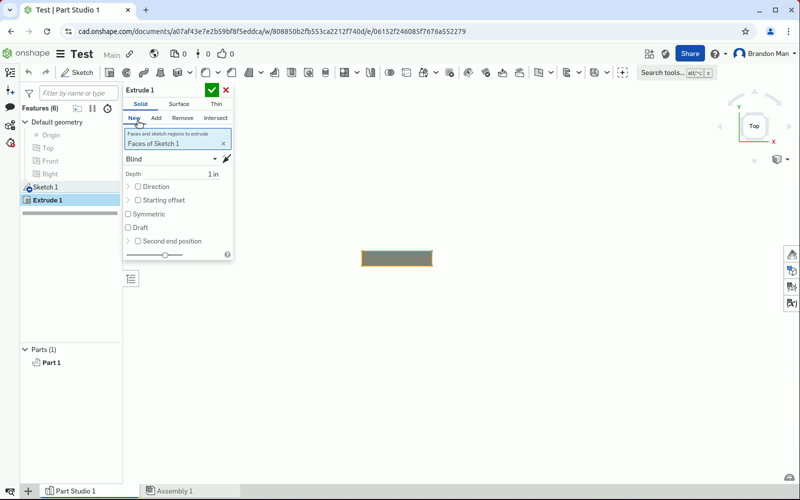
key(tab, 4)
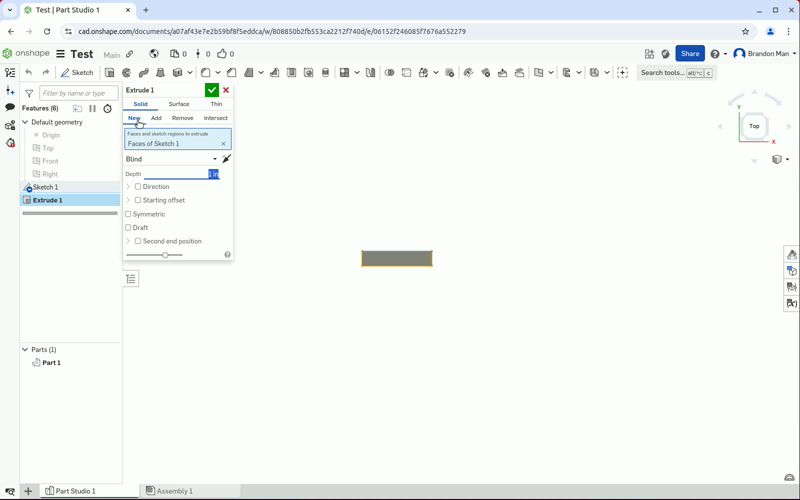
text(11.313)
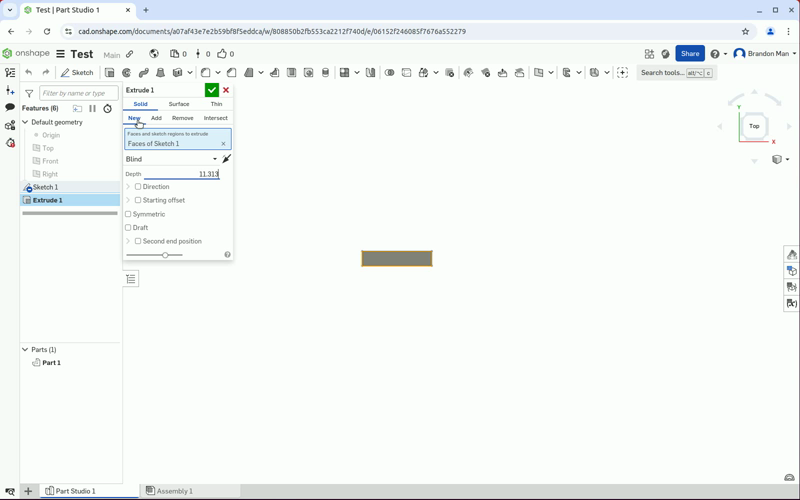
key(enter)
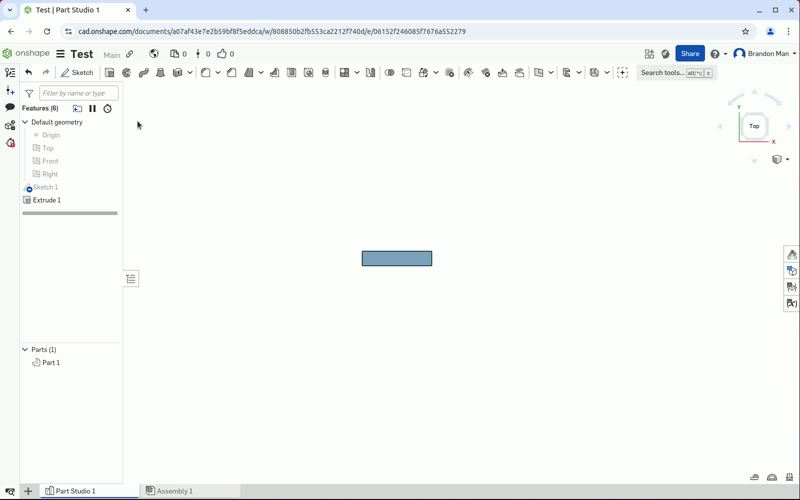
key(shift+h)
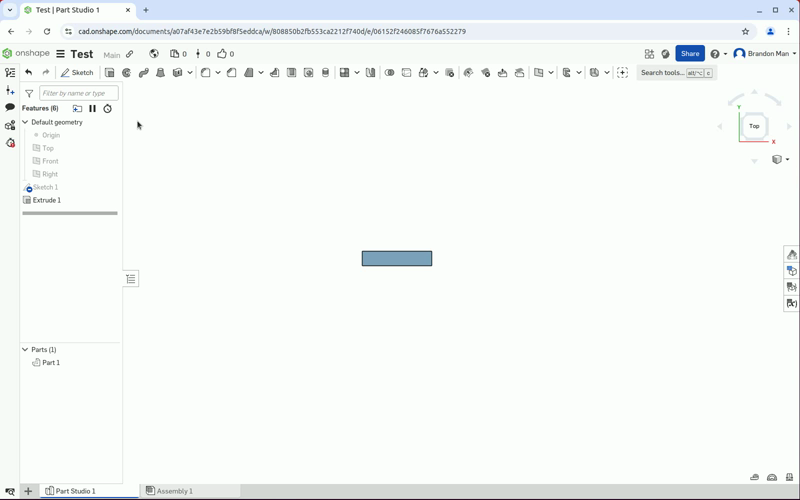
key(shift+h)
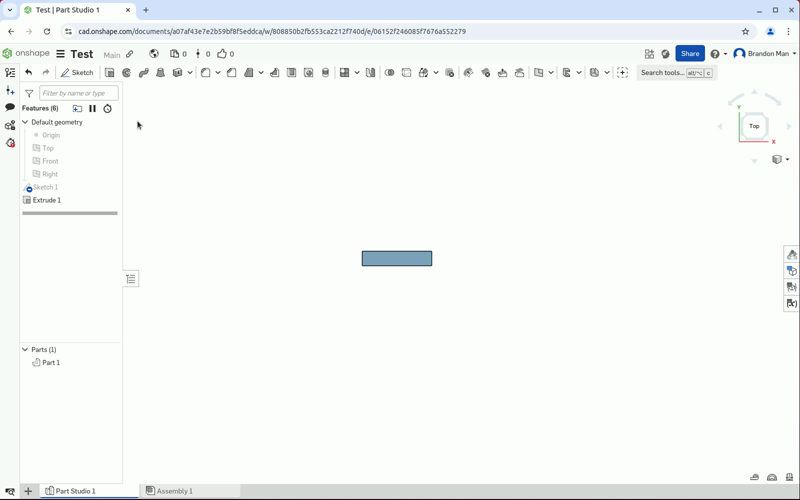
mouse_move(73, 189)
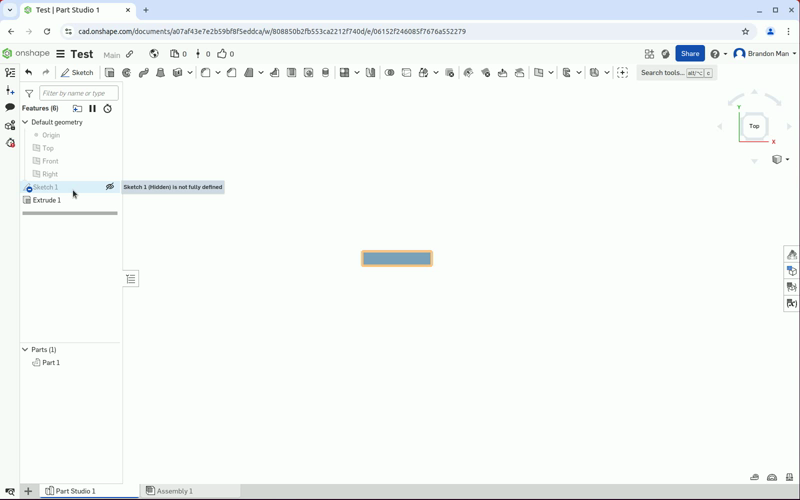
click(73, 189)
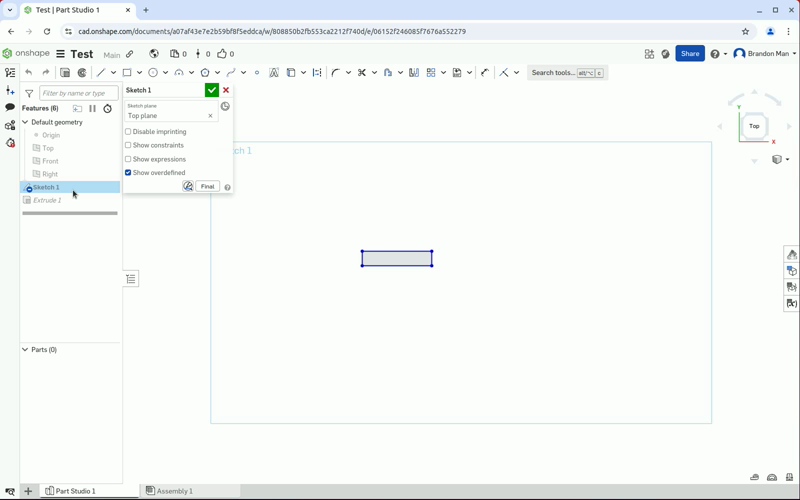
mouse_move(229, 92)
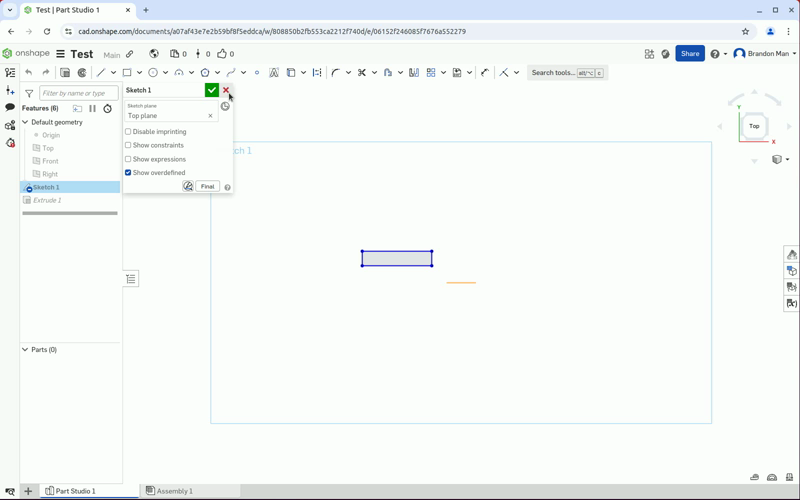
click(229, 92)
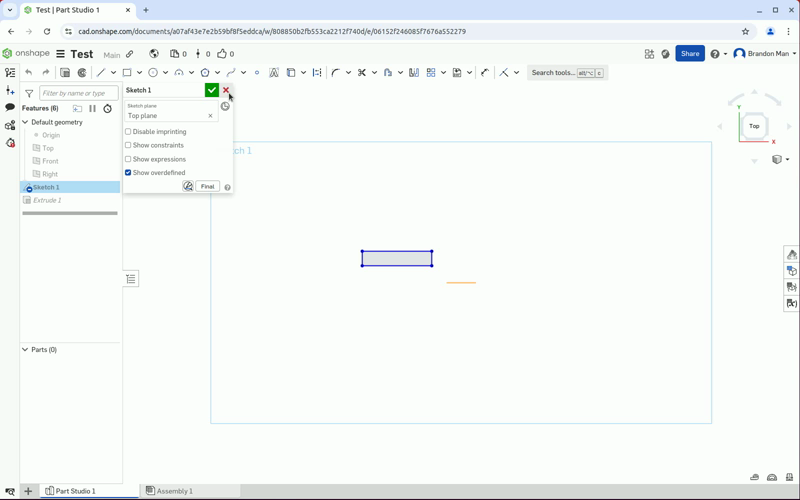
key(shift+s)
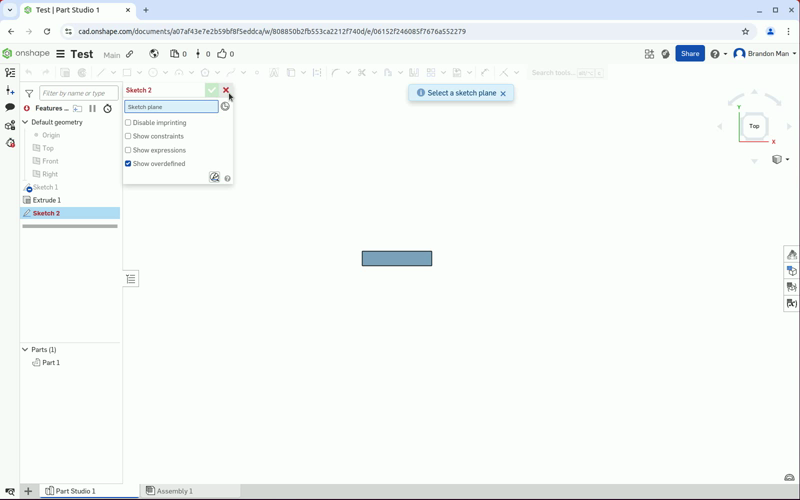
mouse_move(73, 150)
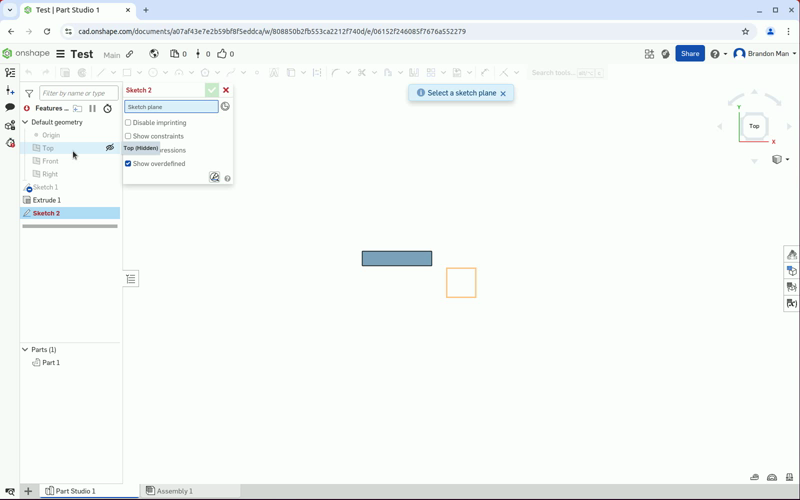
click(73, 150)
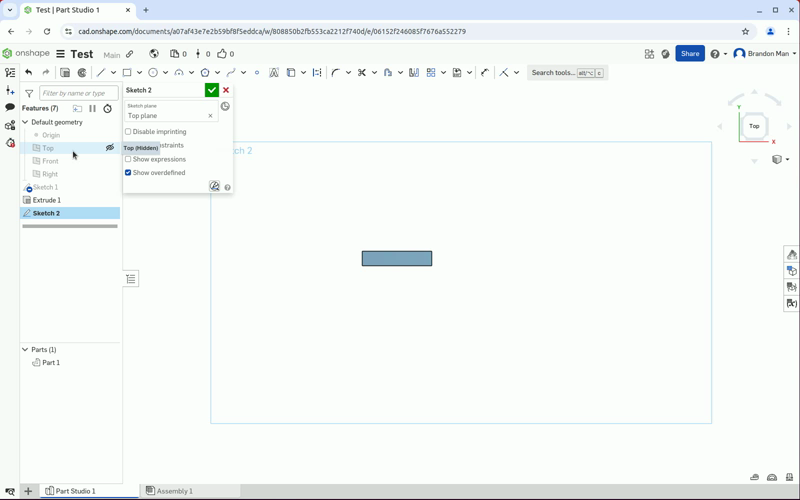
mouse_move(73, 352)
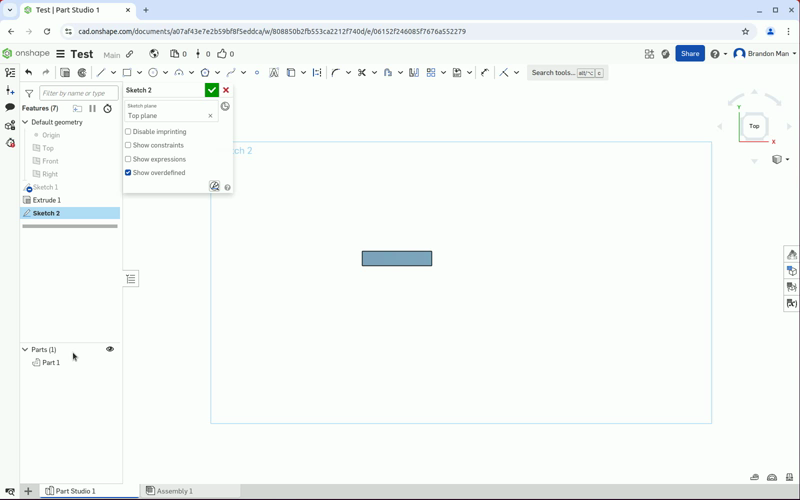
key(y)
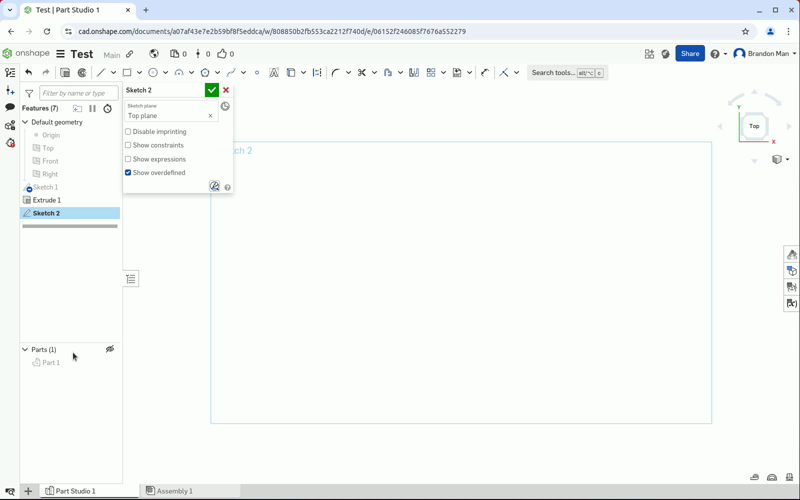
key(l)
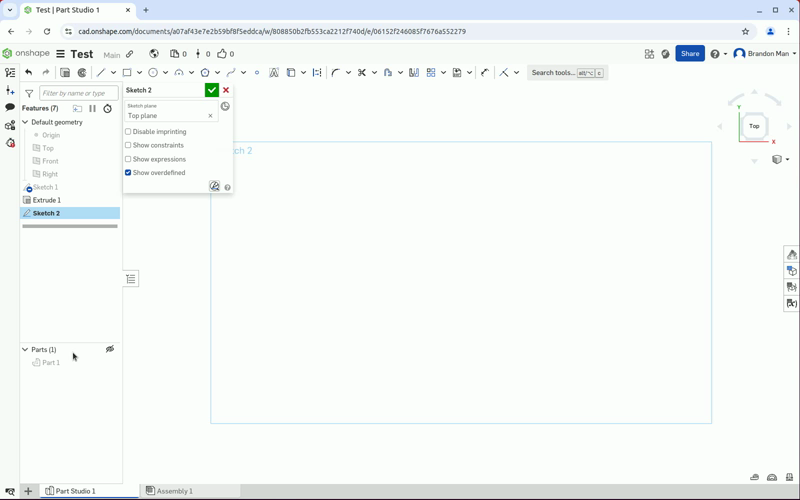
key_down(shift)
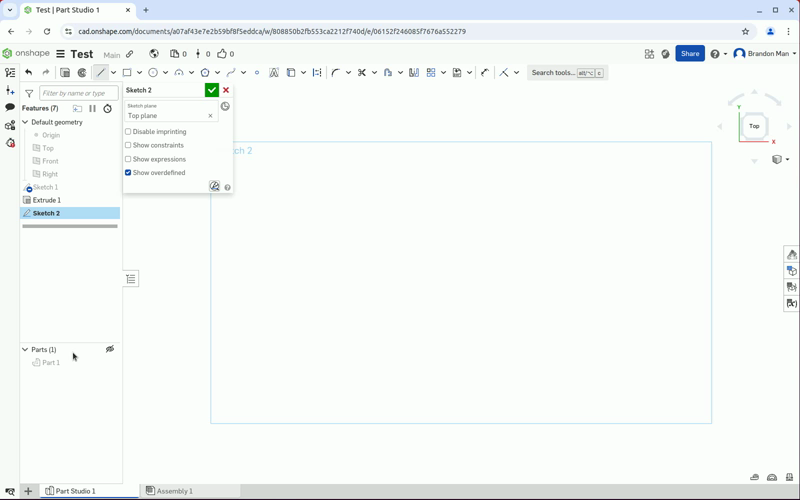
mouse_move(348, 284)
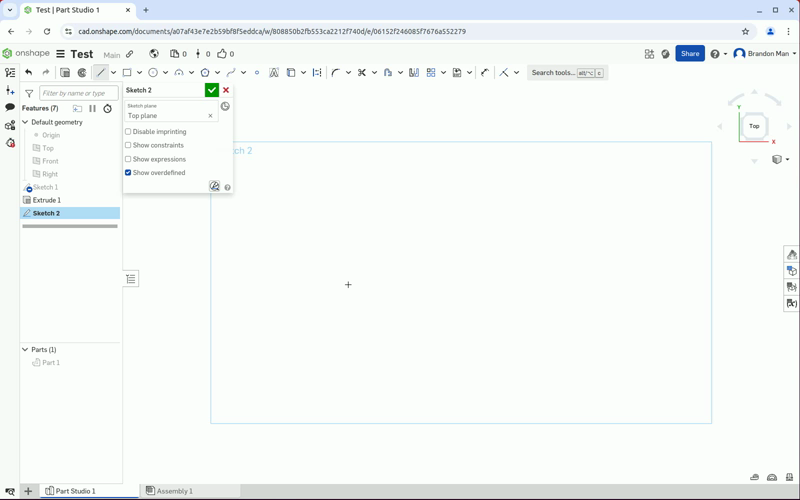
click(348, 284)
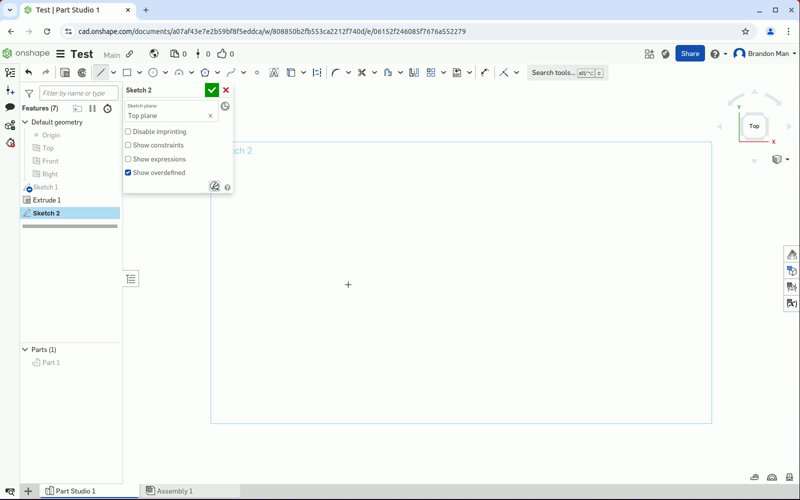
key_up(shift)
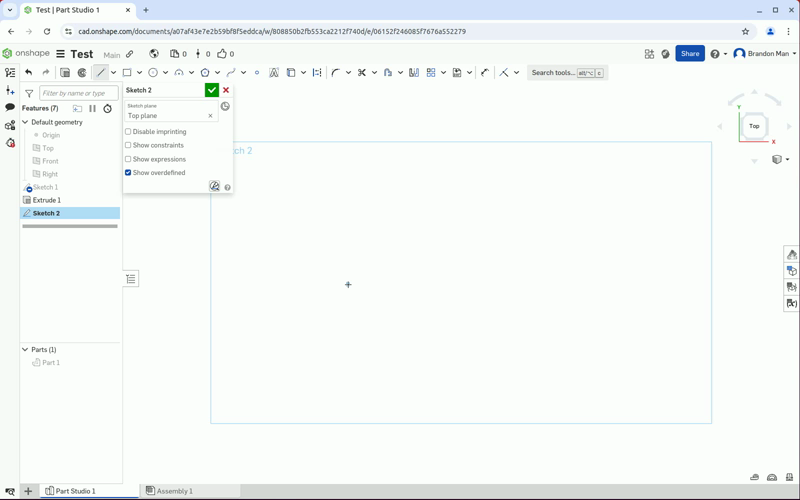
key_down(shift)
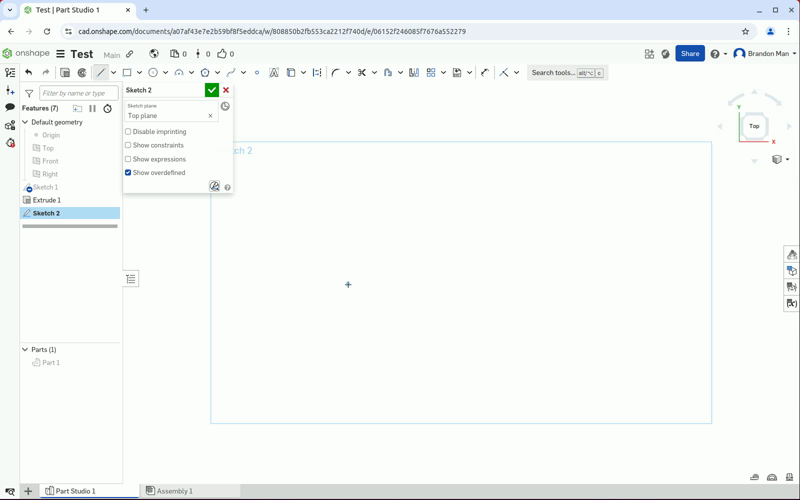
mouse_move(431, 284)
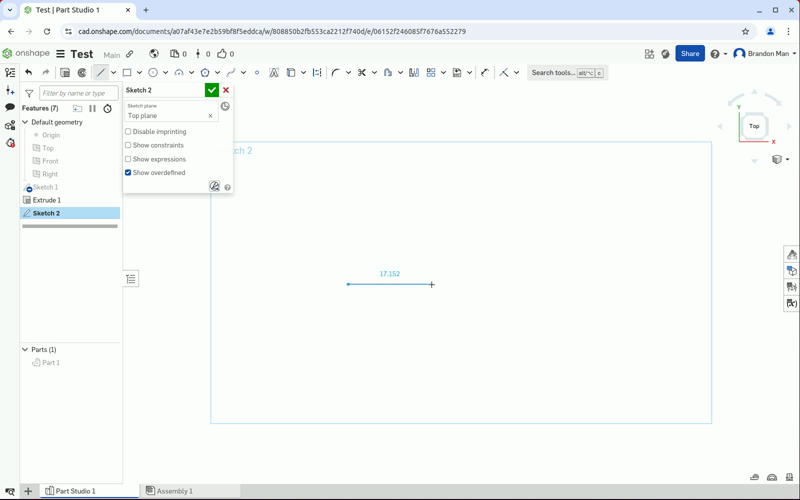
click(431, 284)
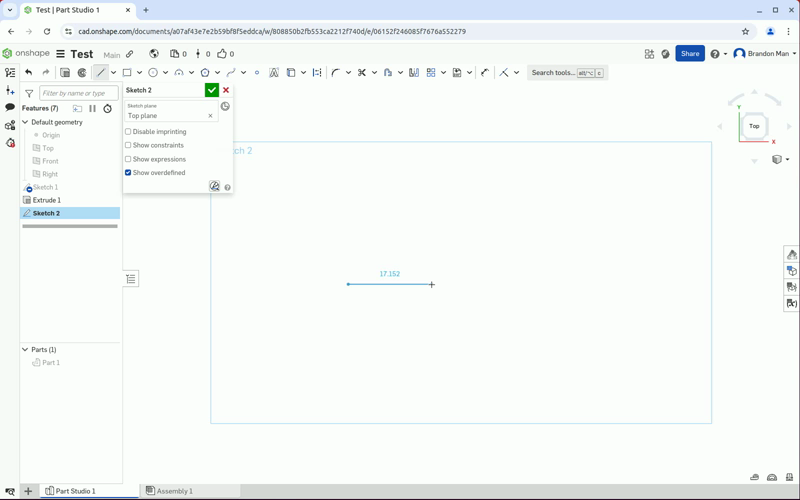
key_up(shift)
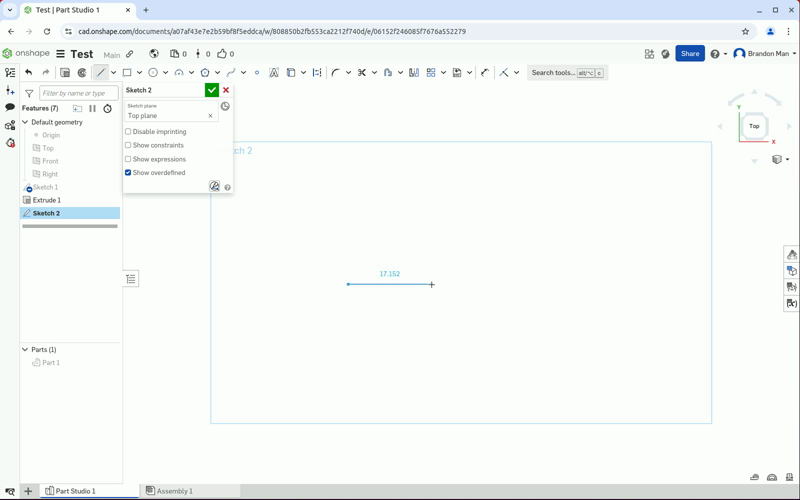
key_down(shift)
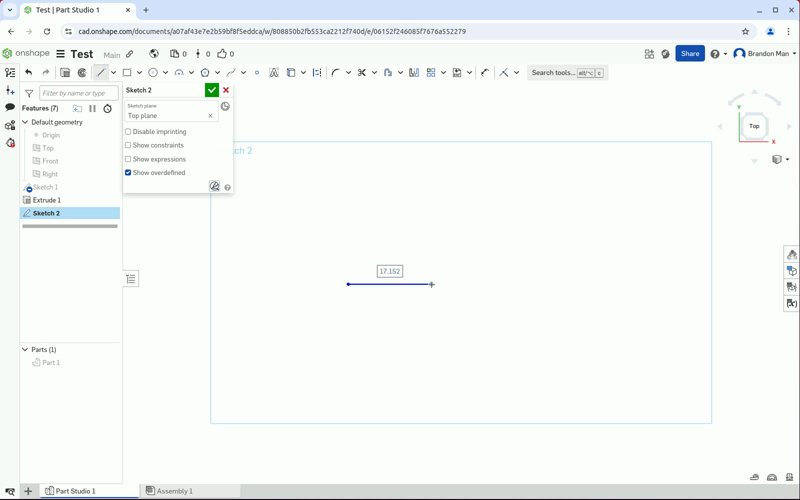
mouse_move(461, 284)
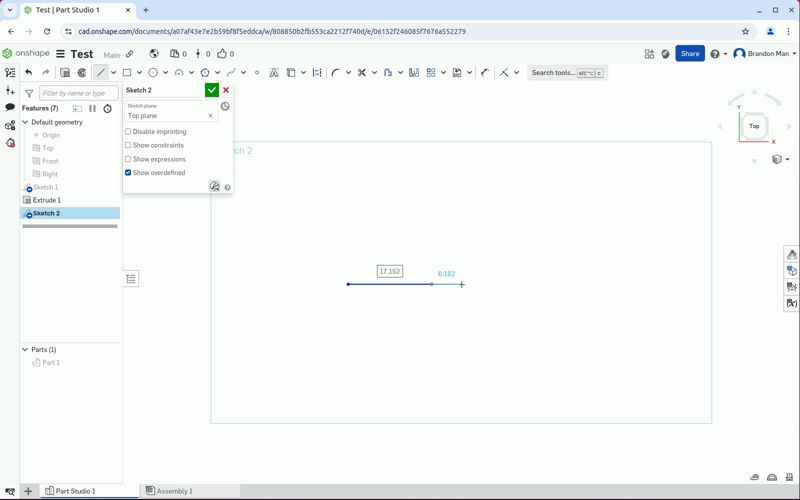
mouse_move(431, 265)
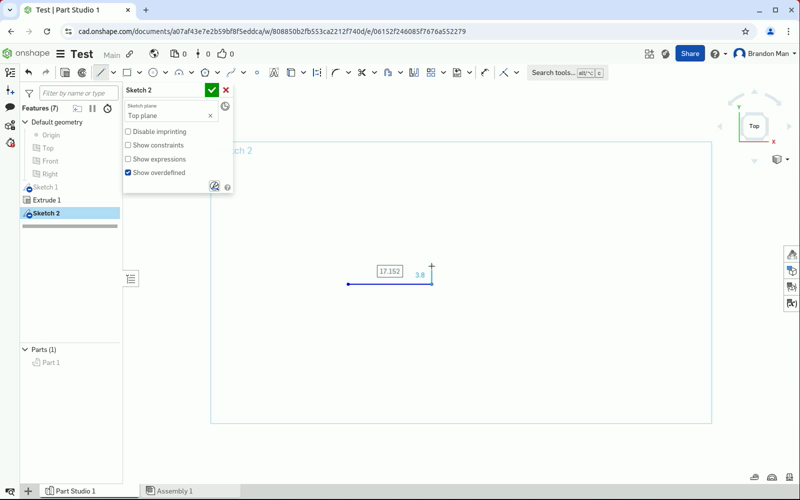
click(431, 265)
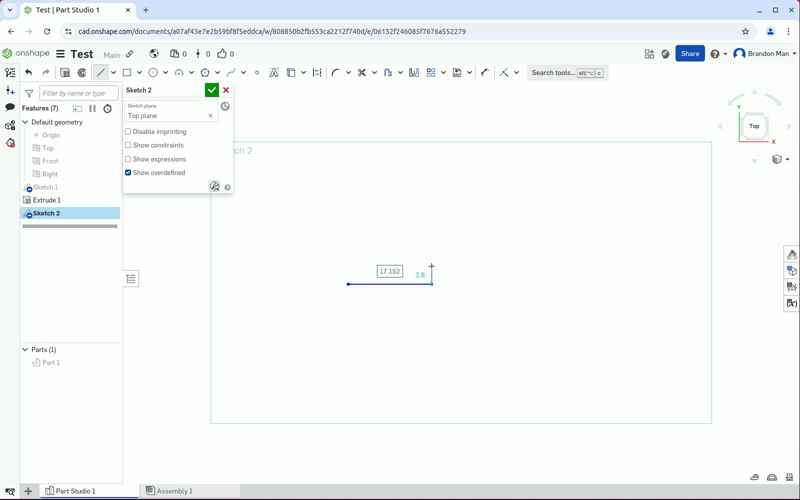
key_up(shift)
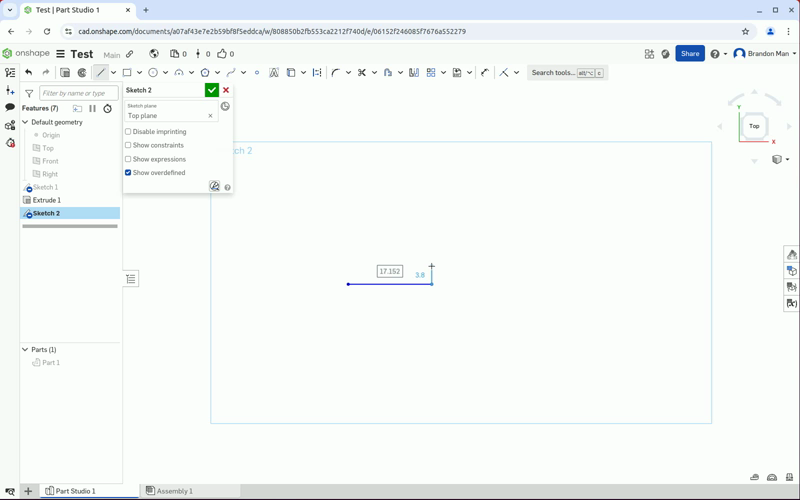
key_down(shift)
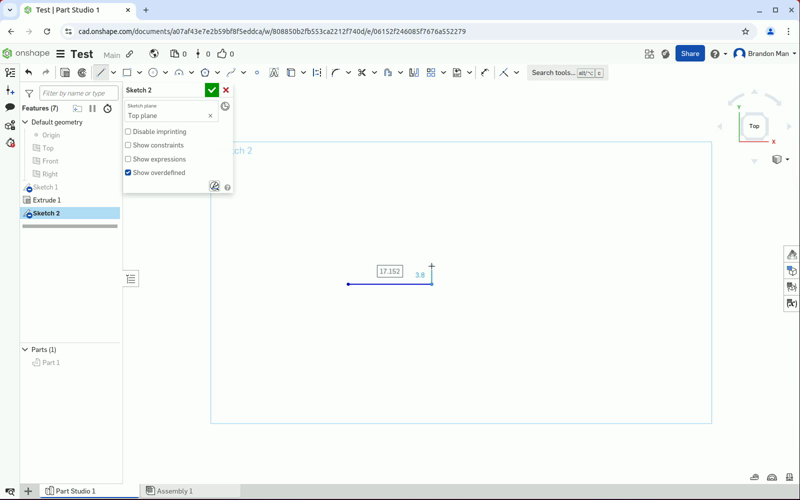
mouse_move(362, 265)
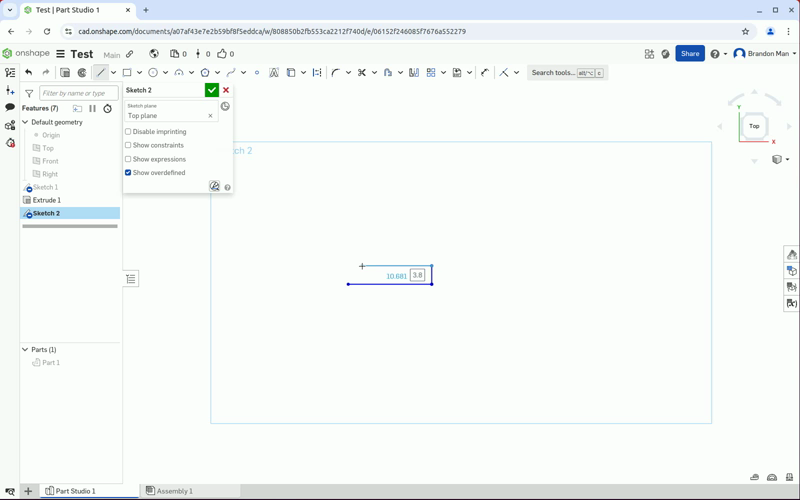
click(362, 265)
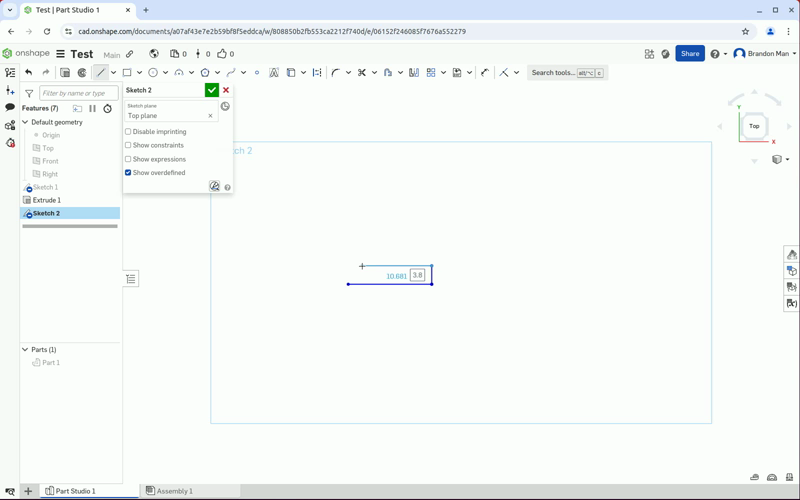
key_up(shift)
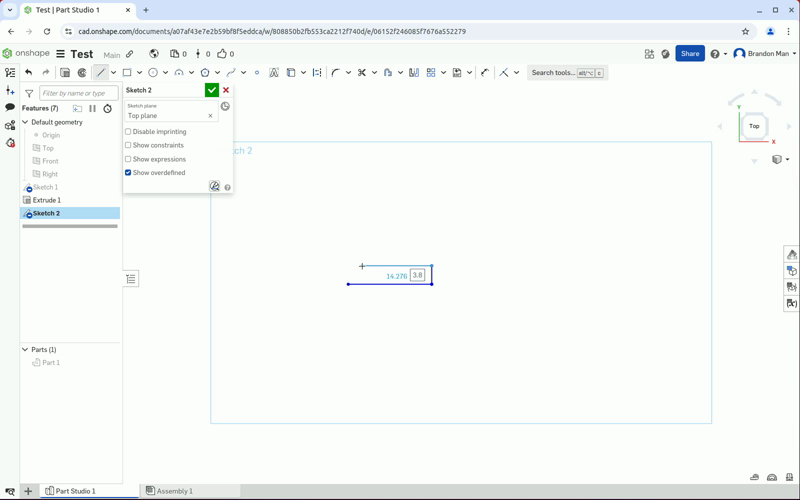
key_down(shift)
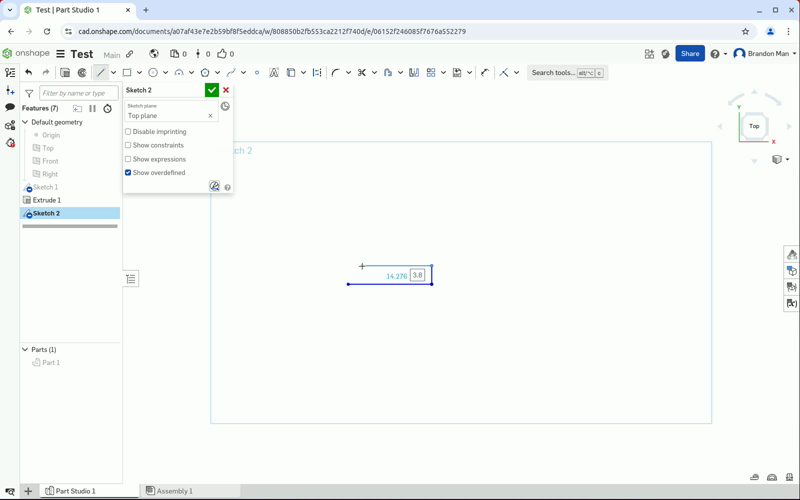
mouse_move(392, 265)
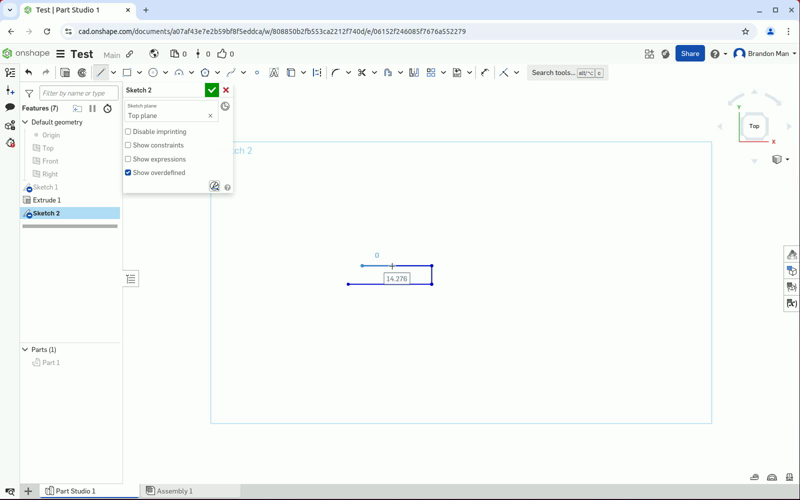
mouse_move(362, 251)
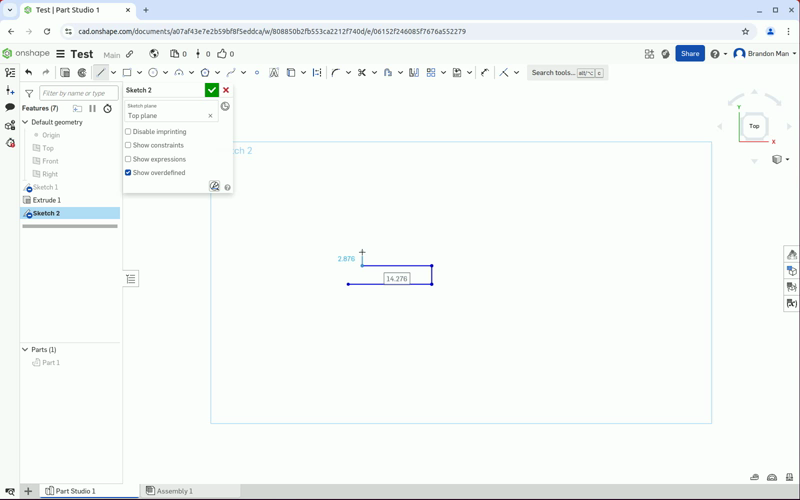
click(362, 251)
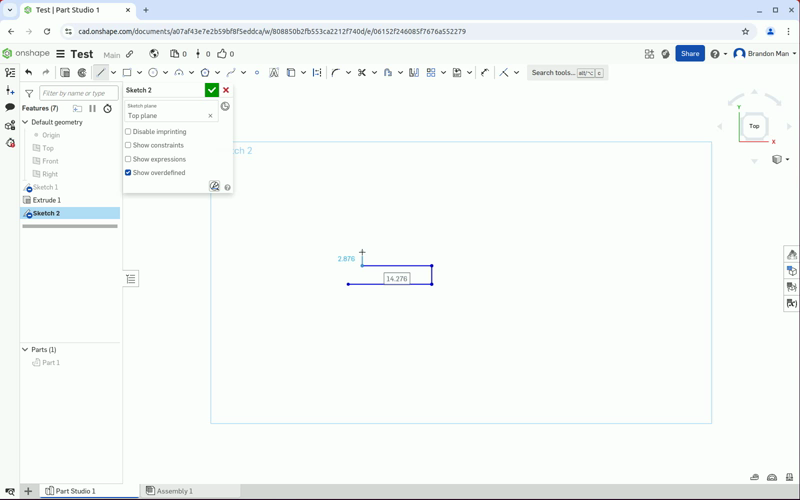
key_up(shift)
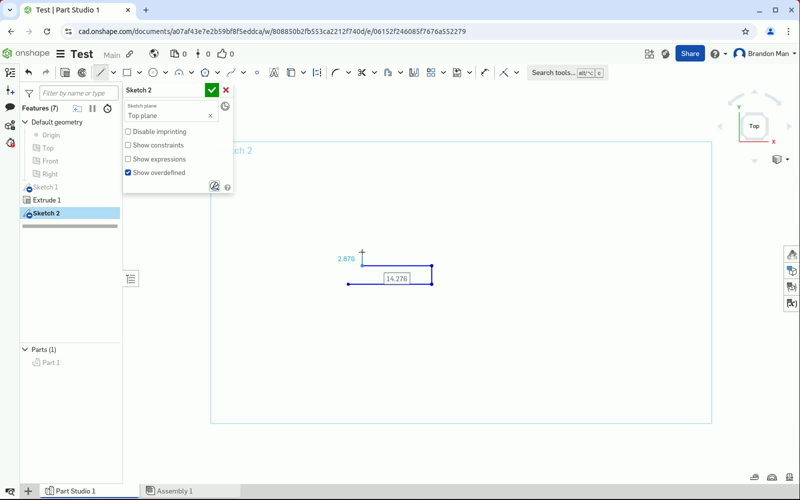
key(esc)
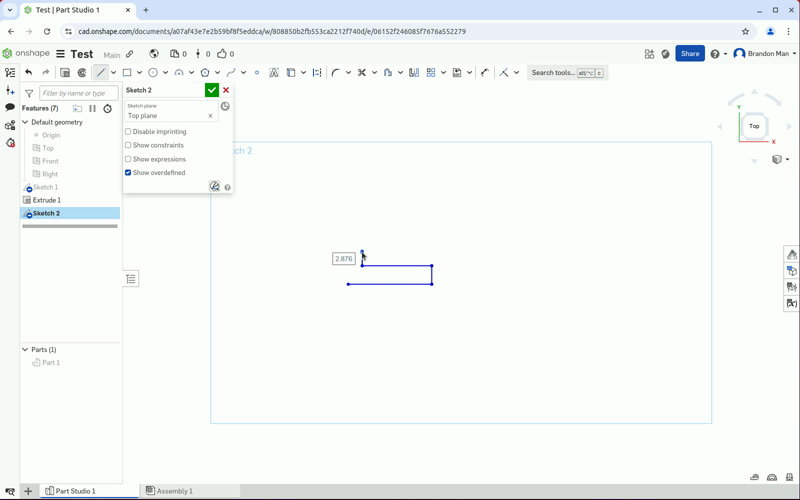
key(a)
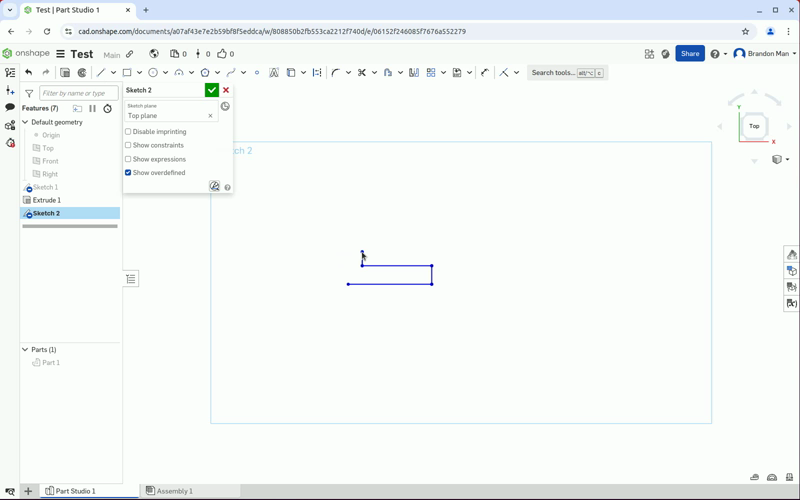
mouse_move(362, 251)
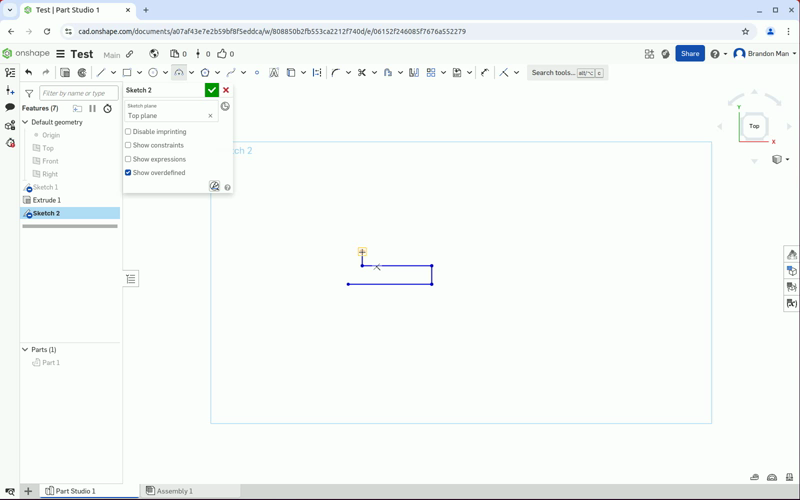
click(362, 251)
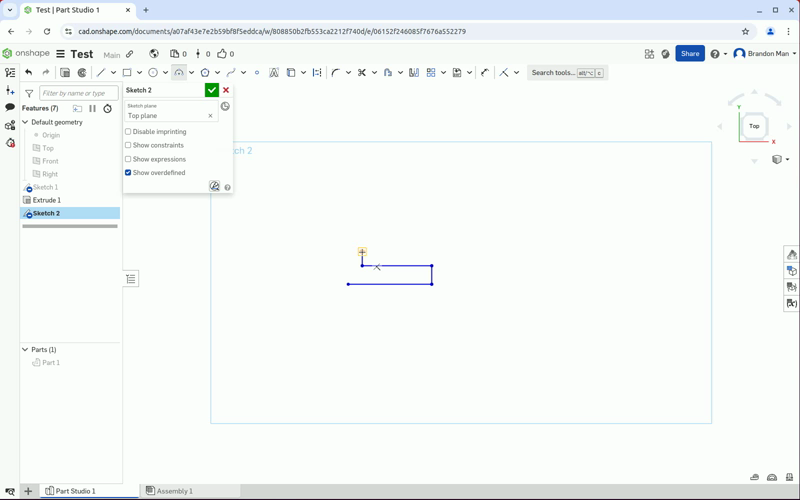
key_down(shift)
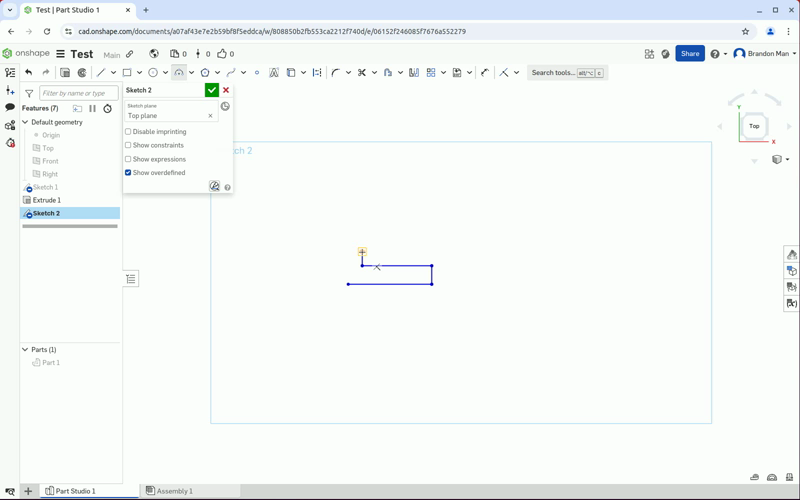
mouse_move(348, 265)
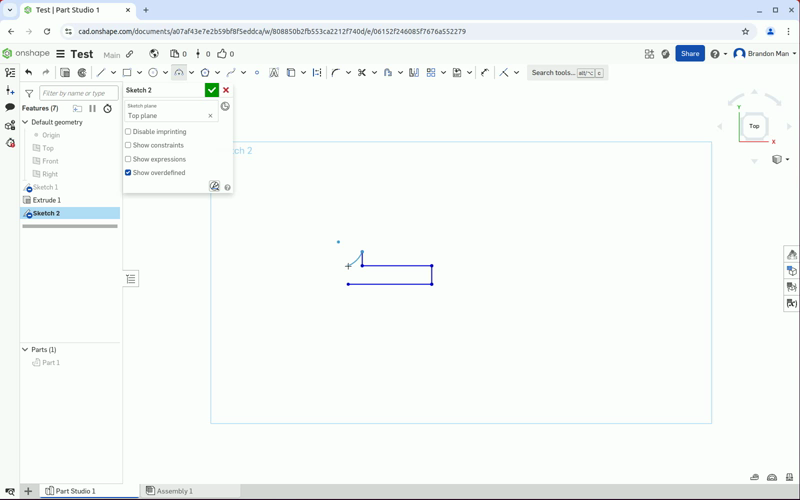
click(348, 265)
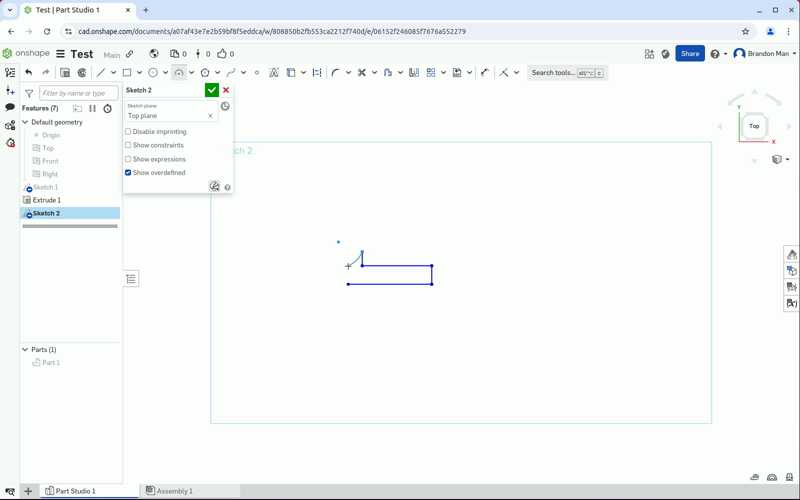
mouse_move(352, 255)
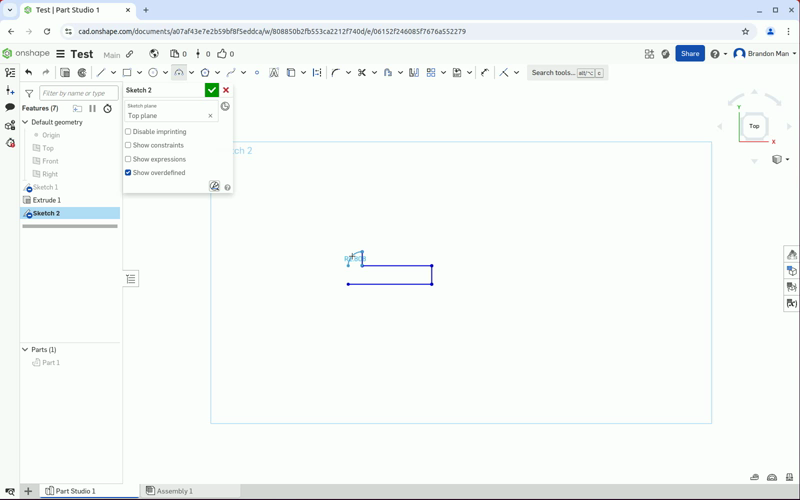
click(352, 255)
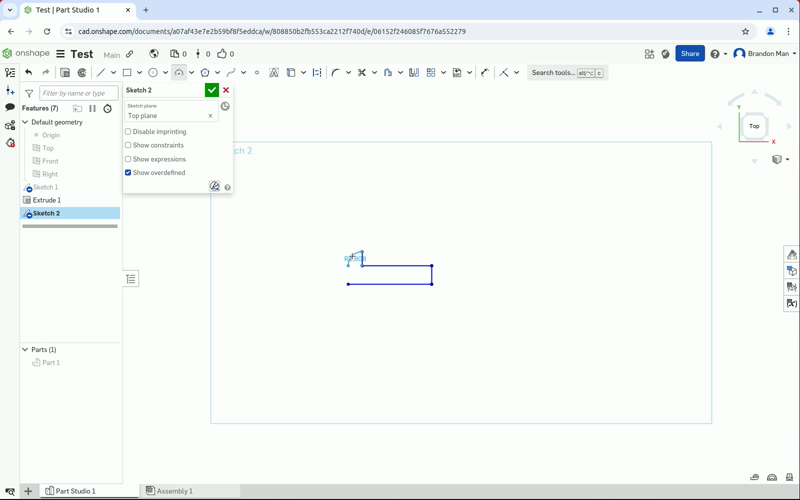
key_up(shift)
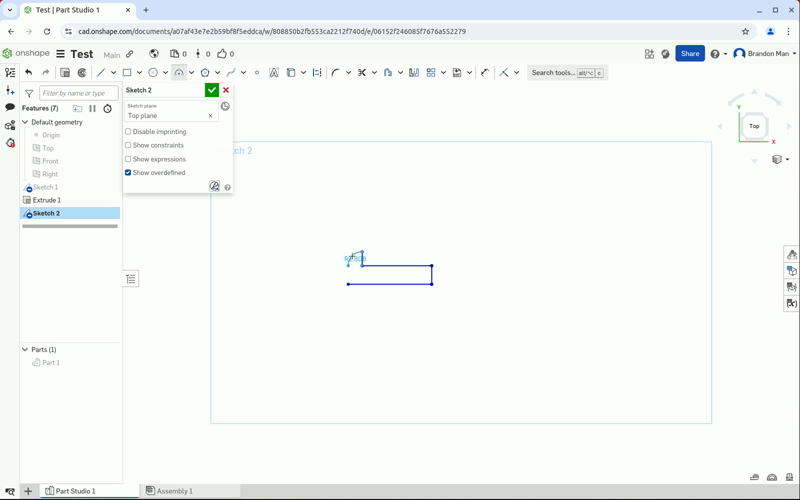
key(esc)
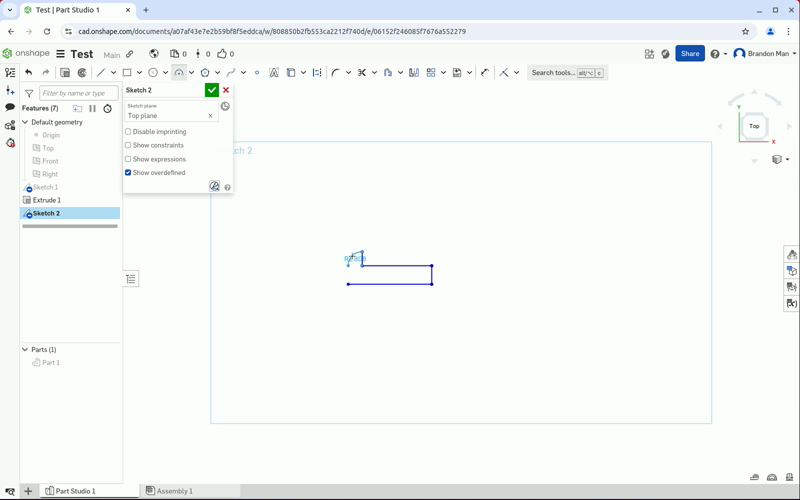
key(l)
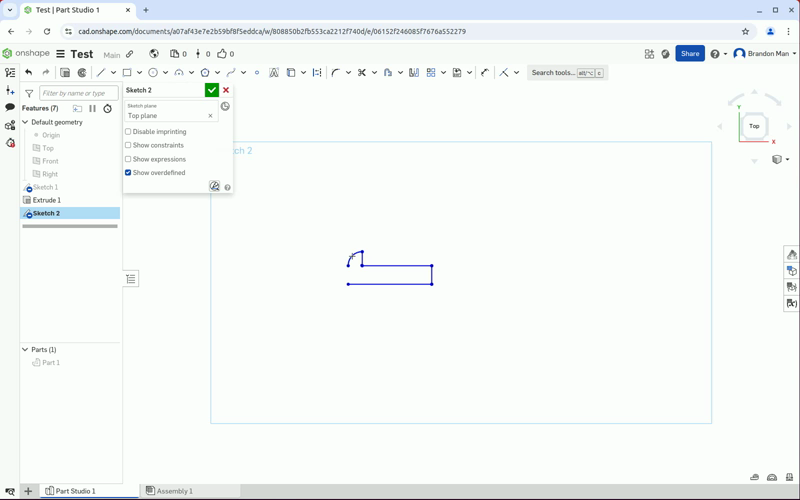
mouse_move(348, 265)
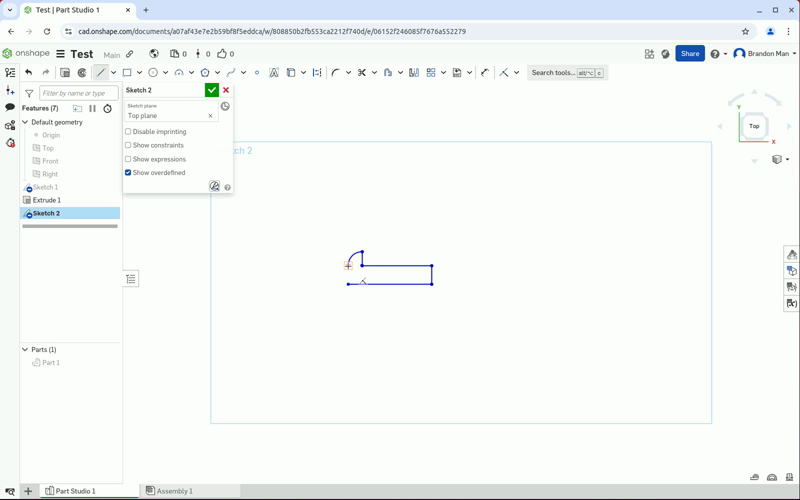
click(348, 265)
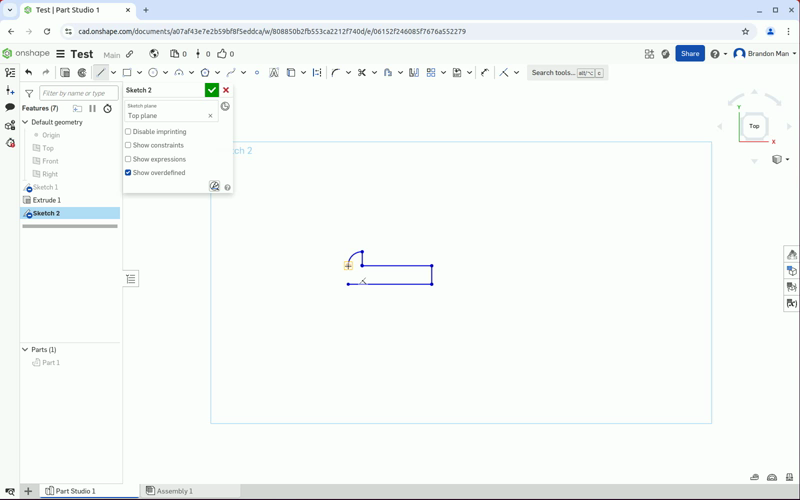
mouse_move(378, 265)
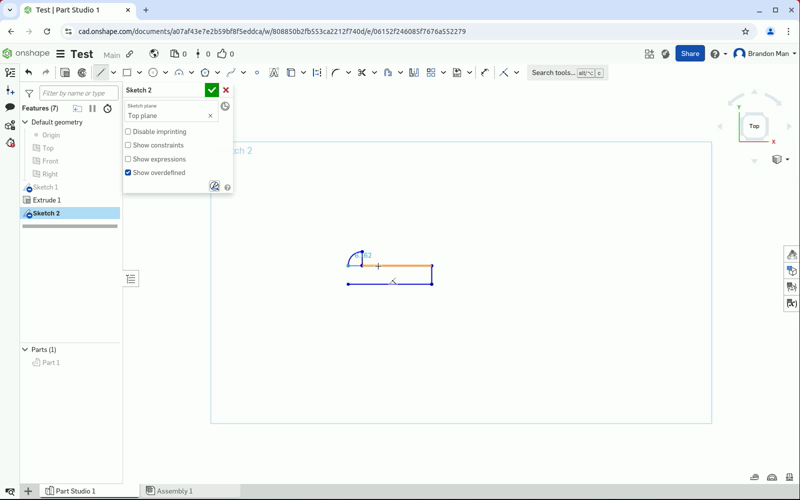
key_down(shift)
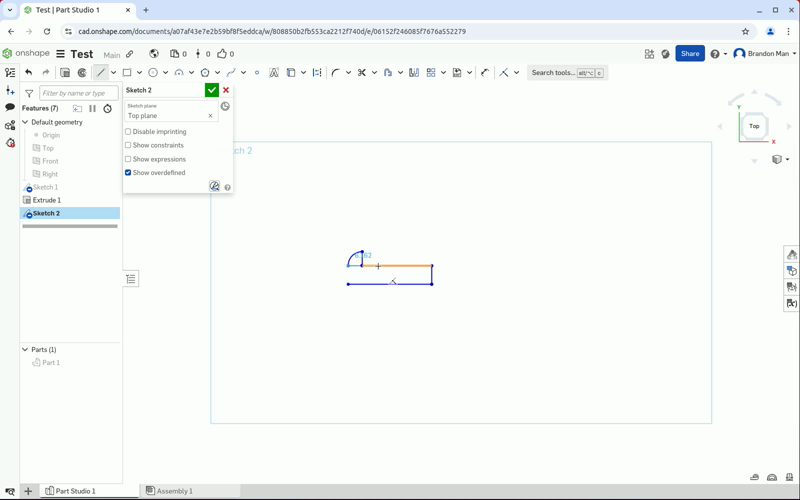
mouse_move(348, 284)
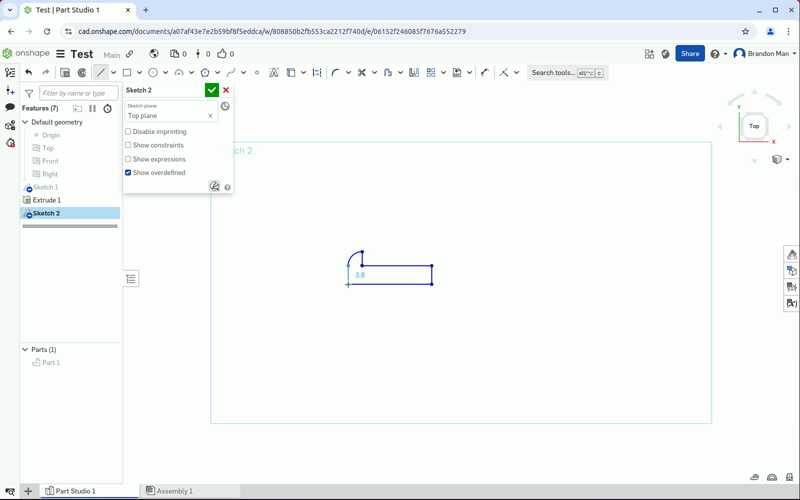
key_up(shift)
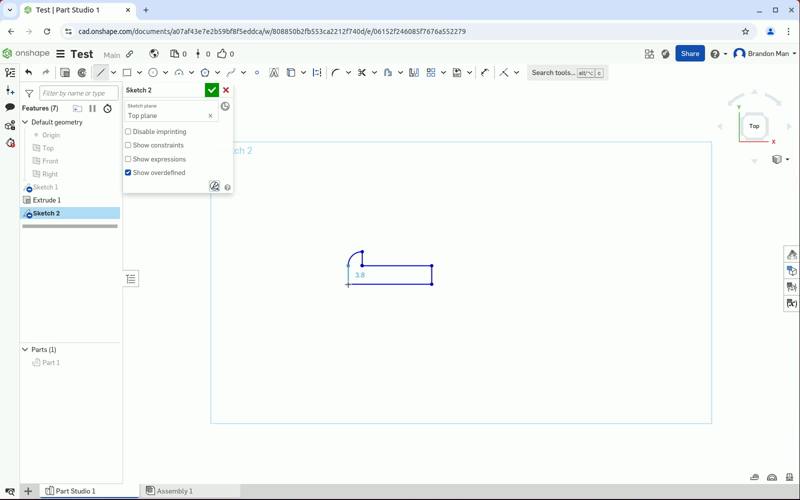
click(348, 284)
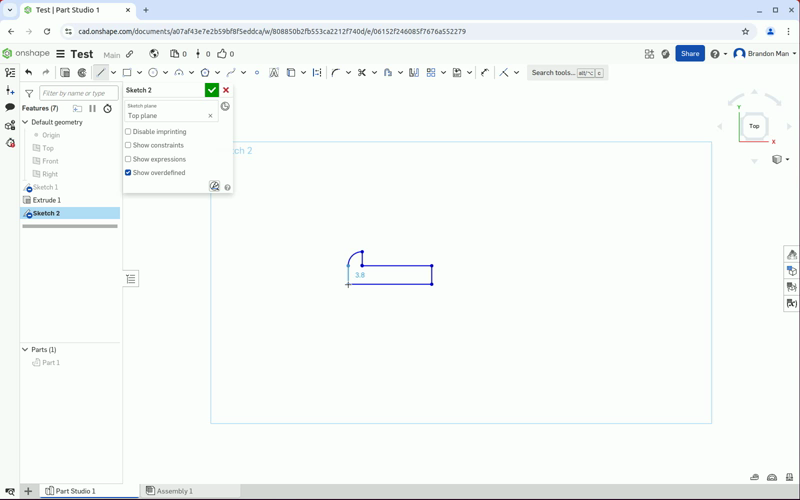
key(esc)
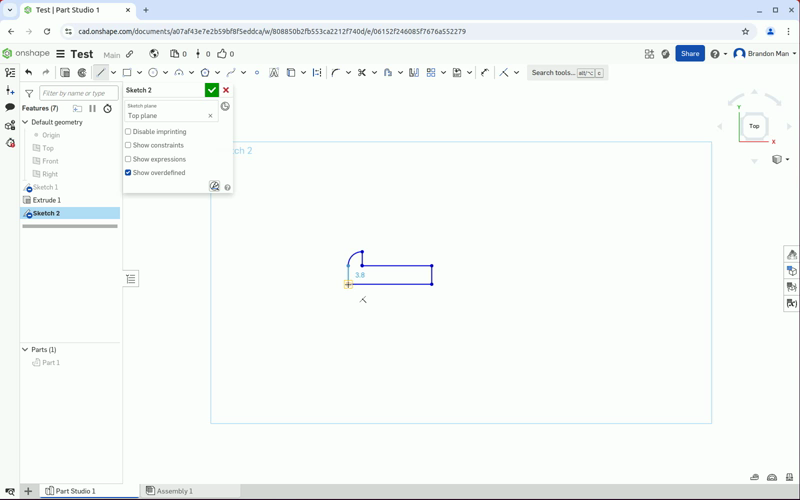
mouse_move(426, 281)
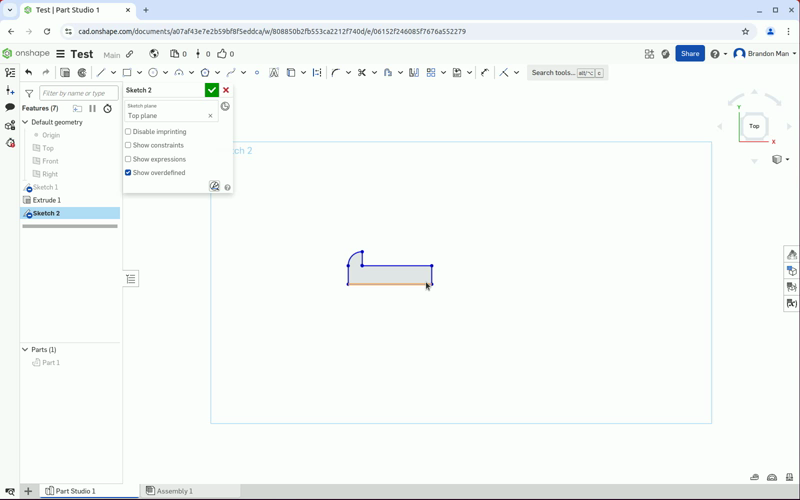
scroll(6)
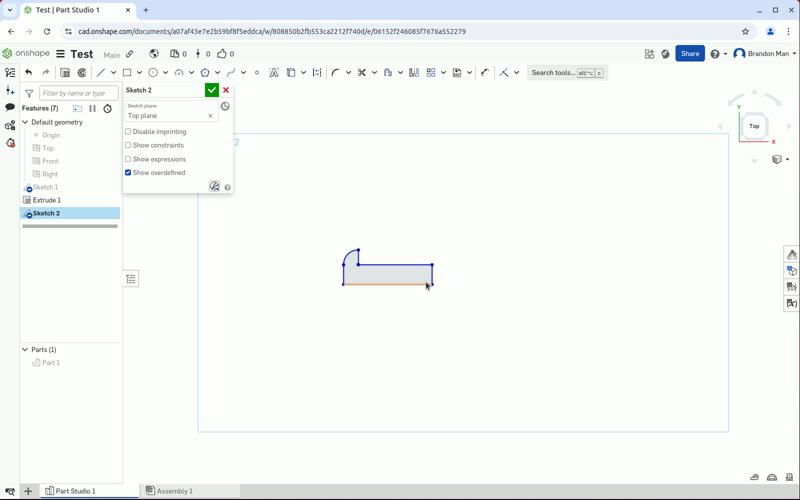
scroll(6)
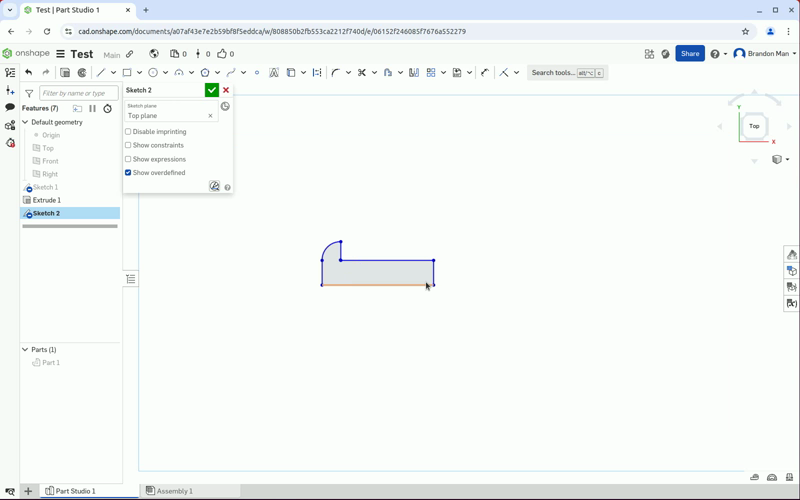
scroll(6)
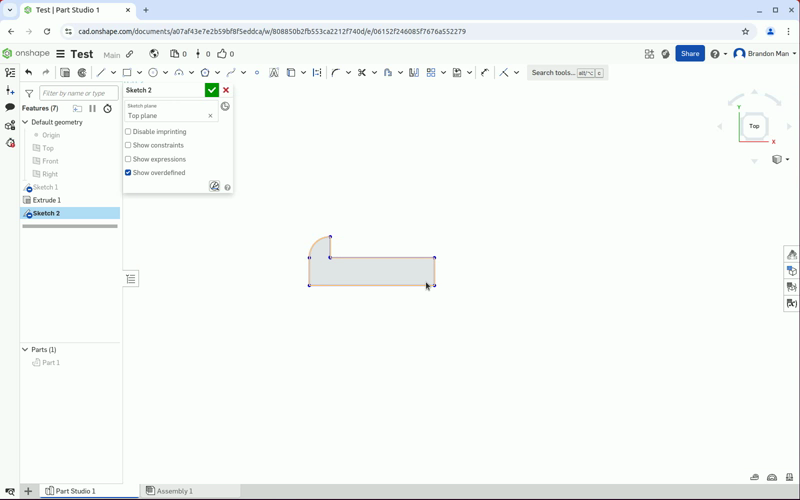
scroll(6)
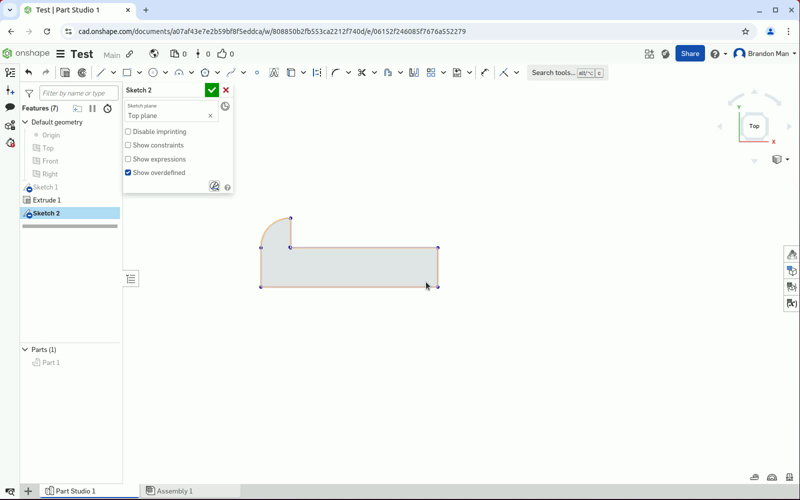
scroll(6)
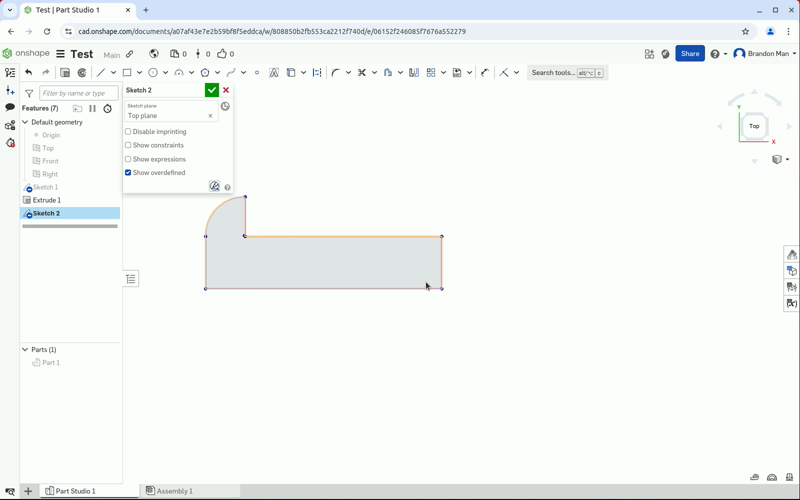
scroll(6)
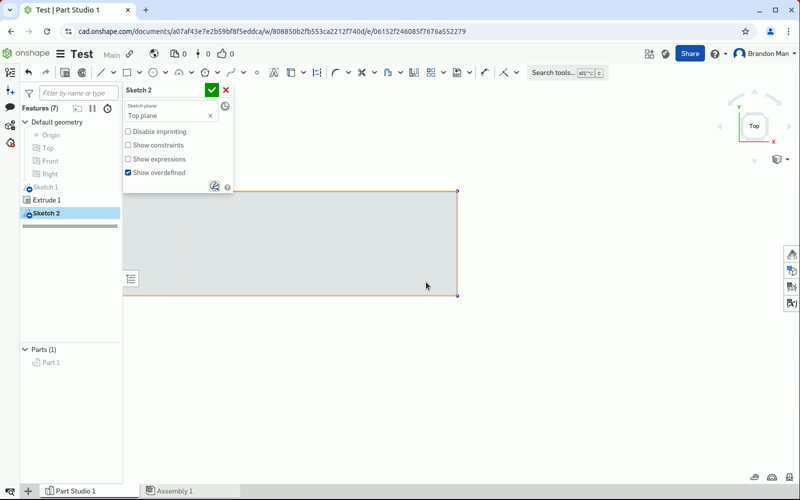
scroll(6)
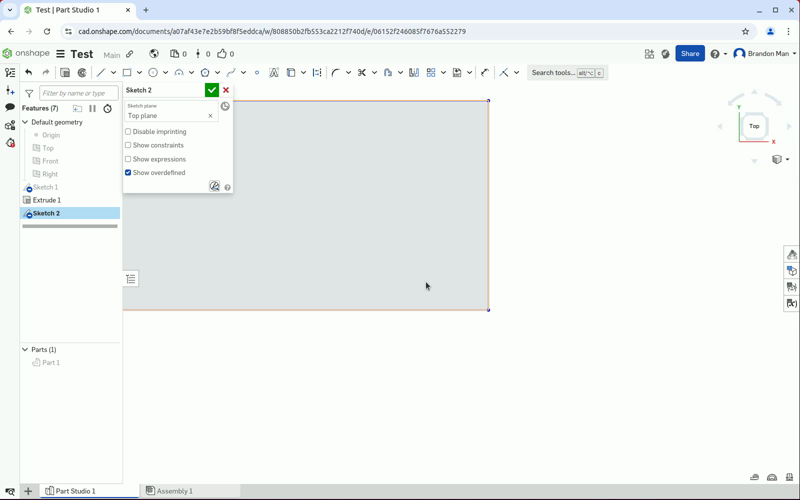
click(426, 281)
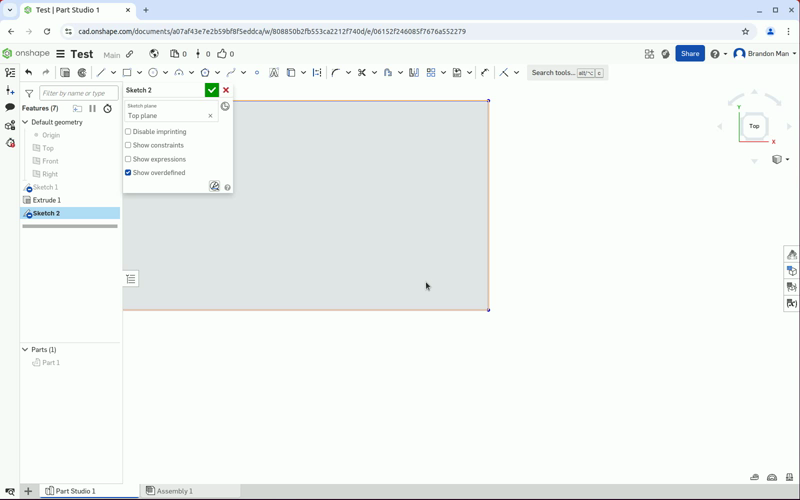
scroll(-6)
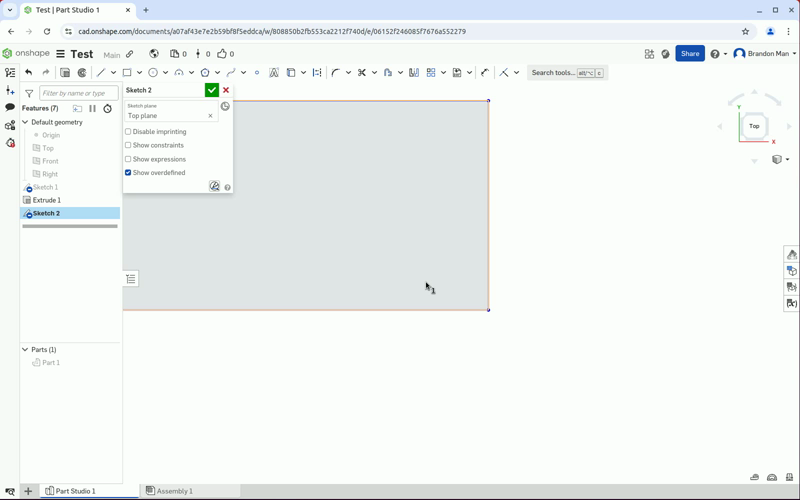
scroll(-6)
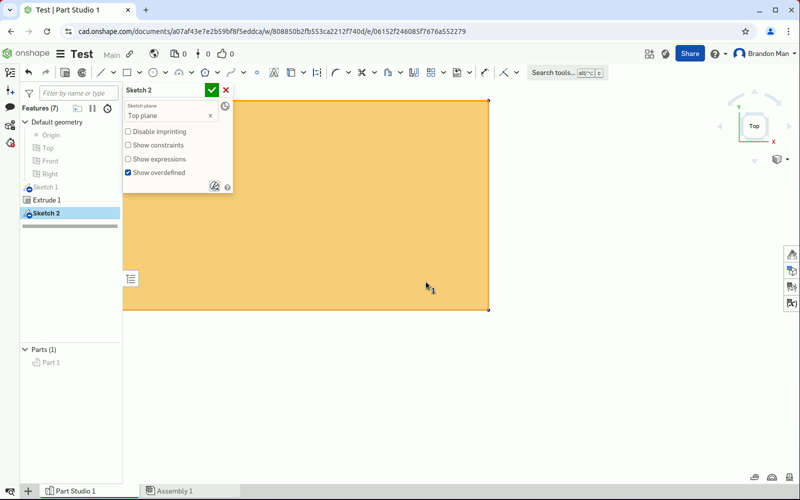
scroll(-6)
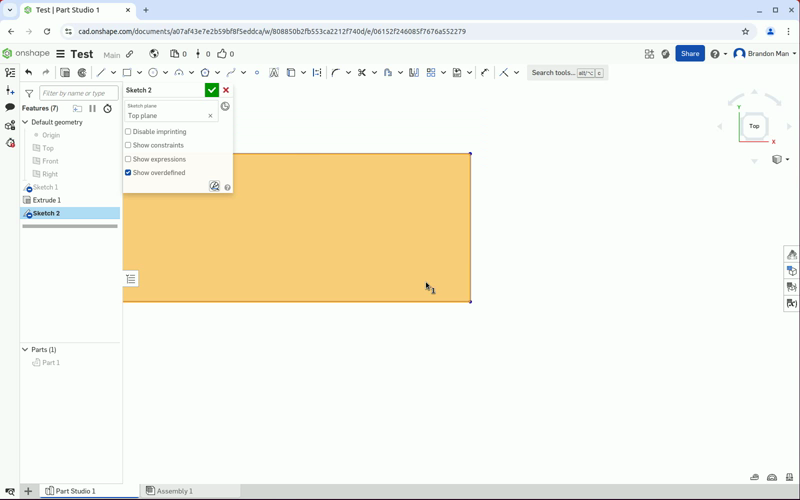
scroll(-6)
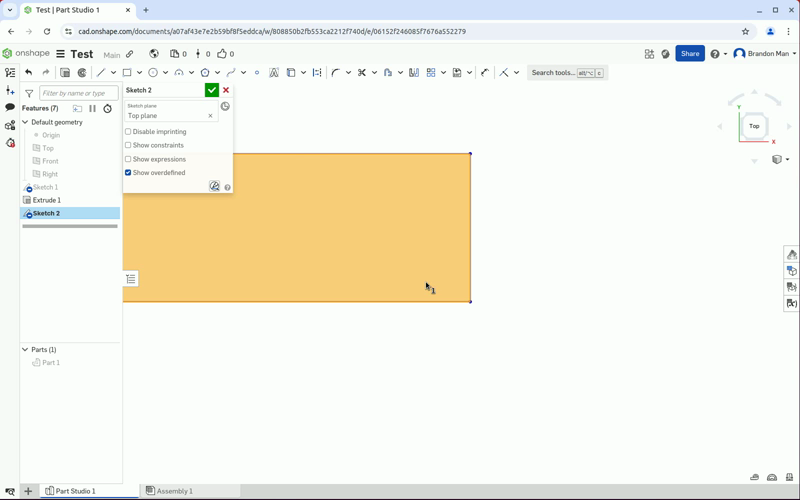
scroll(-6)
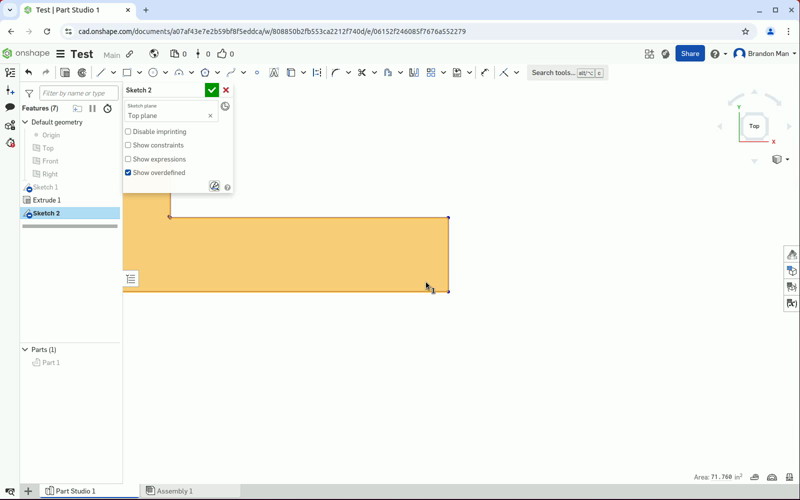
scroll(-6)
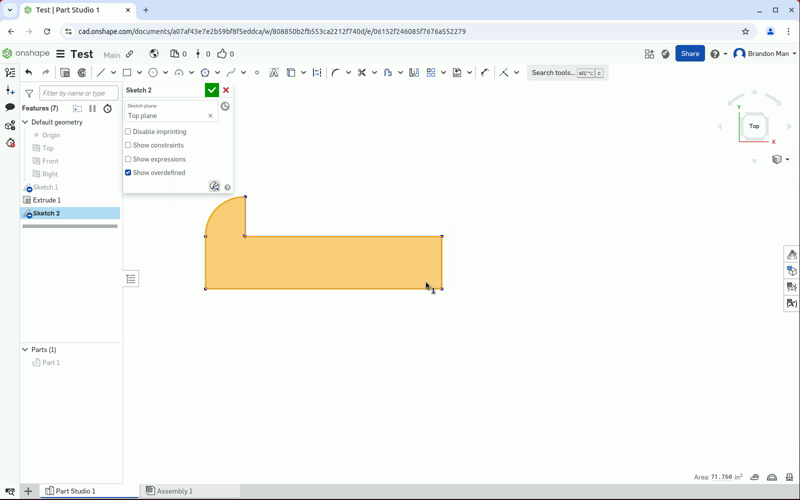
scroll(-6)
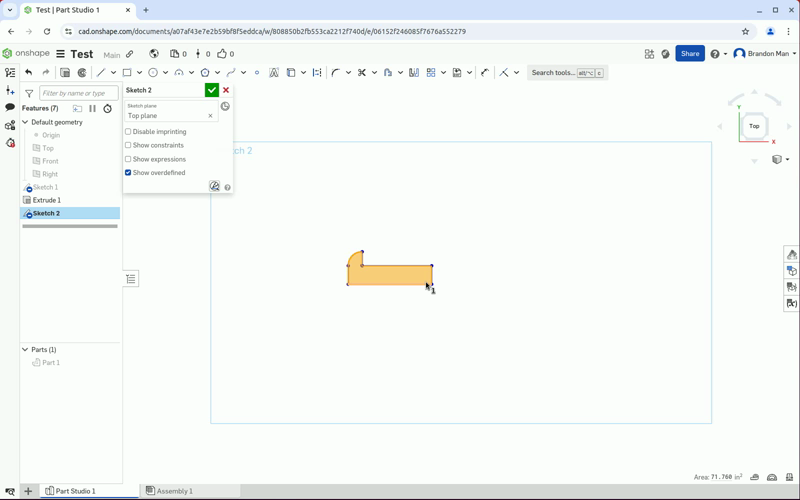
mouse_move(73, 352)
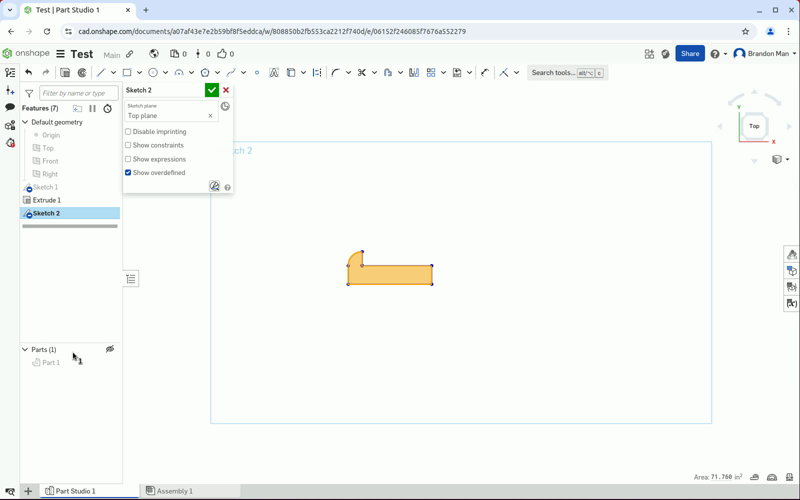
key(shift+y)
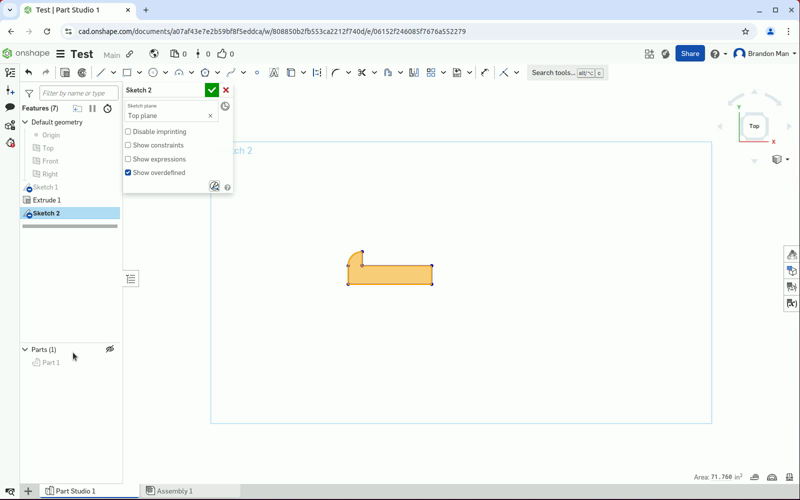
key(shift+e)
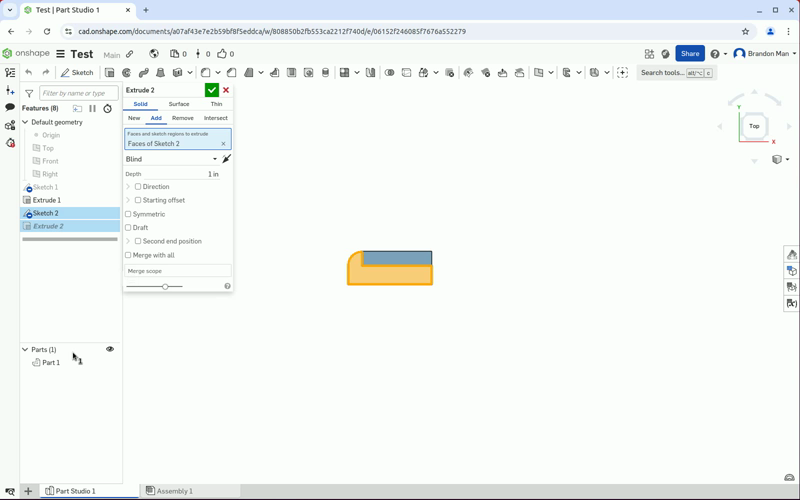
mouse_move(143, 106)
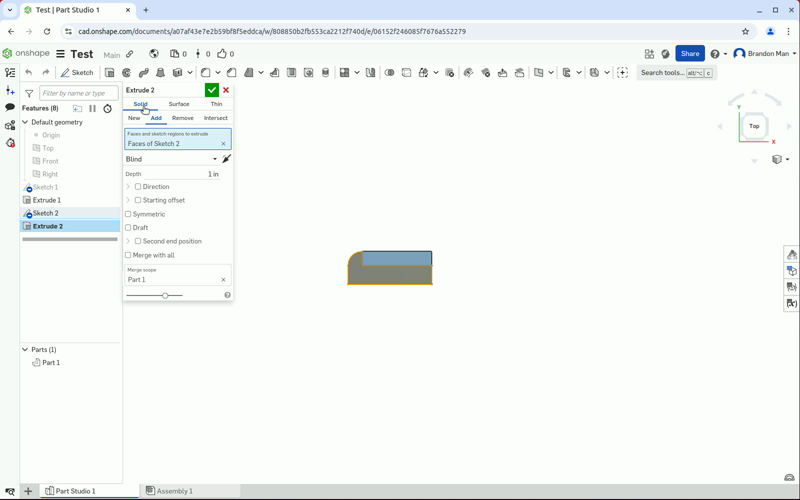
click(143, 106)
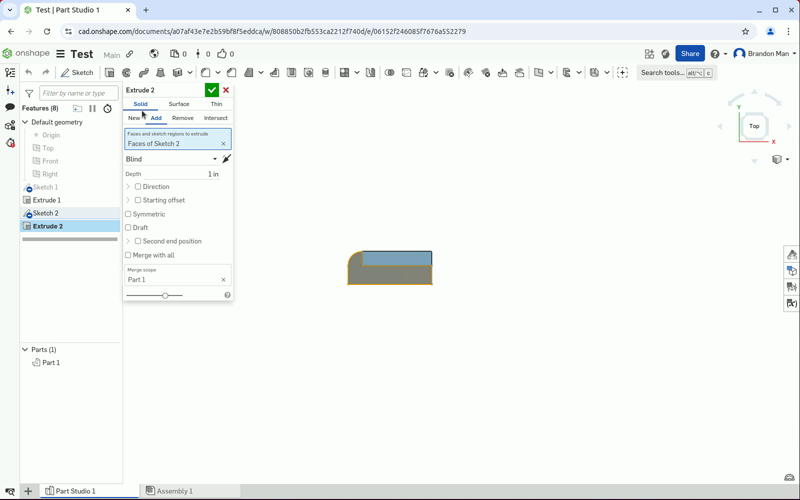
mouse_move(137, 120)
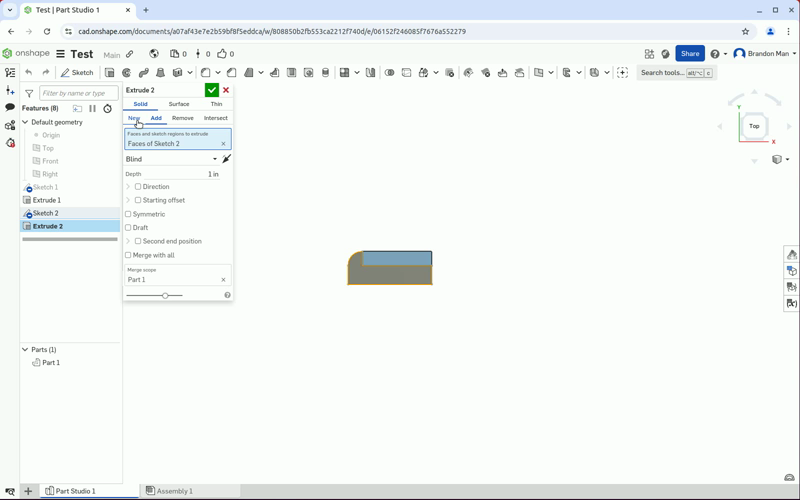
click(137, 120)
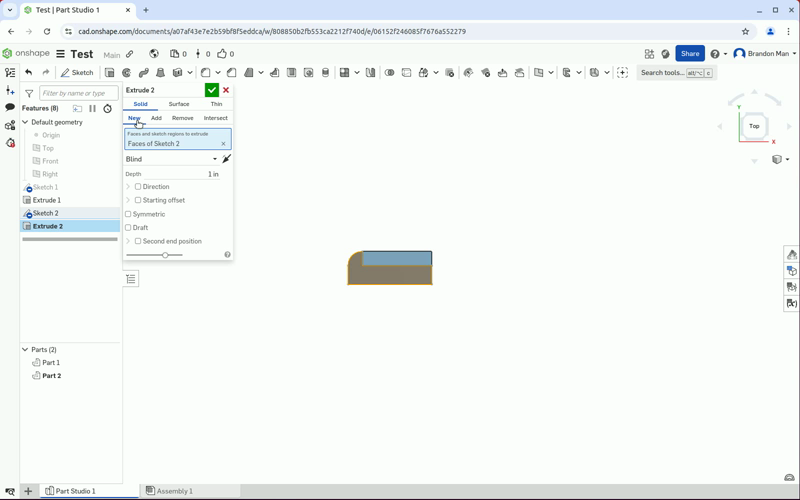
key(tab, 4)
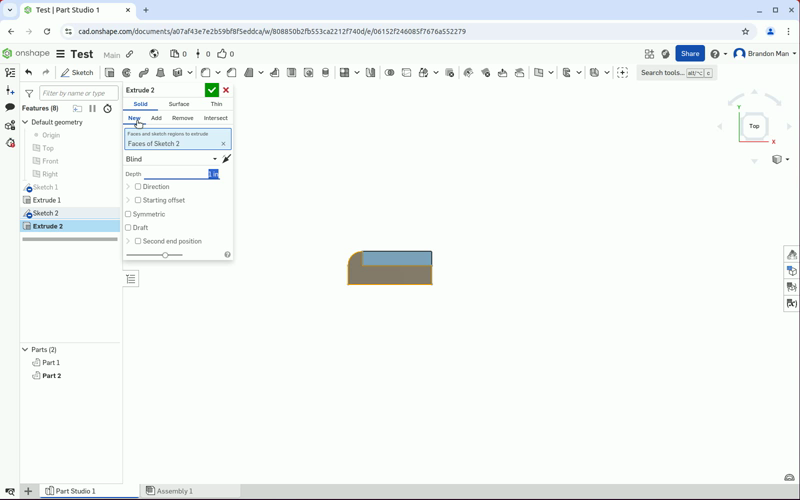
text(11.313)
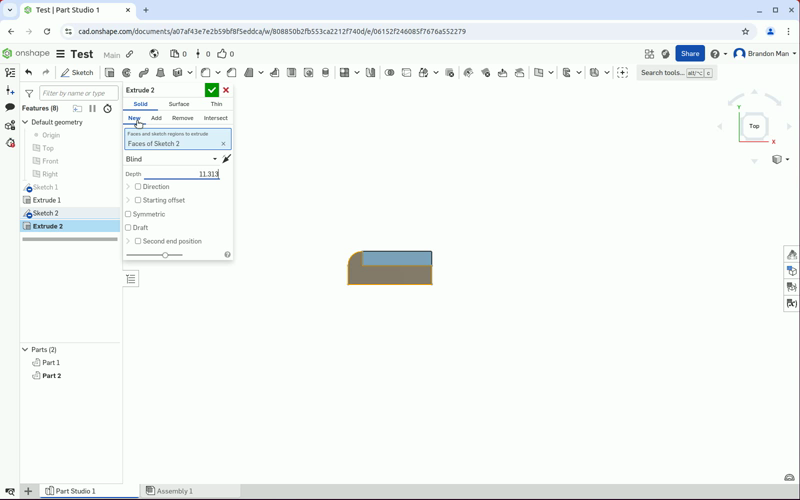
key(enter)
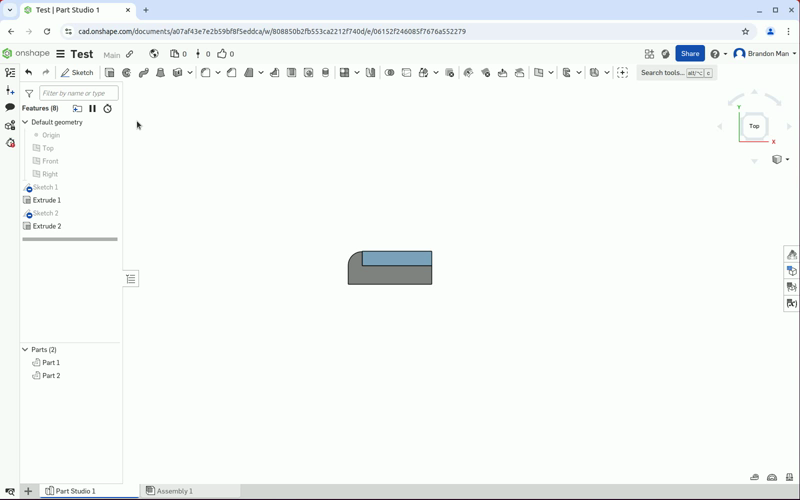
key(shift+h)
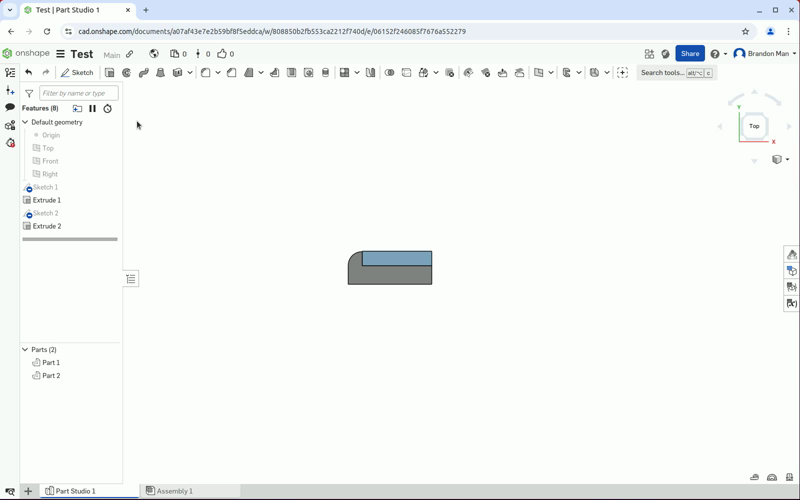
key(shift+h)
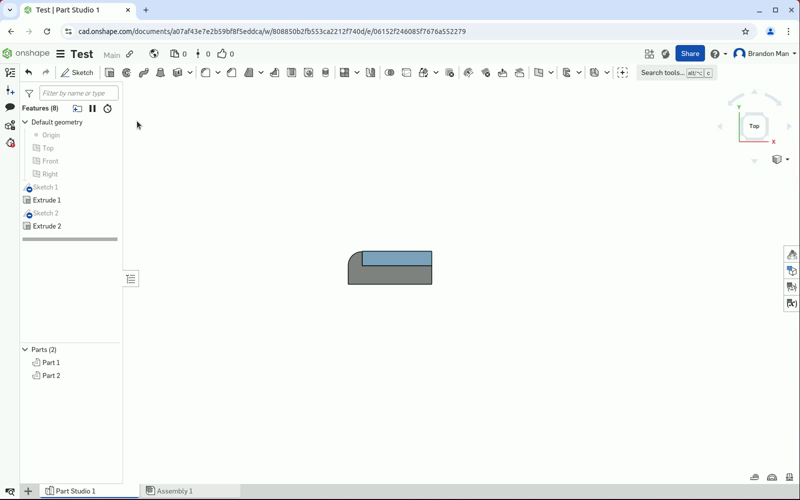
mouse_move(73, 189)
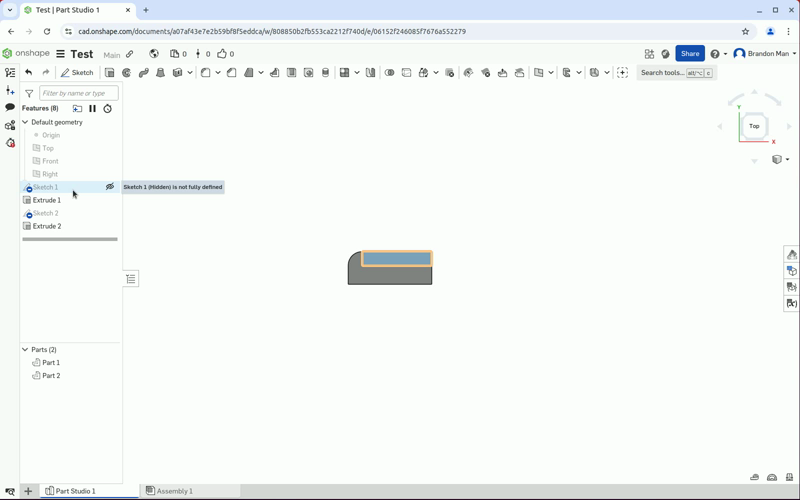
click(73, 189)
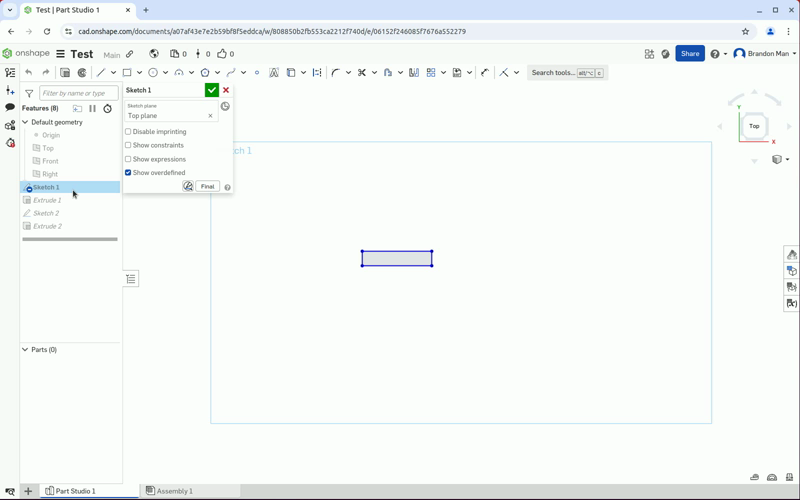
mouse_move(229, 92)
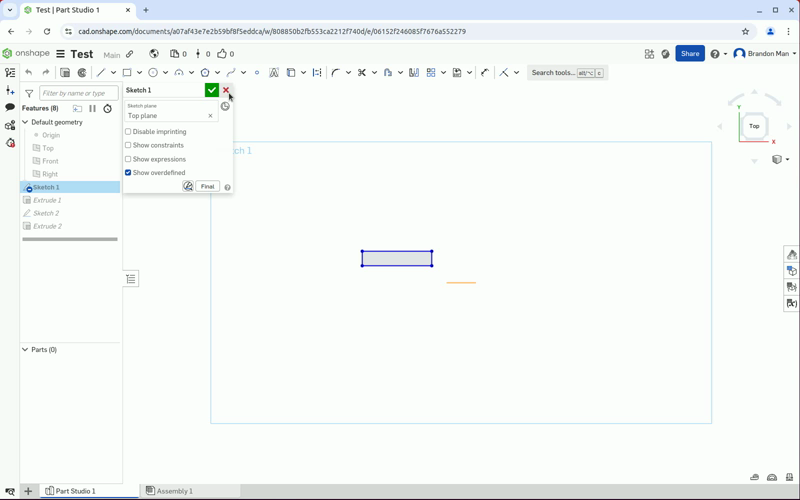
click(229, 92)
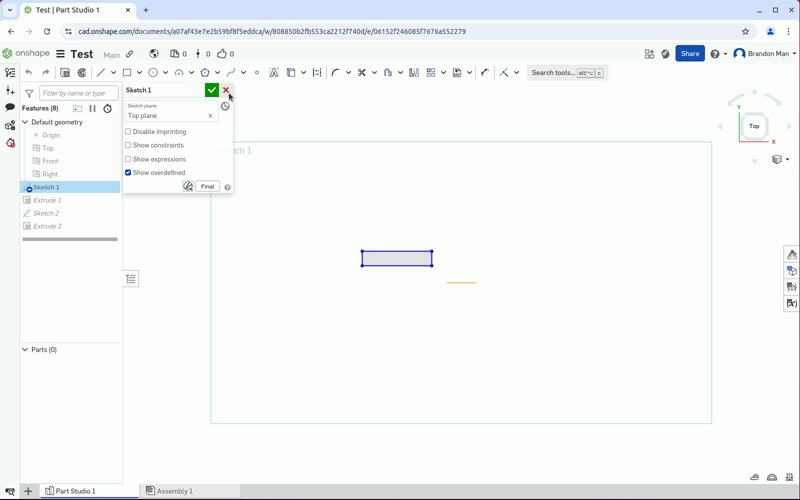
key(shift+s)
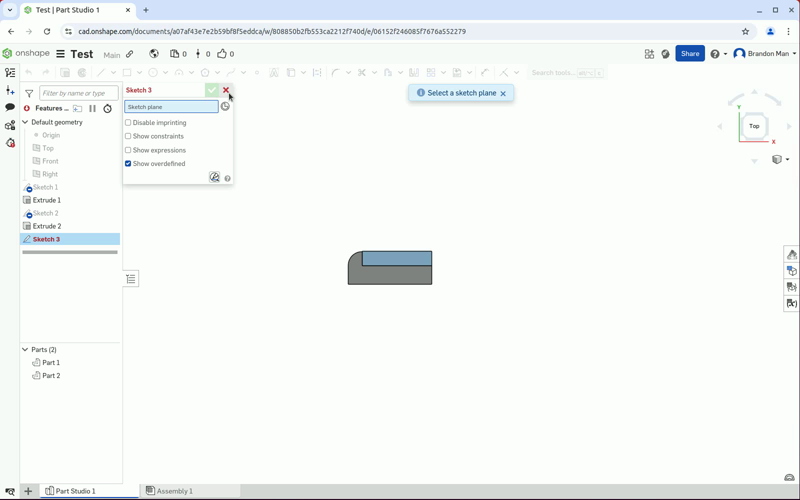
mouse_move(73, 150)
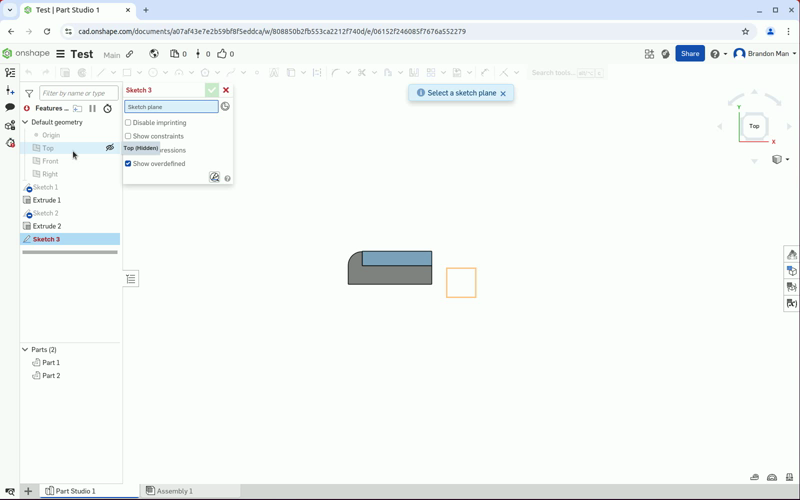
click(73, 150)
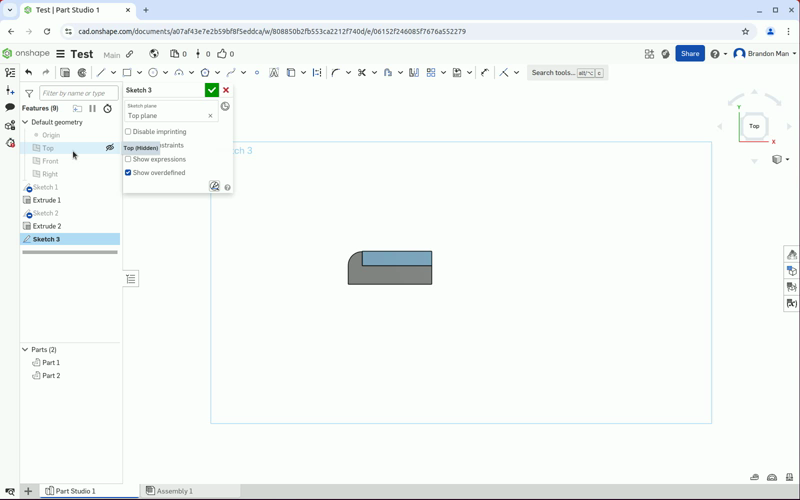
mouse_move(73, 352)
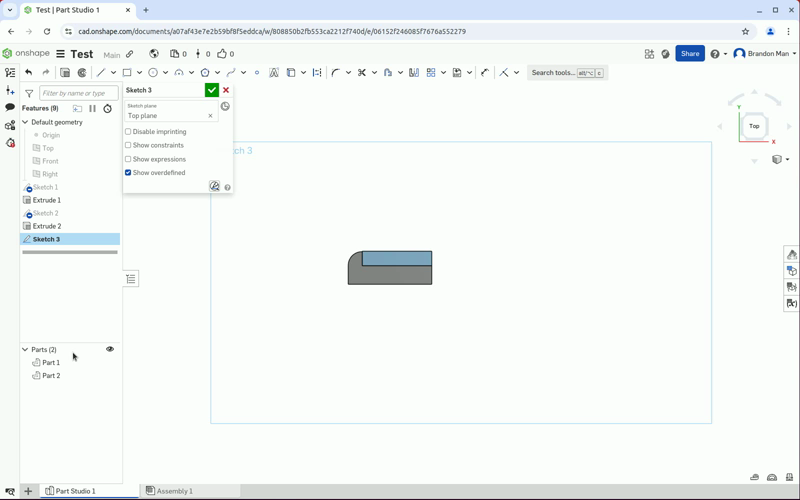
key(y)
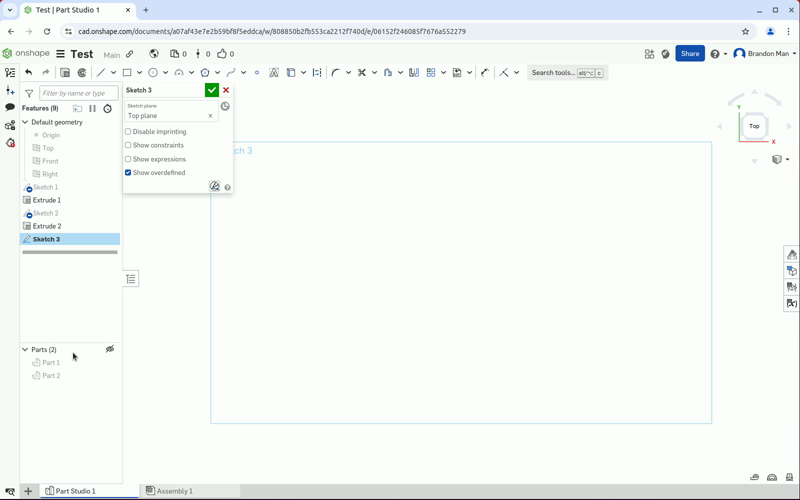
key(l)
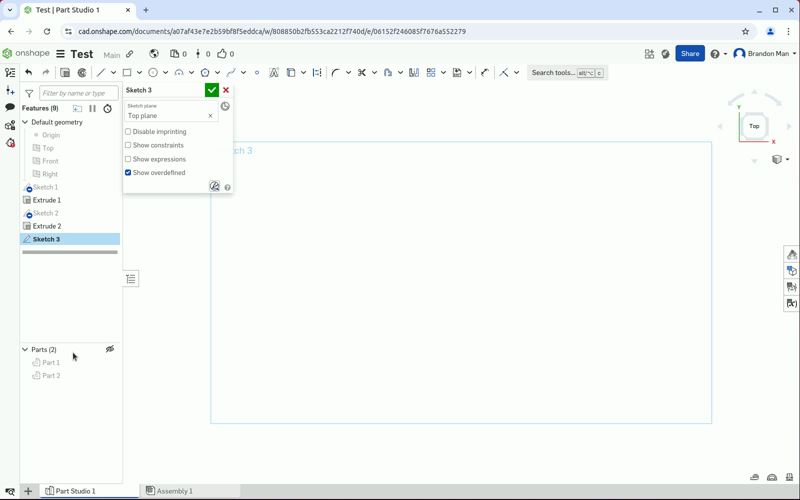
key_down(shift)
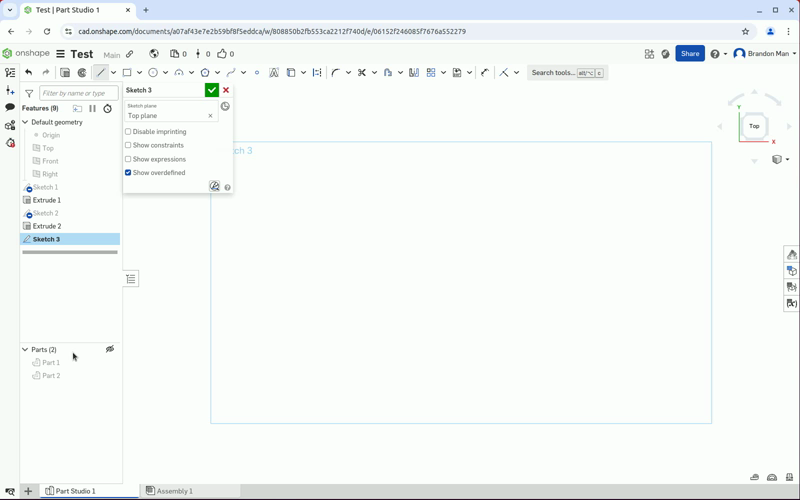
mouse_move(348, 312)
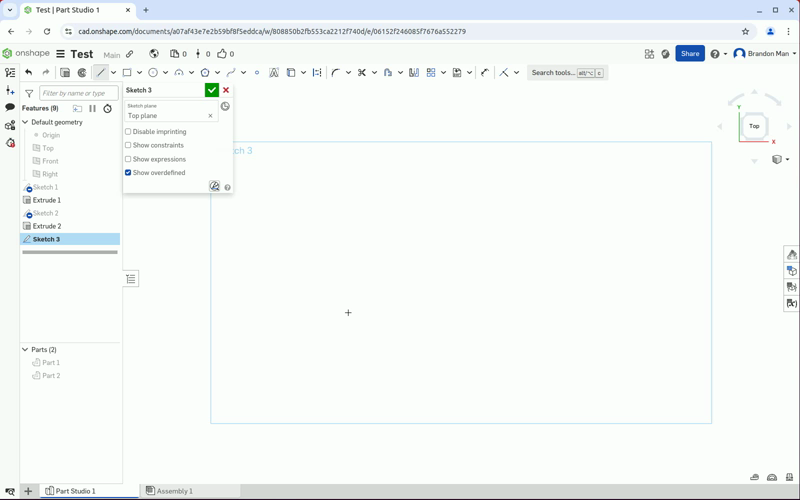
click(348, 312)
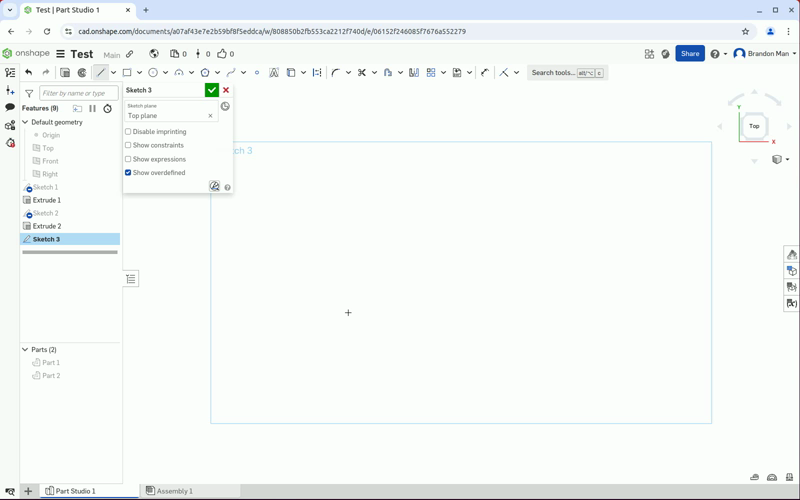
key_up(shift)
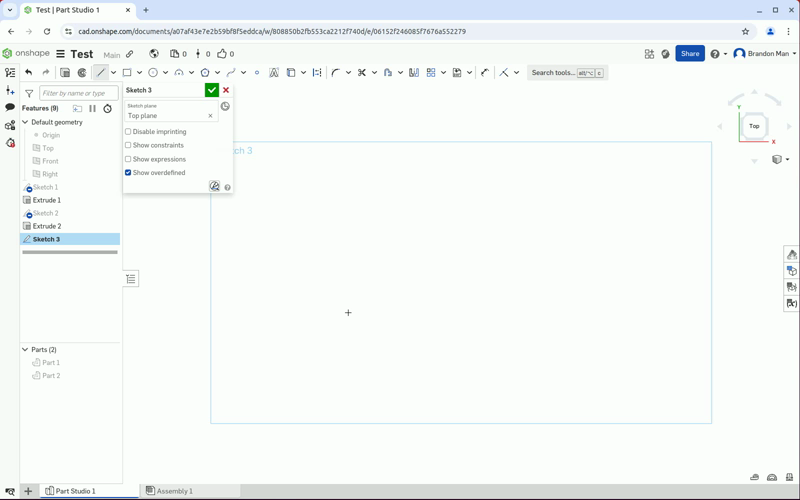
key_down(shift)
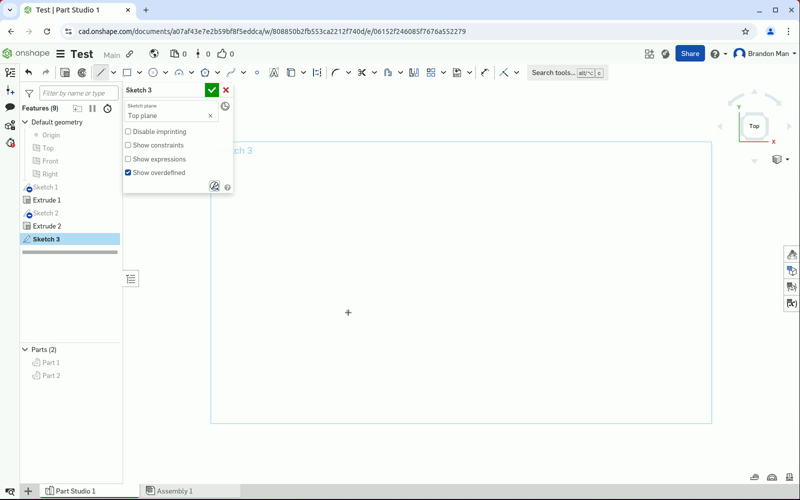
mouse_move(431, 312)
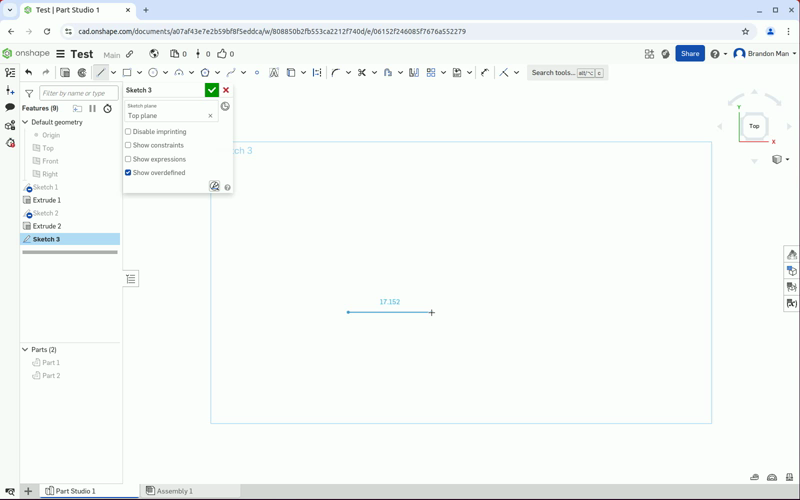
click(431, 312)
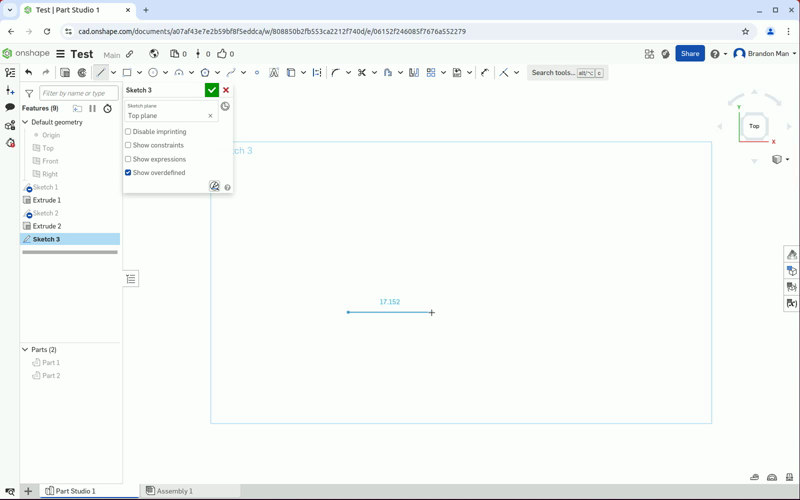
key_up(shift)
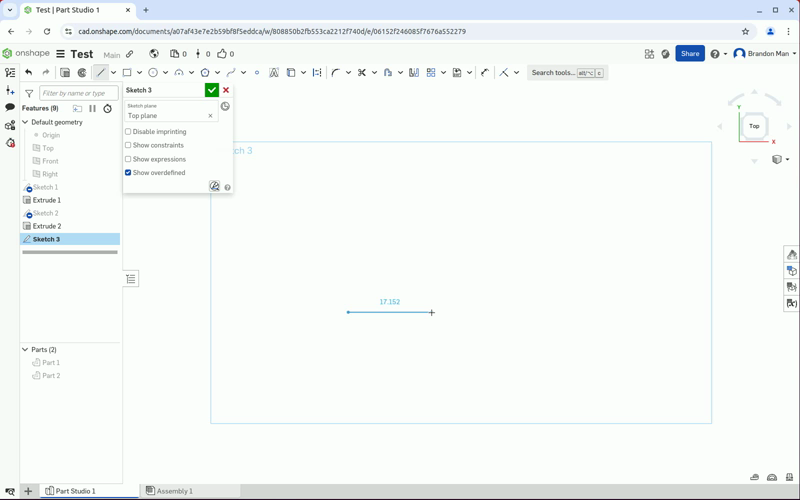
key_down(shift)
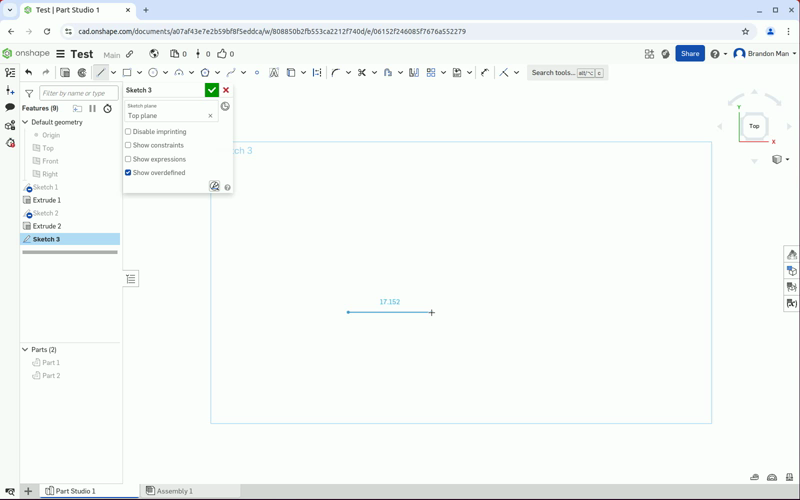
mouse_move(461, 312)
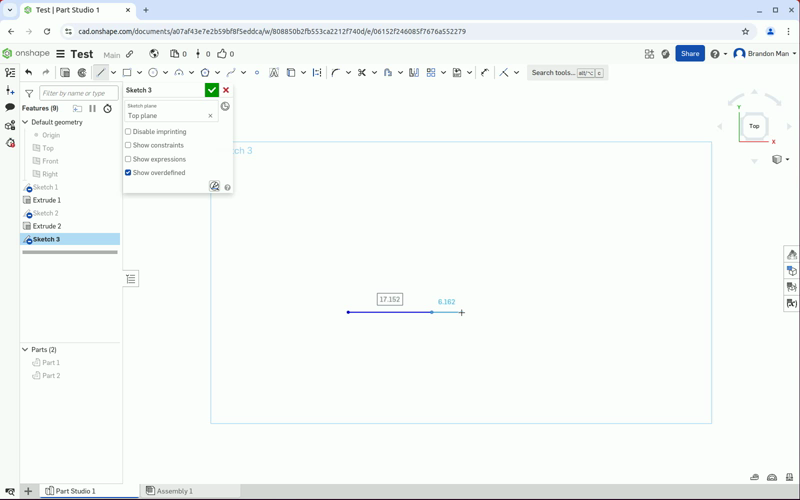
mouse_move(431, 284)
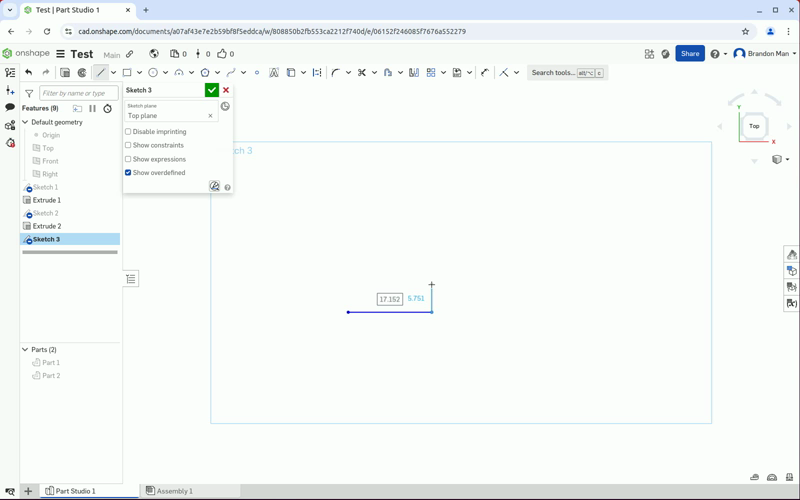
click(431, 284)
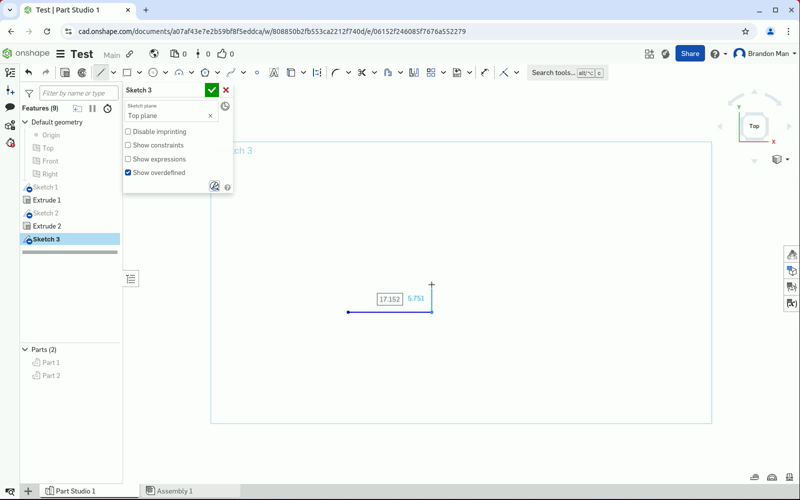
key_up(shift)
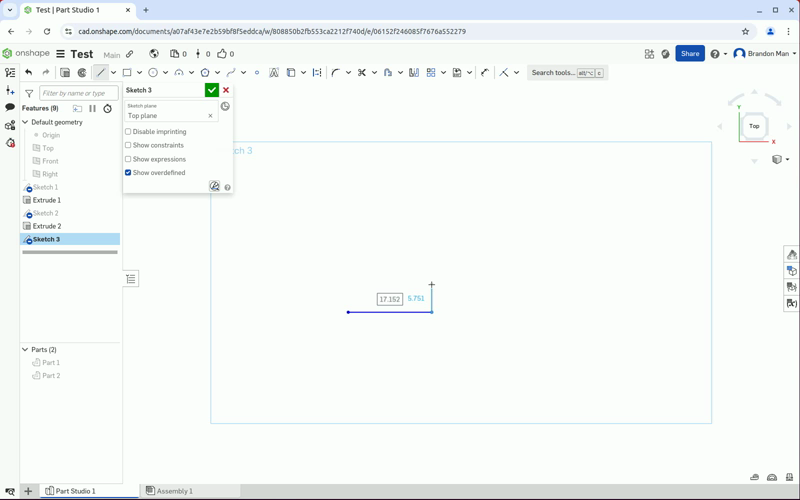
key_down(shift)
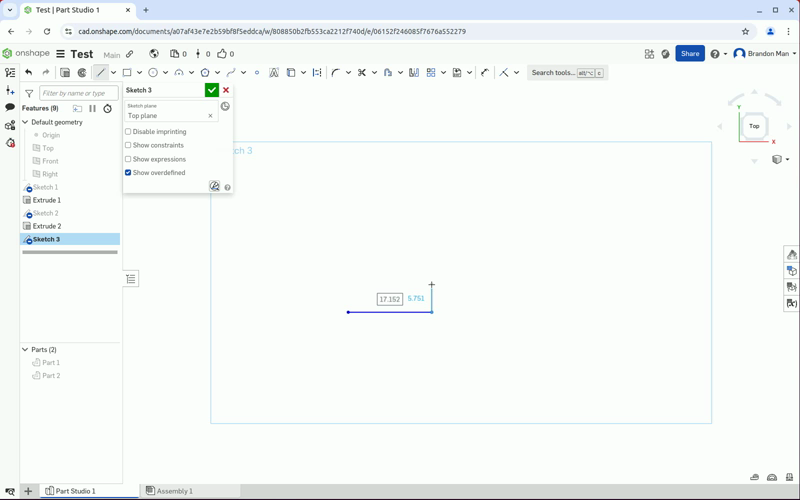
mouse_move(348, 284)
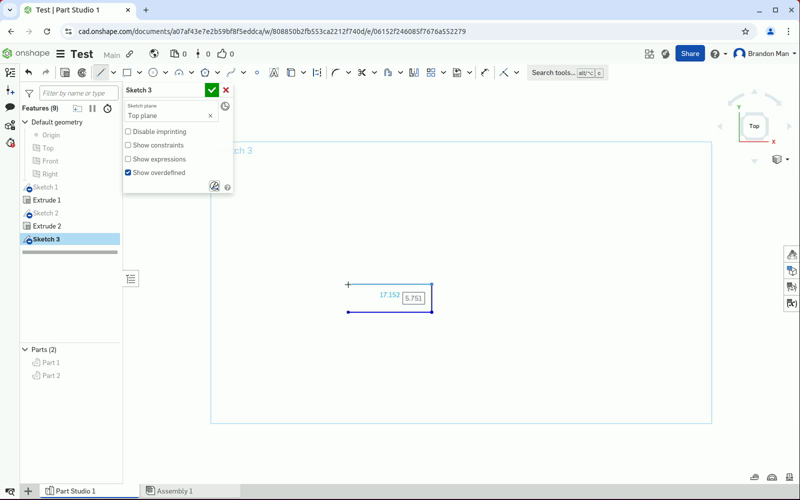
click(348, 284)
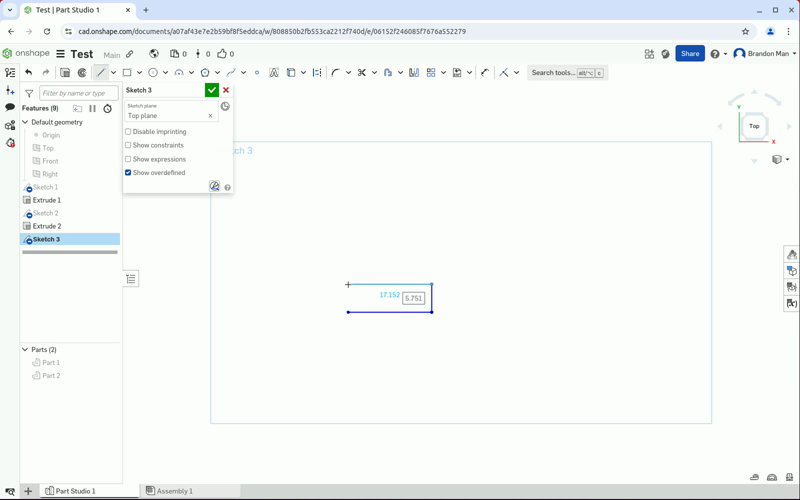
key_up(shift)
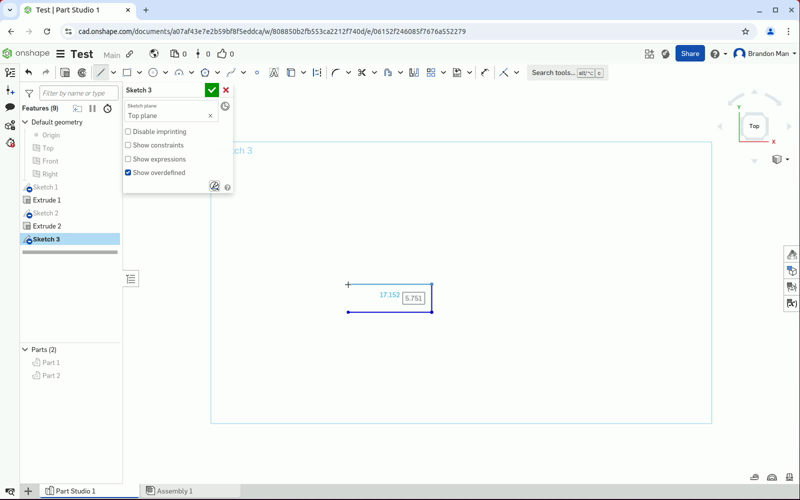
mouse_move(378, 284)
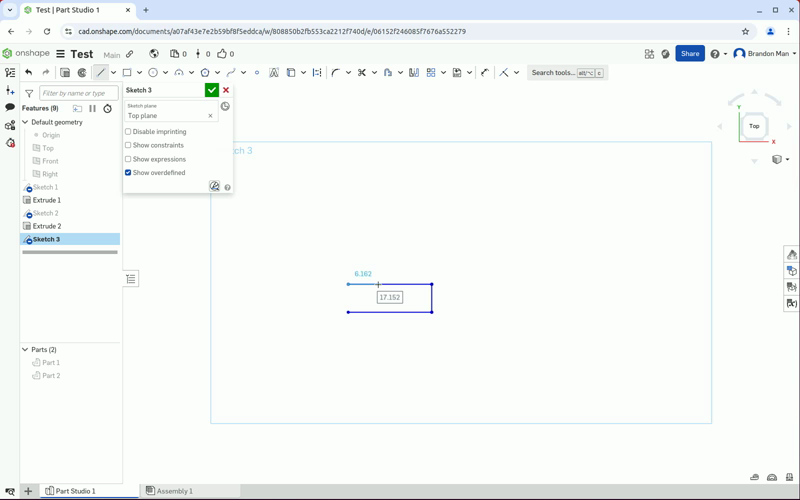
key_down(shift)
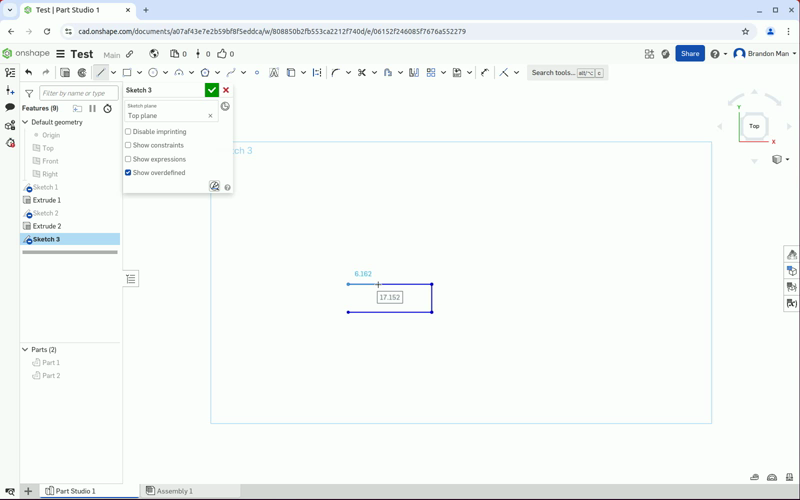
mouse_move(348, 312)
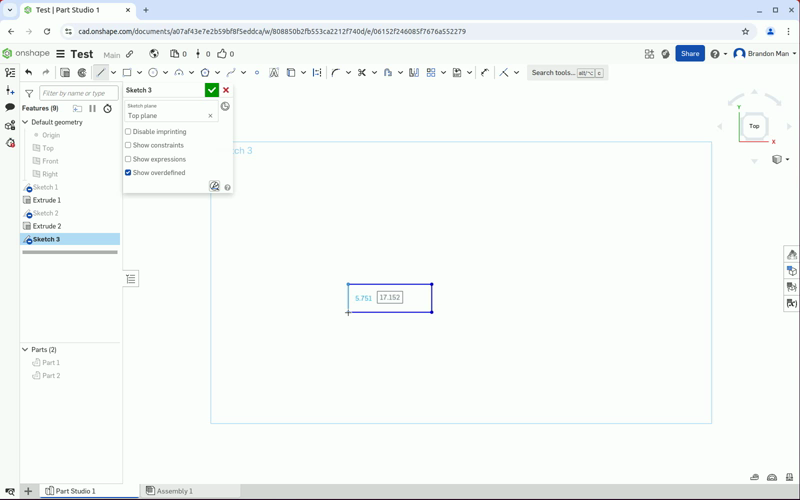
key_up(shift)
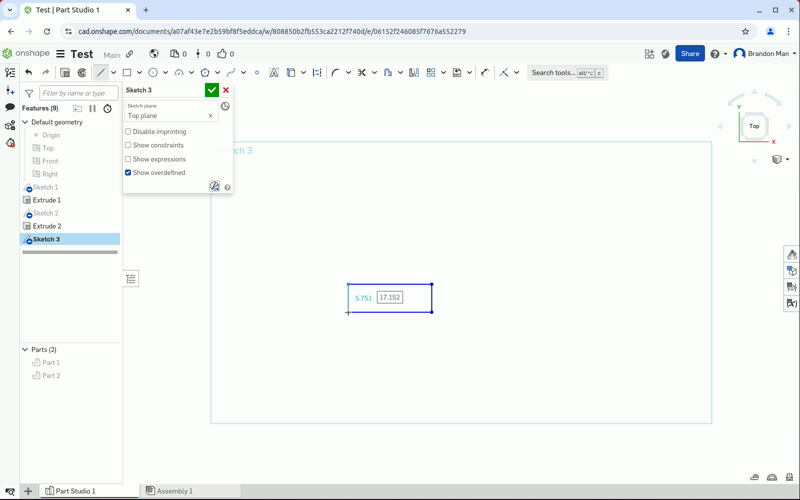
click(348, 312)
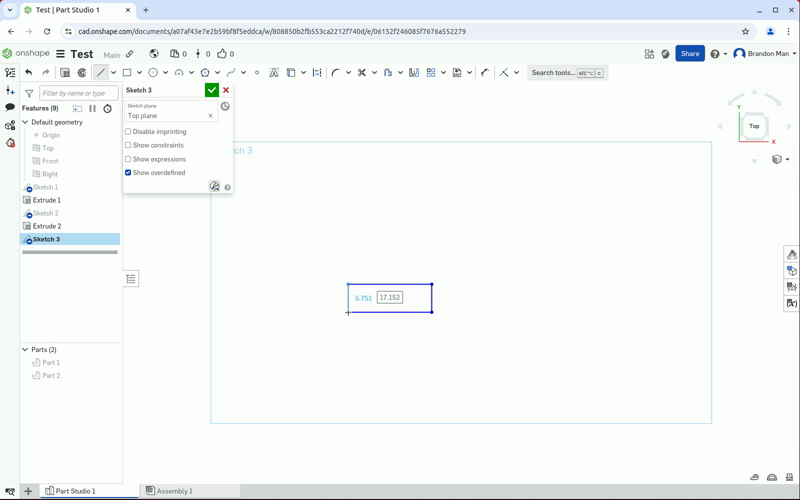
key(esc)
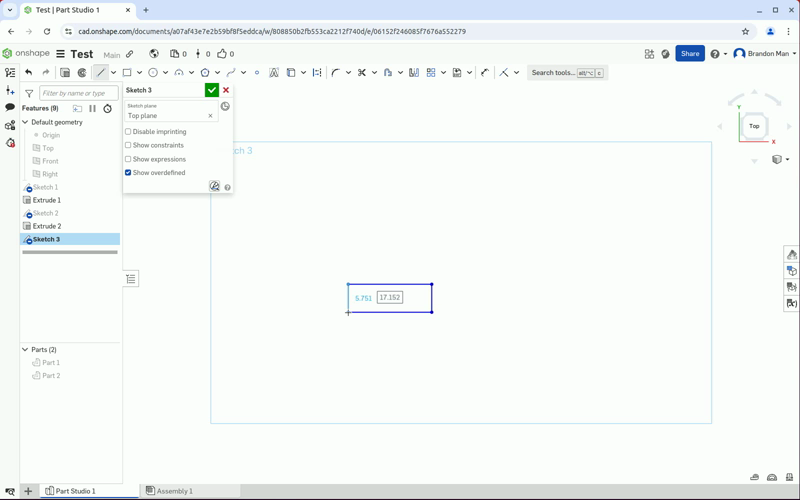
mouse_move(381, 300)
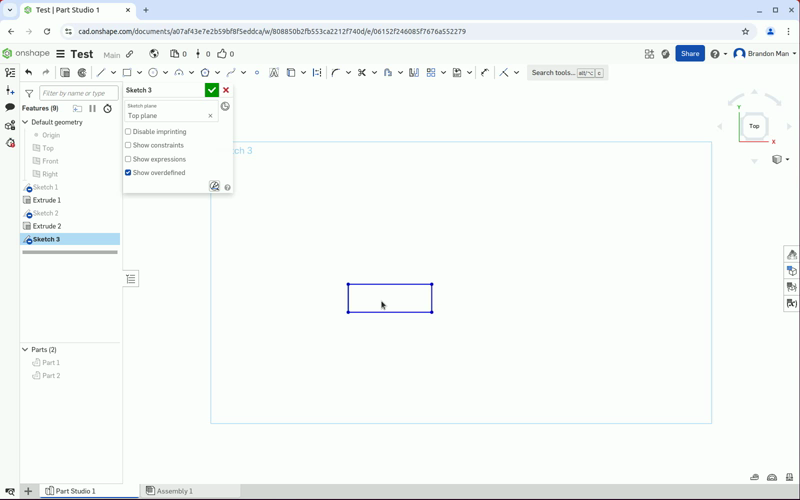
click(381, 300)
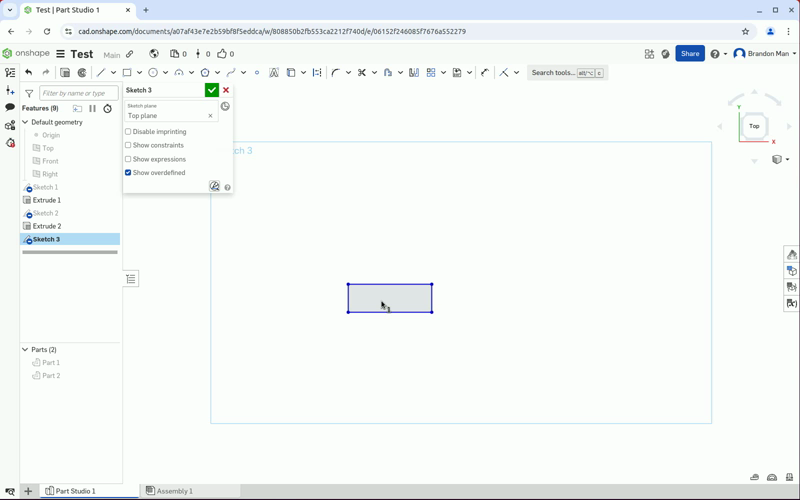
mouse_move(73, 352)
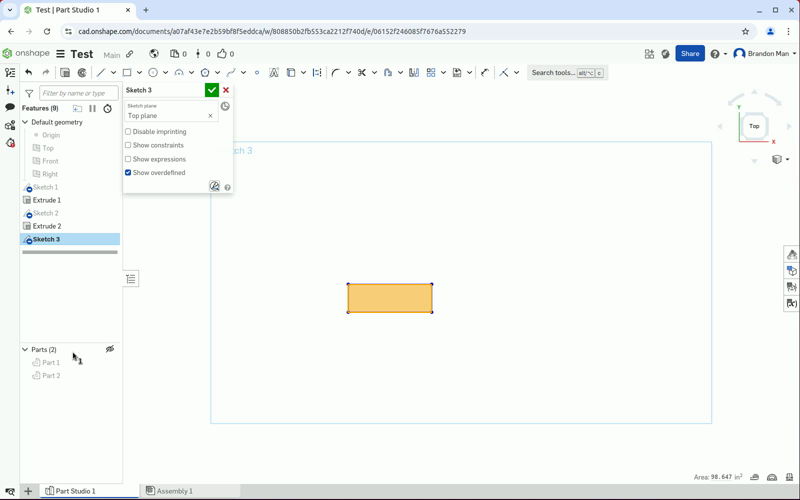
key(shift+y)
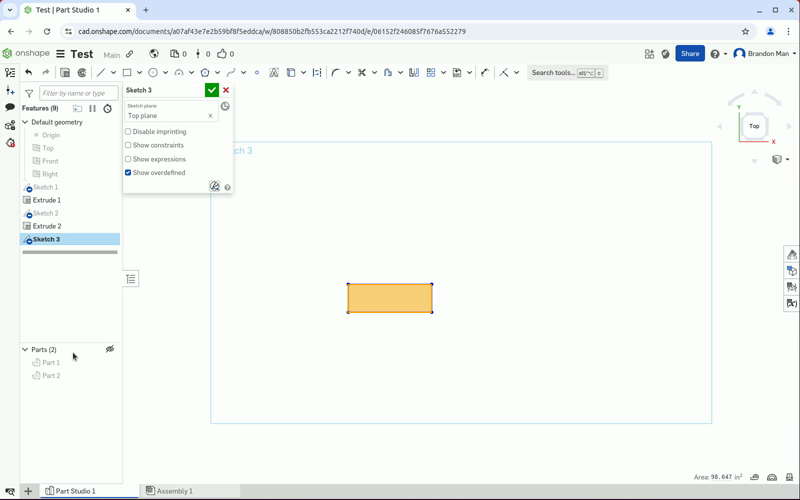
key(shift+e)
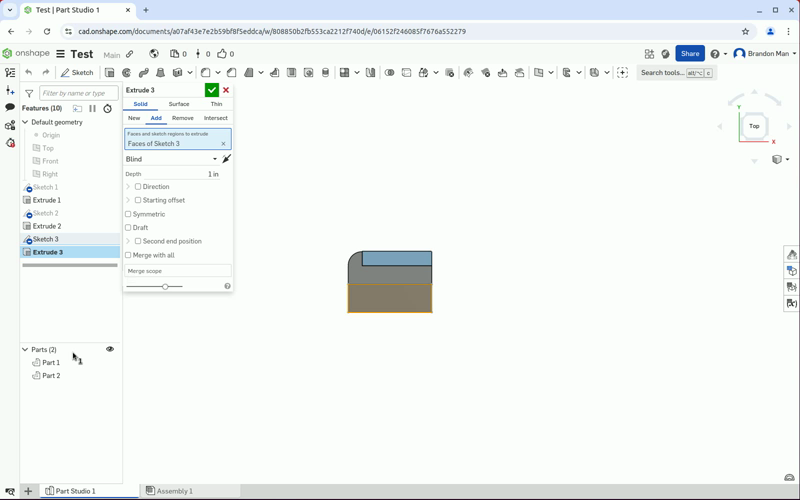
mouse_move(143, 106)
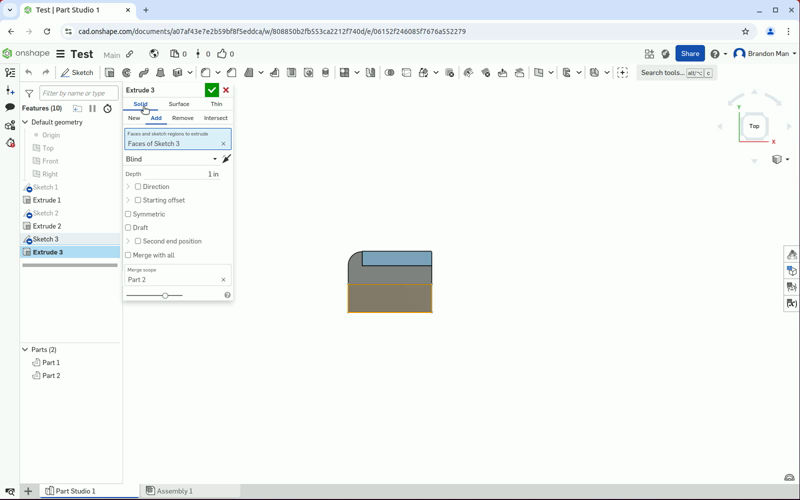
click(143, 106)
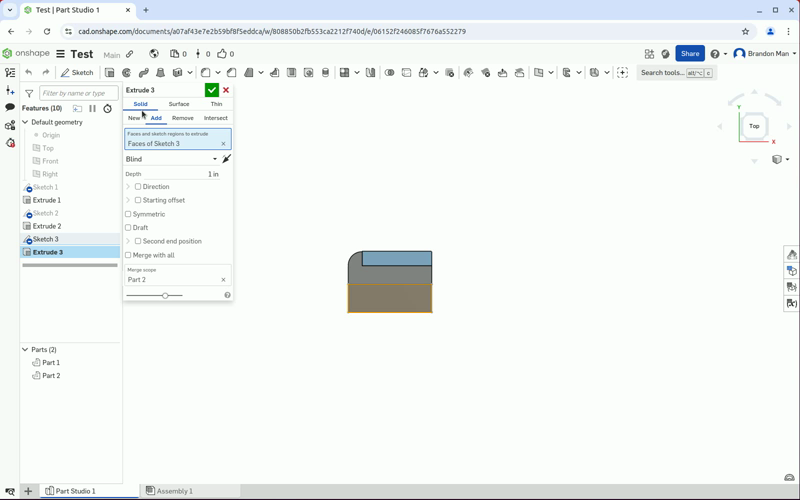
mouse_move(137, 120)
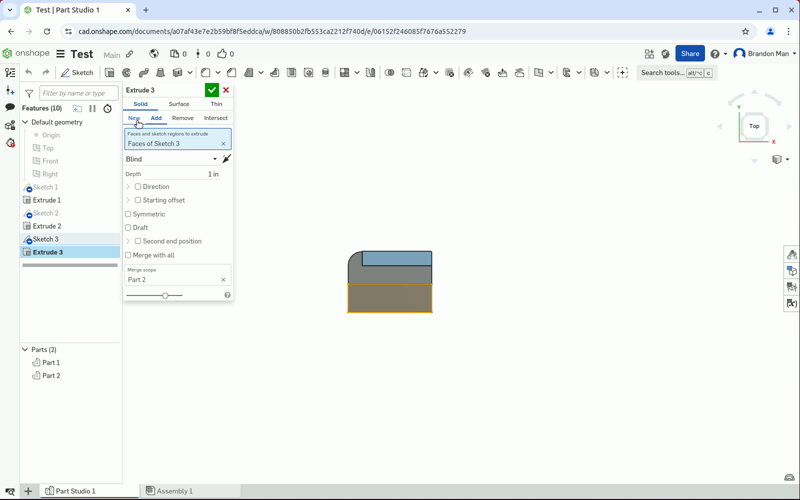
click(137, 120)
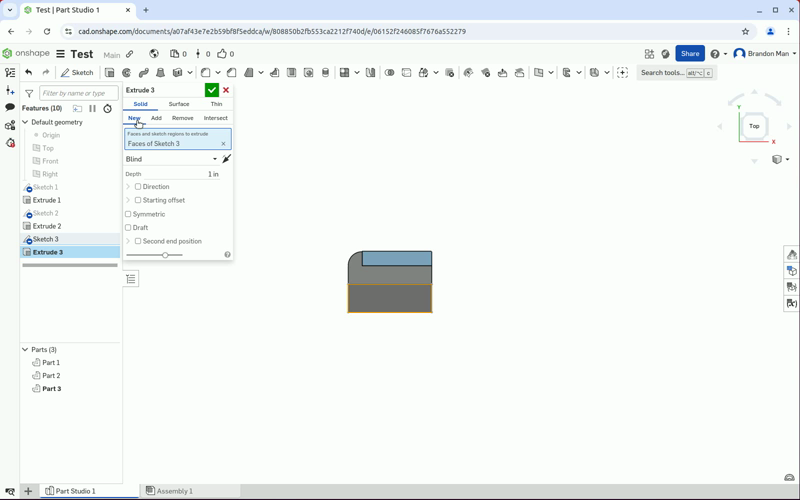
key(tab, 4)
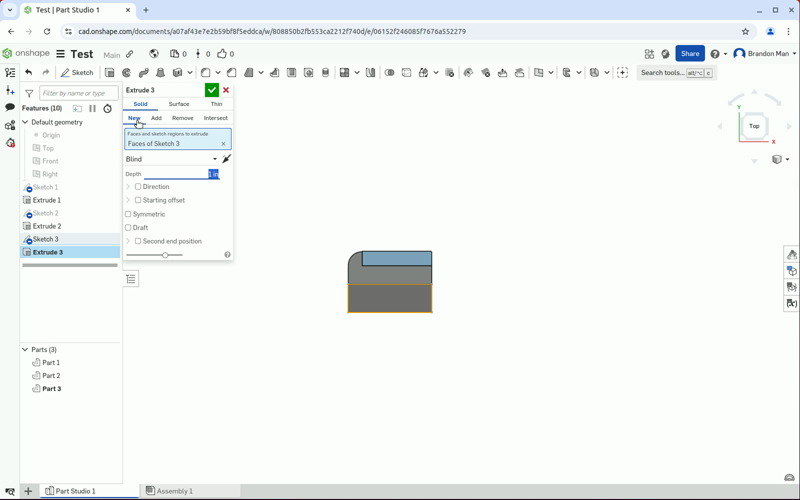
text(11.313)
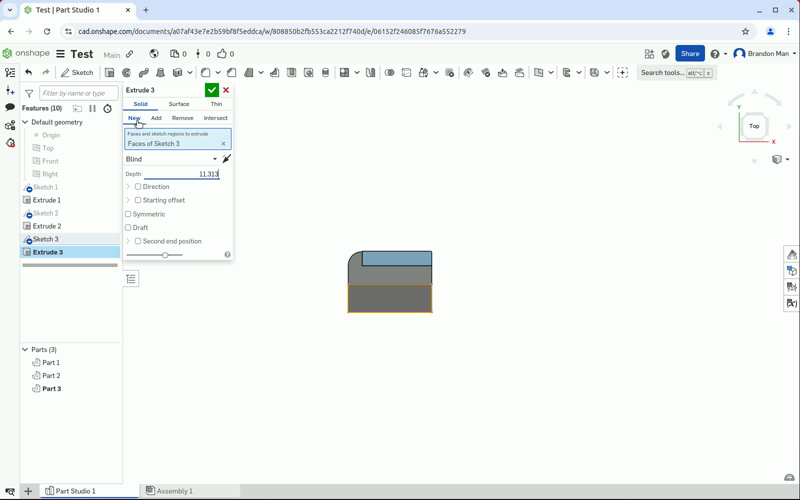
key(enter)
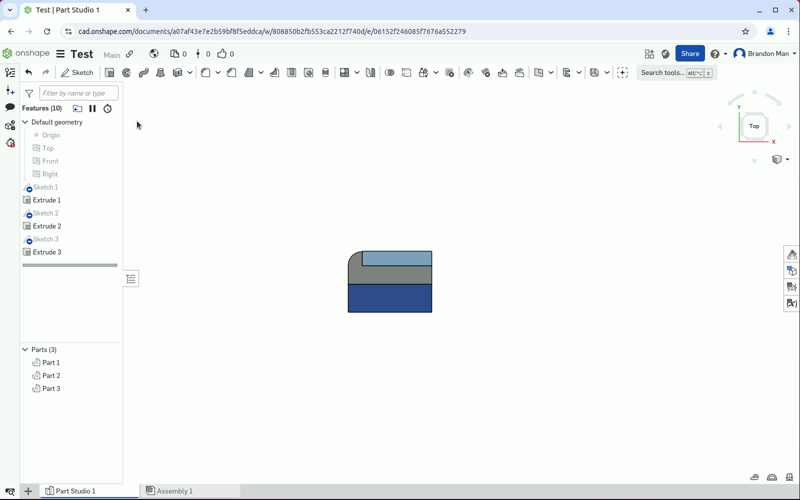
key(shift+h)
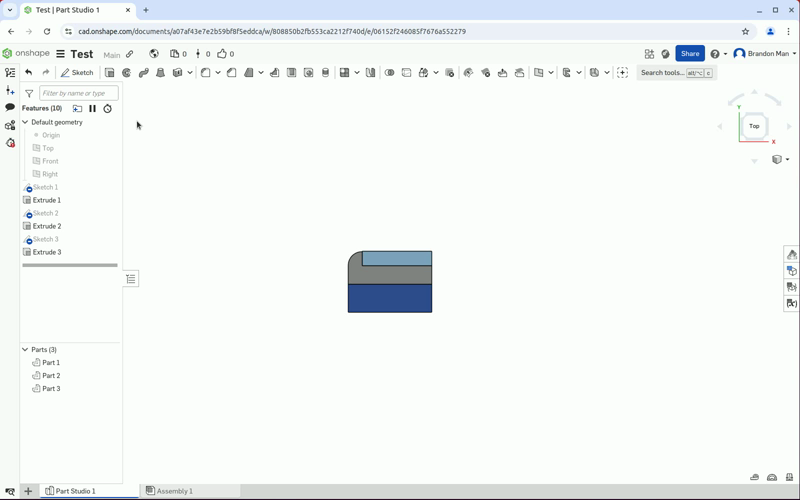
key(shift+h)
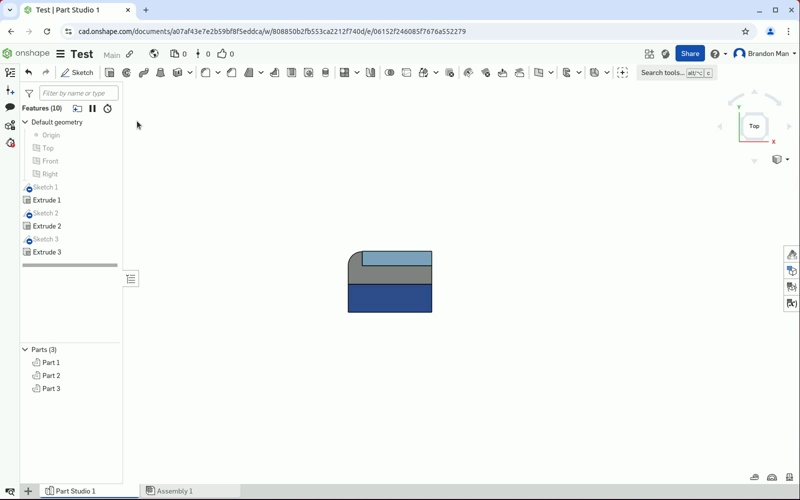
mouse_move(73, 189)
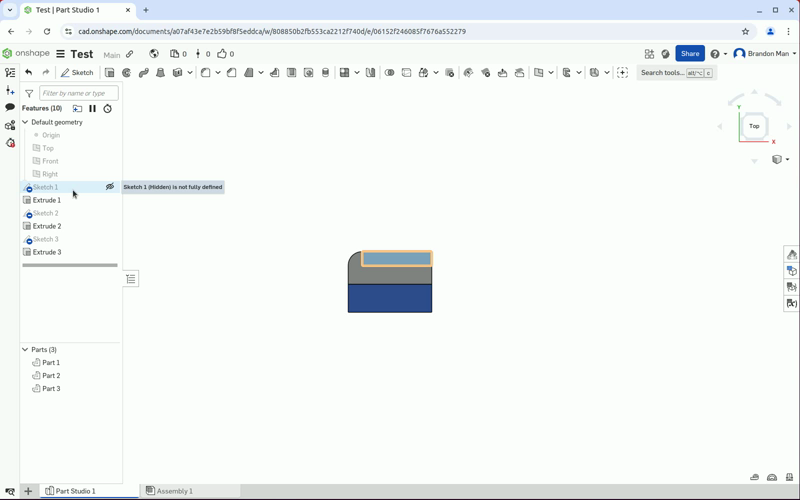
click(73, 189)
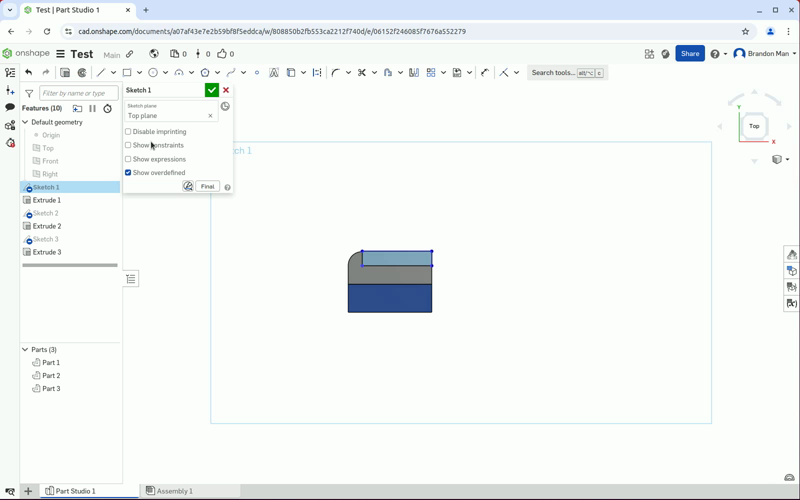
mouse_move(229, 92)
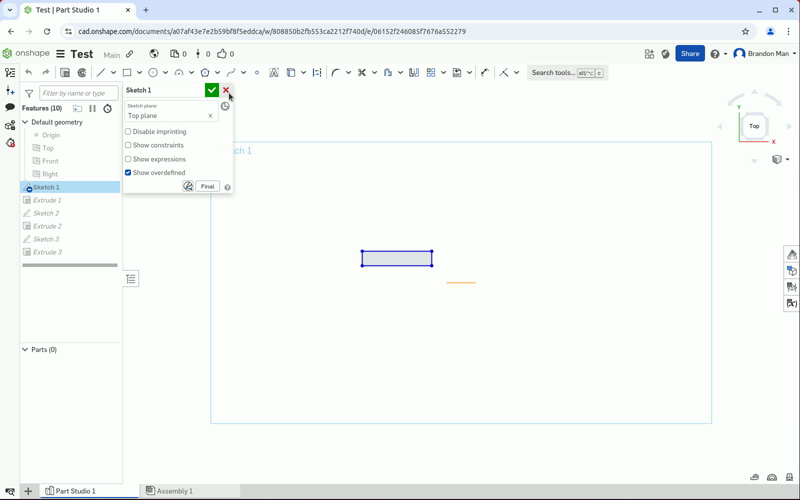
click(229, 92)
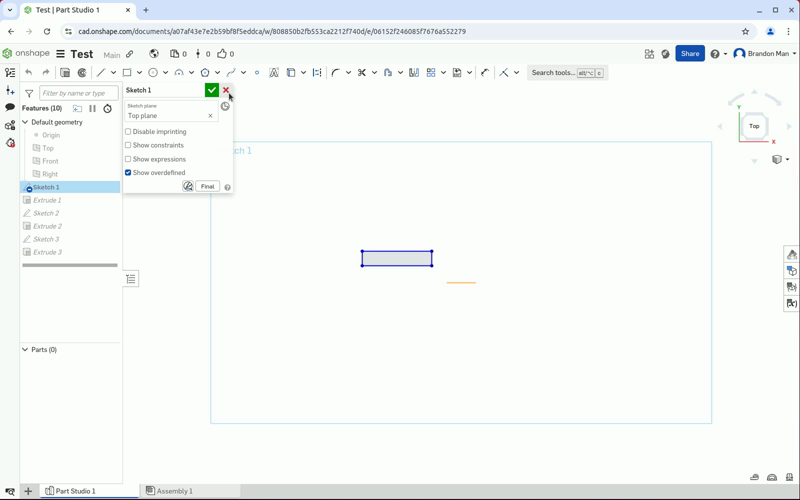
key(shift+s)
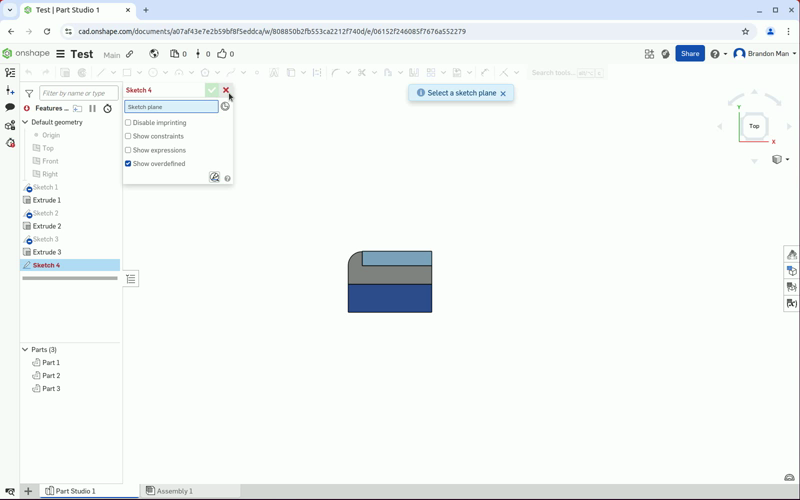
mouse_move(73, 150)
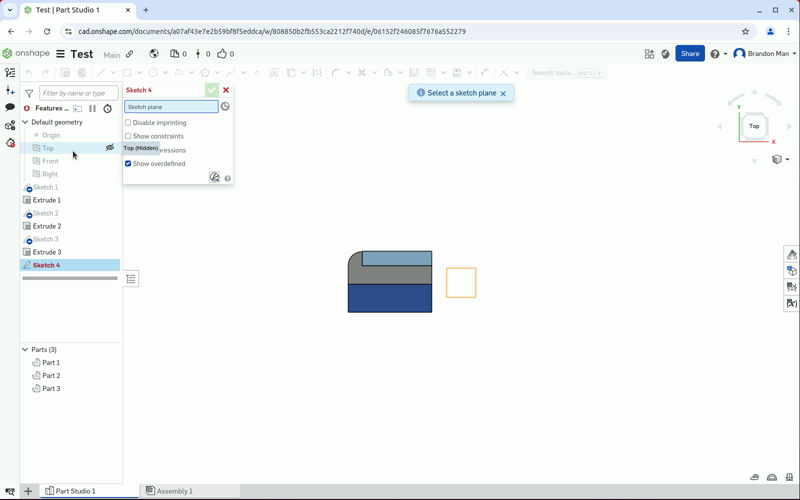
click(73, 150)
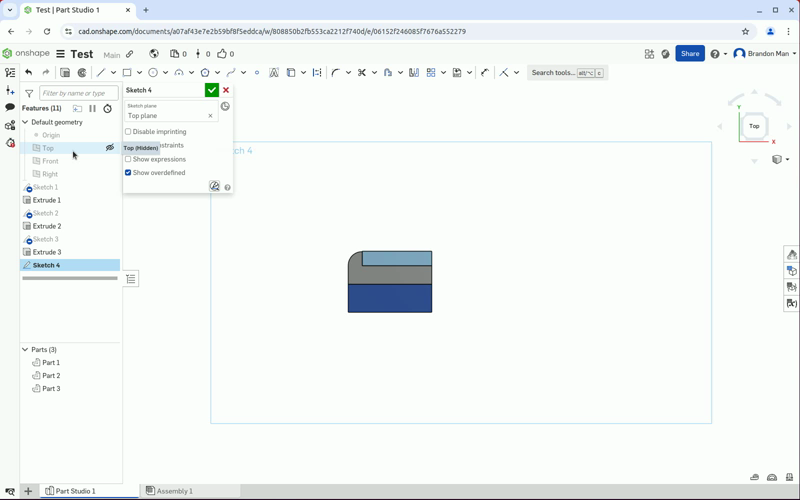
mouse_move(73, 352)
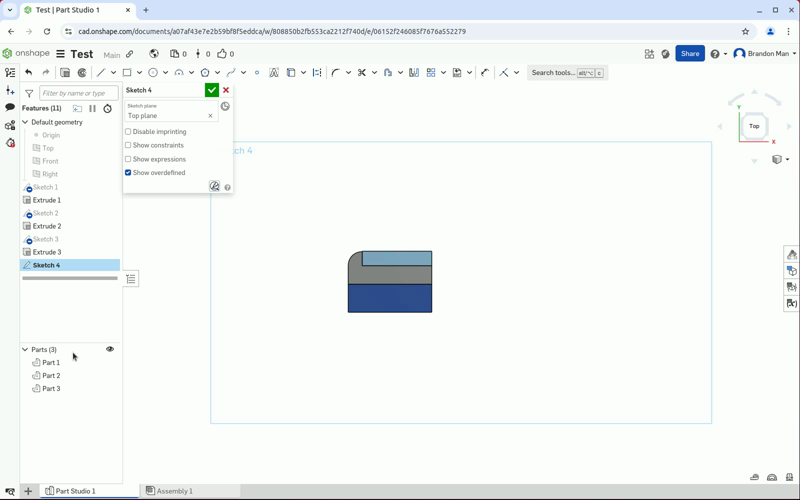
key(y)
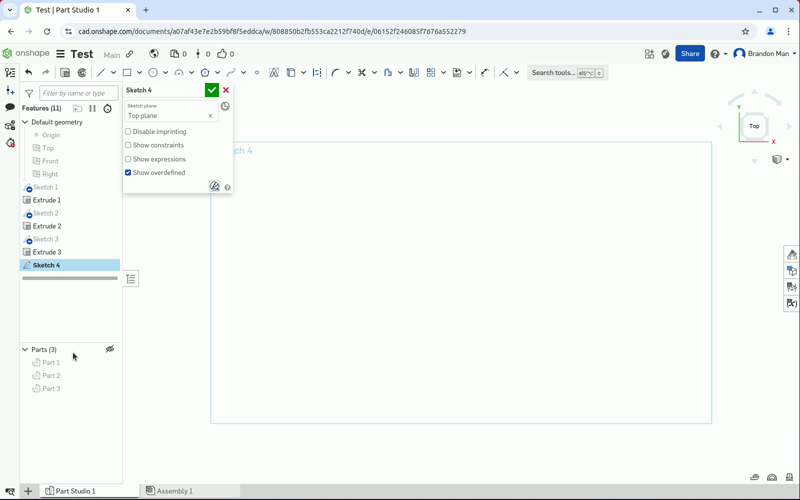
key(l)
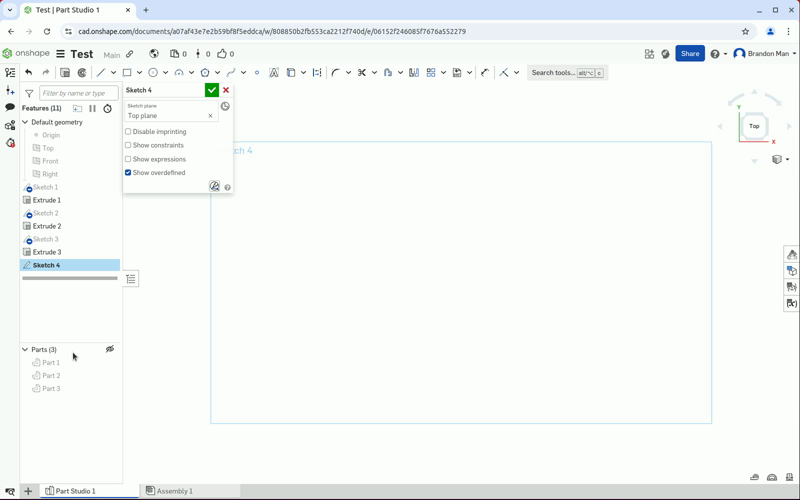
key_down(shift)
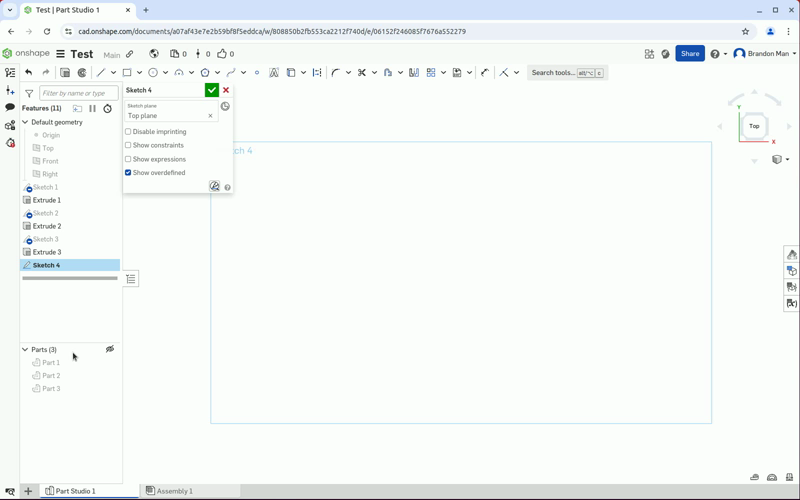
mouse_move(431, 265)
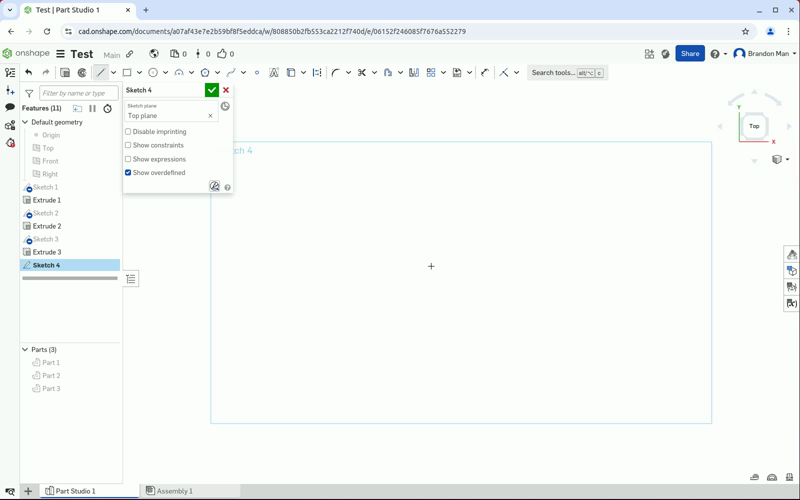
click(431, 265)
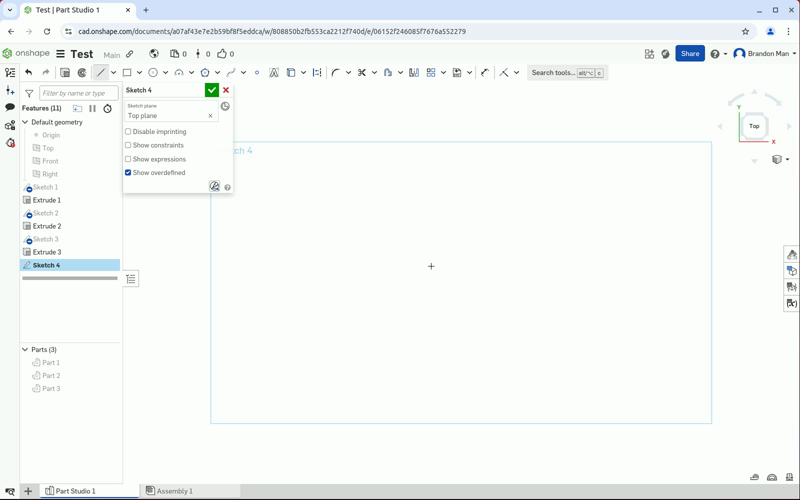
key_up(shift)
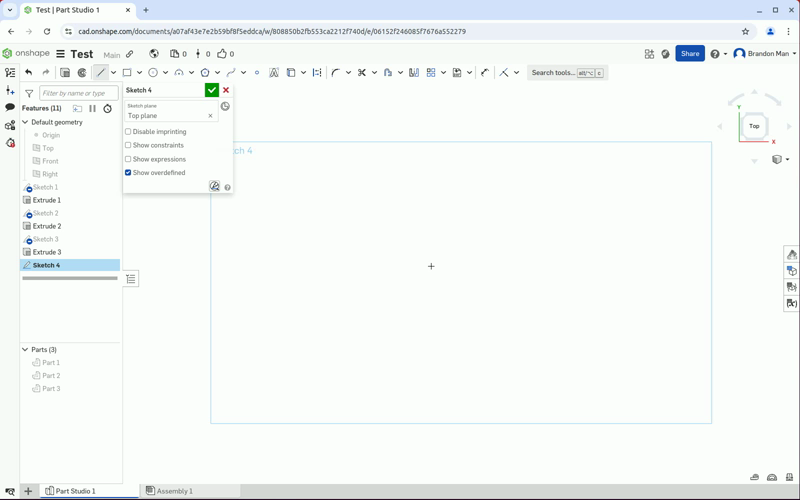
key_down(shift)
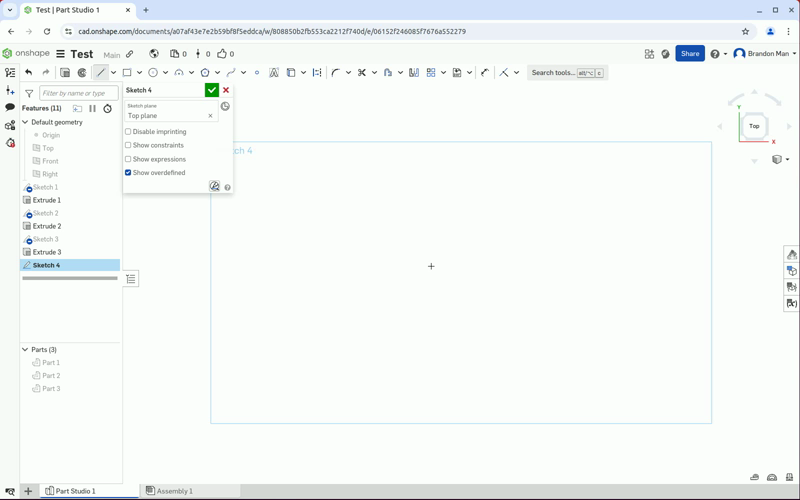
mouse_move(461, 265)
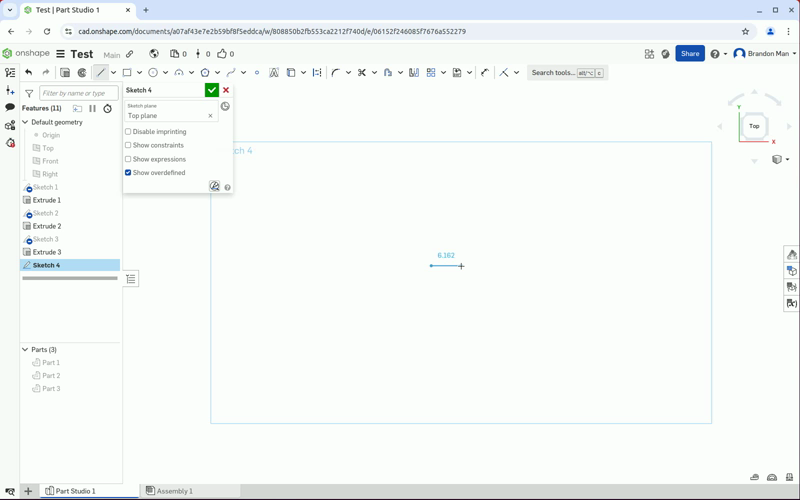
mouse_move(490, 265)
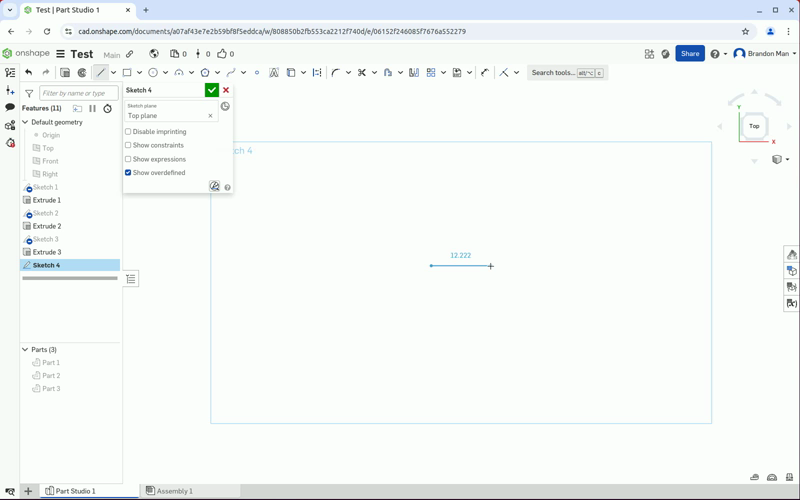
click(490, 265)
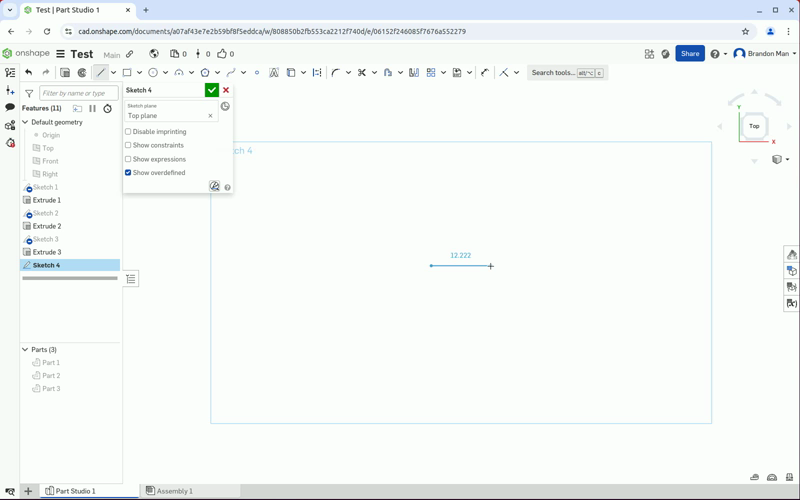
key_up(shift)
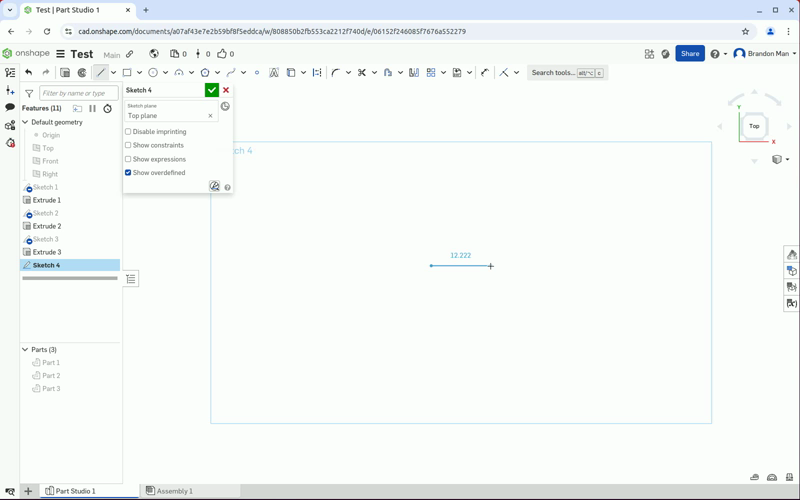
key_down(shift)
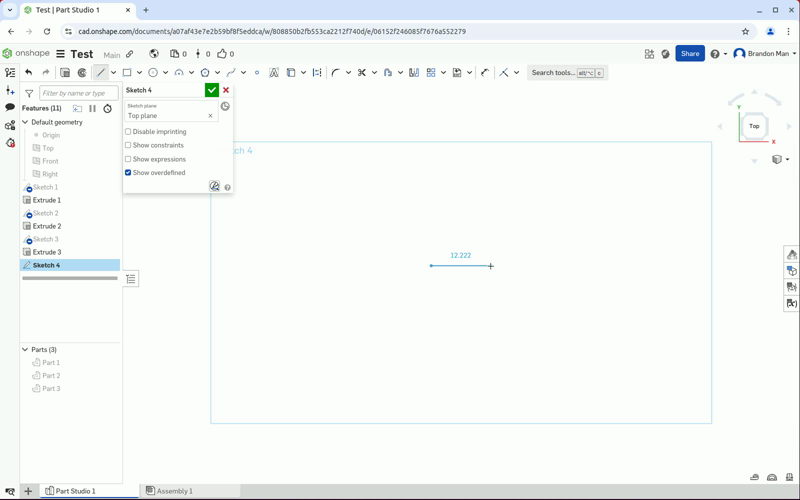
mouse_move(520, 265)
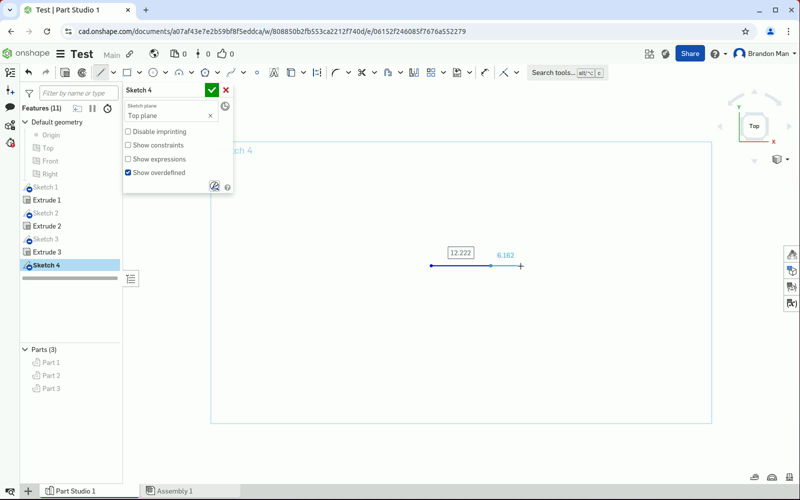
mouse_move(490, 251)
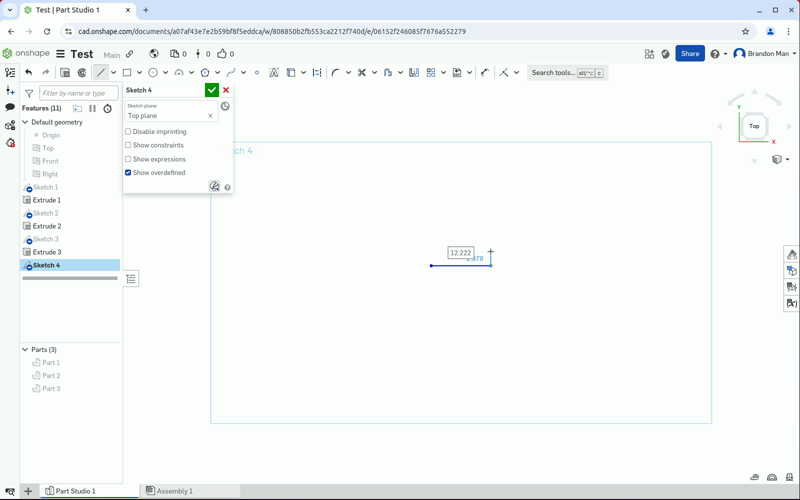
click(490, 251)
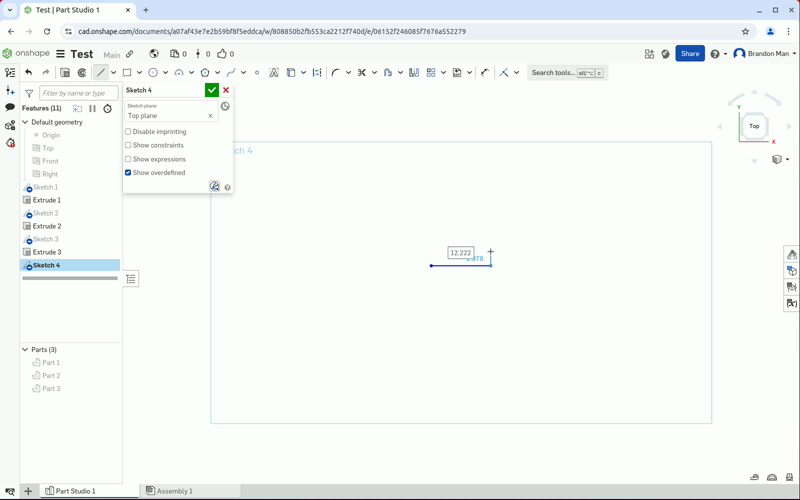
key_up(shift)
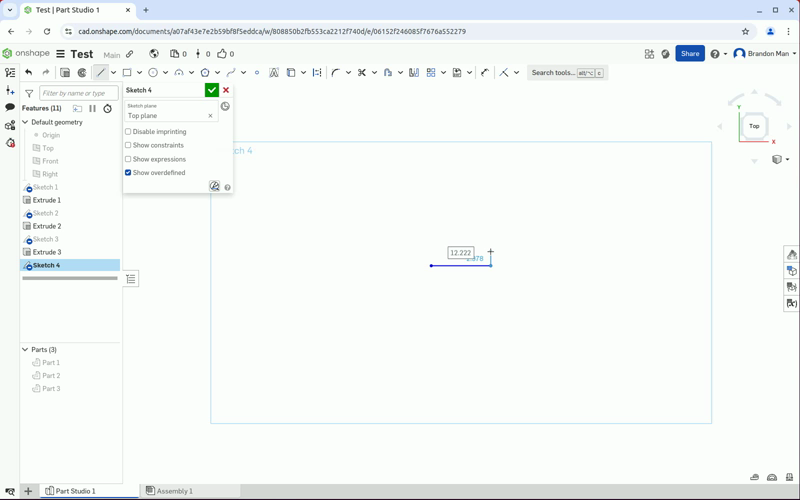
key_down(shift)
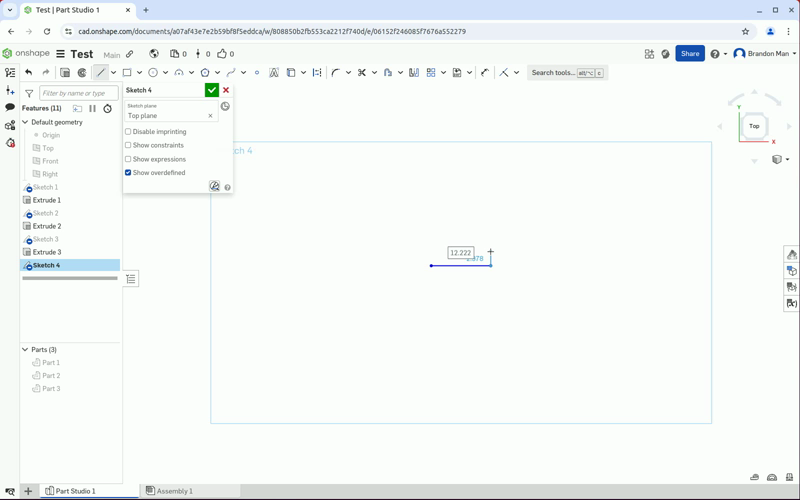
mouse_move(520, 251)
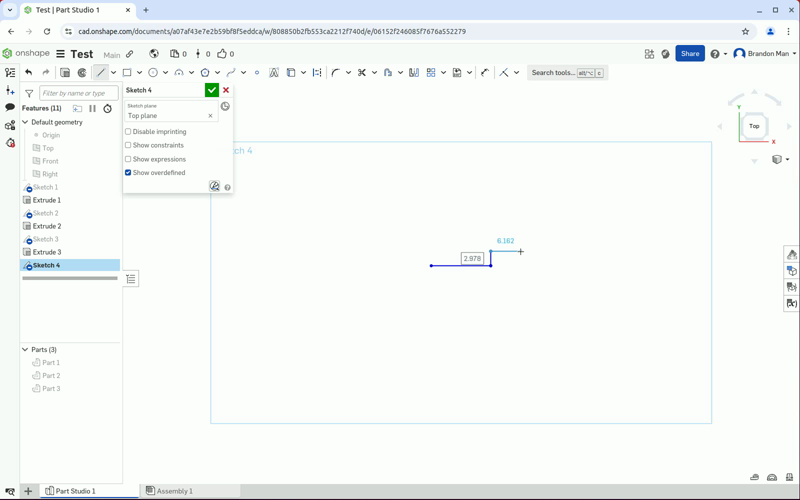
mouse_move(431, 251)
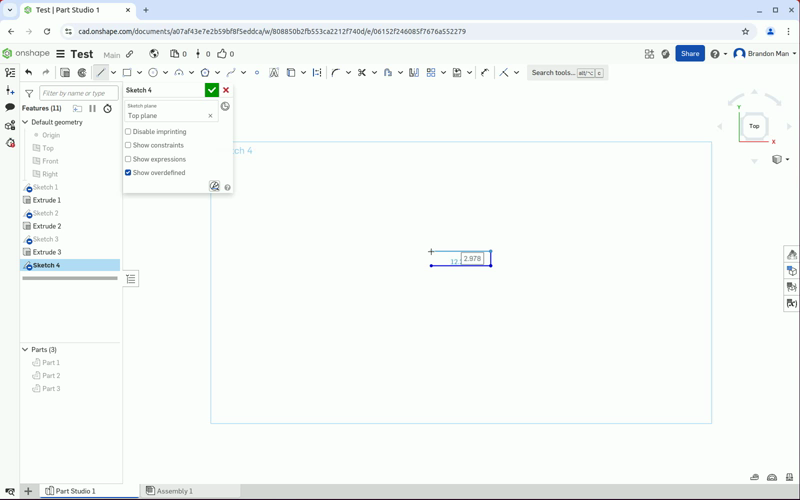
click(431, 251)
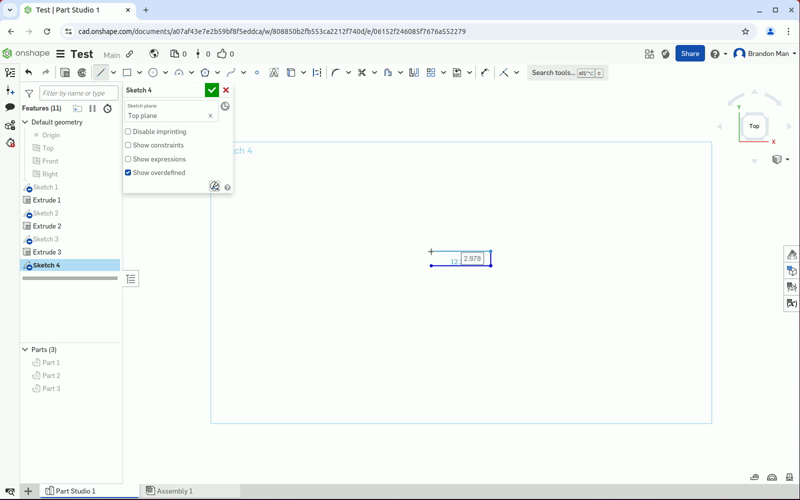
key_up(shift)
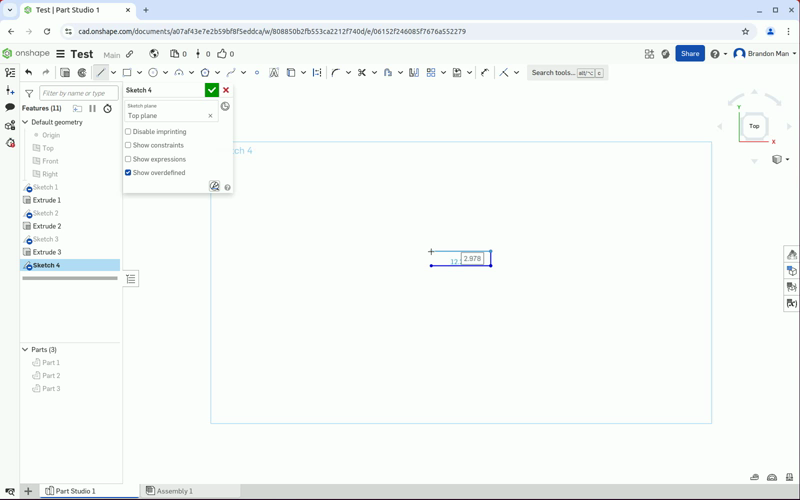
mouse_move(461, 251)
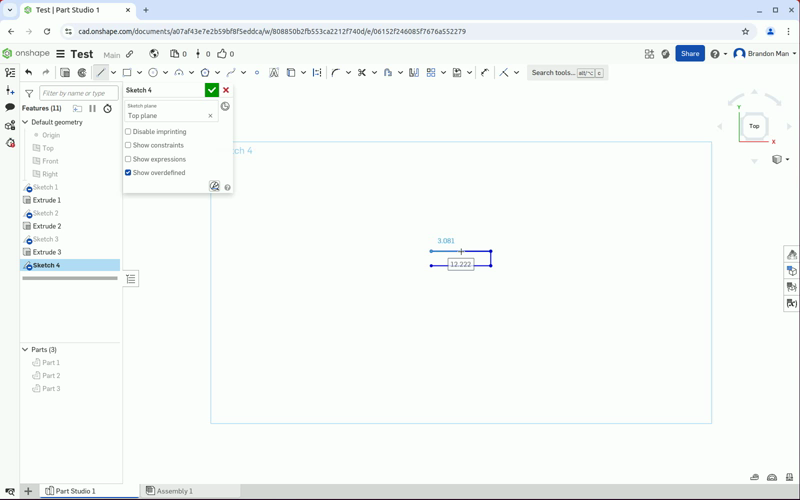
key_down(shift)
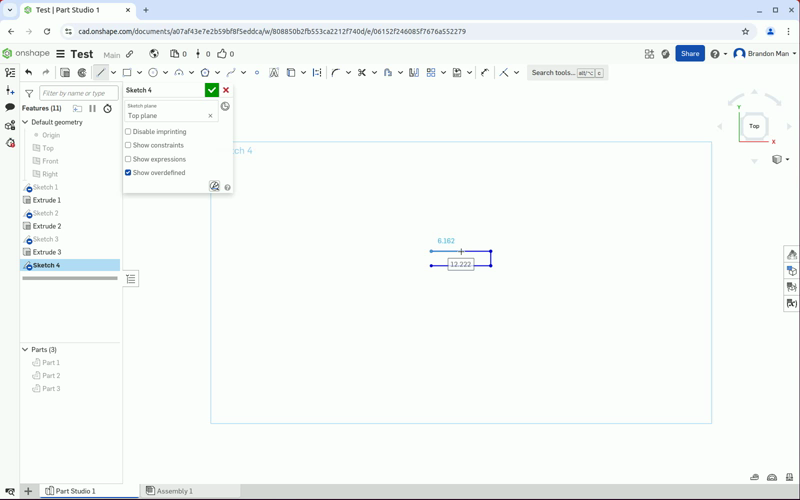
mouse_move(431, 265)
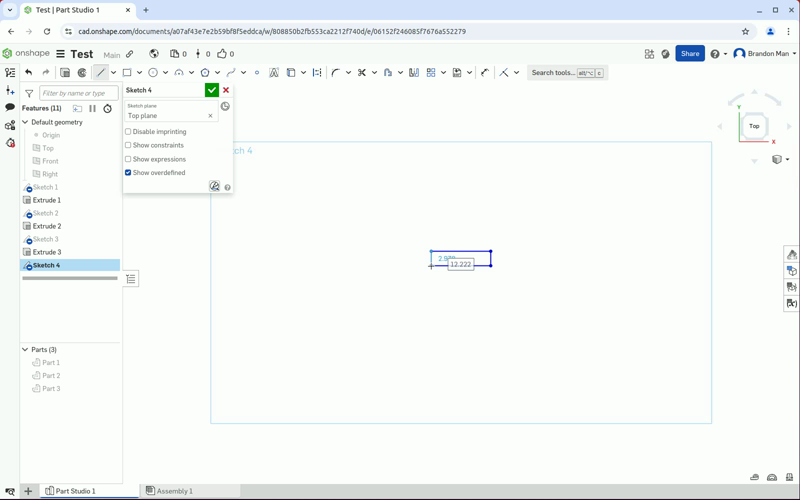
key_up(shift)
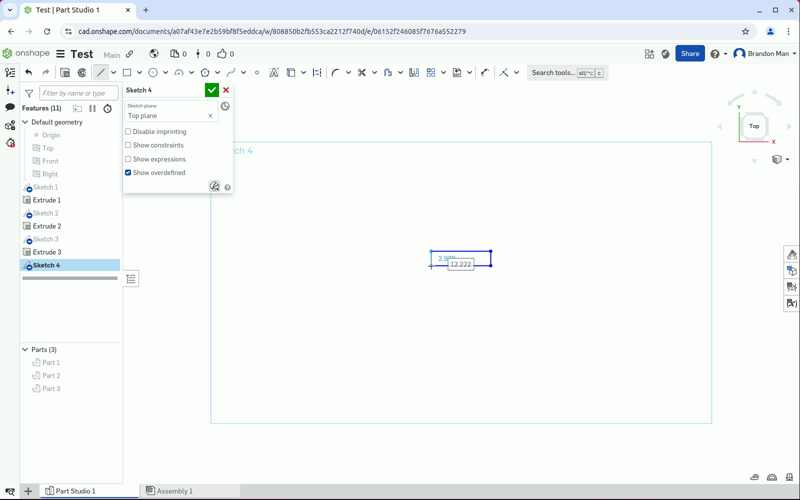
click(431, 265)
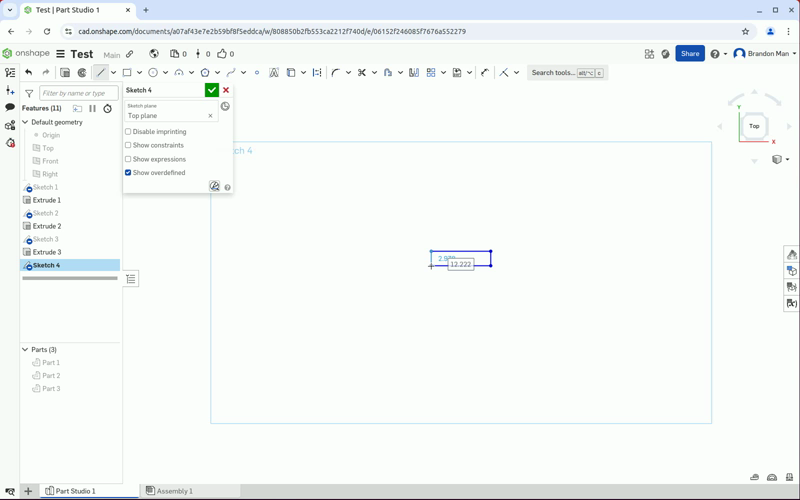
key(esc)
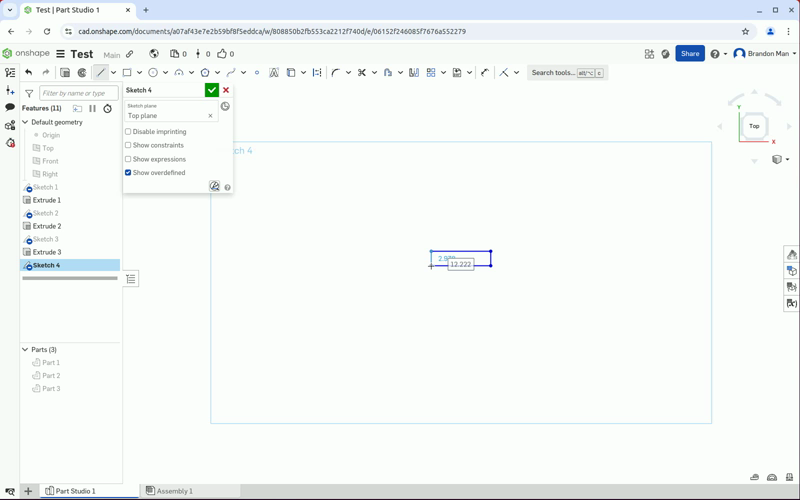
mouse_move(464, 258)
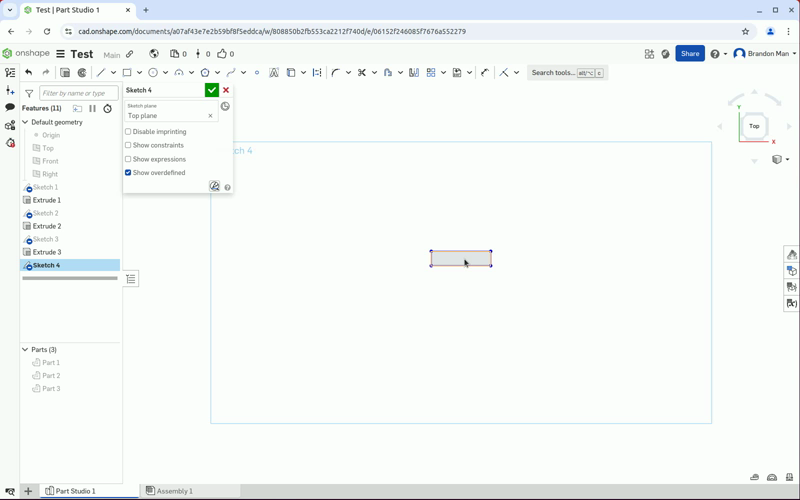
scroll(6)
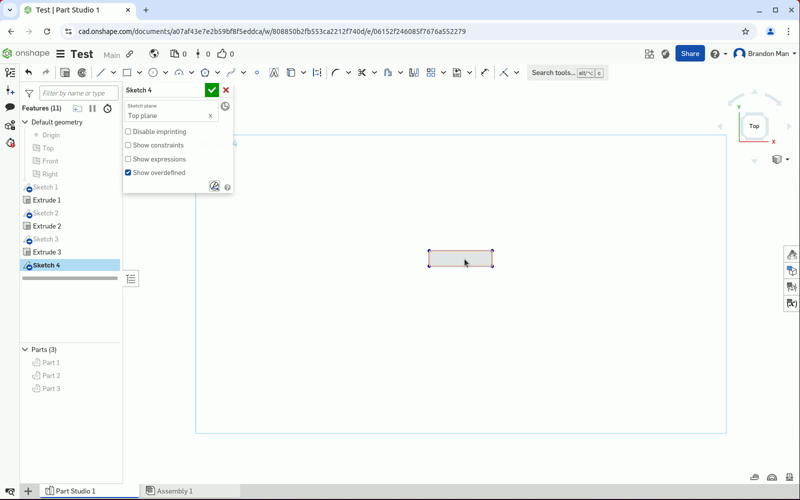
scroll(6)
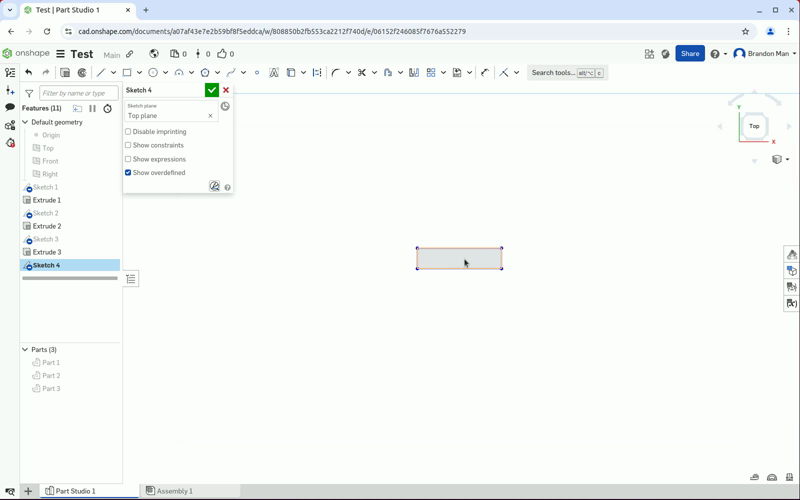
scroll(6)
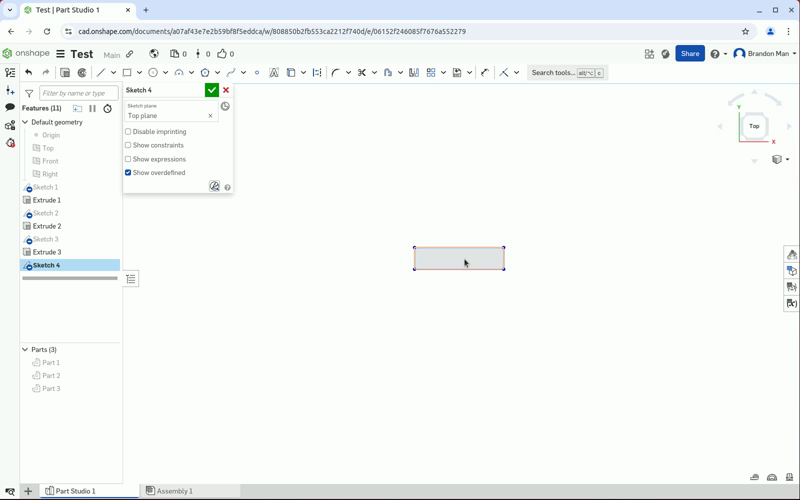
scroll(6)
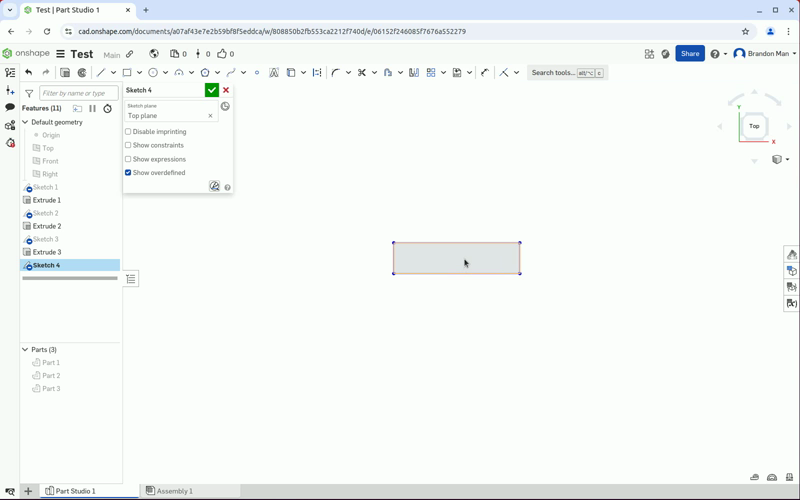
scroll(6)
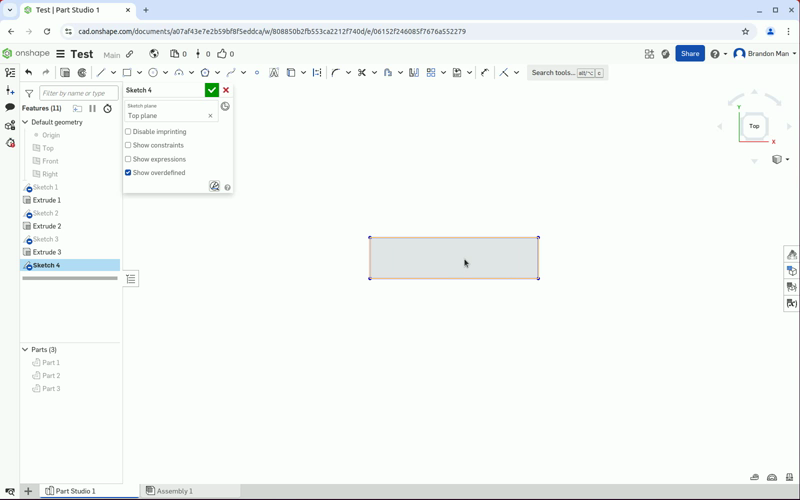
scroll(6)
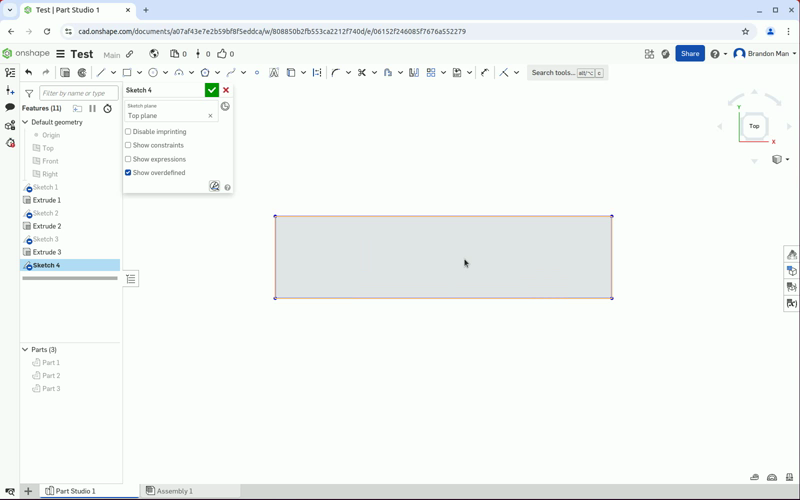
scroll(6)
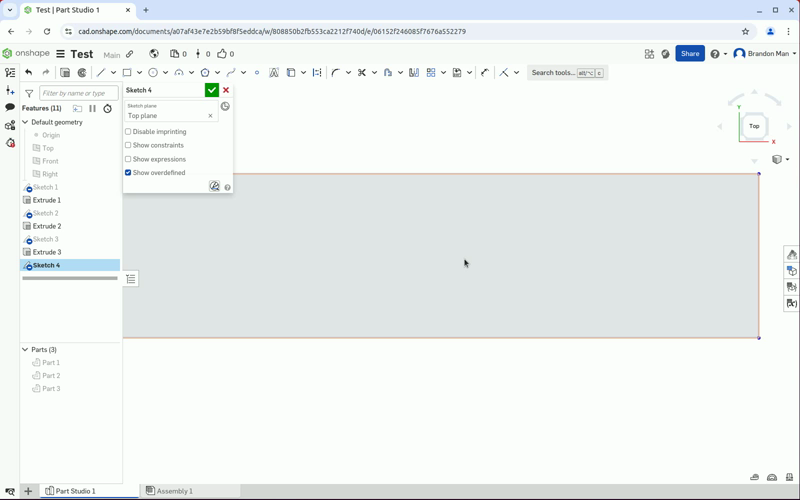
click(464, 258)
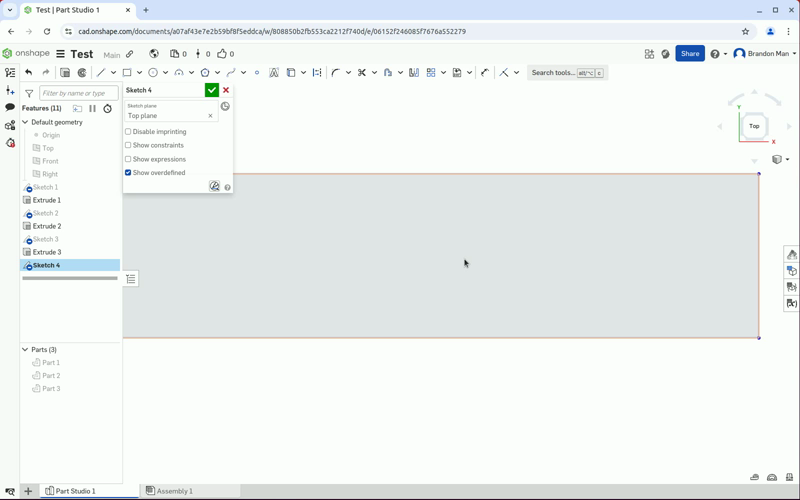
scroll(-6)
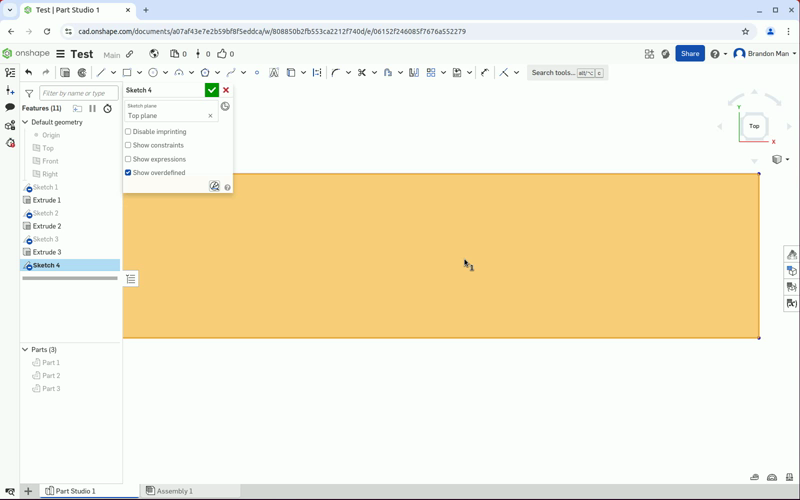
scroll(-6)
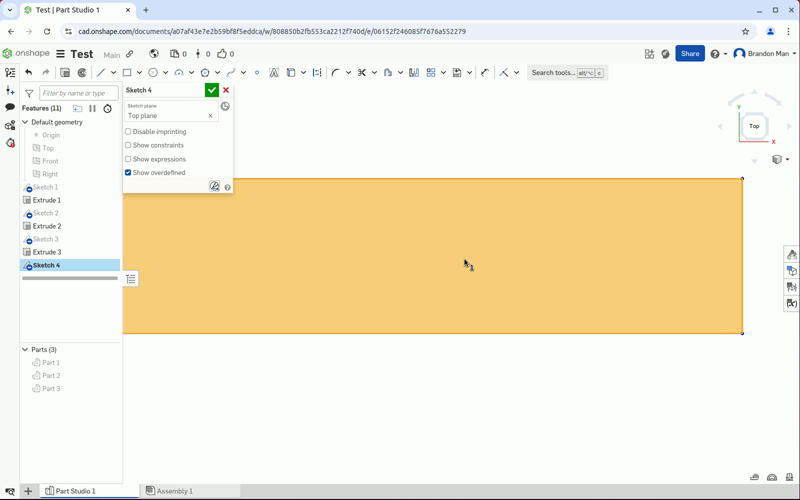
scroll(-6)
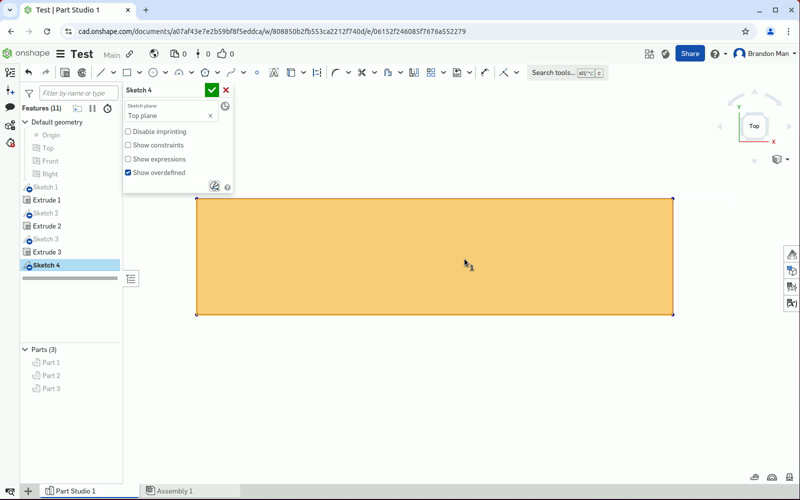
scroll(-6)
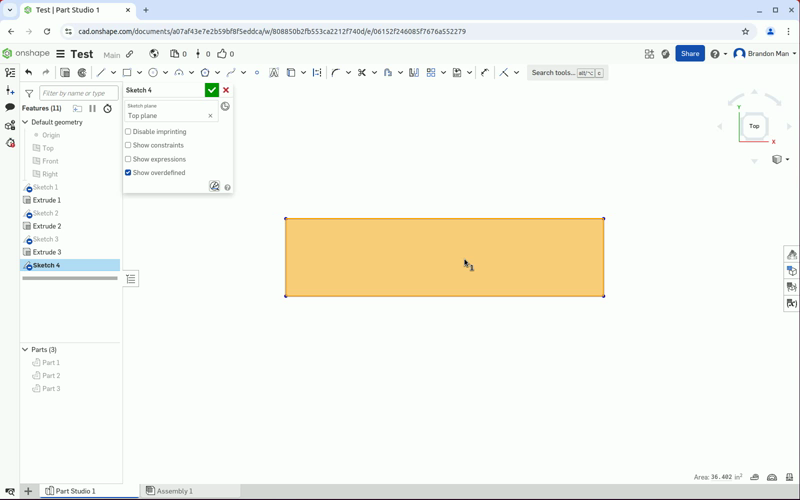
scroll(-6)
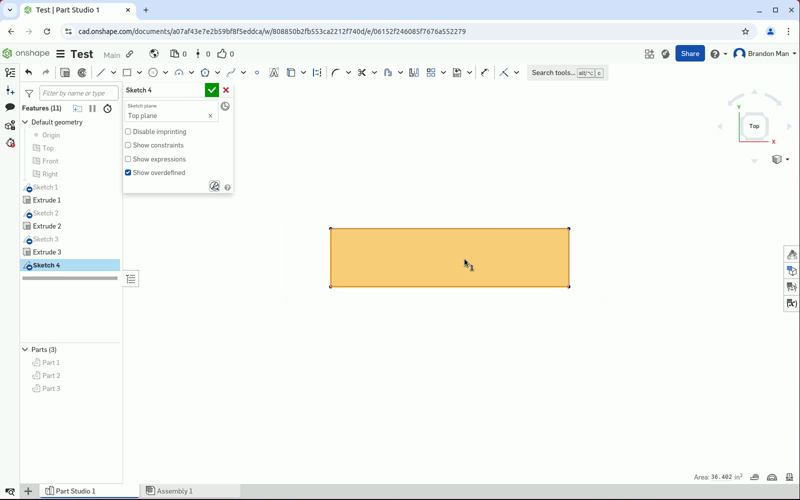
scroll(-6)
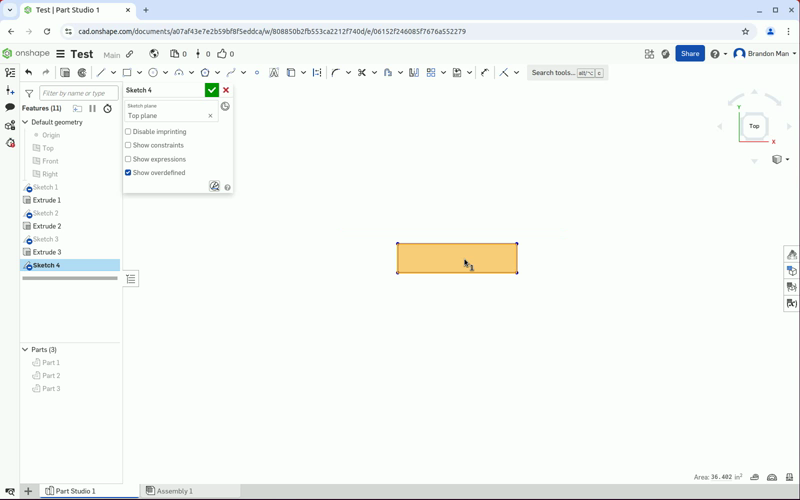
scroll(-6)
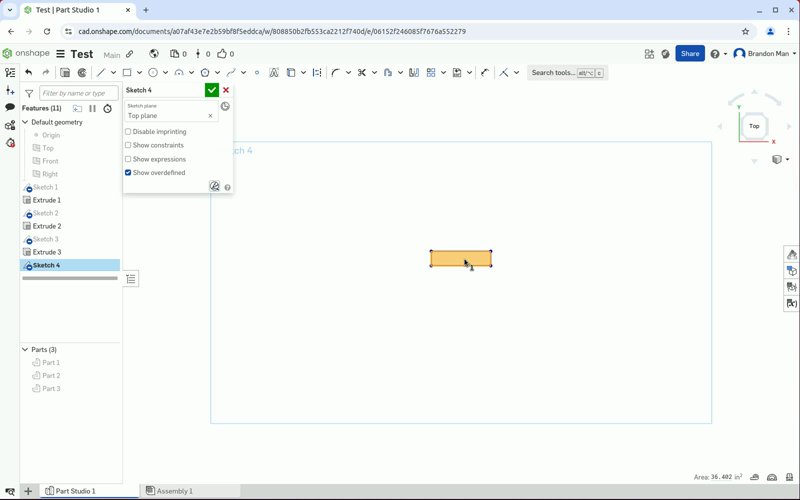
mouse_move(73, 352)
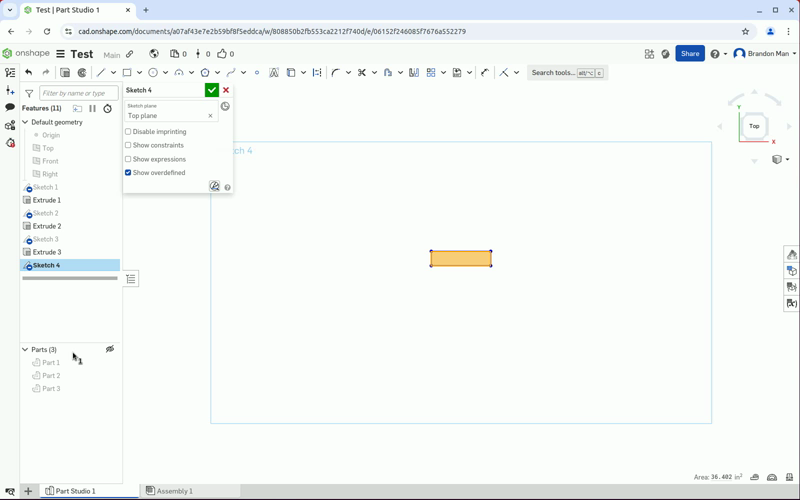
key(shift+y)
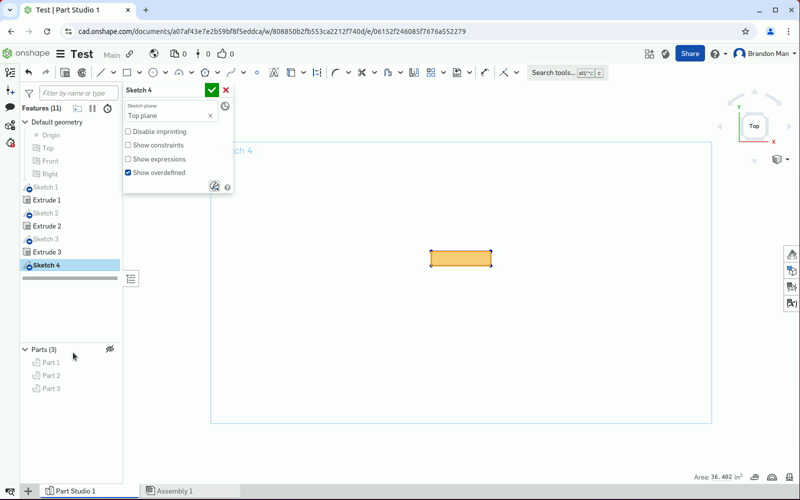
key(shift+e)
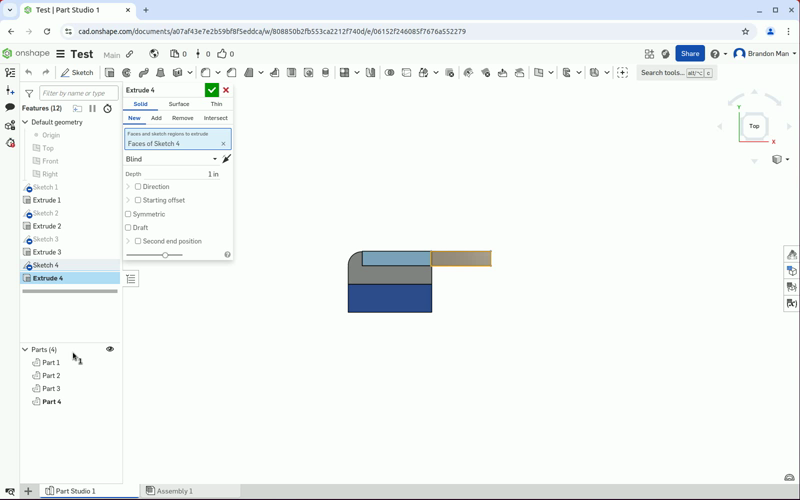
mouse_move(143, 106)
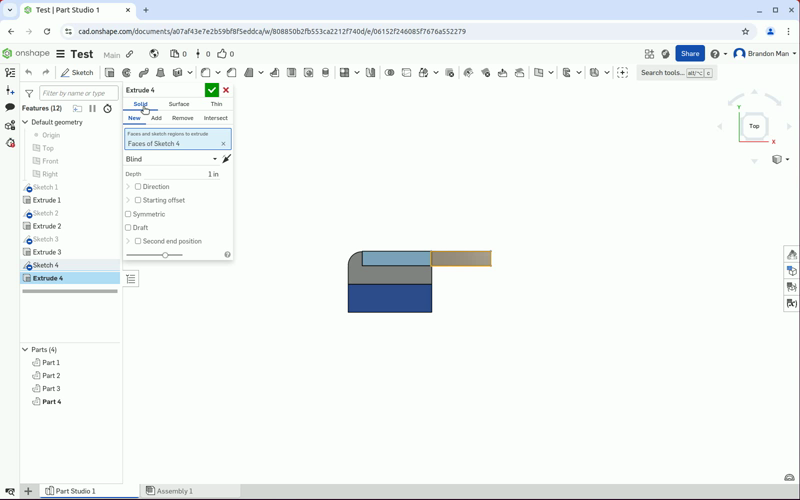
click(143, 106)
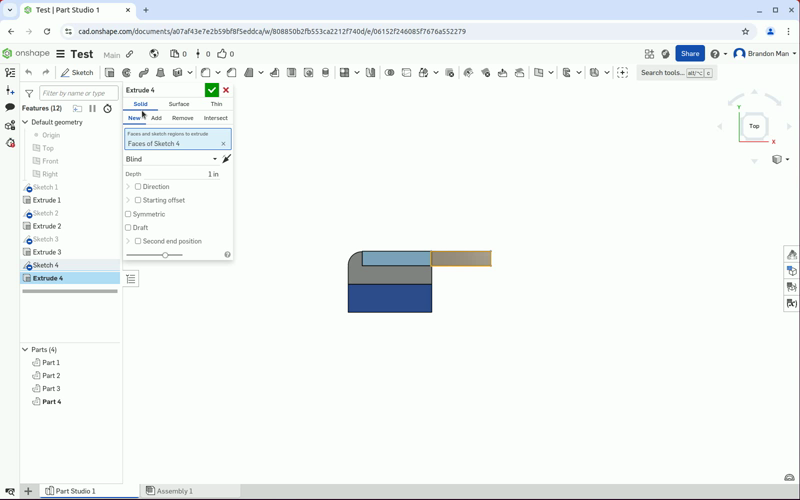
mouse_move(137, 120)
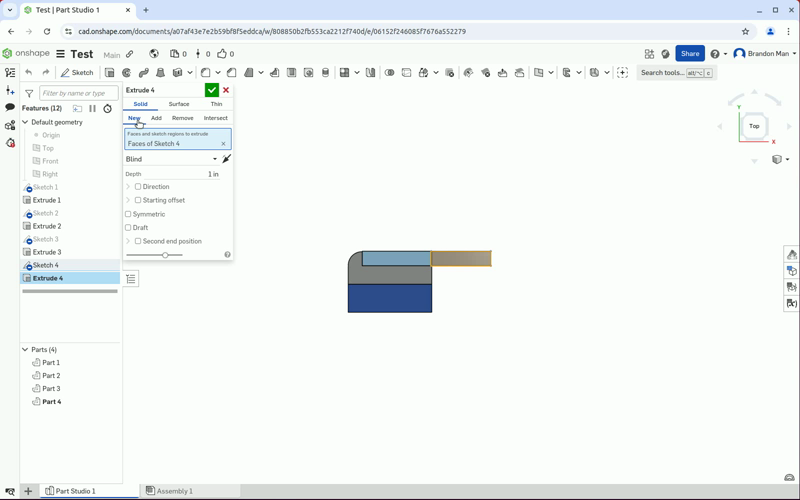
click(137, 120)
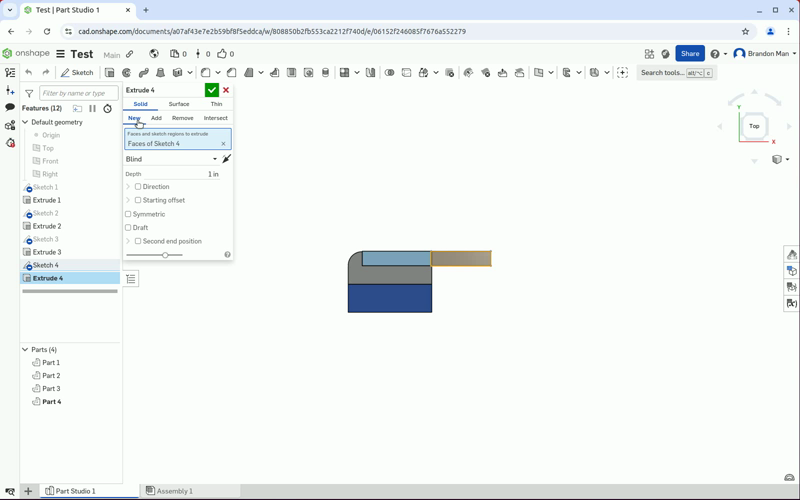
key(tab, 4)
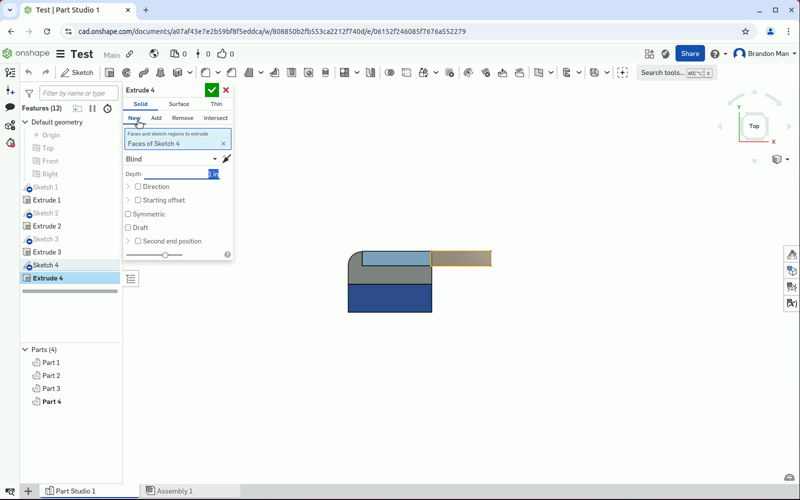
text(11.313)
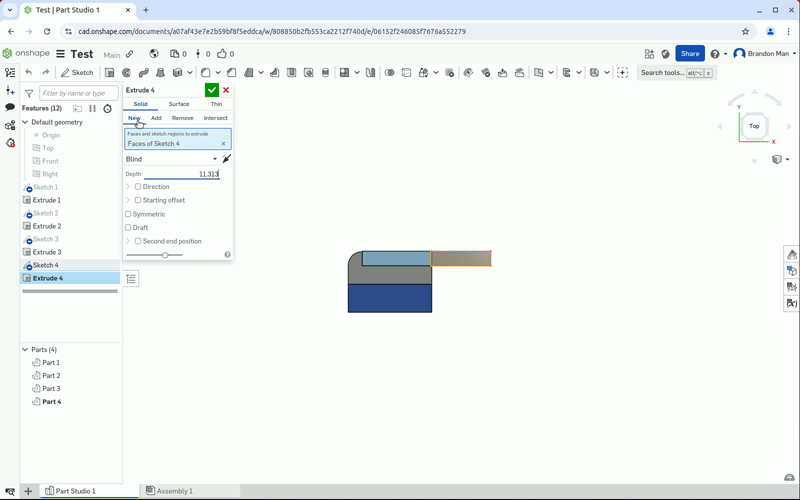
key(enter)
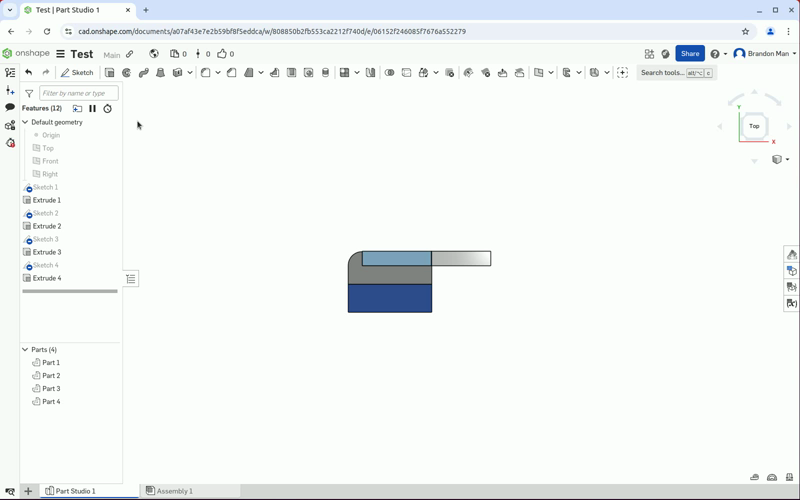
key(shift+h)
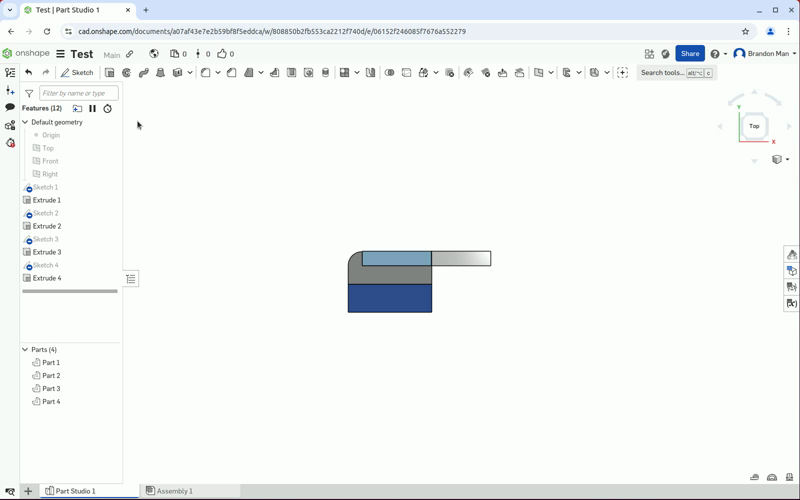
key(shift+h)
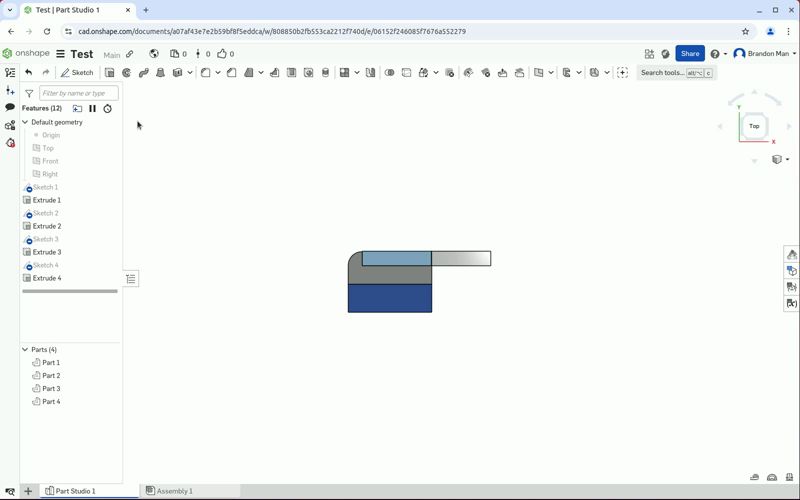
mouse_move(73, 189)
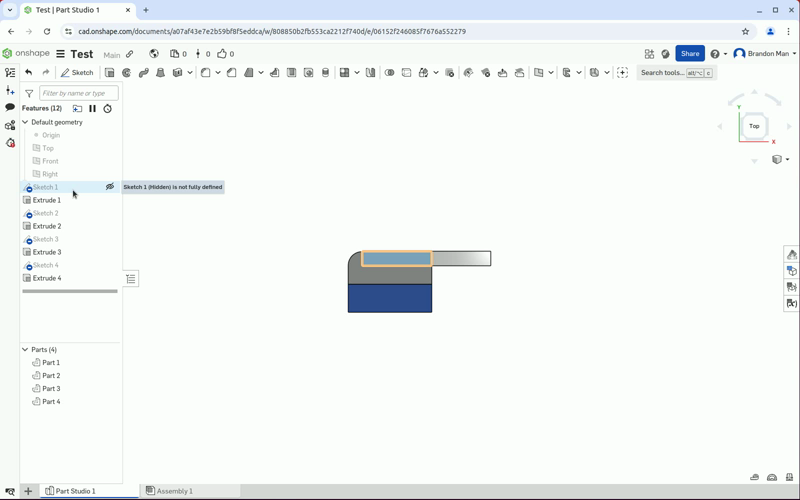
click(73, 189)
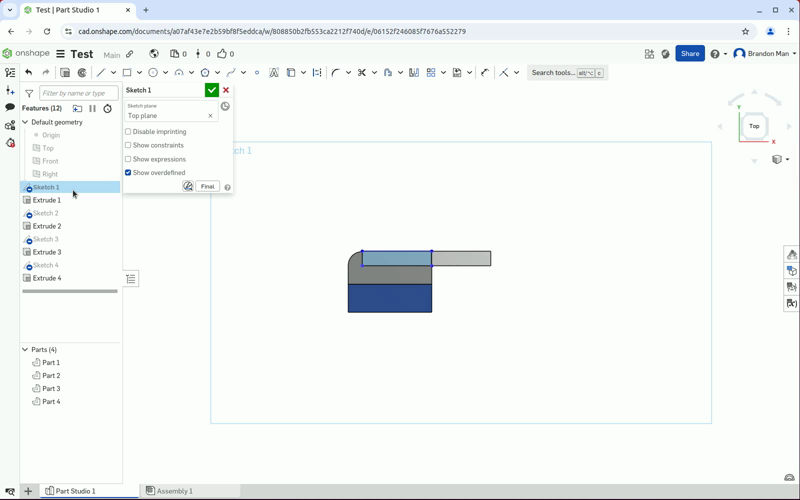
mouse_move(229, 92)
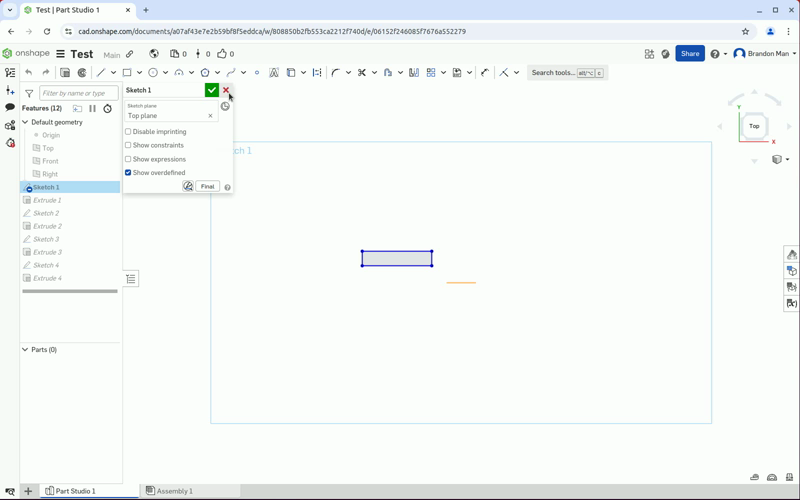
click(229, 92)
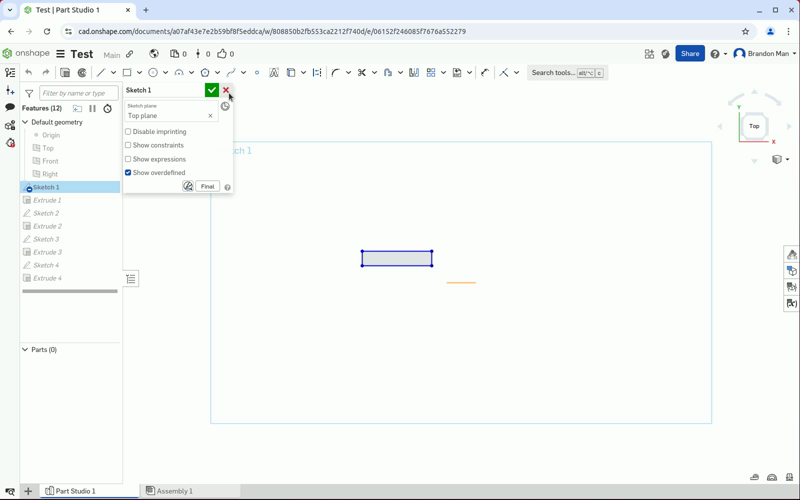
key(shift+s)
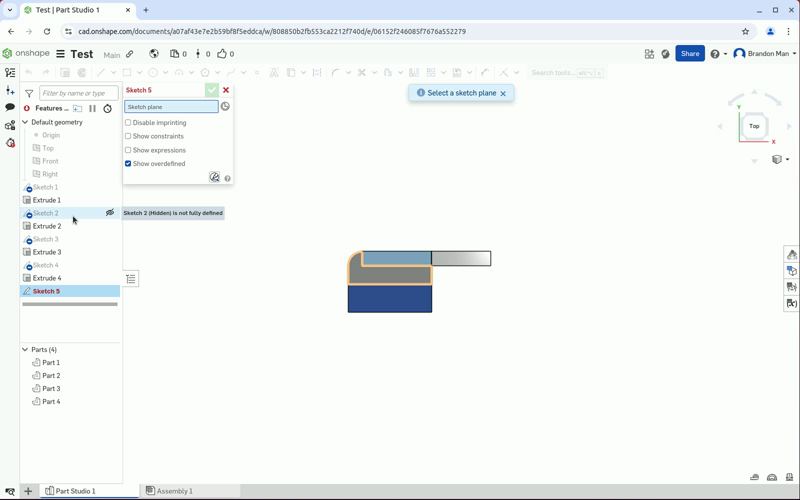
scroll(3)
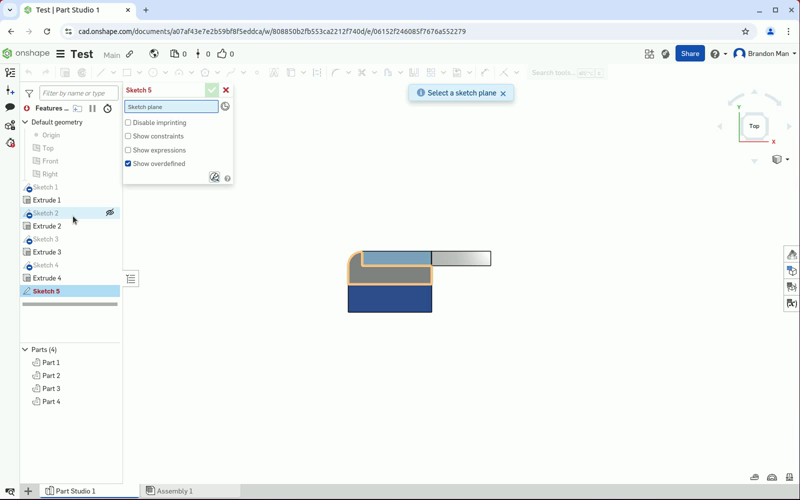
mouse_move(73, 150)
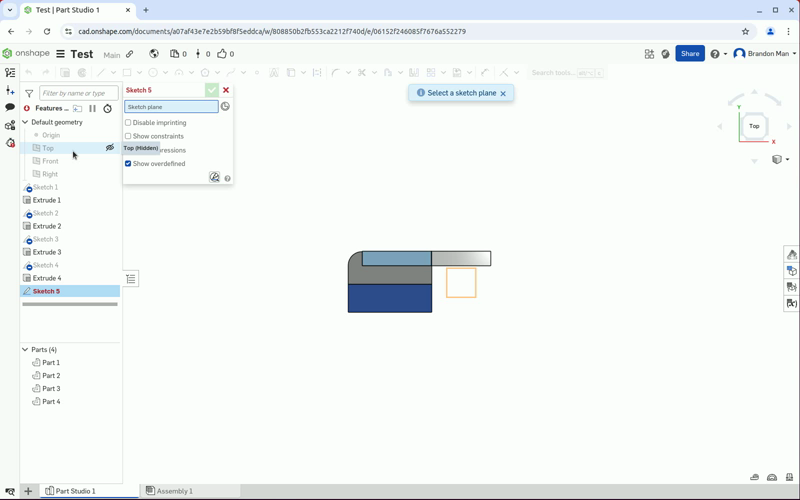
click(73, 150)
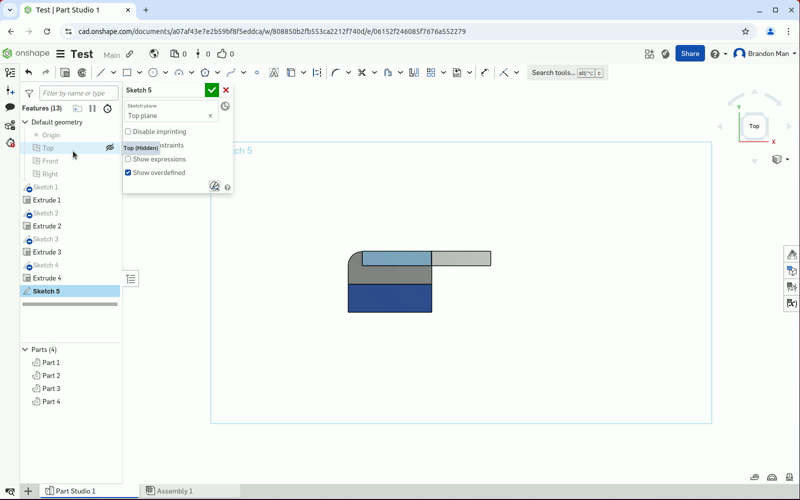
mouse_move(73, 352)
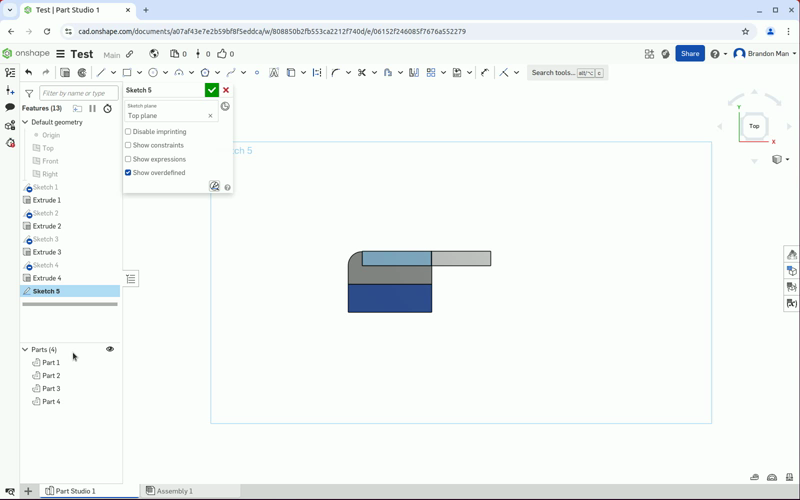
key(y)
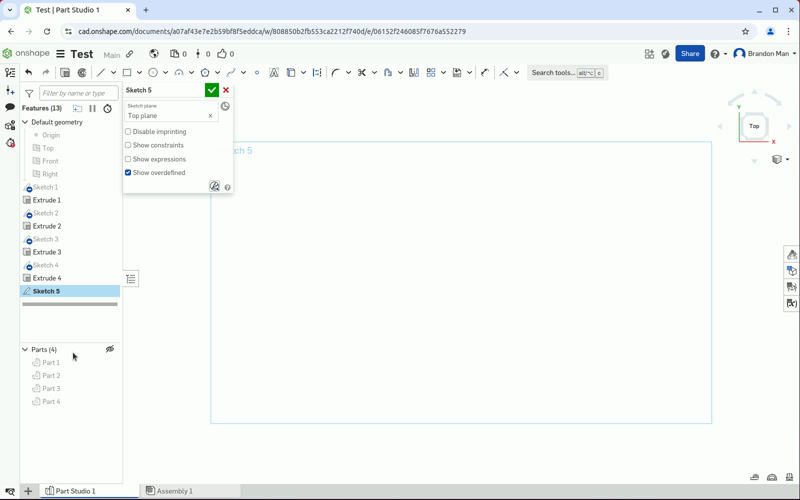
key(l)
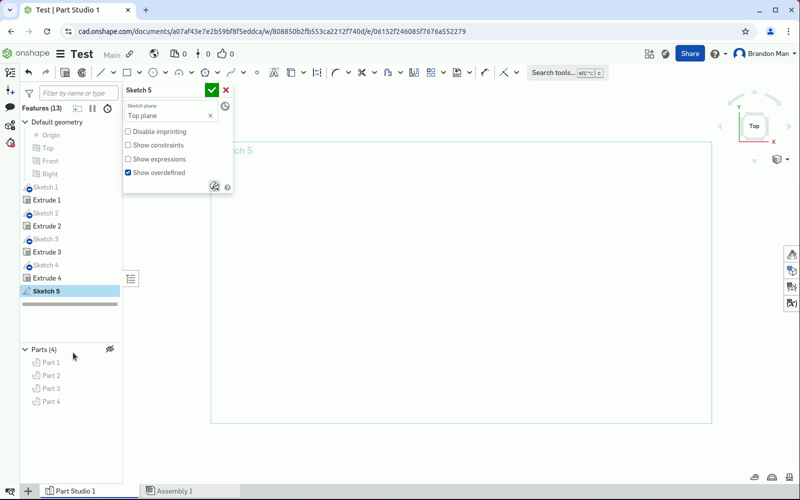
key_down(shift)
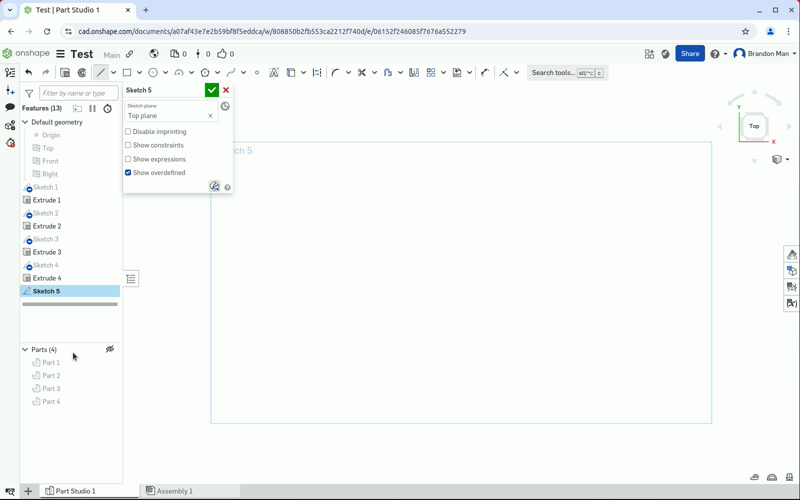
mouse_move(489, 265)
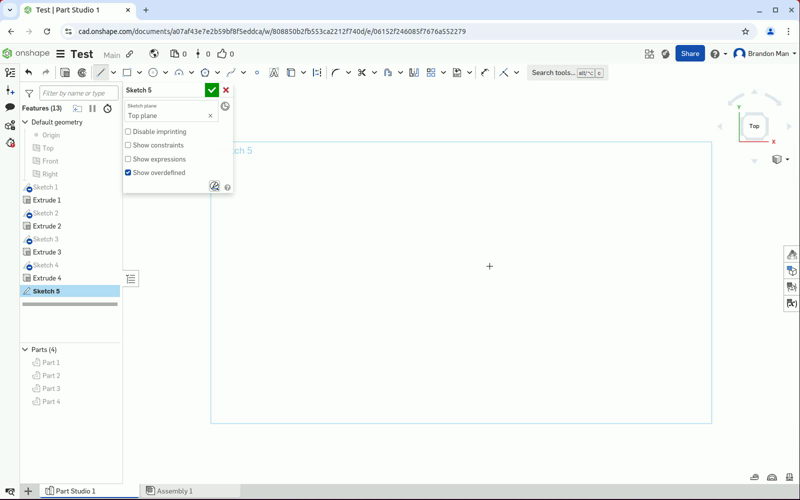
click(489, 265)
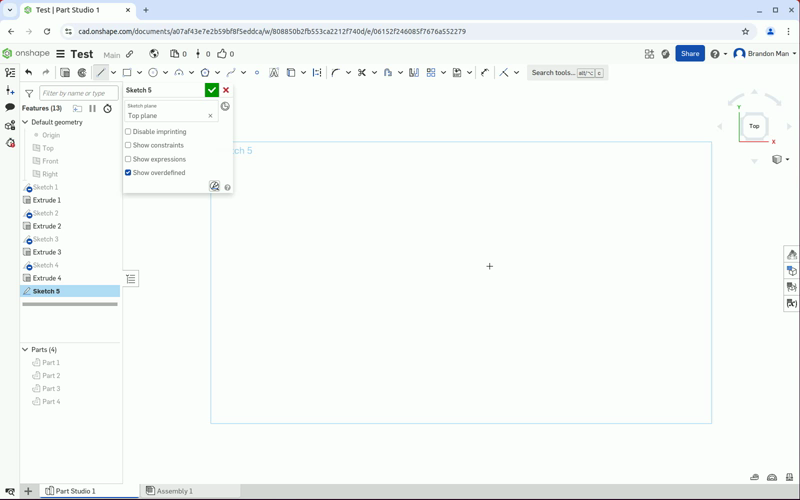
key_up(shift)
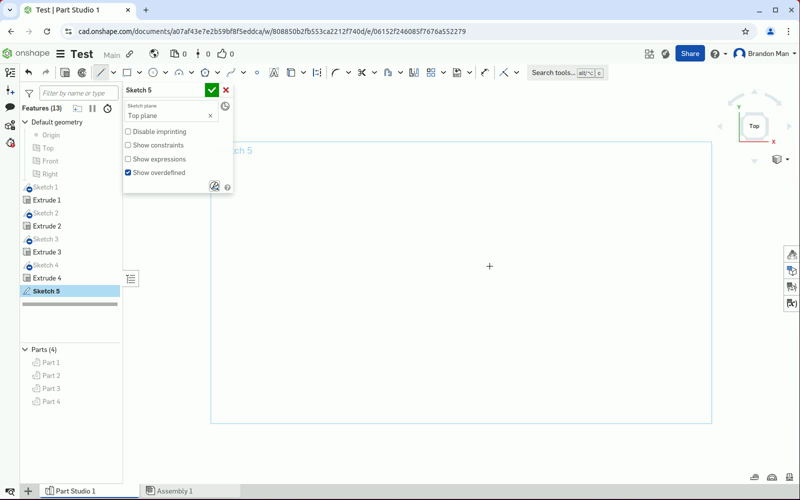
key_down(shift)
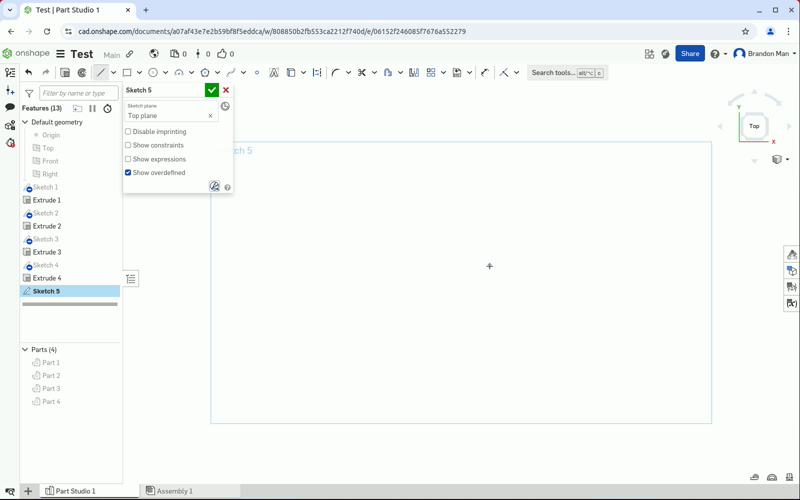
mouse_move(559, 265)
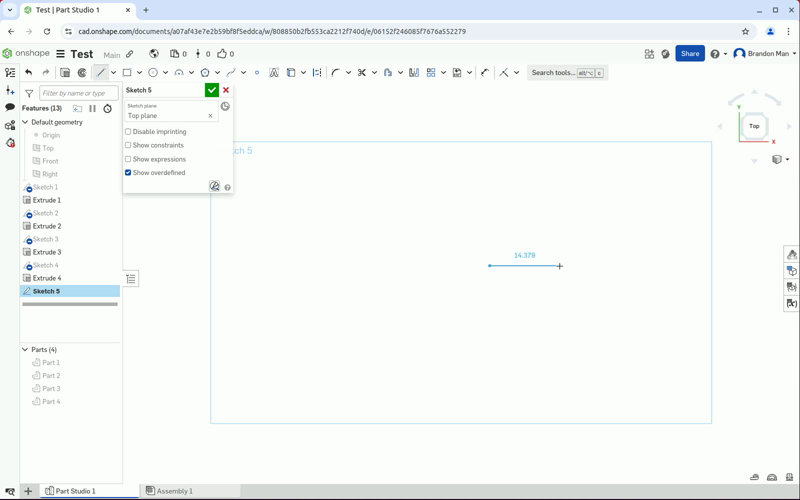
click(559, 265)
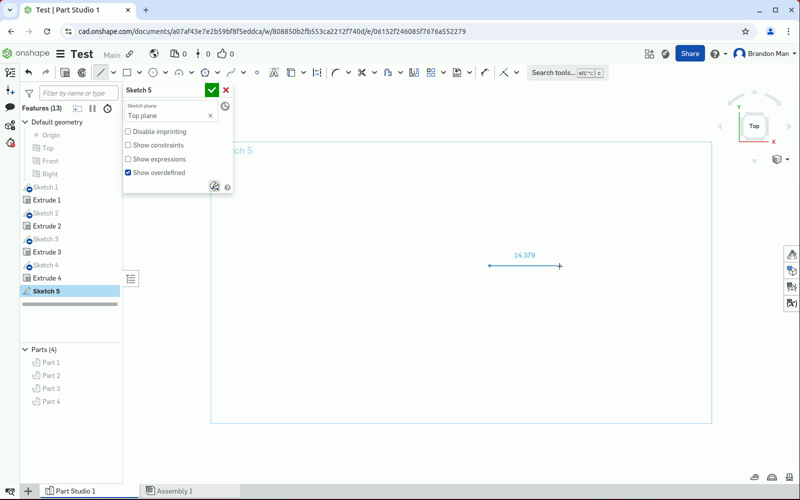
key_up(shift)
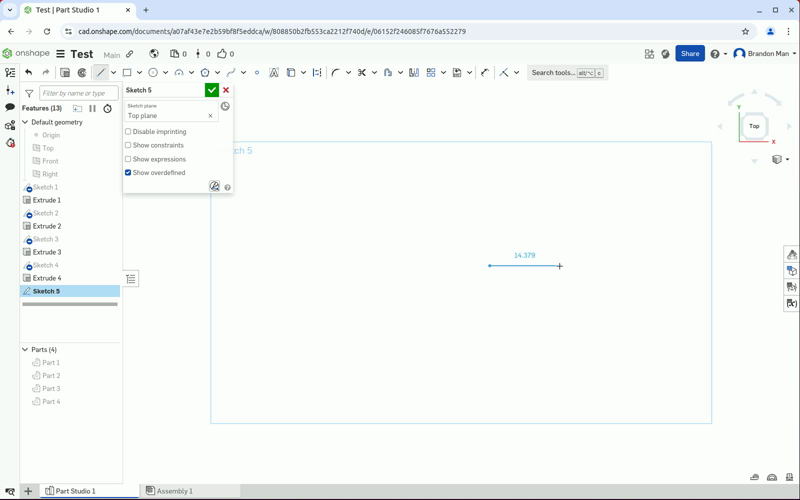
key_down(shift)
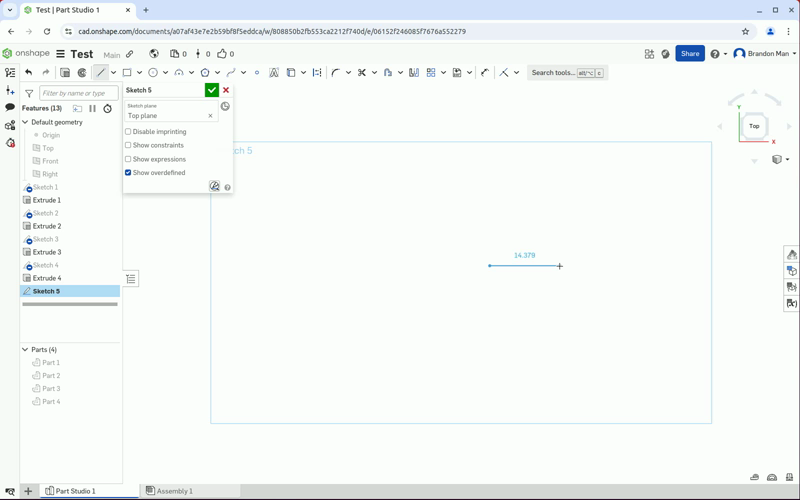
mouse_move(589, 265)
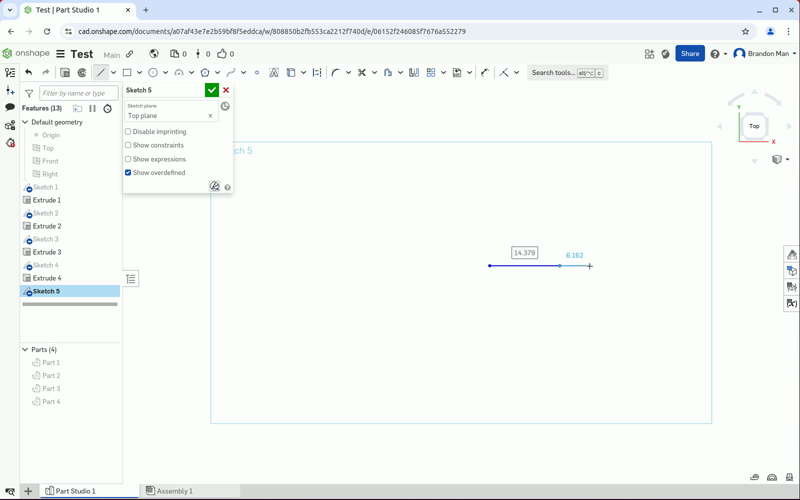
mouse_move(559, 251)
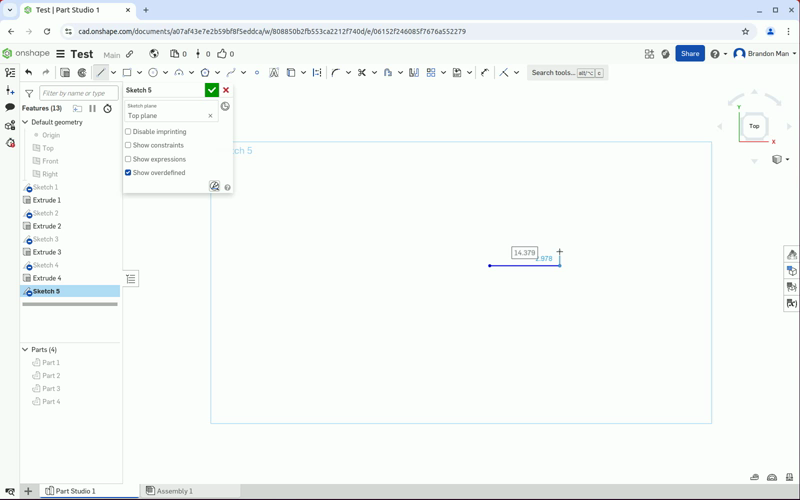
click(559, 251)
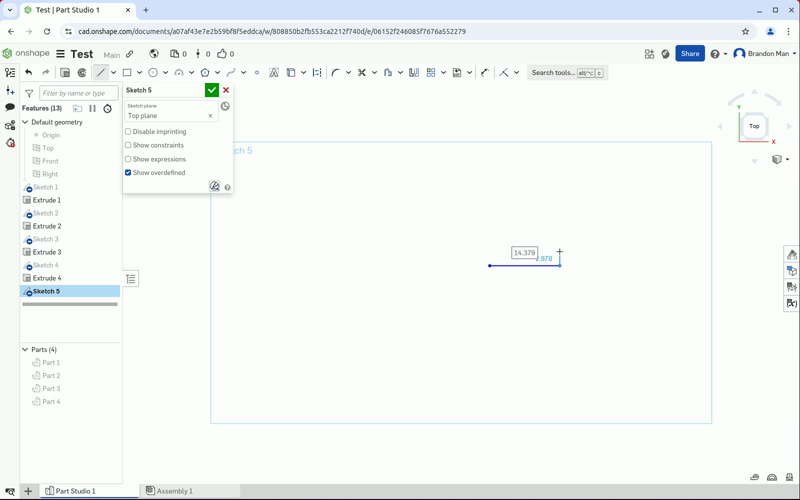
key_up(shift)
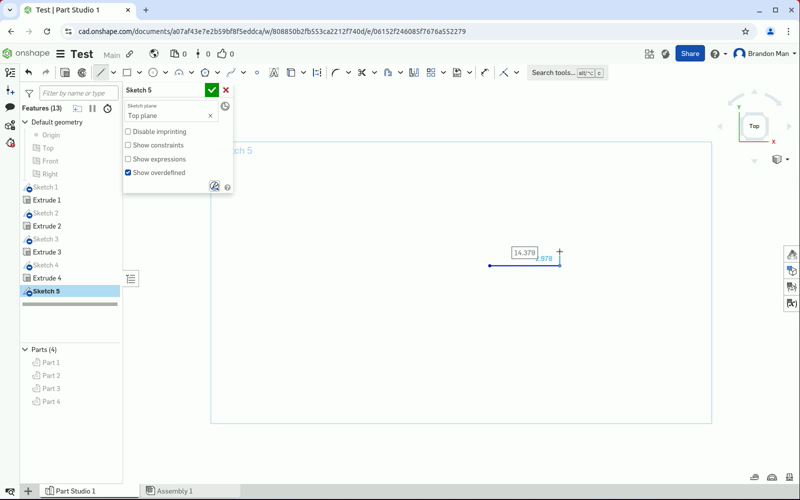
key_down(shift)
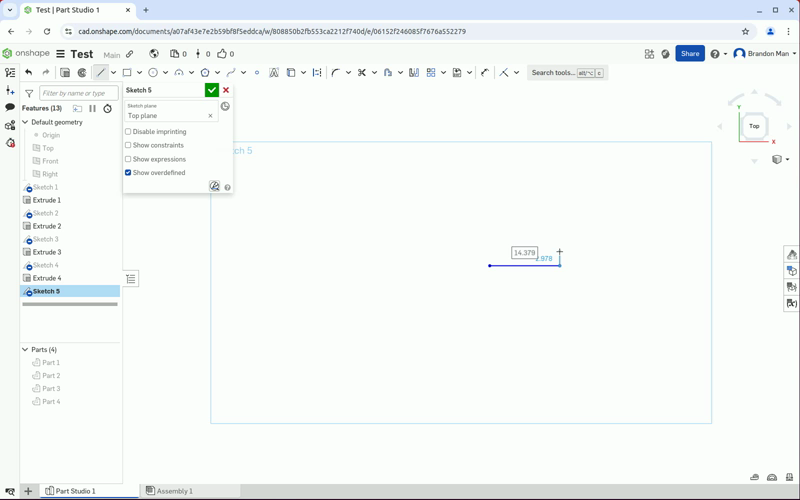
mouse_move(489, 251)
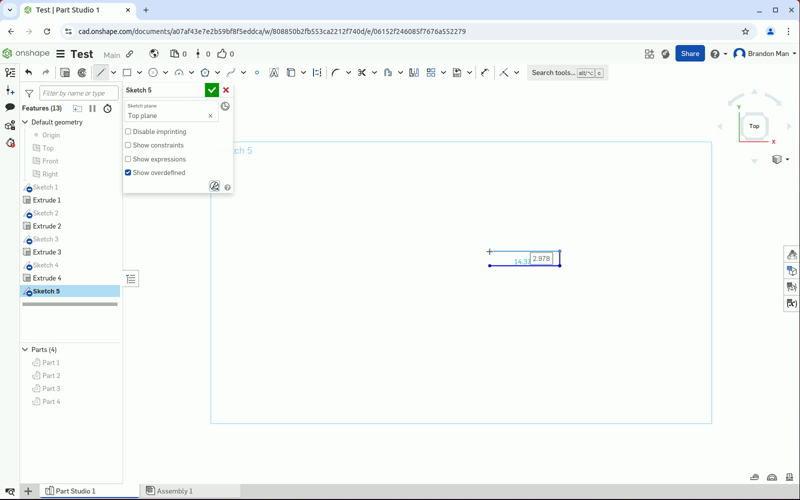
click(489, 251)
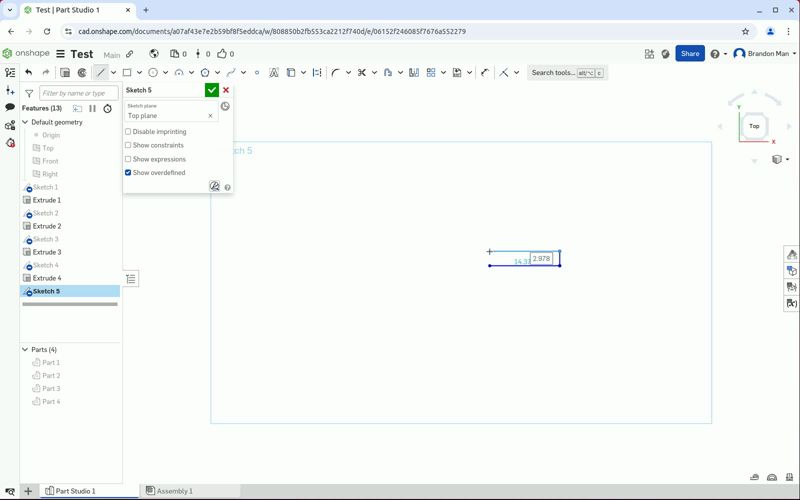
key_up(shift)
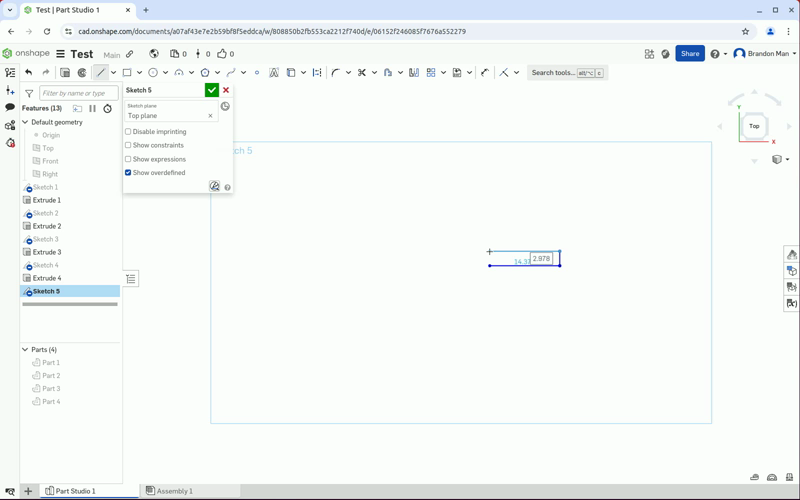
mouse_move(519, 251)
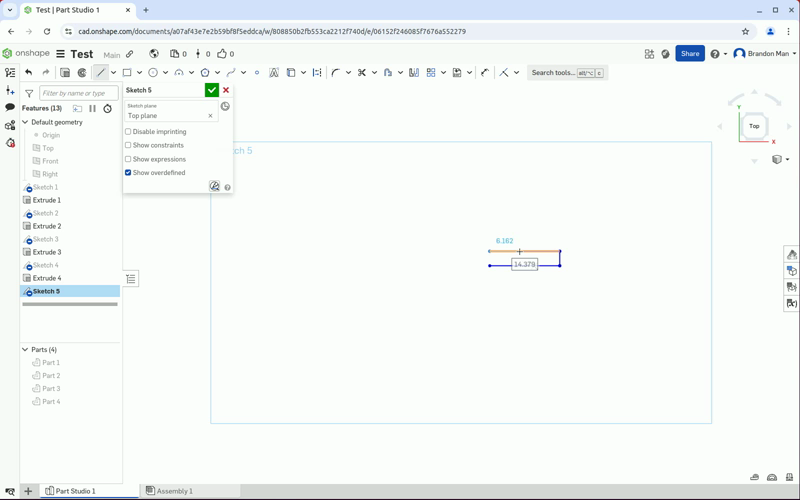
key_down(shift)
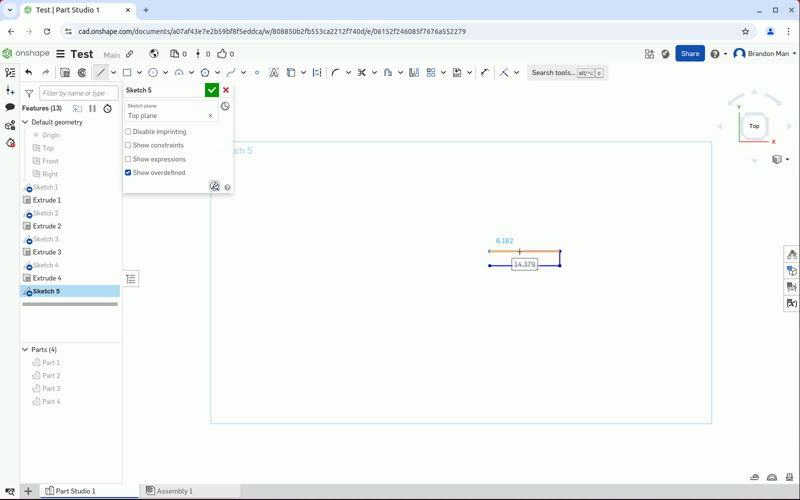
mouse_move(489, 265)
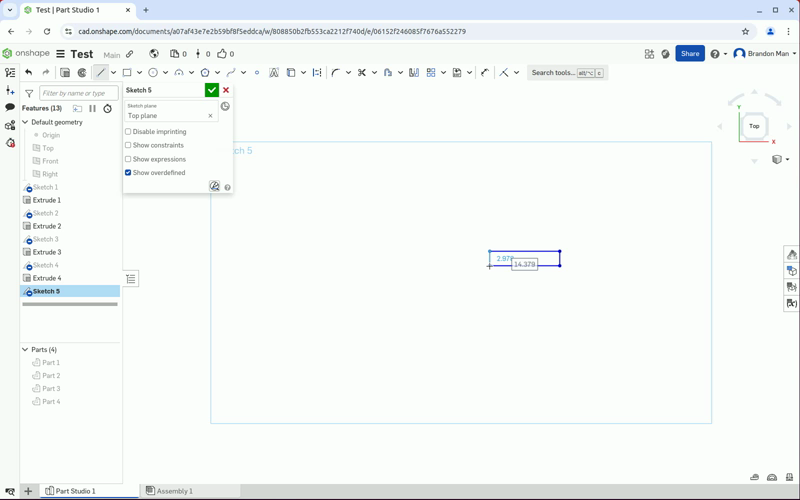
key_up(shift)
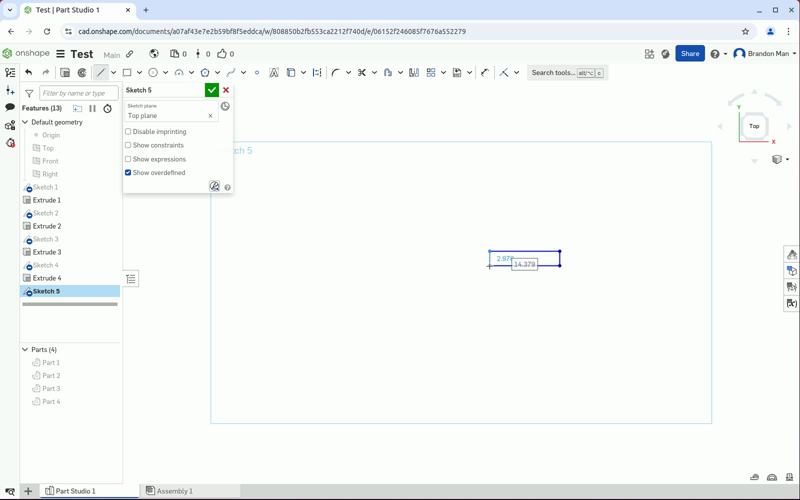
click(489, 265)
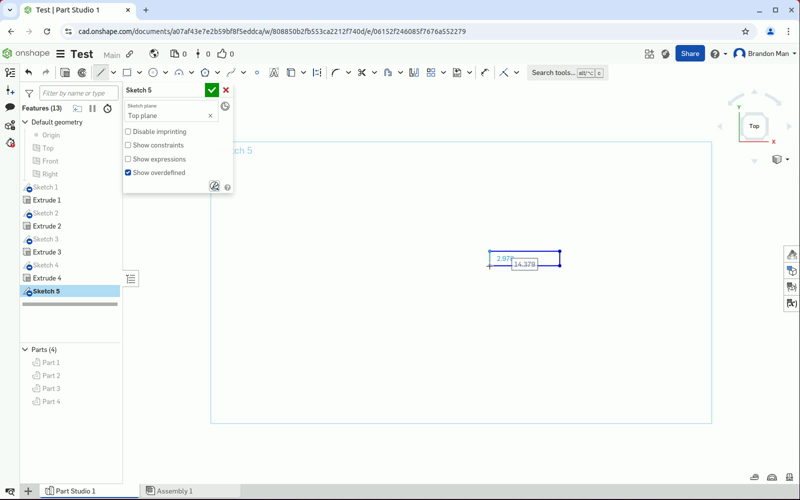
key(esc)
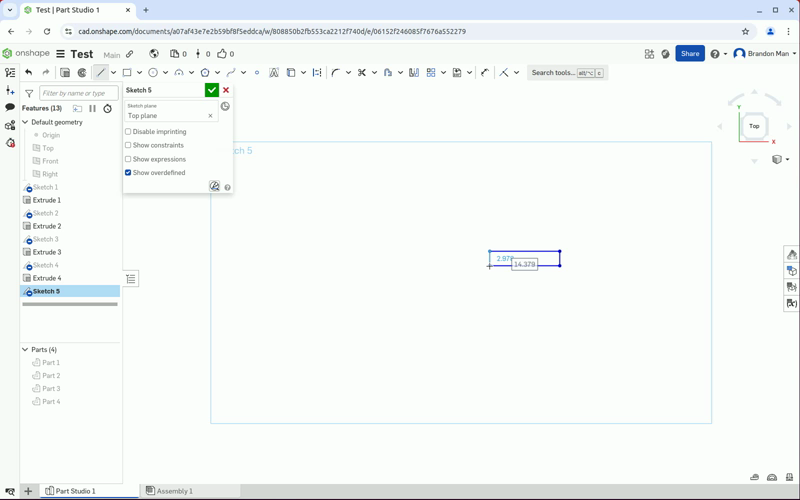
mouse_move(500, 260)
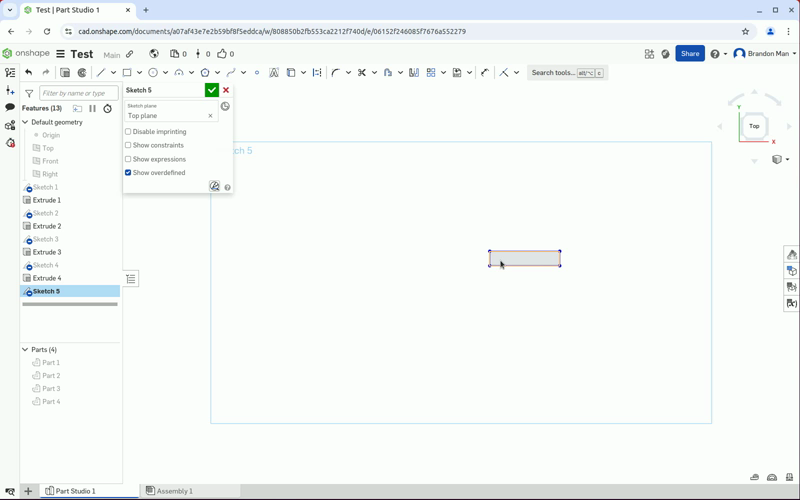
scroll(6)
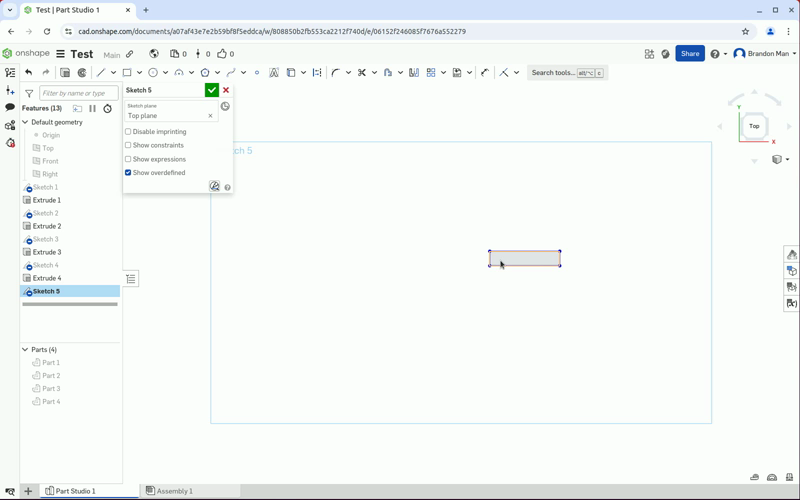
scroll(6)
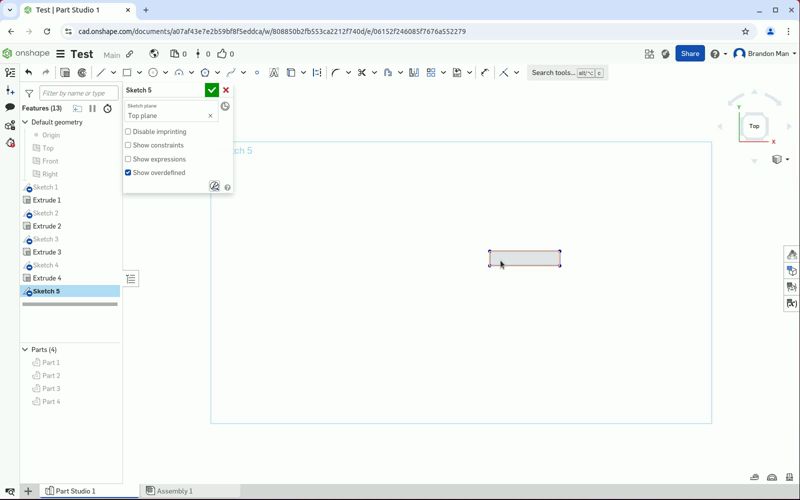
scroll(6)
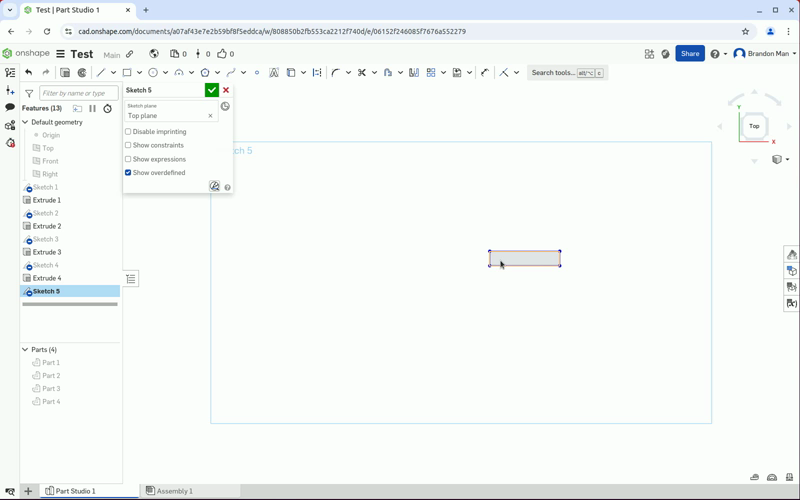
scroll(6)
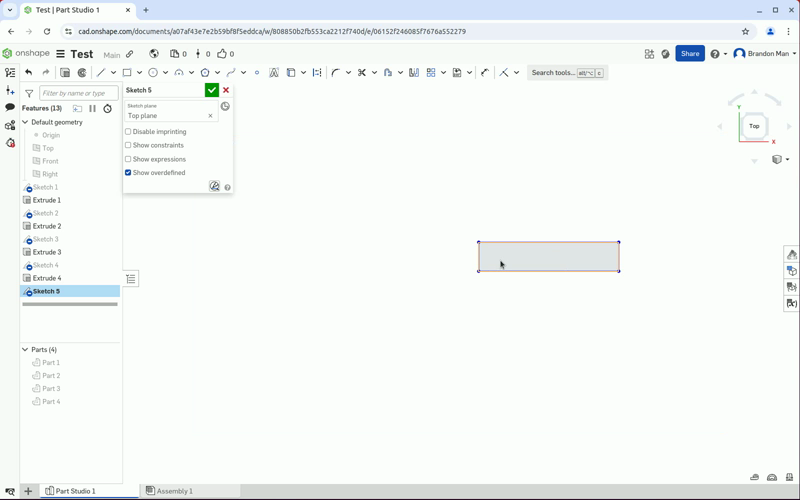
scroll(6)
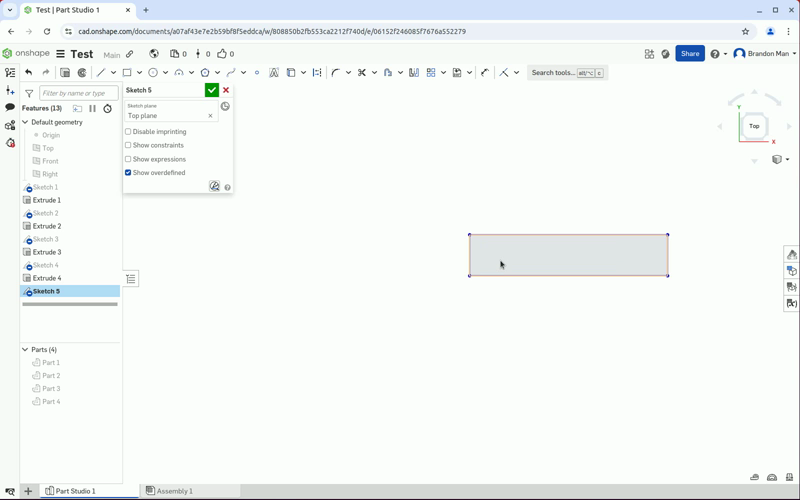
scroll(6)
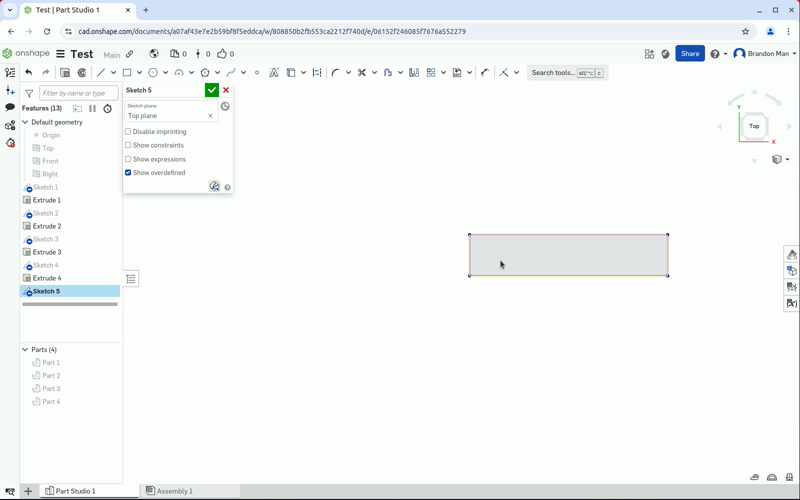
scroll(6)
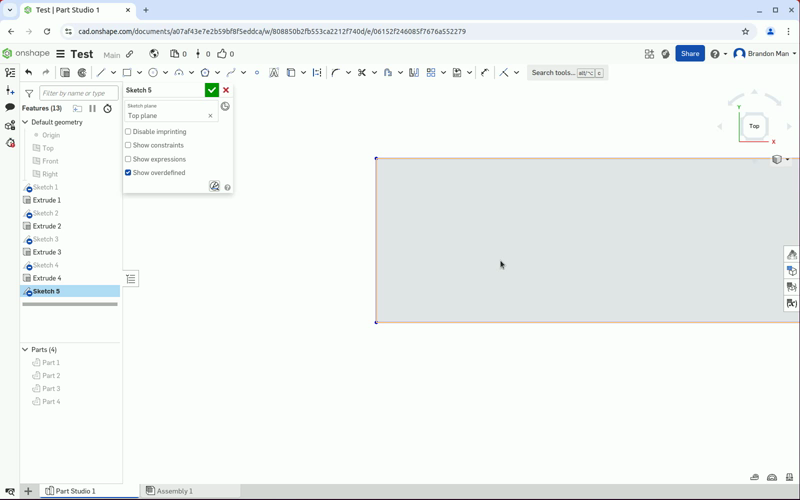
click(500, 260)
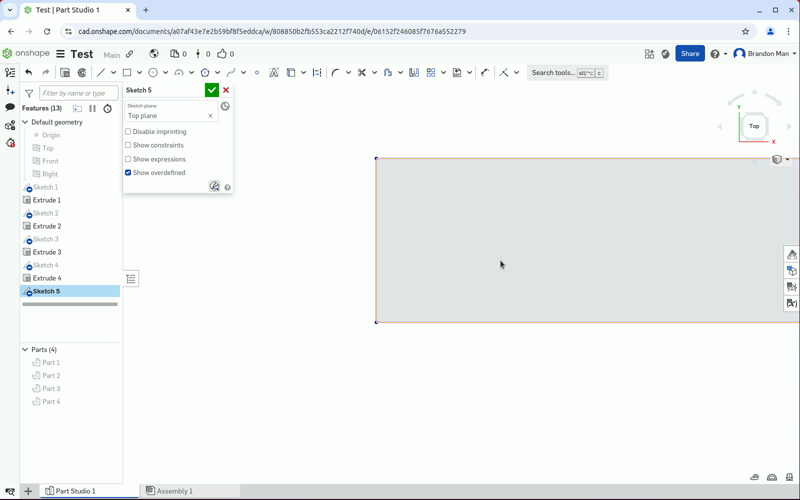
scroll(-6)
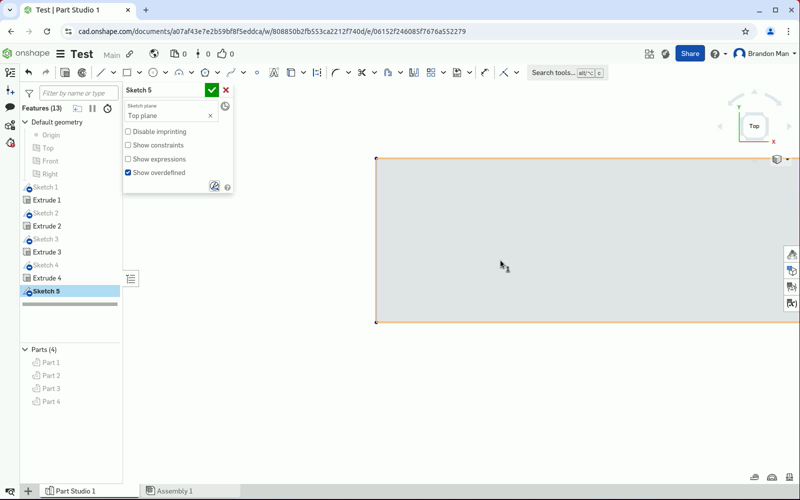
scroll(-6)
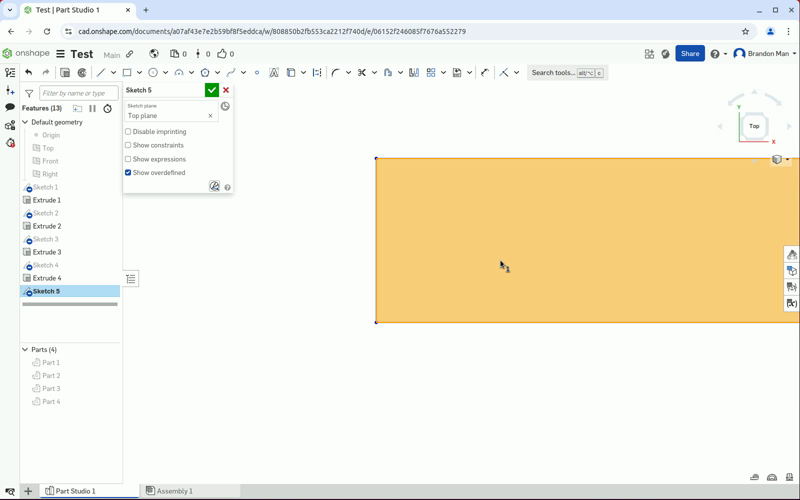
scroll(-6)
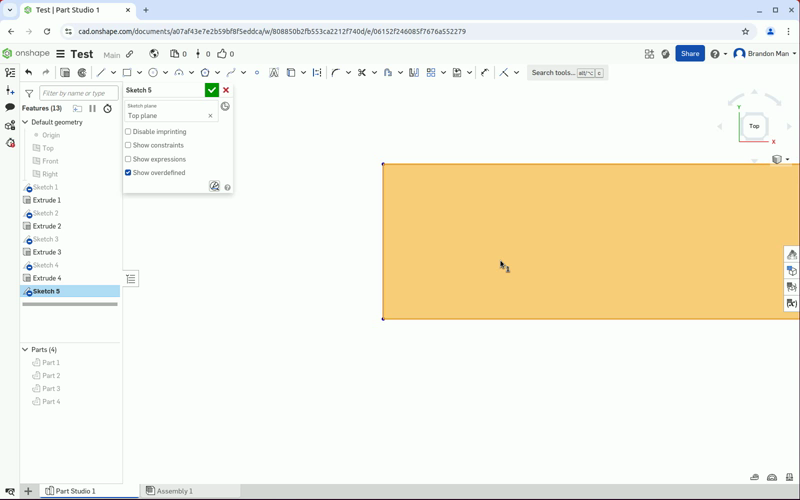
scroll(-6)
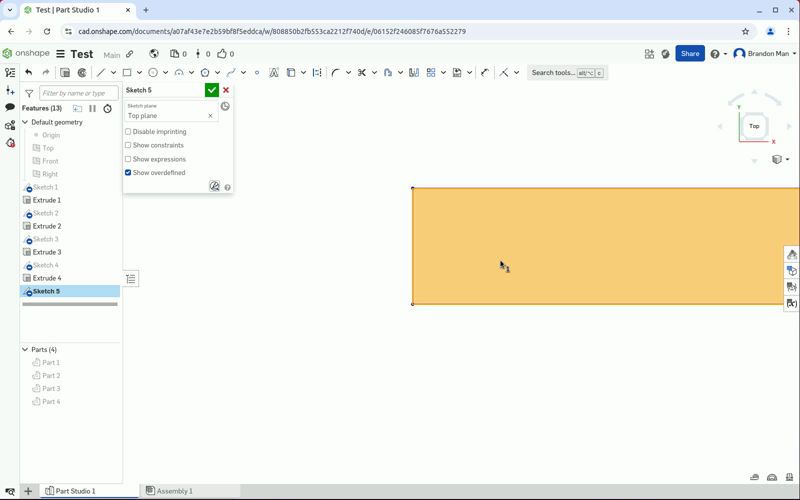
scroll(-6)
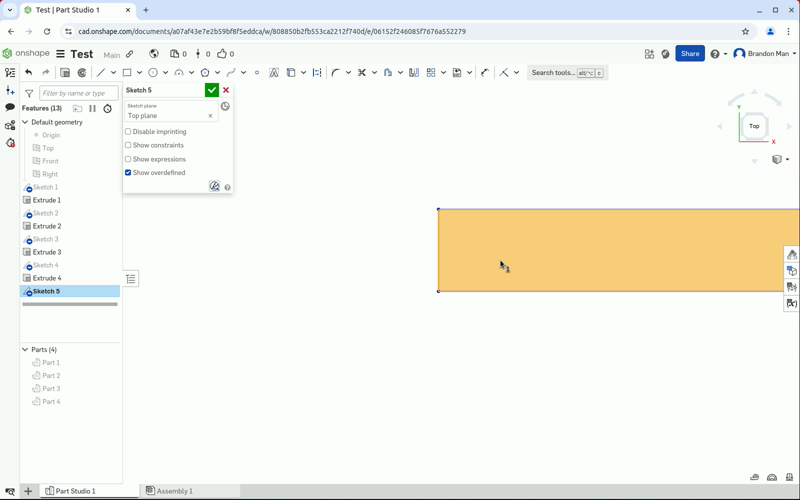
scroll(-6)
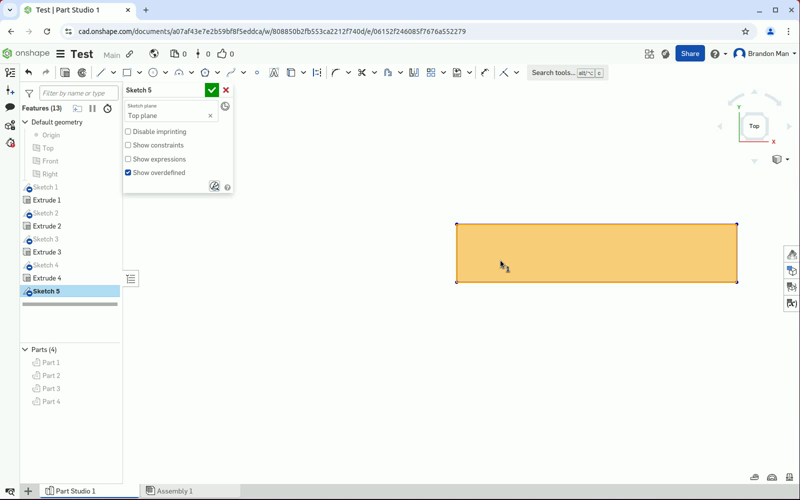
scroll(-6)
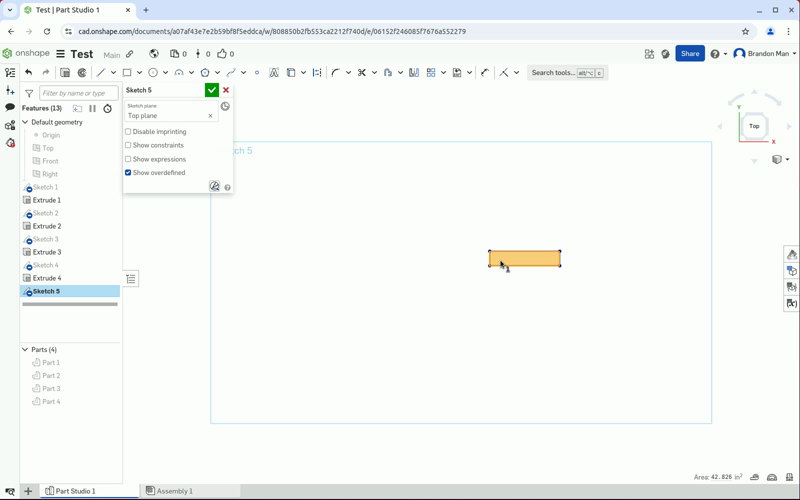
mouse_move(73, 352)
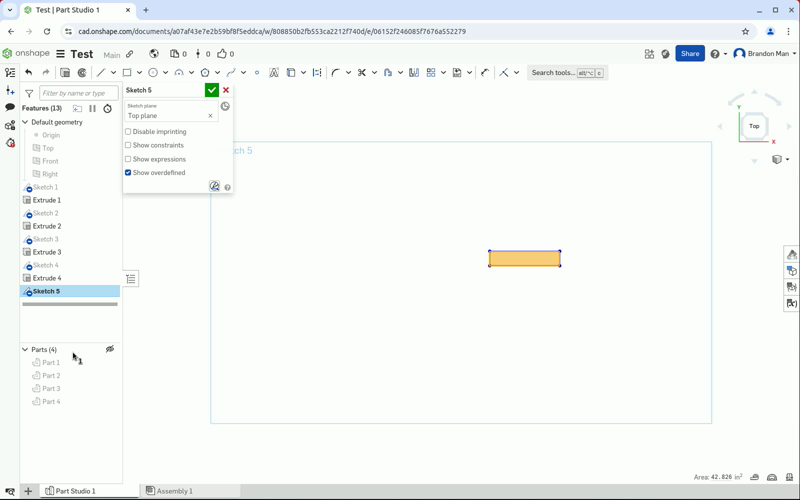
key(shift+y)
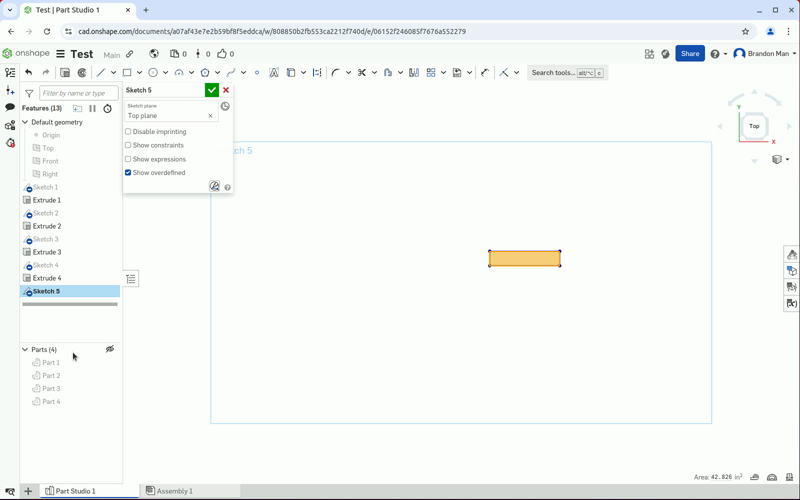
key(shift+e)
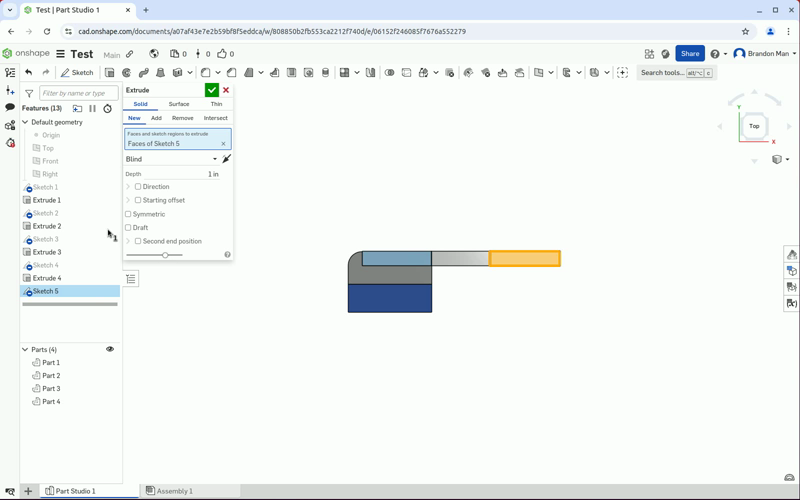
mouse_move(143, 106)
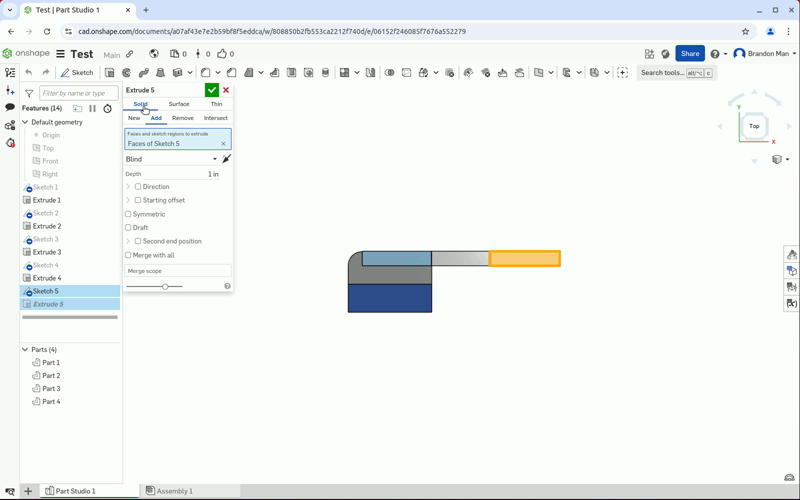
click(143, 106)
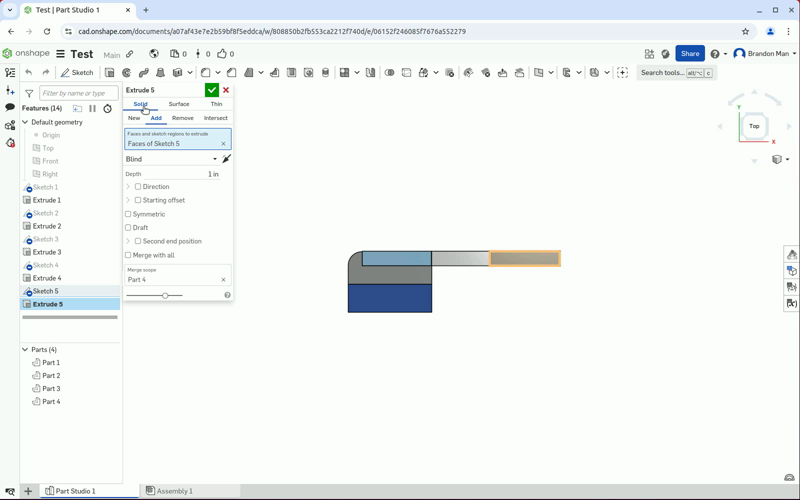
mouse_move(137, 120)
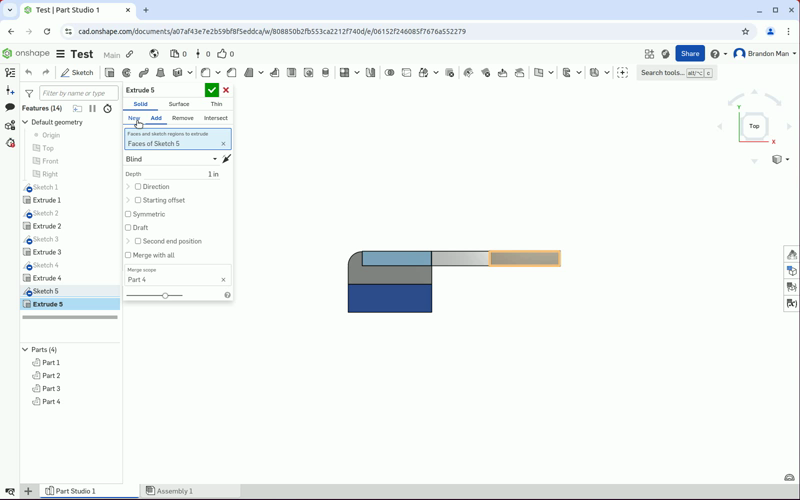
click(137, 120)
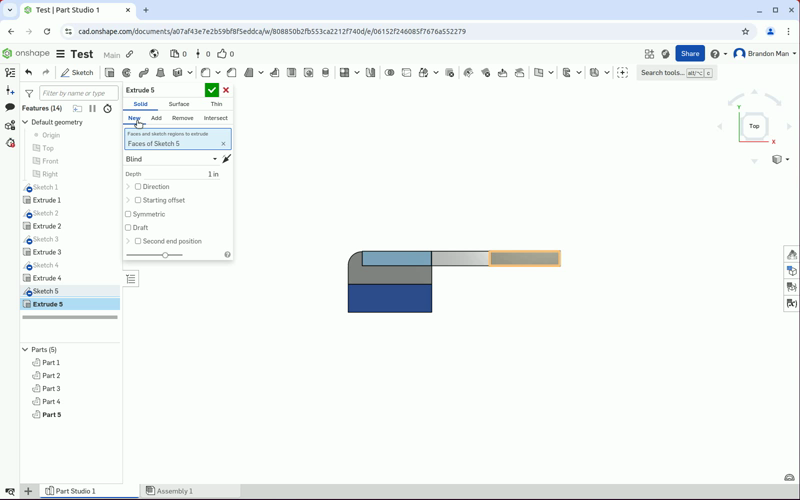
key(tab, 4)
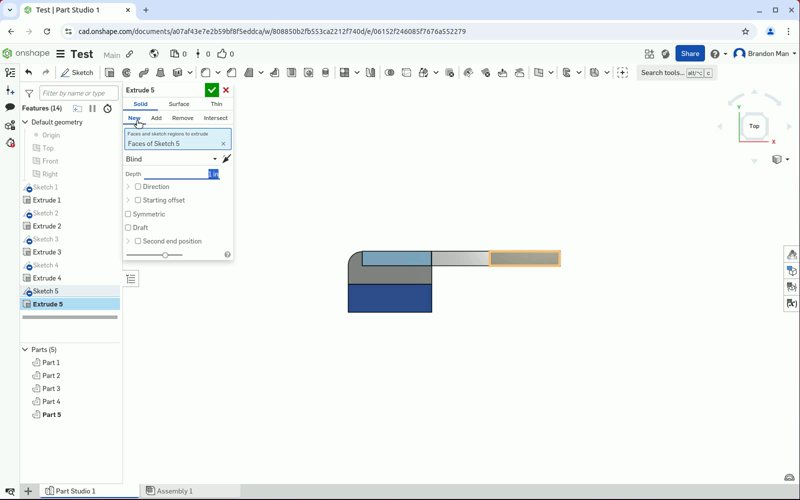
text(11.313)
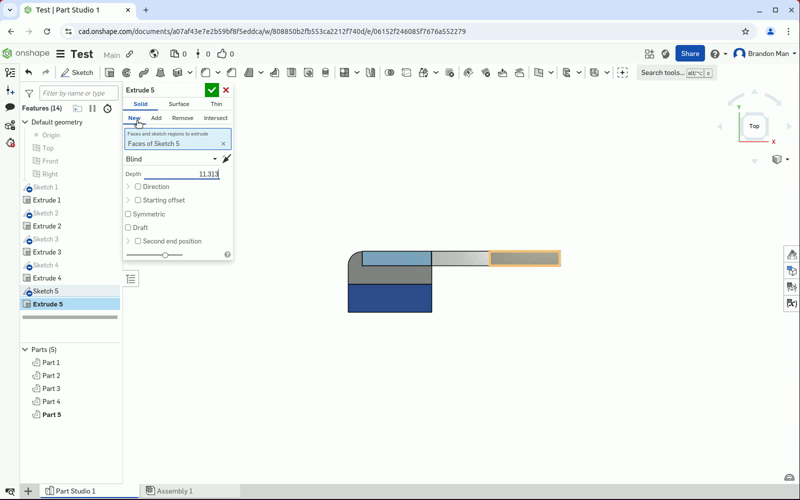
key(enter)
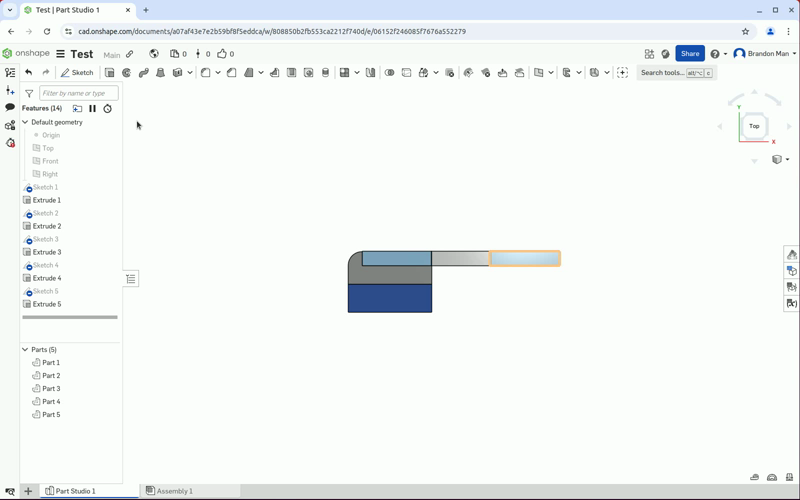
key(shift+h)
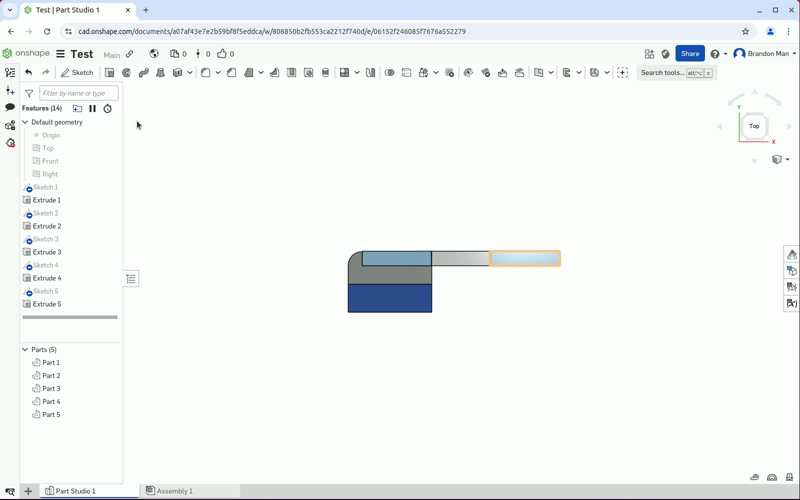
key(shift+h)
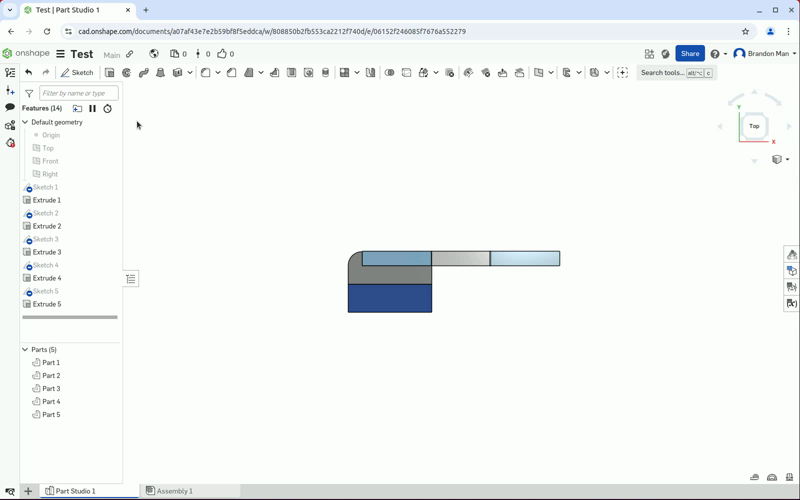
mouse_move(73, 189)
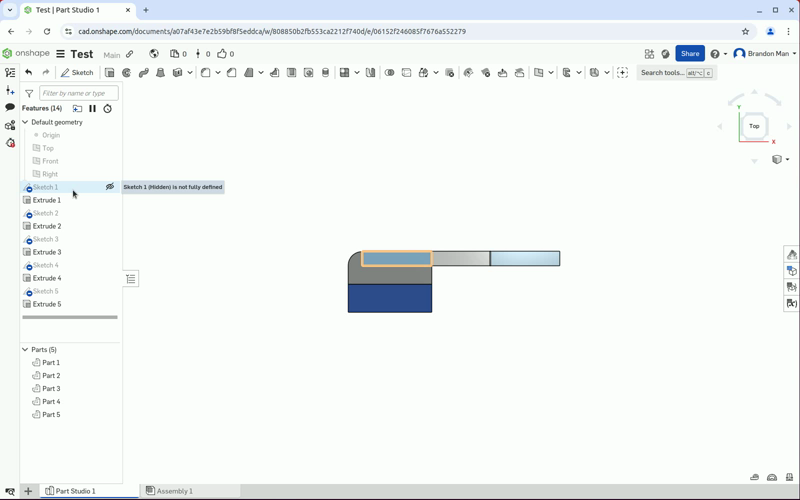
click(73, 189)
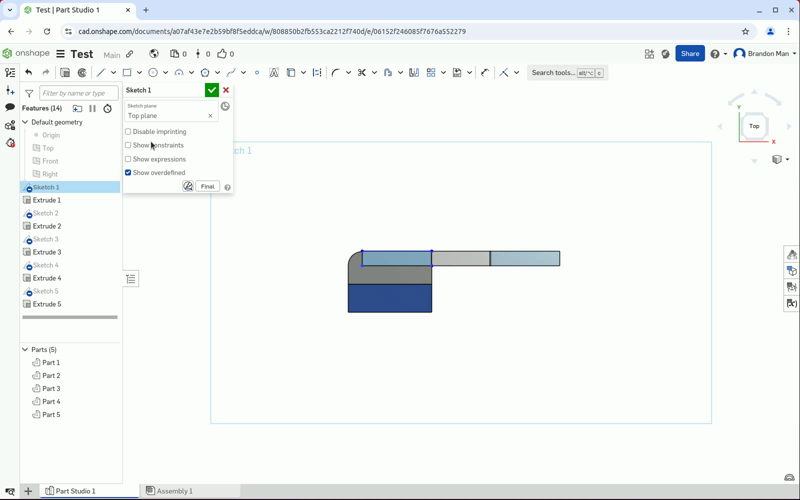
mouse_move(229, 92)
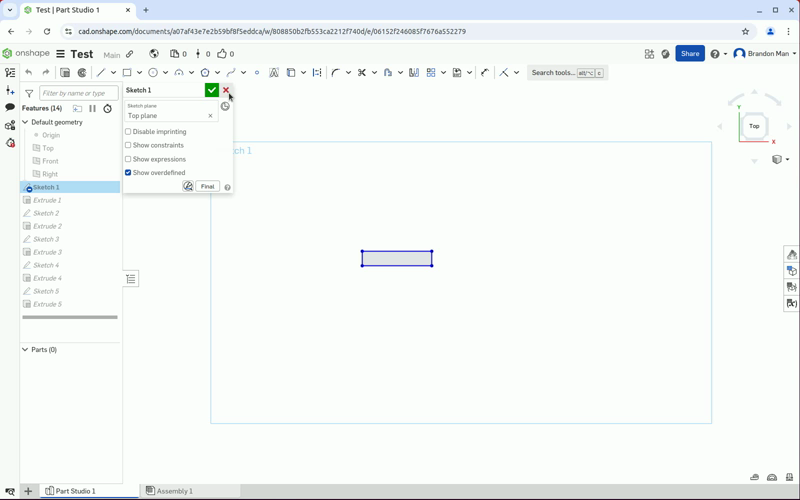
click(229, 92)
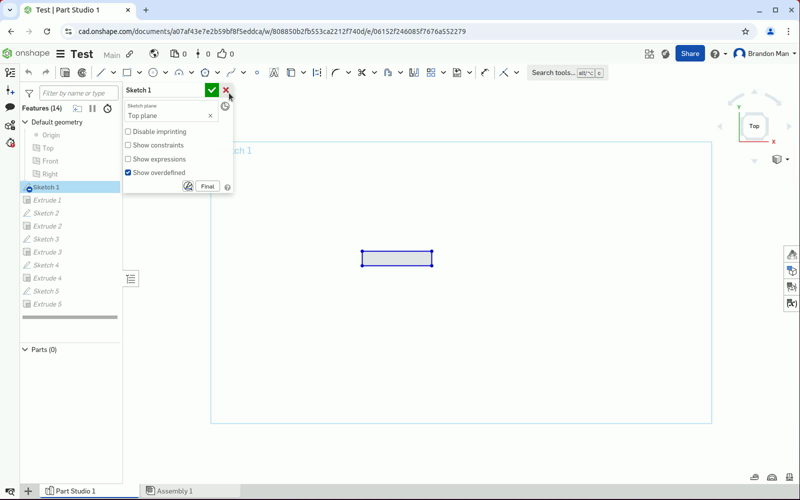
key(shift+s)
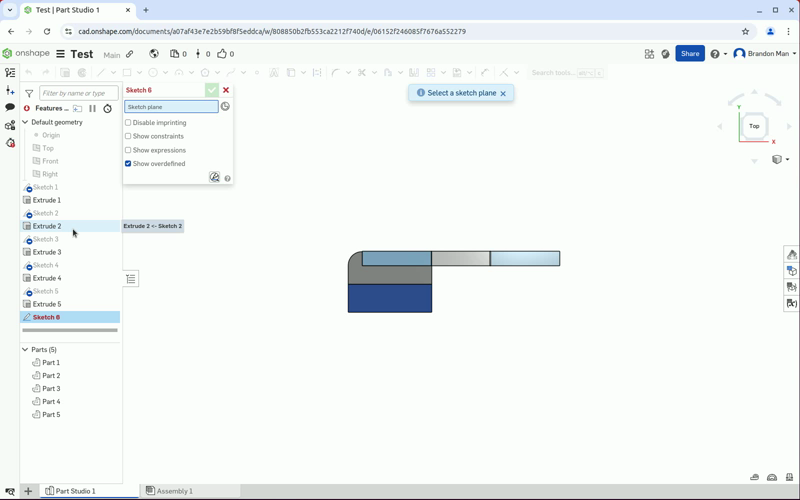
scroll(3)
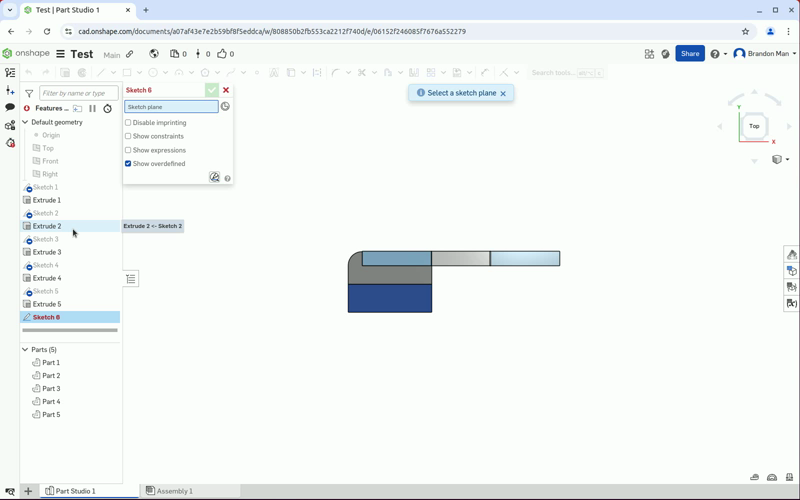
mouse_move(73, 150)
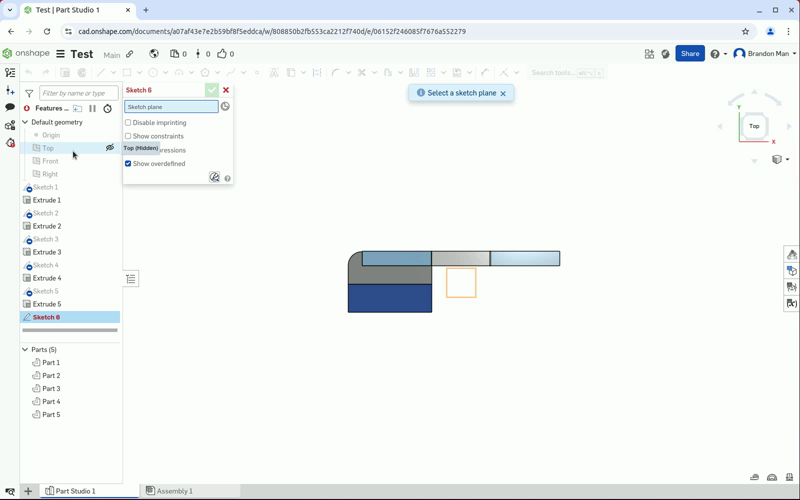
click(73, 150)
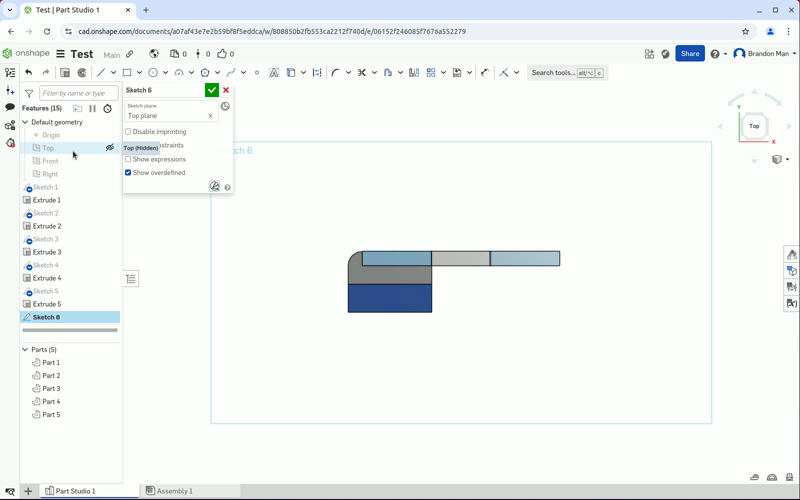
mouse_move(73, 352)
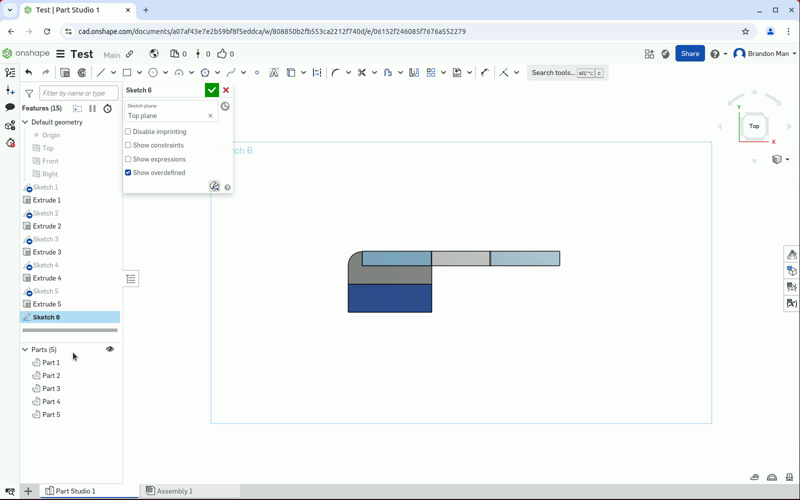
key(y)
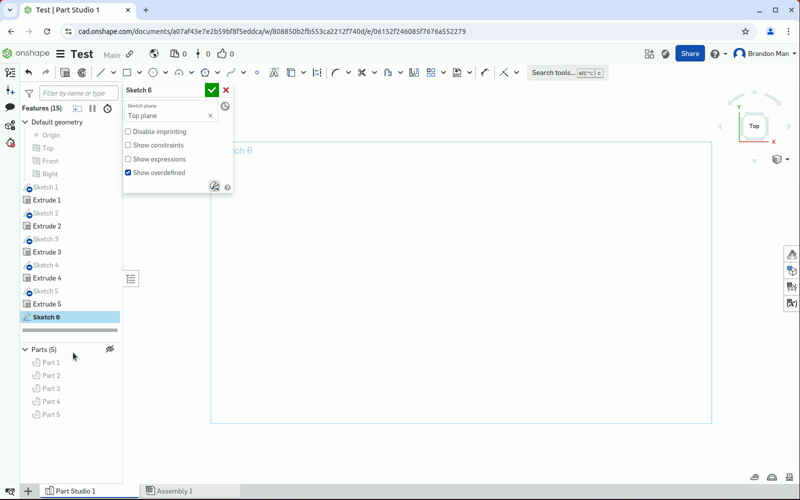
key(l)
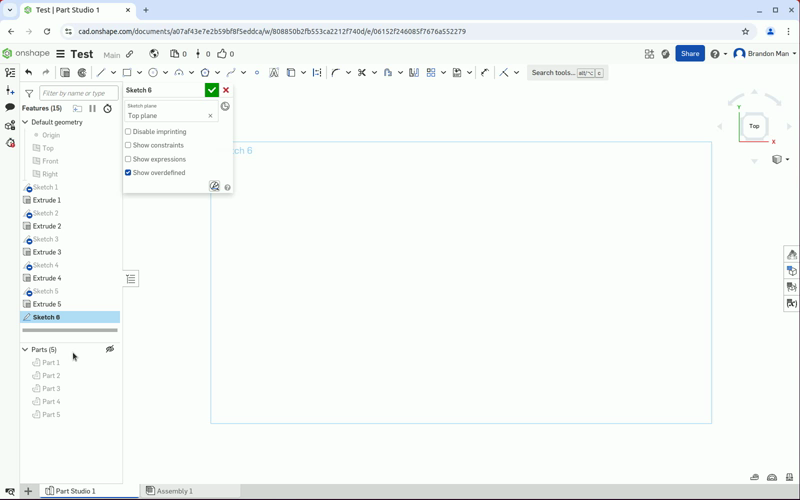
key_down(shift)
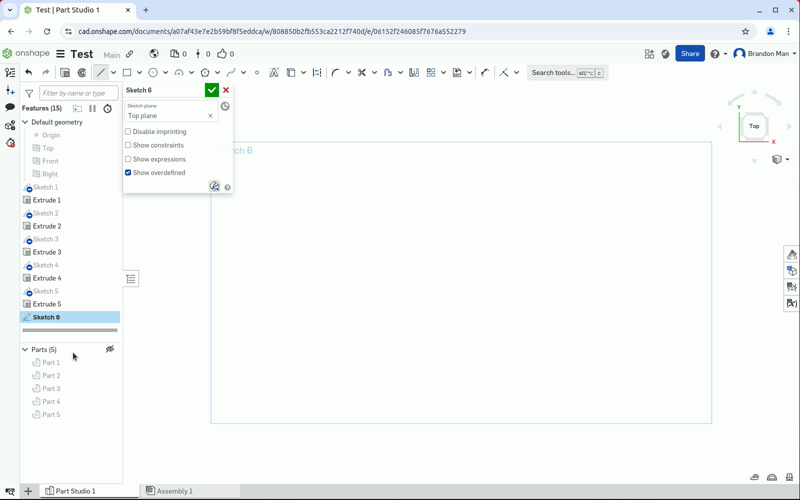
mouse_move(489, 284)
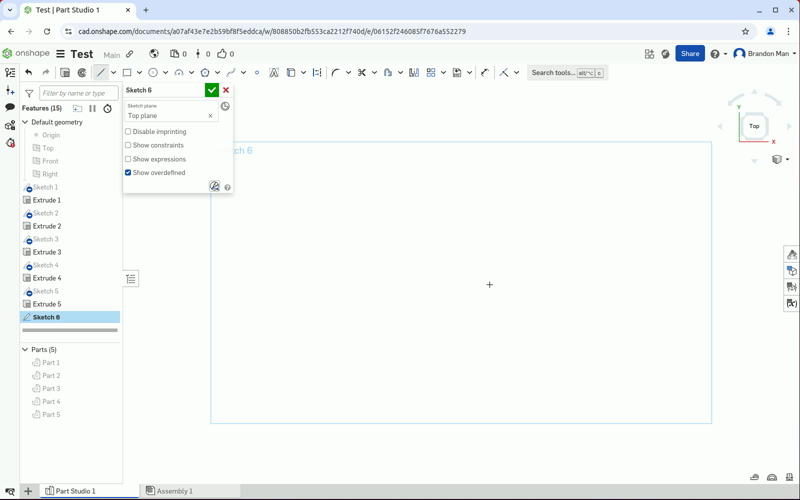
click(489, 284)
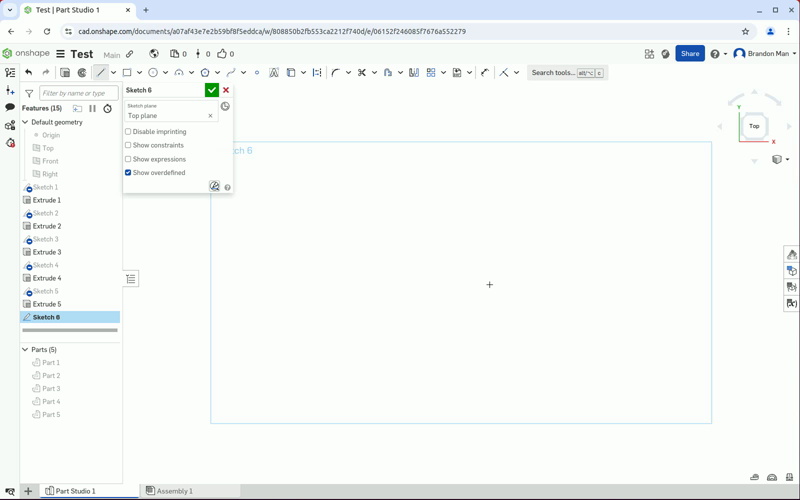
key_up(shift)
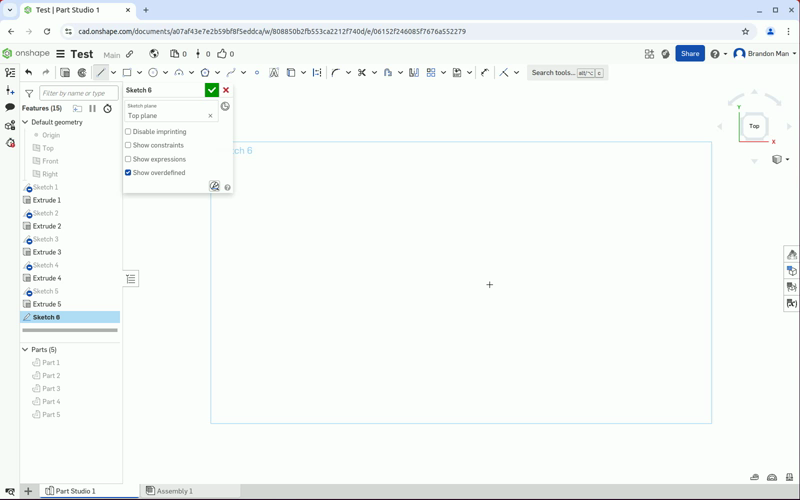
key_down(shift)
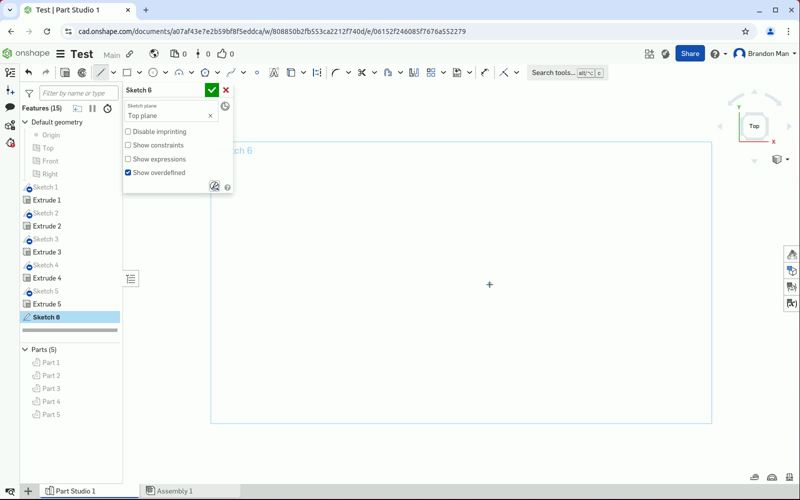
mouse_move(573, 284)
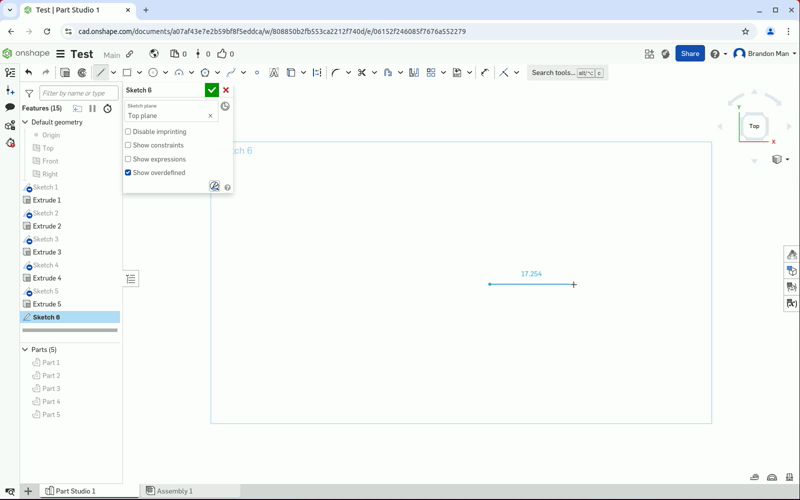
click(573, 284)
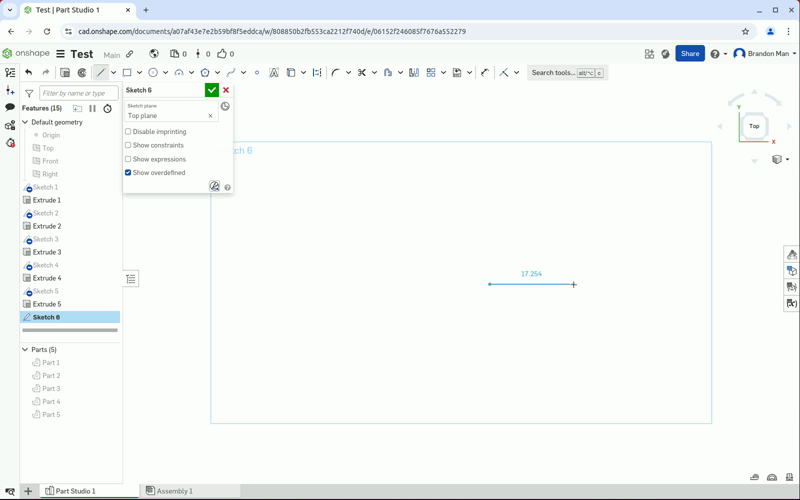
key_up(shift)
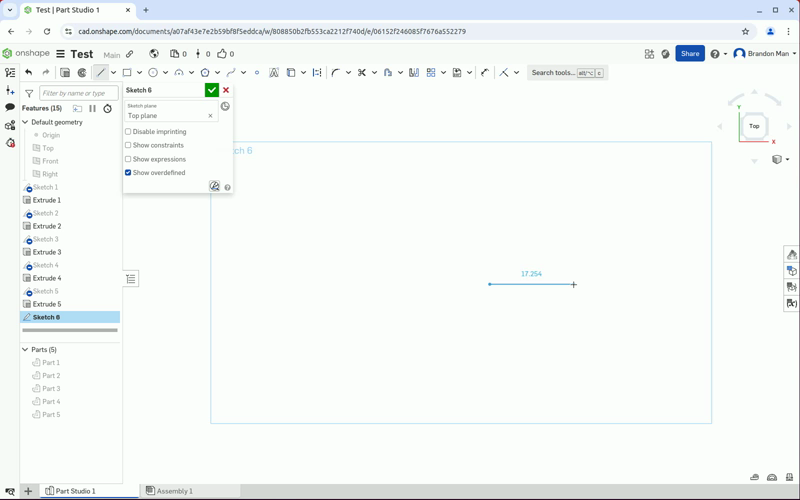
key_down(shift)
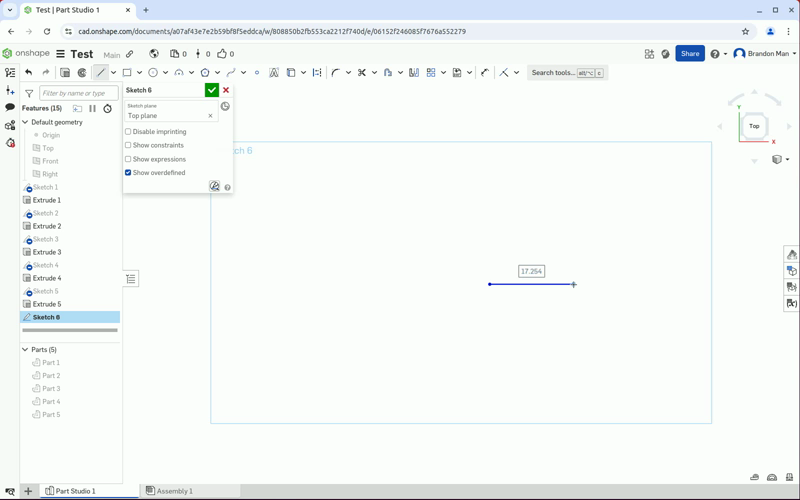
mouse_move(589, 284)
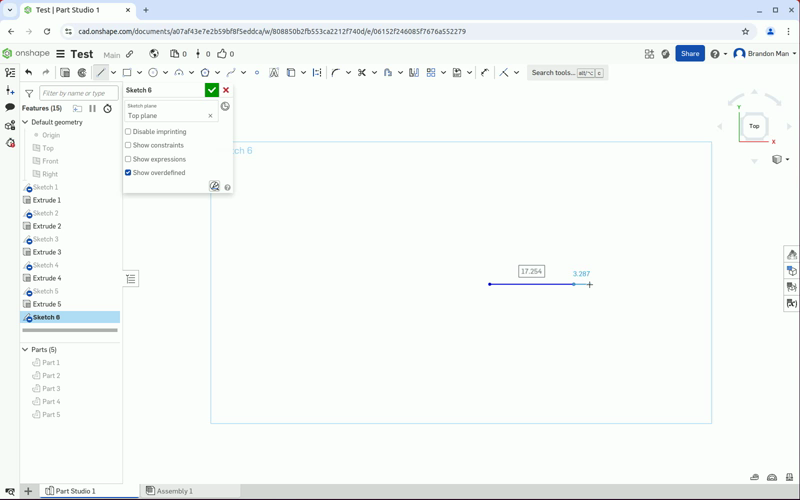
mouse_move(573, 265)
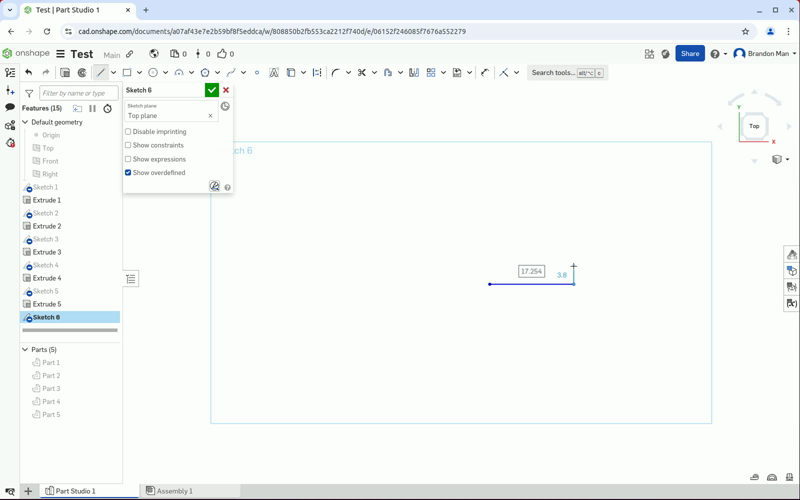
click(573, 265)
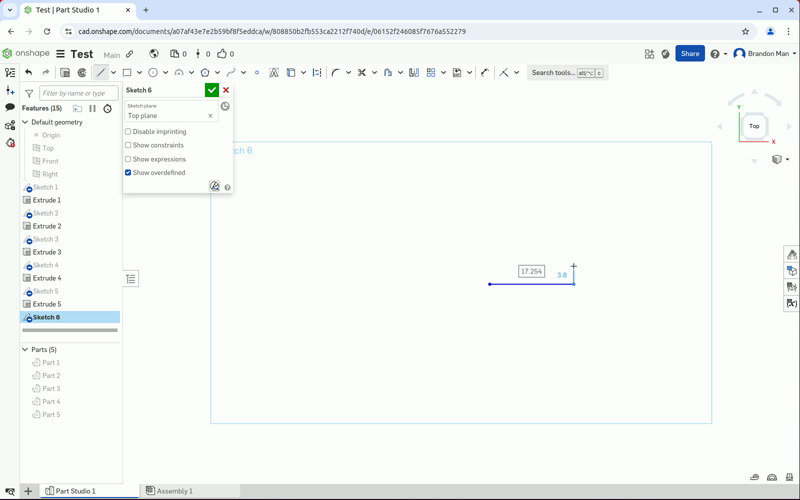
key_up(shift)
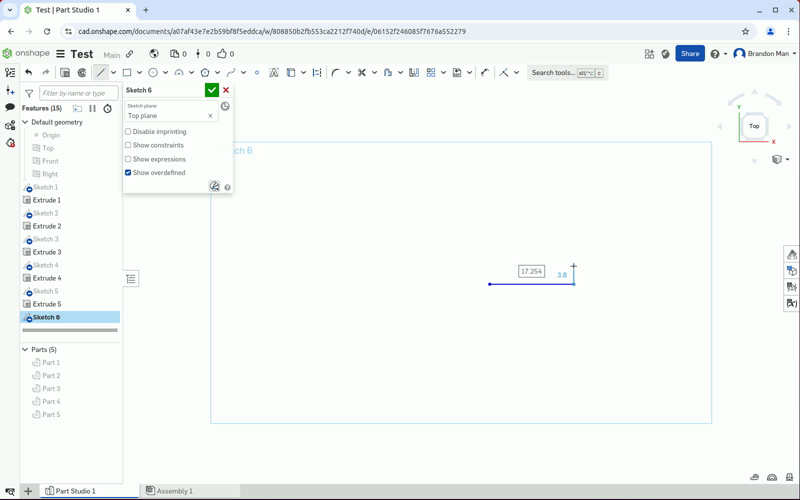
key(esc)
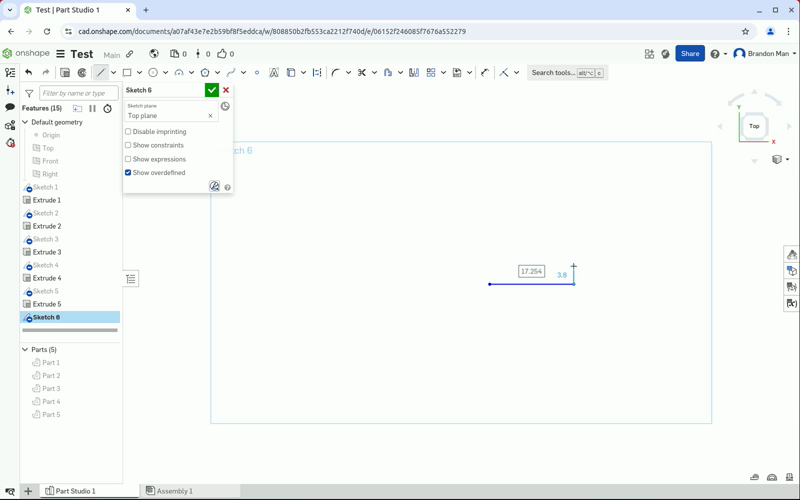
key(a)
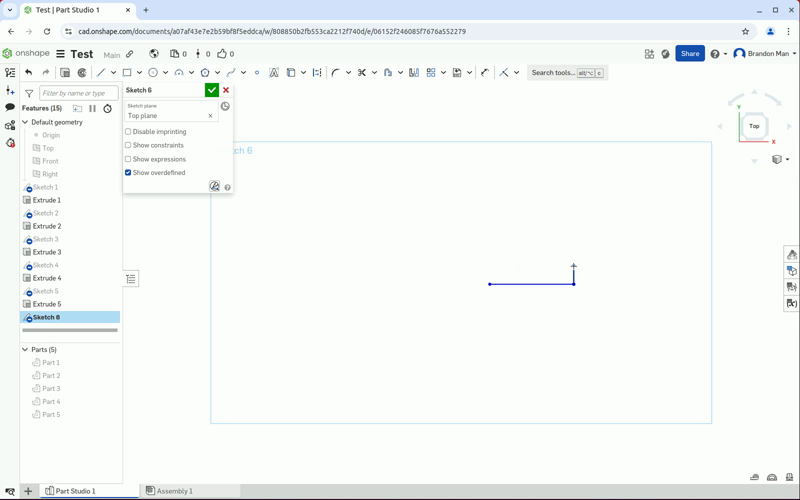
mouse_move(573, 265)
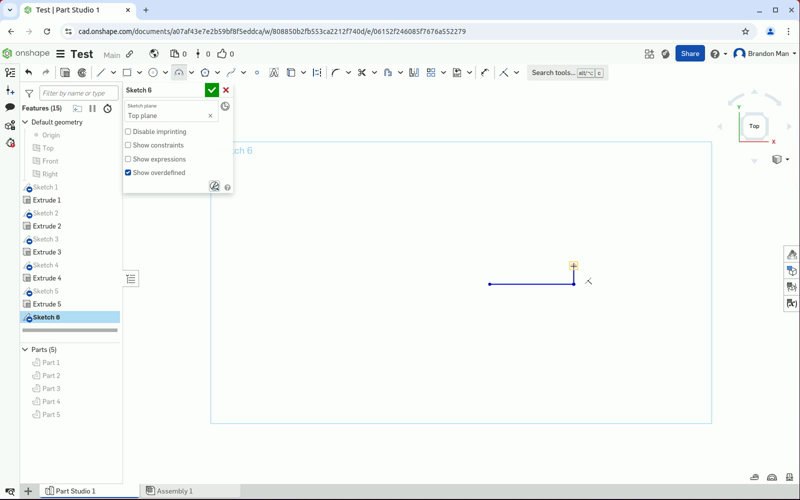
click(573, 265)
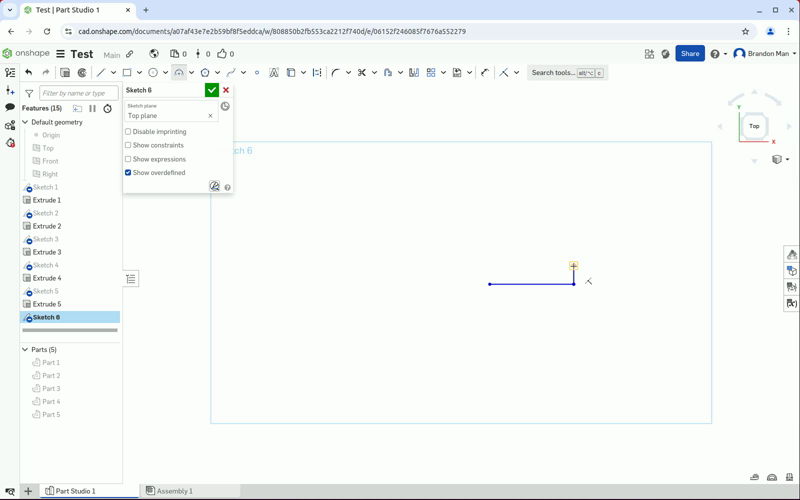
key_down(shift)
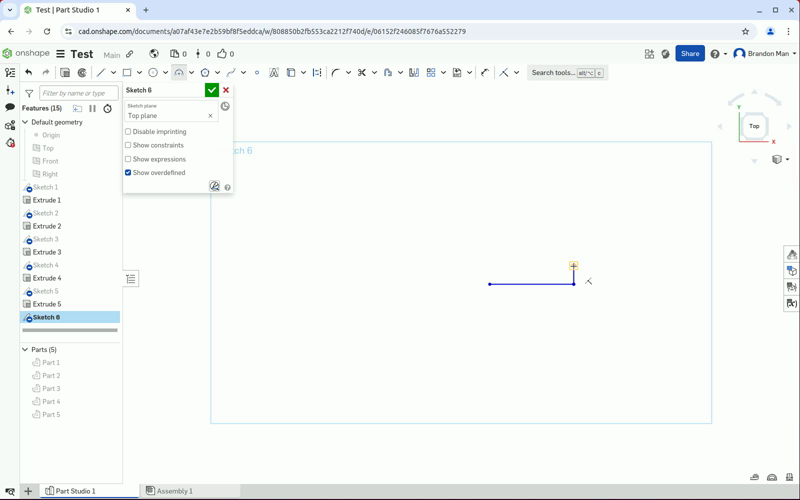
mouse_move(559, 251)
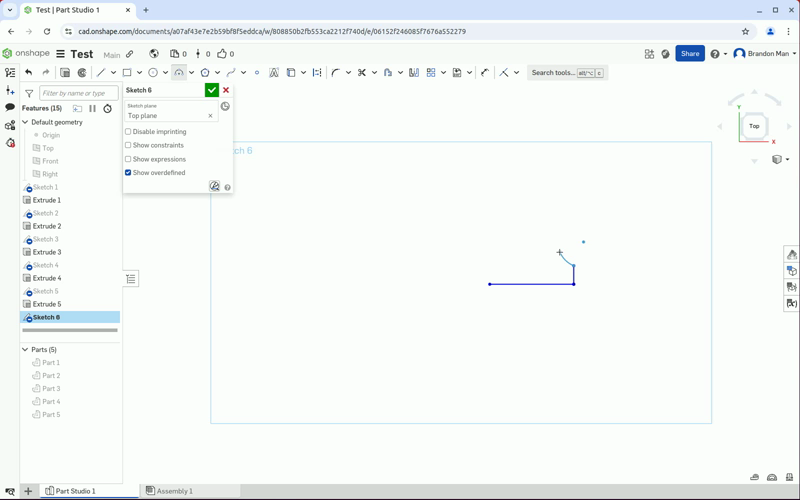
click(559, 251)
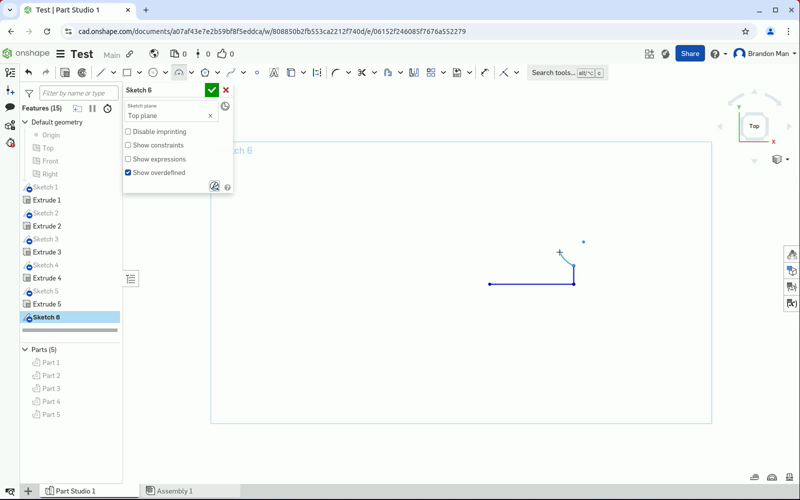
mouse_move(569, 255)
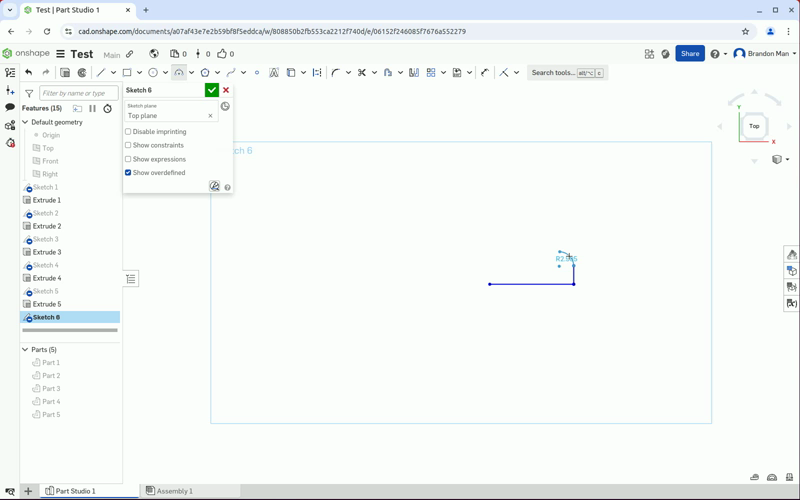
click(569, 255)
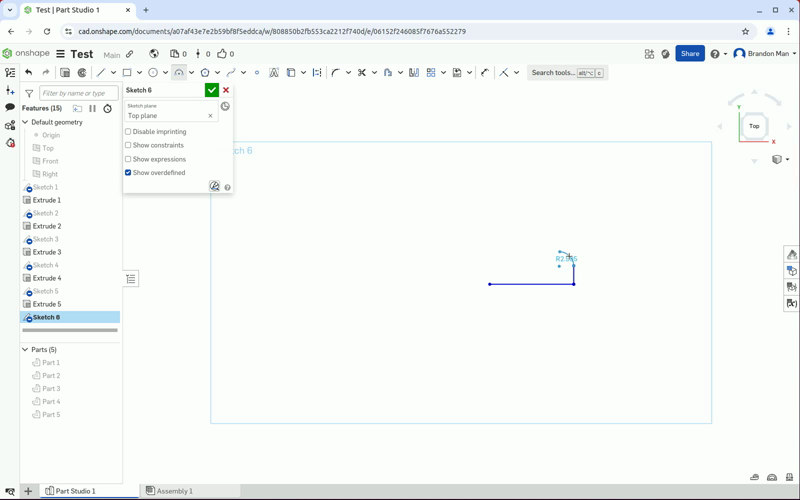
key_up(shift)
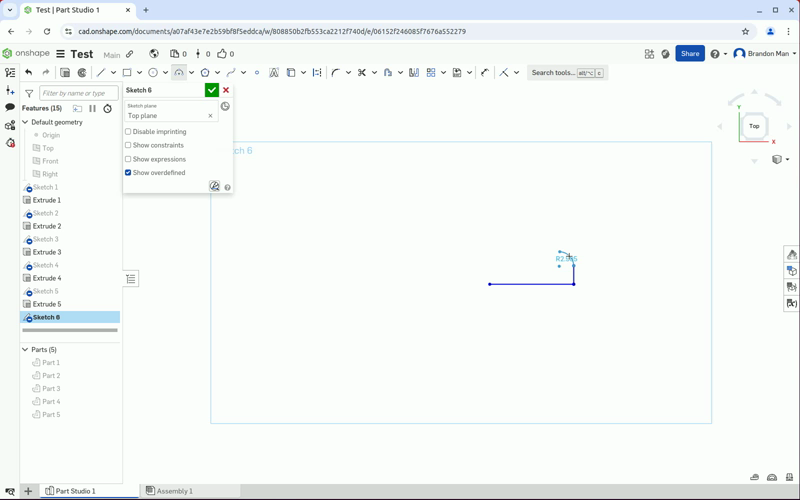
key(esc)
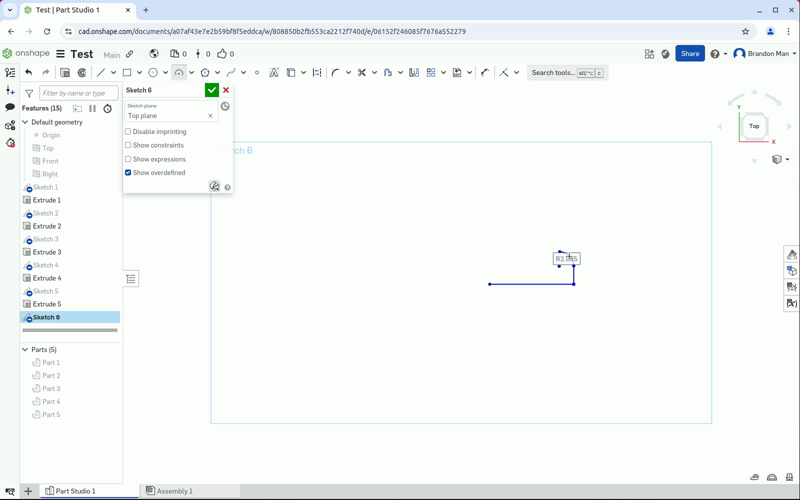
key(l)
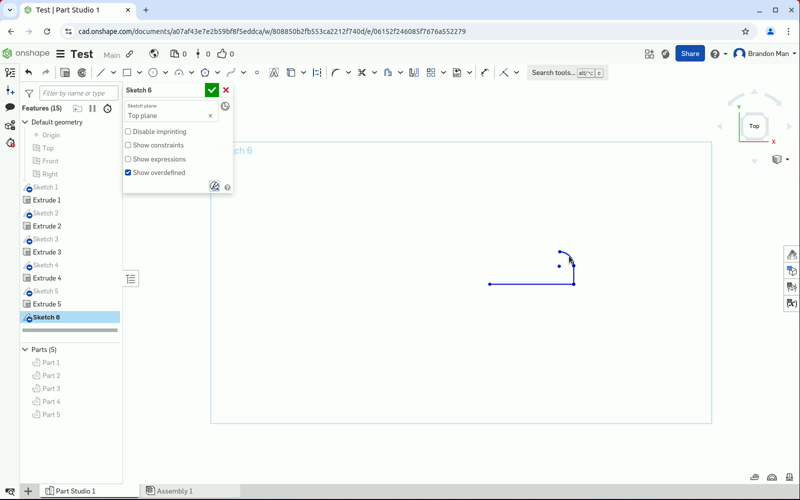
mouse_move(559, 251)
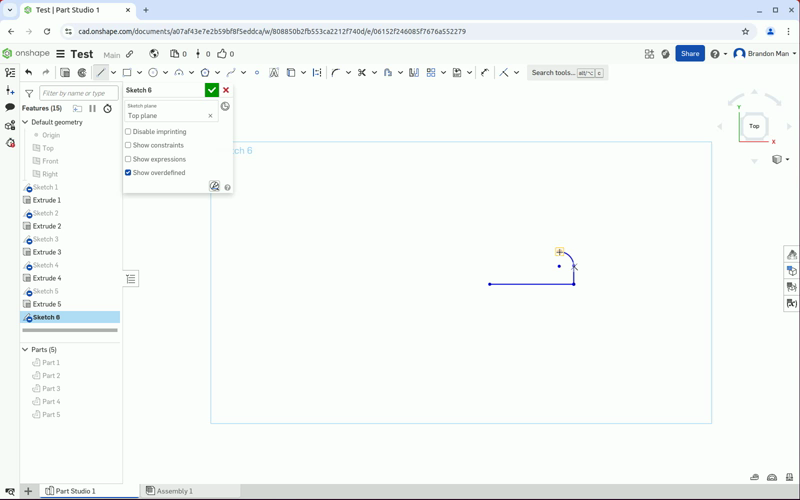
click(559, 251)
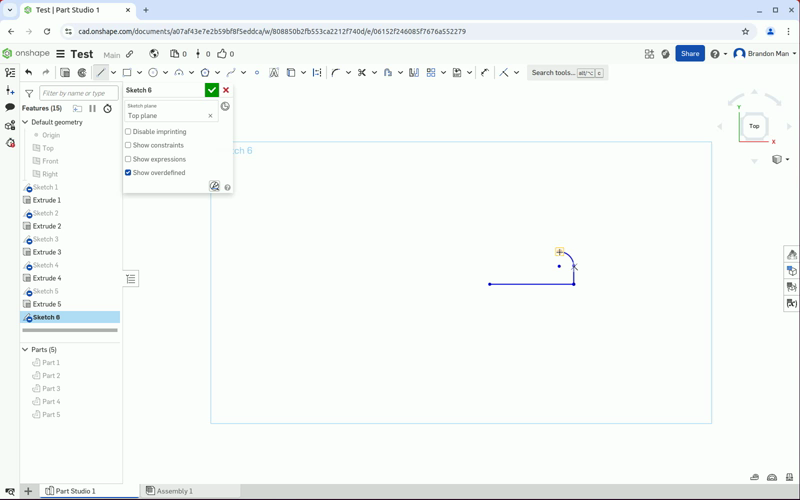
key_down(shift)
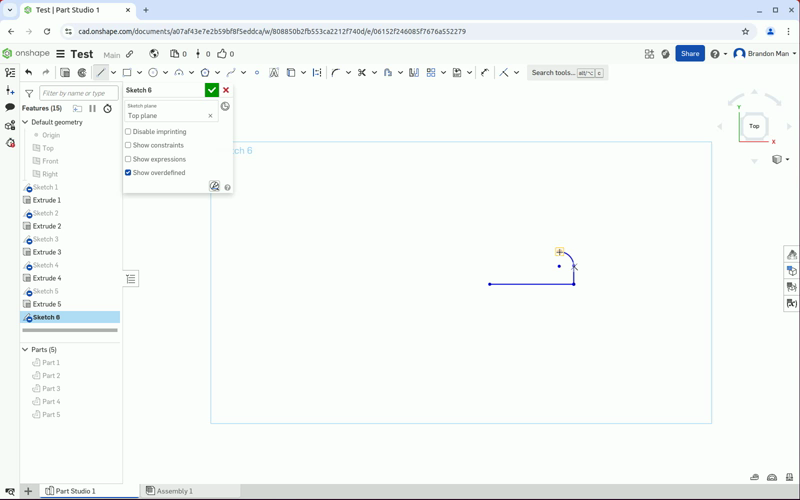
mouse_move(589, 251)
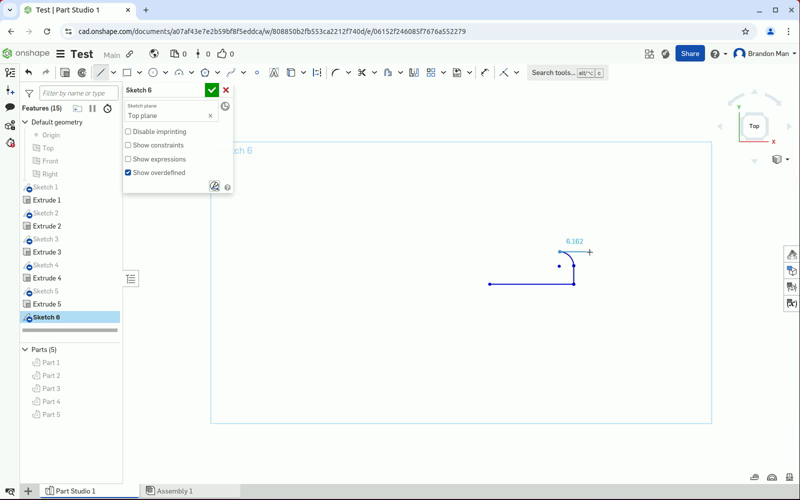
mouse_move(559, 265)
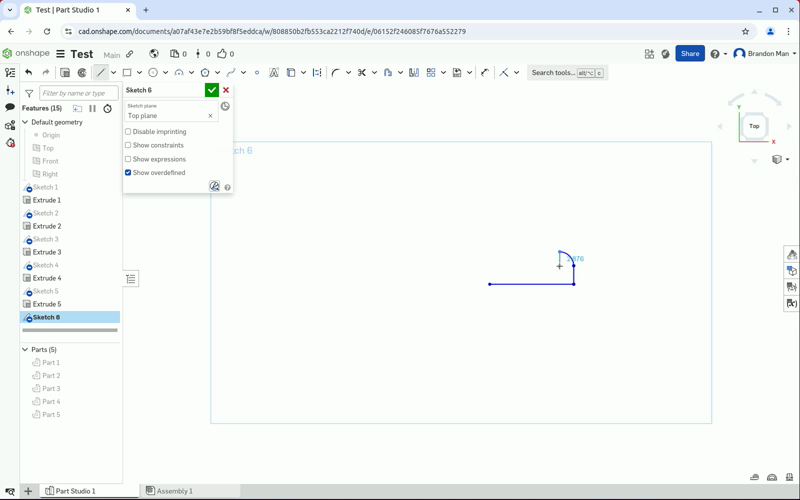
click(559, 265)
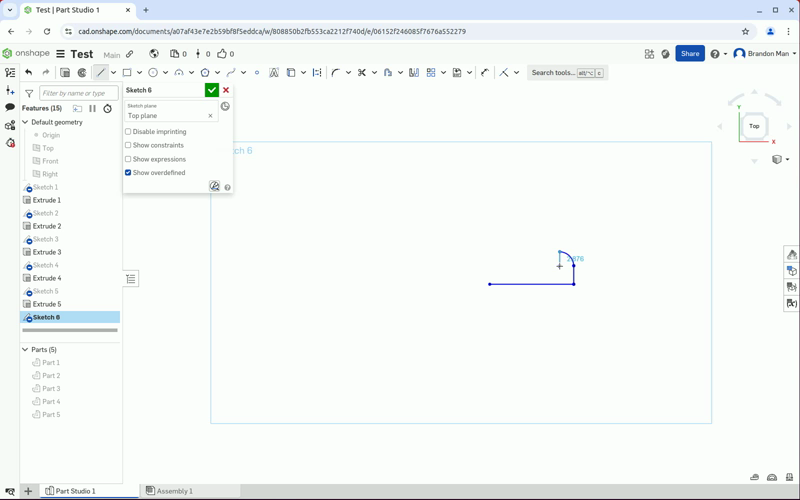
key_up(shift)
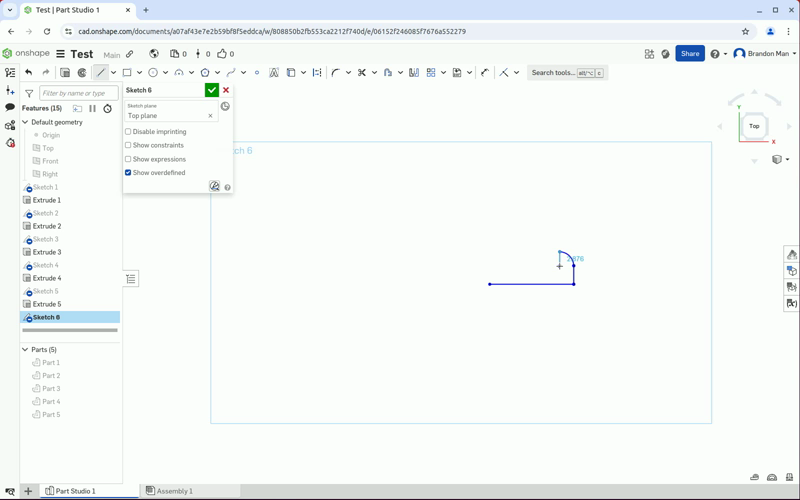
key_down(shift)
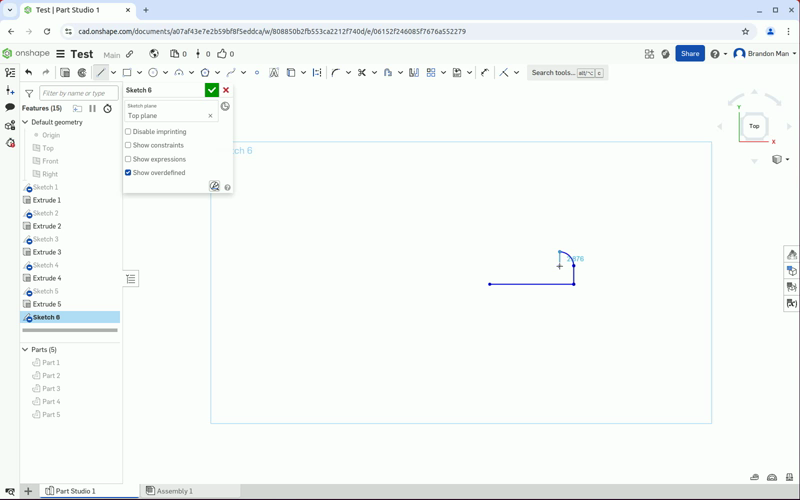
mouse_move(489, 265)
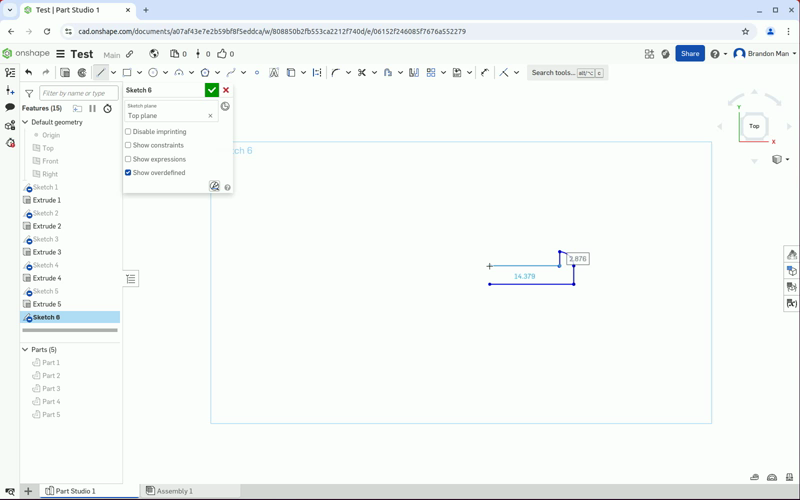
click(489, 265)
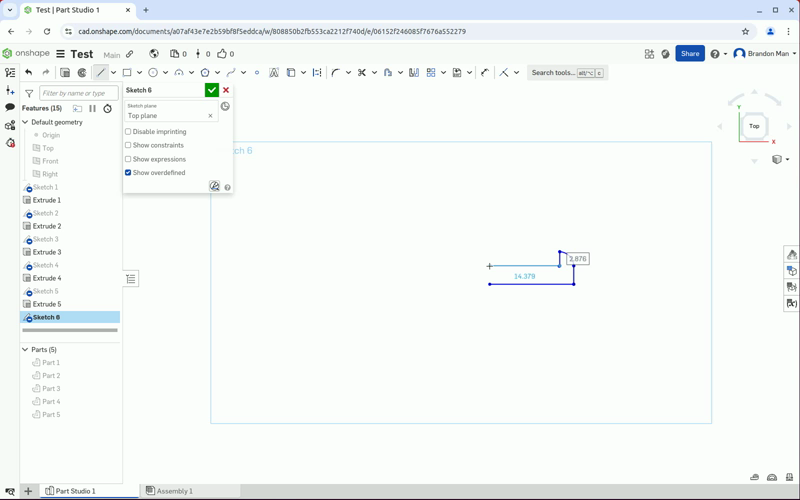
key_up(shift)
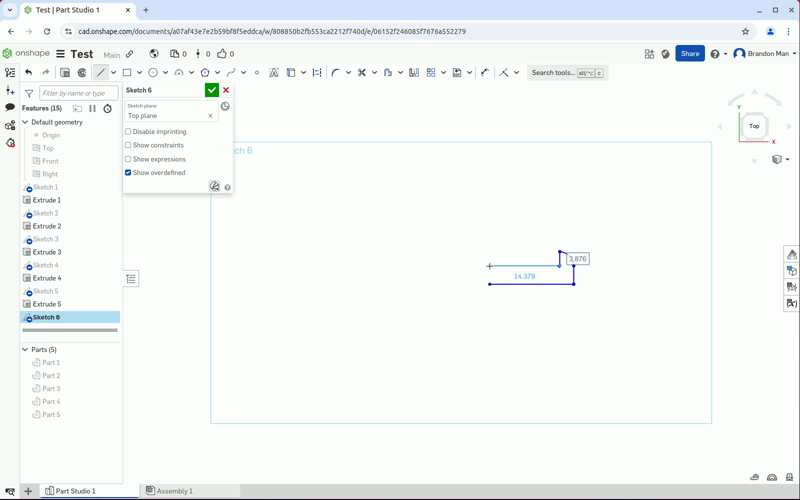
mouse_move(519, 265)
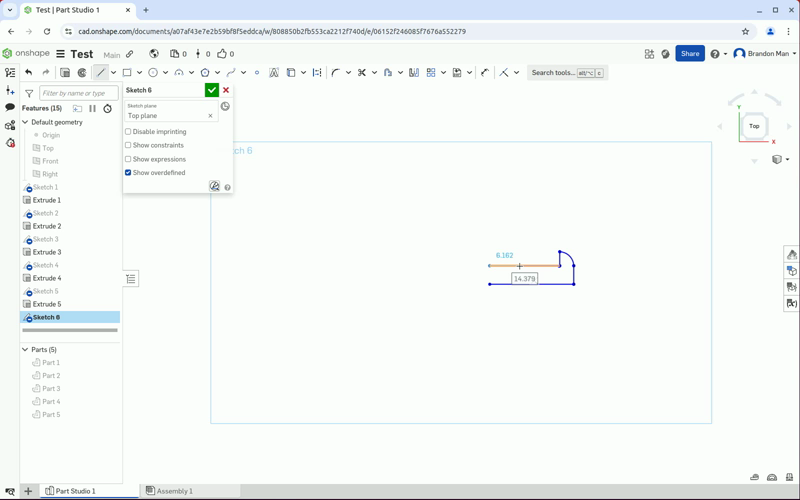
key_down(shift)
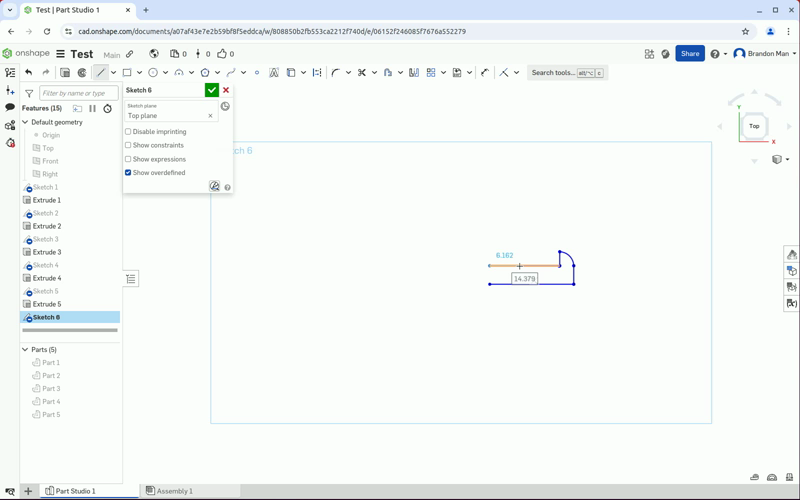
mouse_move(489, 284)
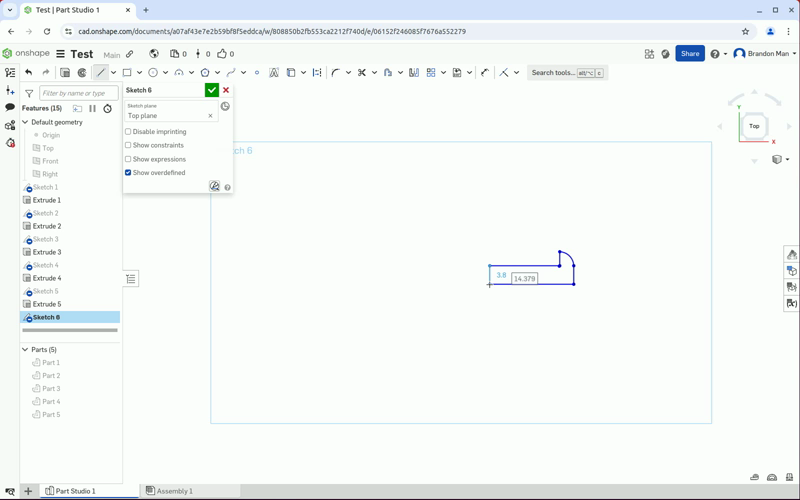
key_up(shift)
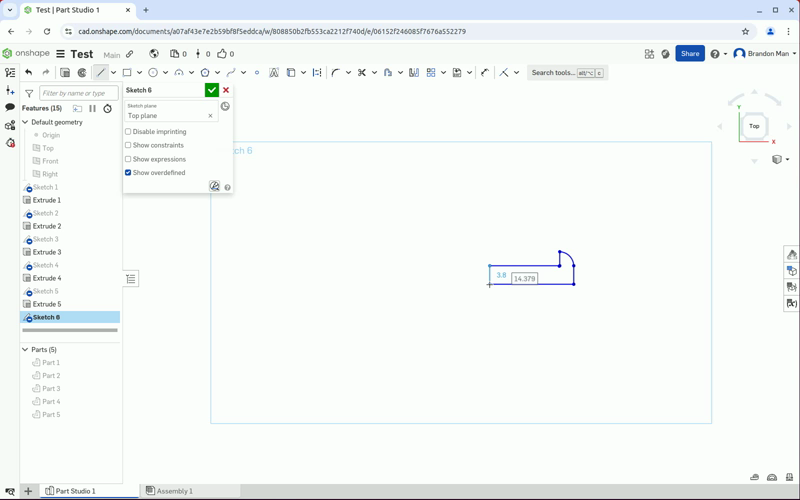
click(489, 284)
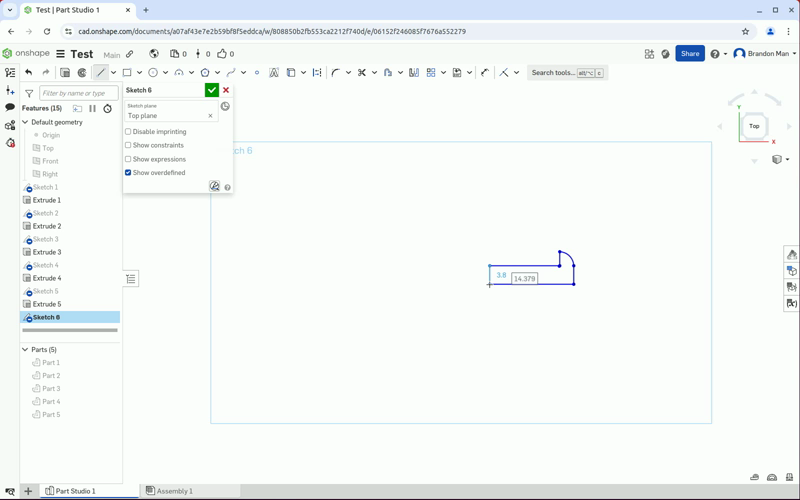
key(esc)
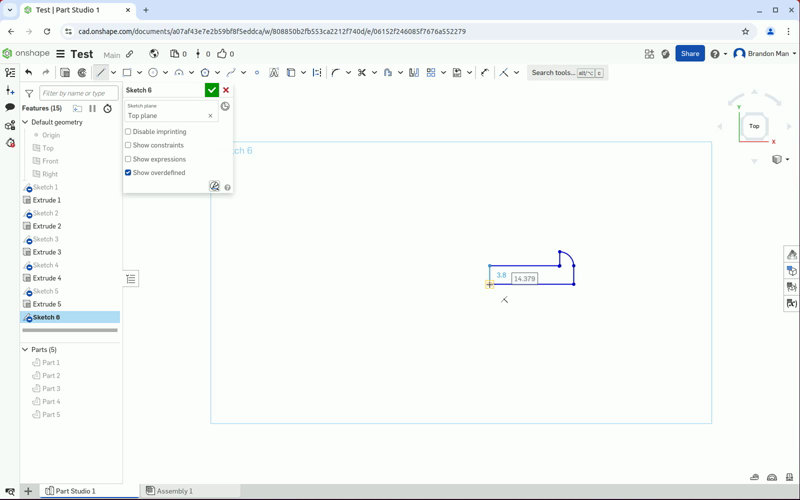
mouse_move(564, 282)
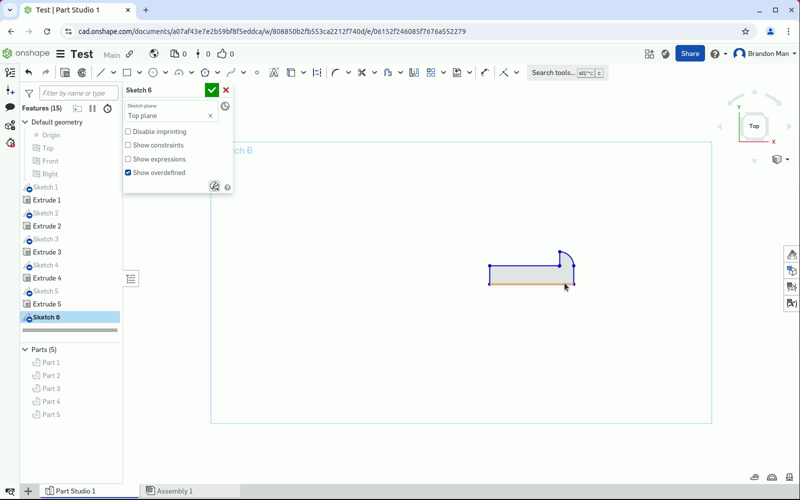
scroll(6)
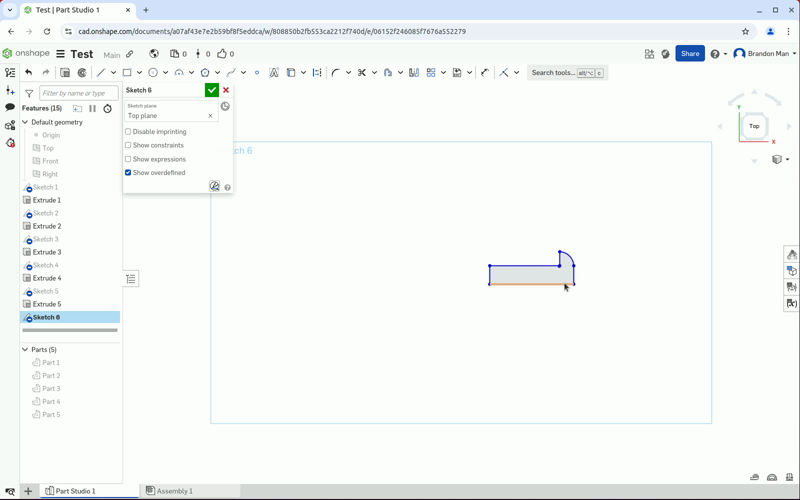
scroll(6)
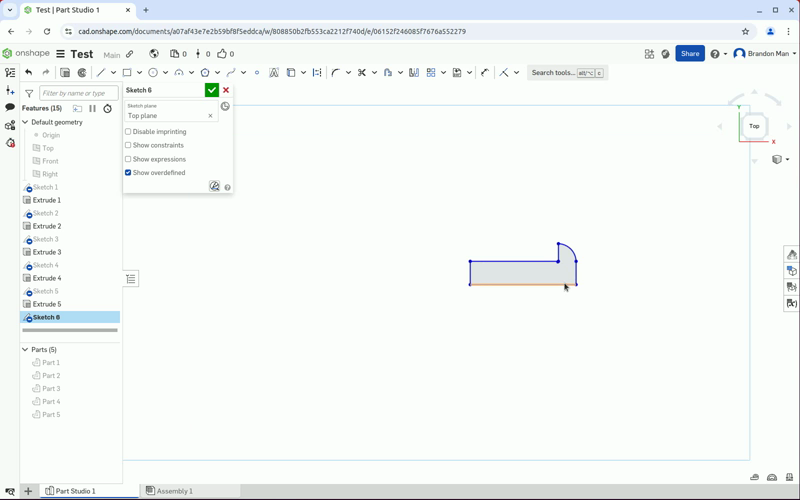
scroll(6)
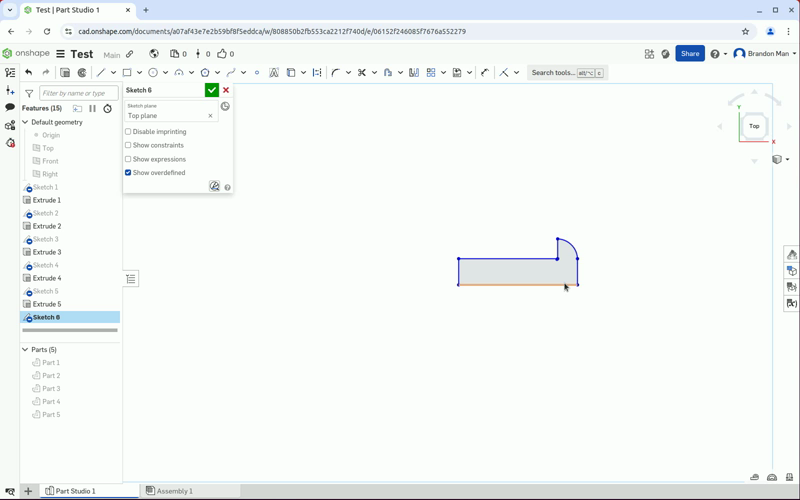
scroll(6)
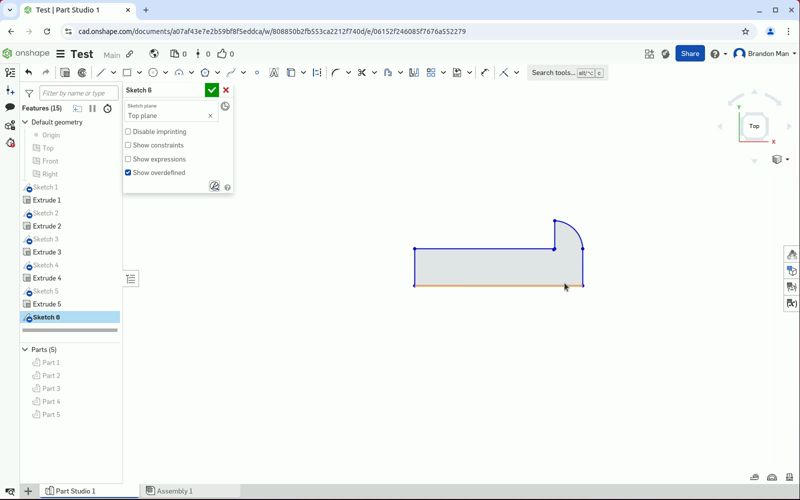
scroll(6)
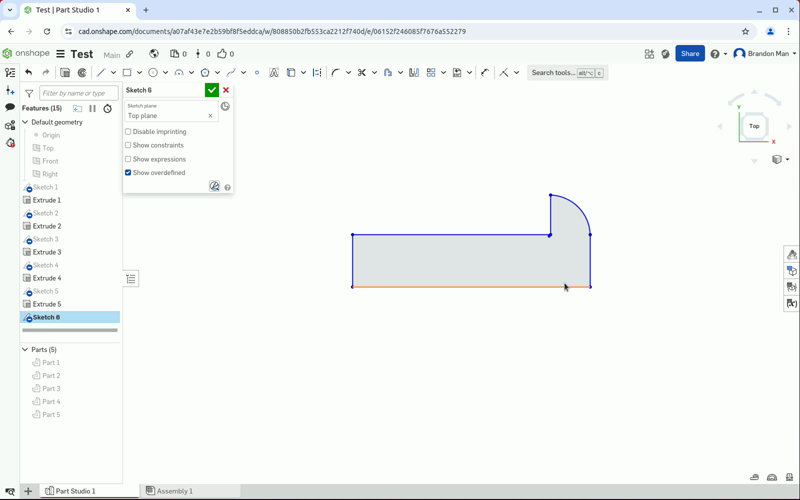
scroll(6)
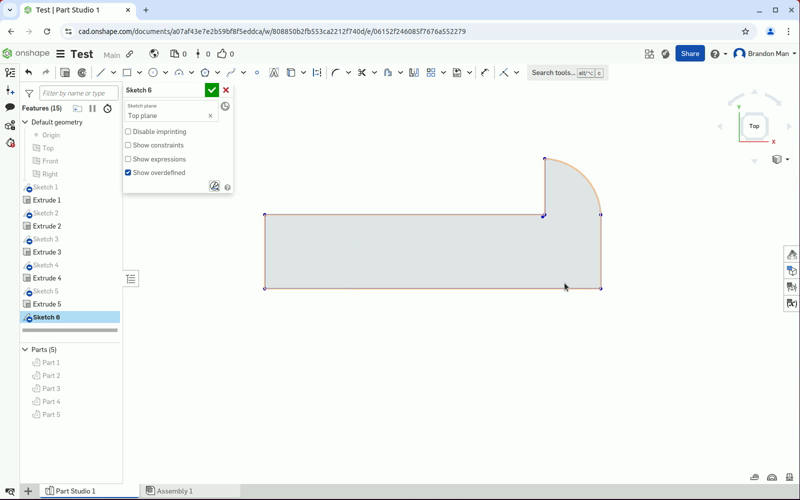
scroll(6)
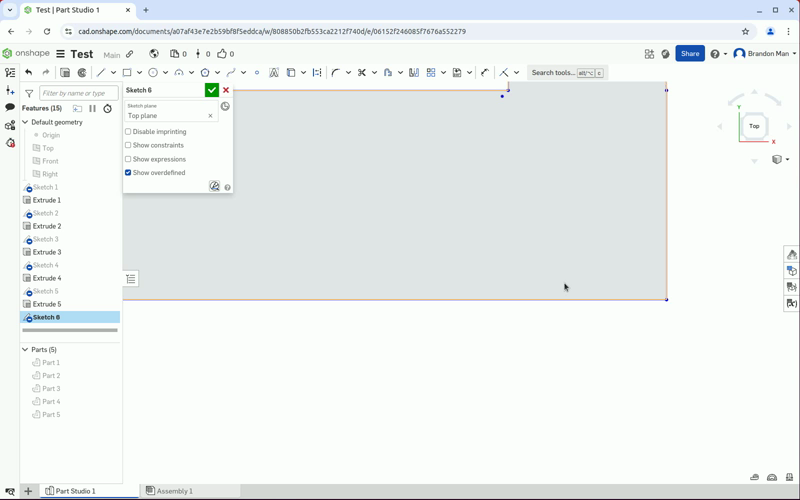
click(564, 282)
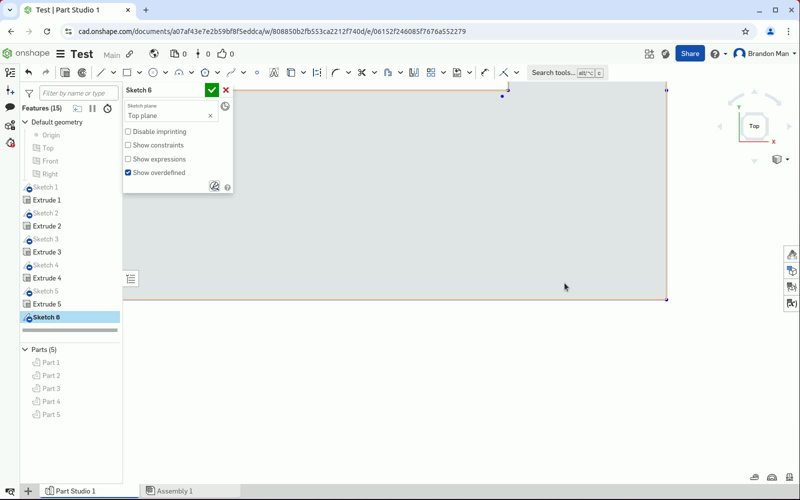
scroll(-6)
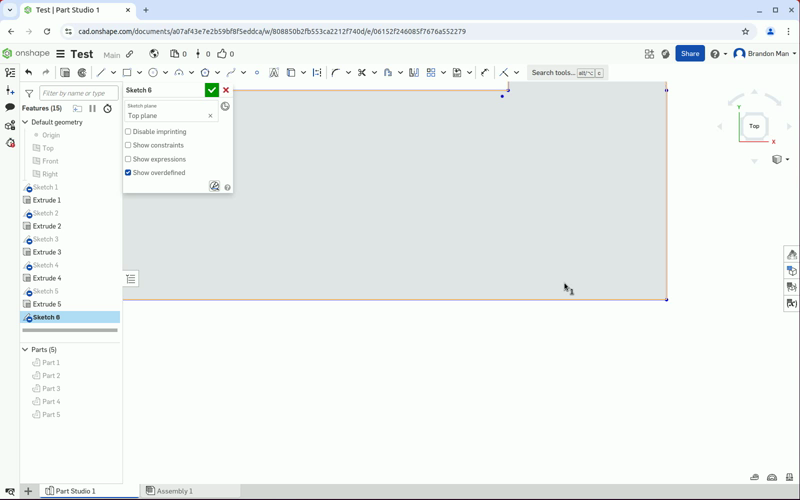
scroll(-6)
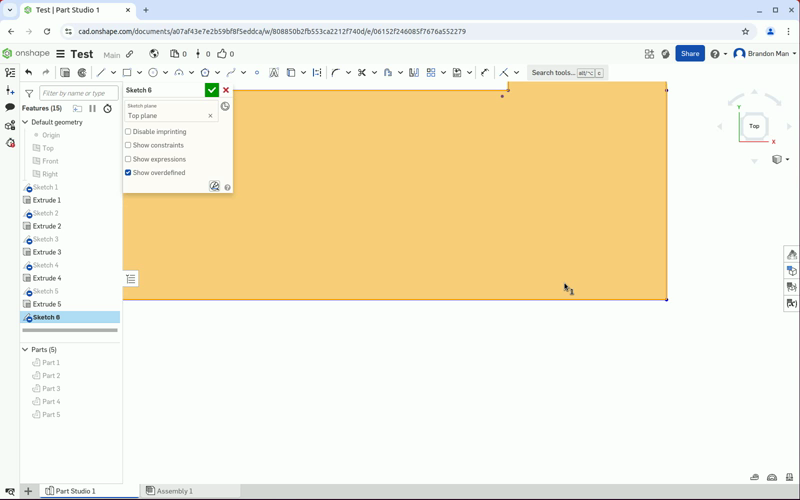
scroll(-6)
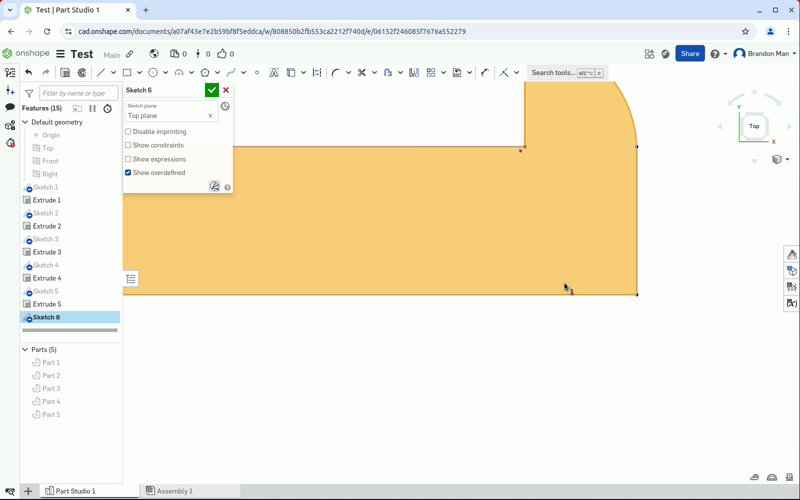
scroll(-6)
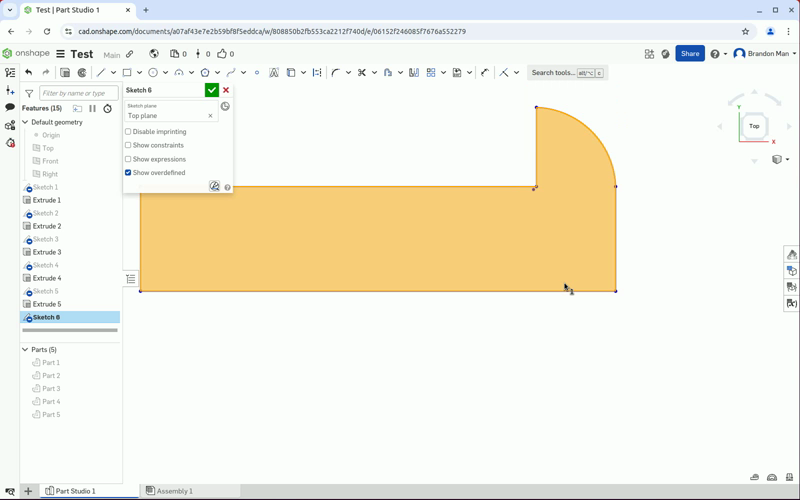
scroll(-6)
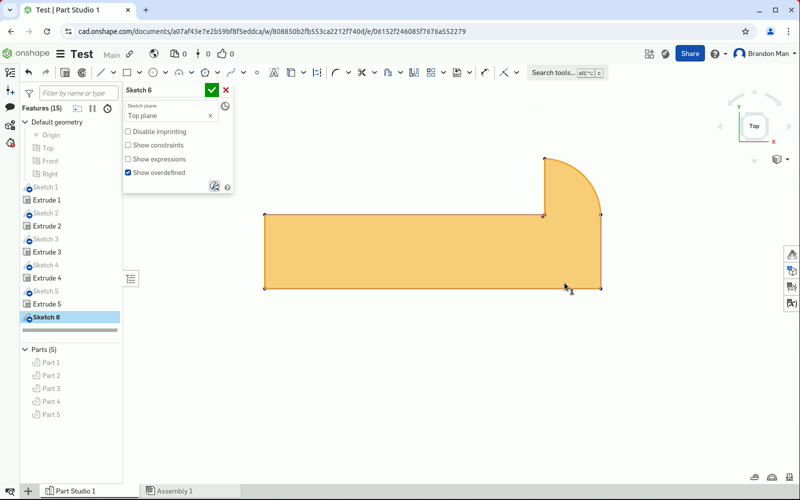
scroll(-6)
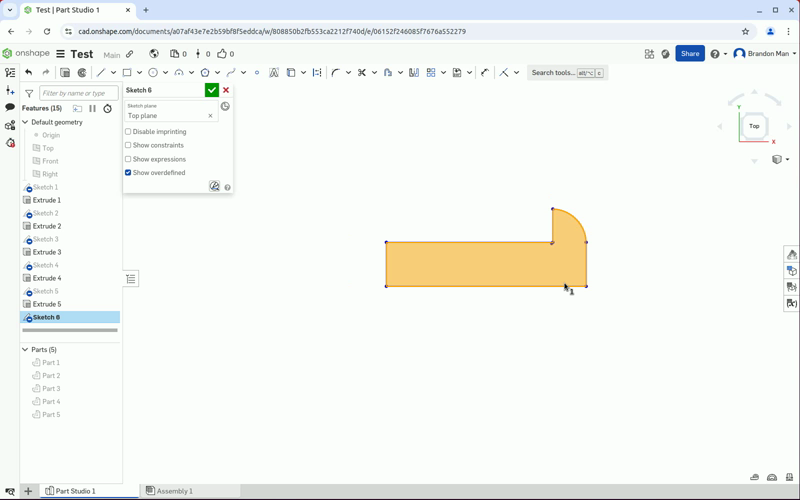
scroll(-6)
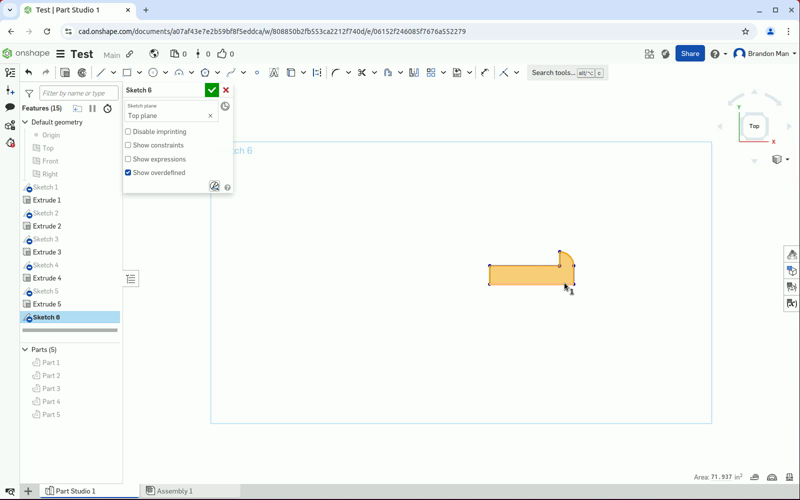
mouse_move(73, 352)
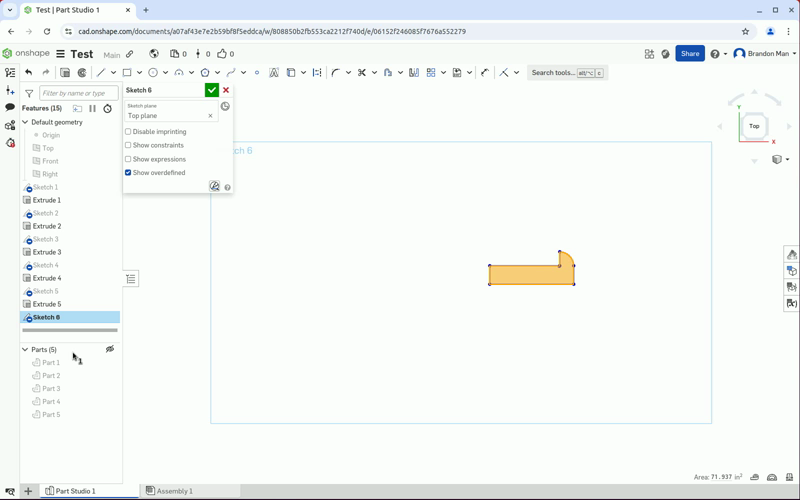
key(shift+y)
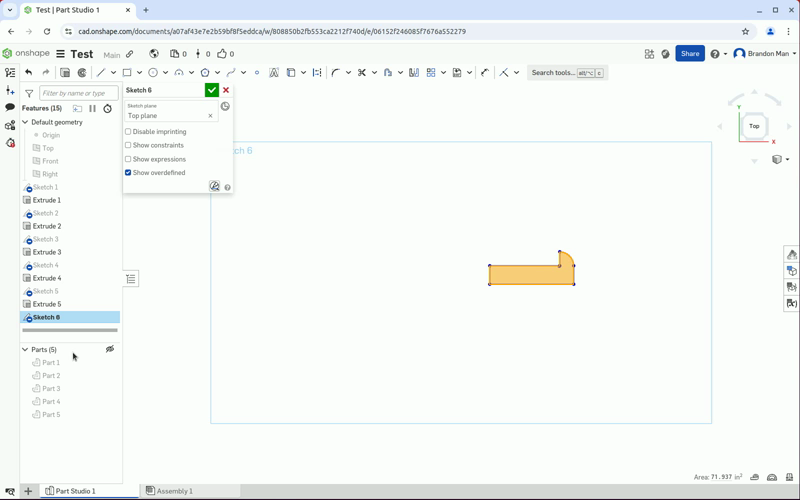
key(shift+e)
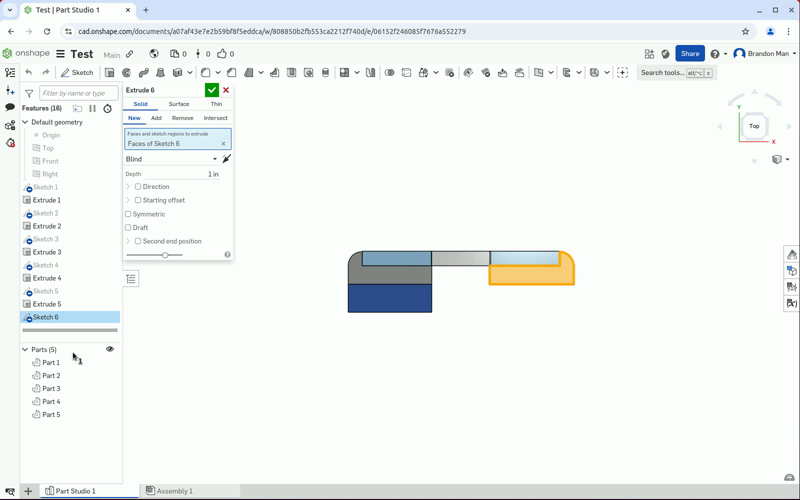
mouse_move(143, 106)
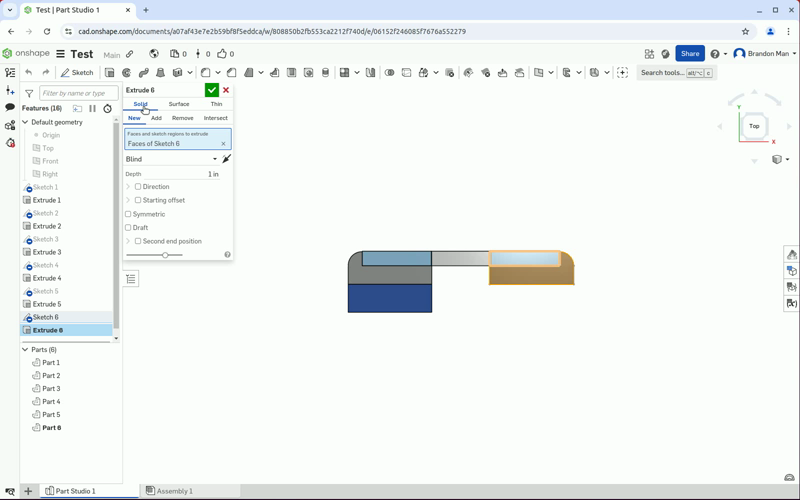
click(143, 106)
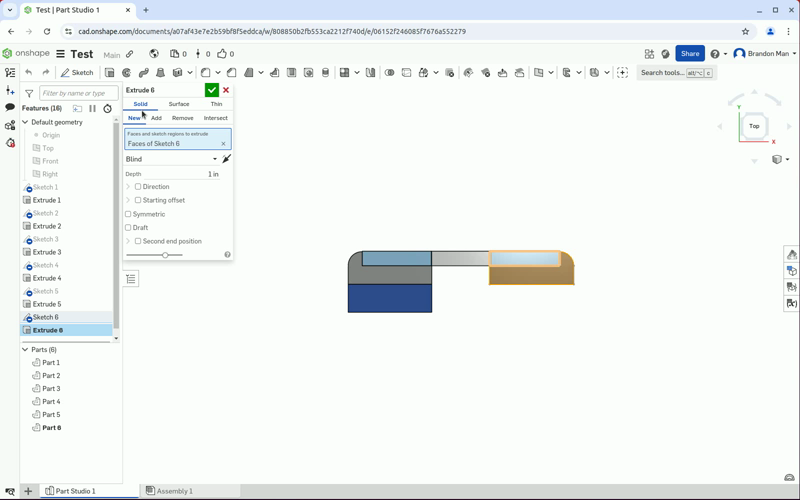
mouse_move(137, 120)
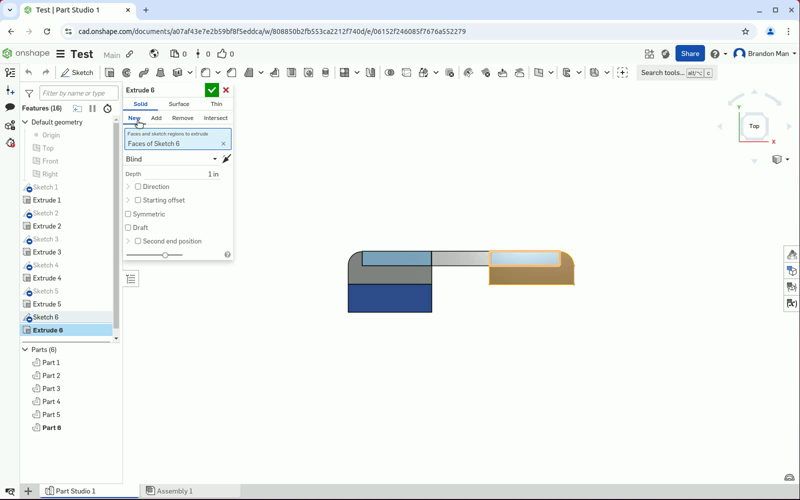
click(137, 120)
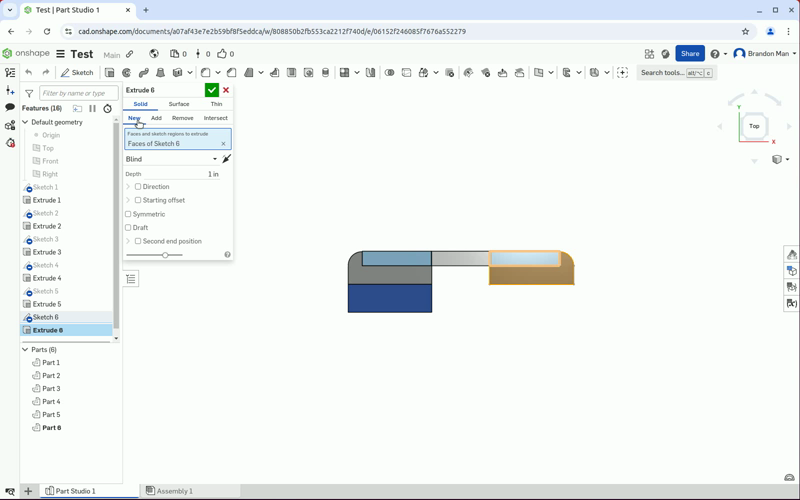
key(tab, 4)
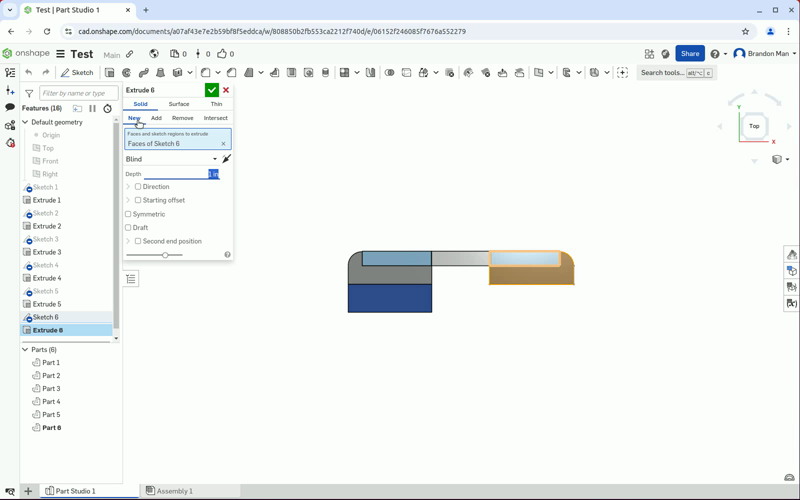
text(11.313)
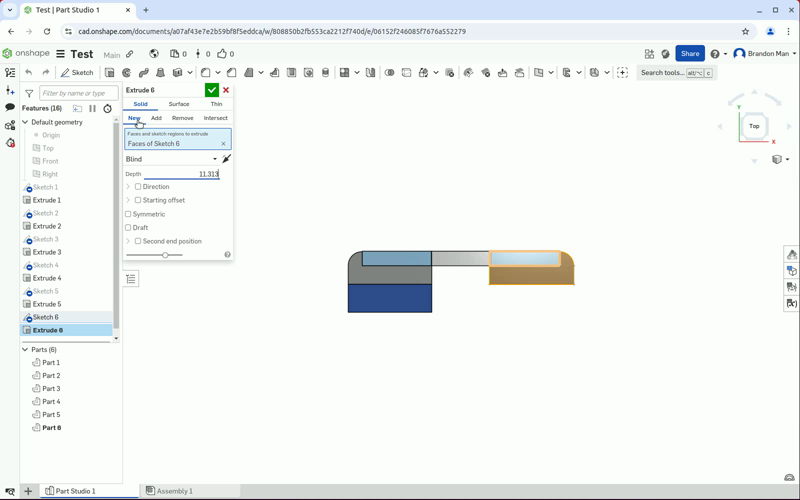
key(enter)
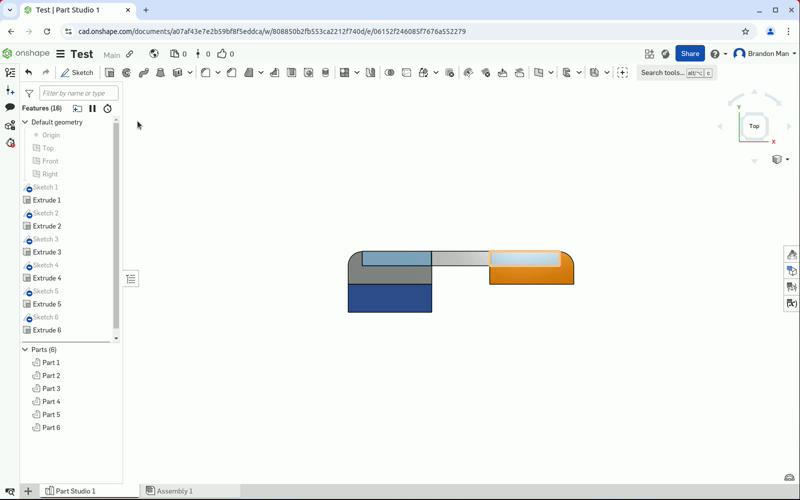
key(shift+h)
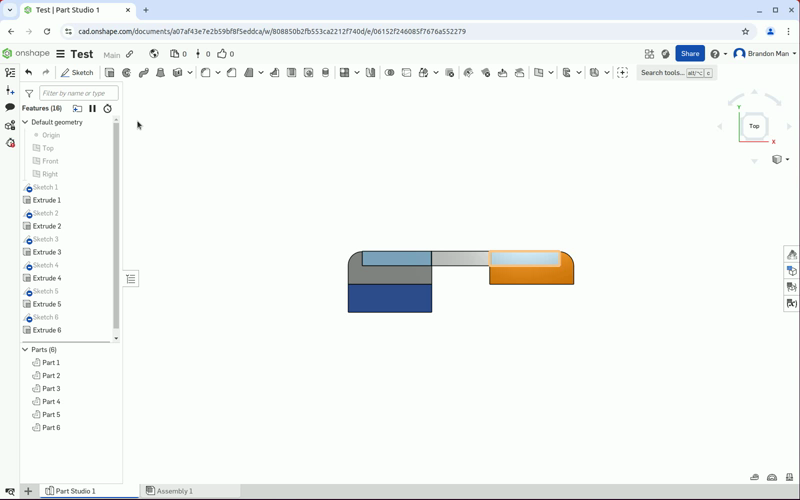
key(shift+h)
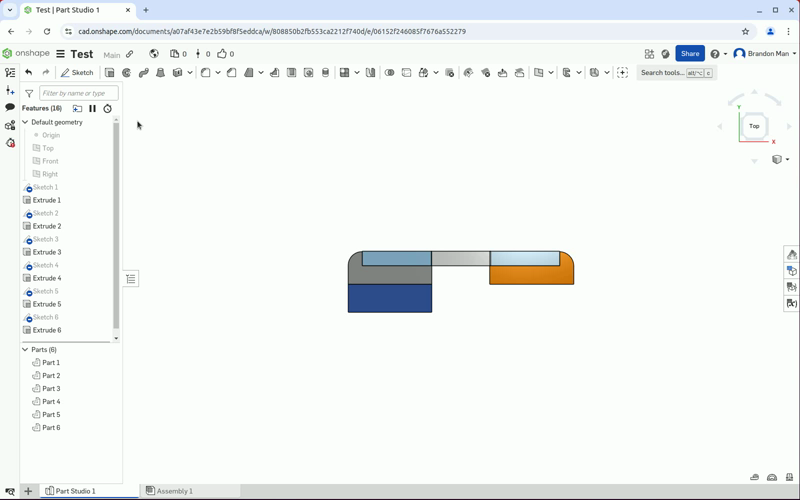
mouse_move(69, 189)
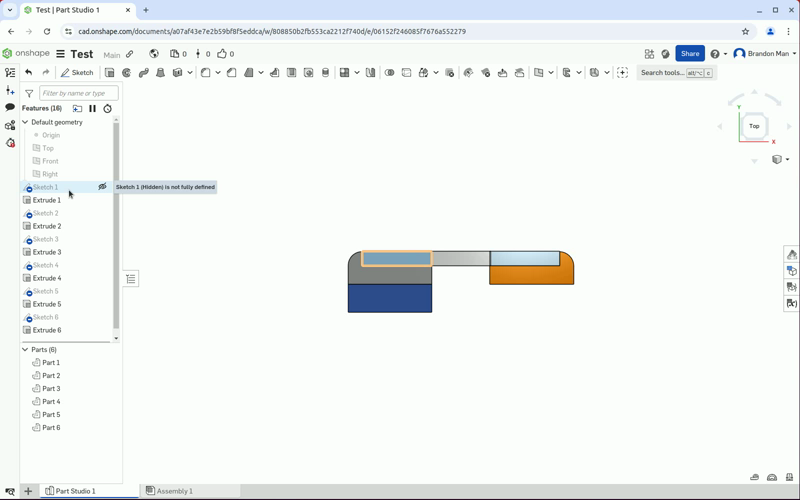
click(69, 189)
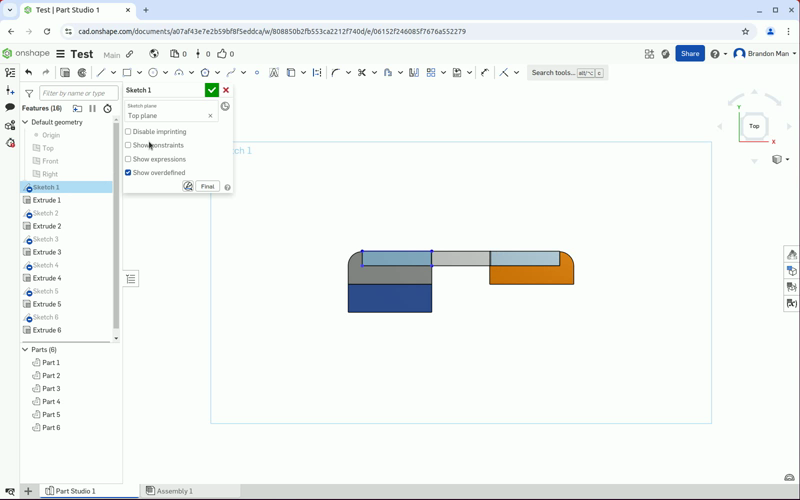
mouse_move(229, 92)
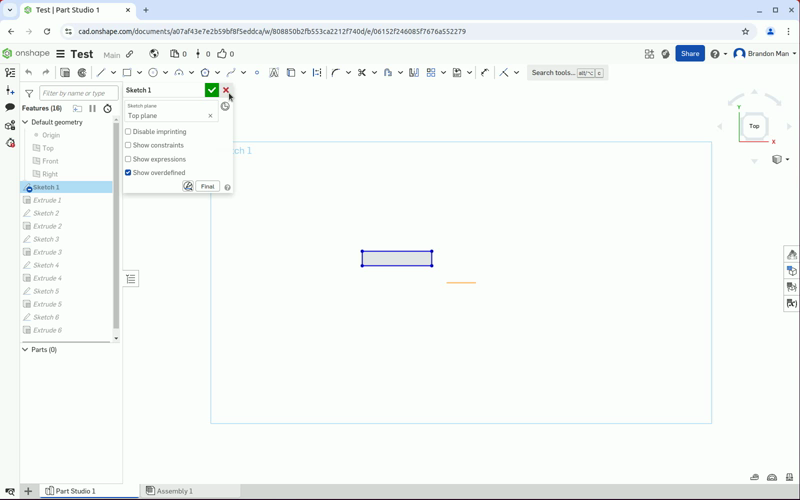
click(229, 92)
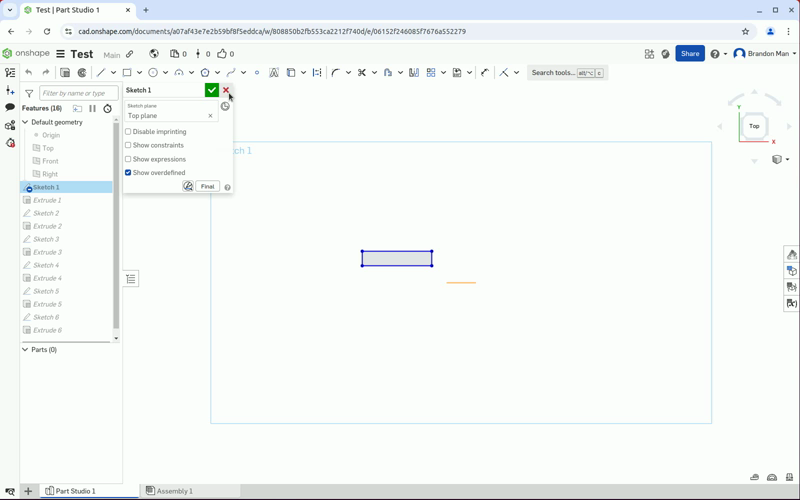
key(shift+s)
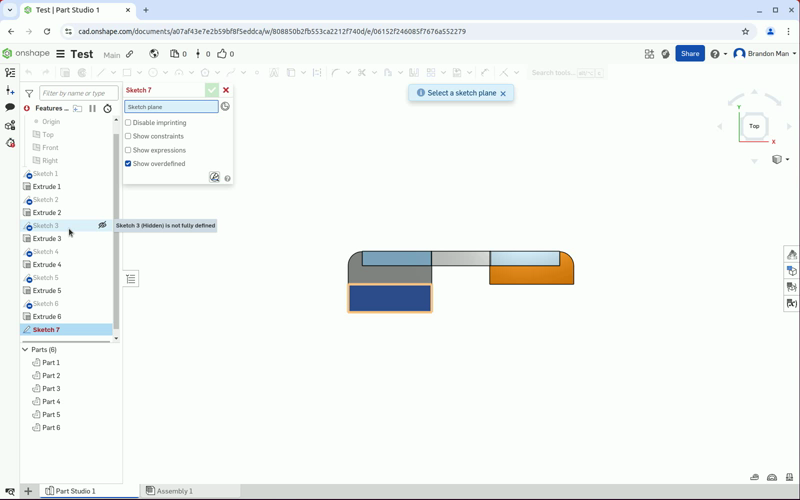
scroll(3)
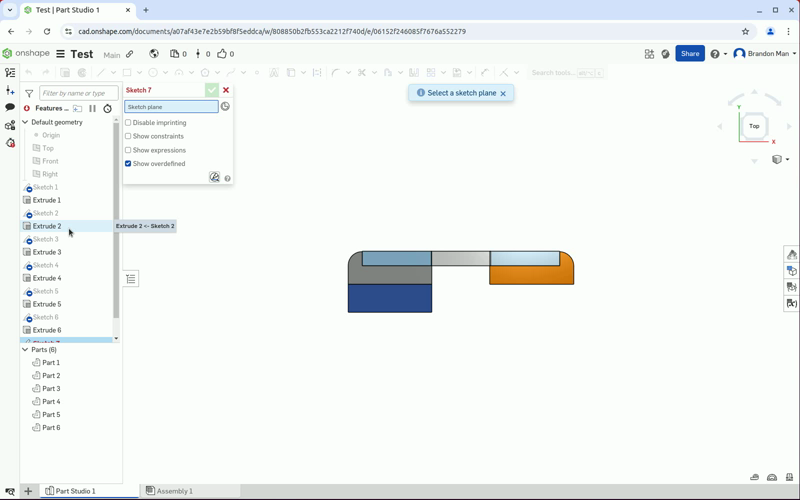
mouse_move(69, 150)
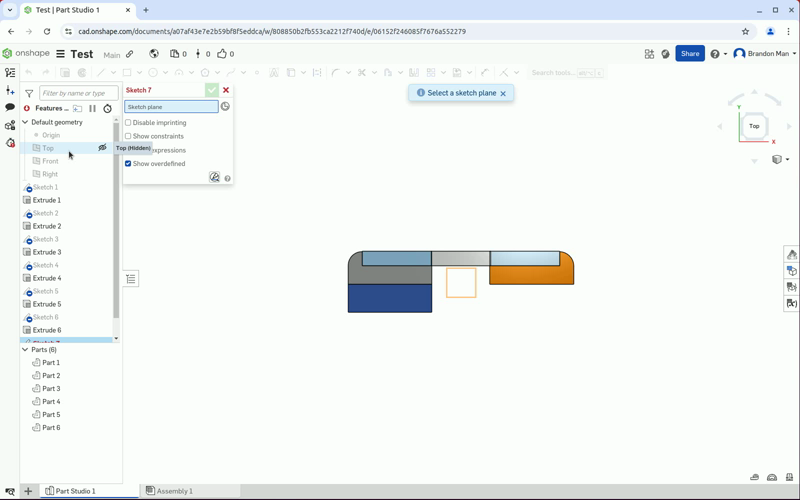
click(69, 150)
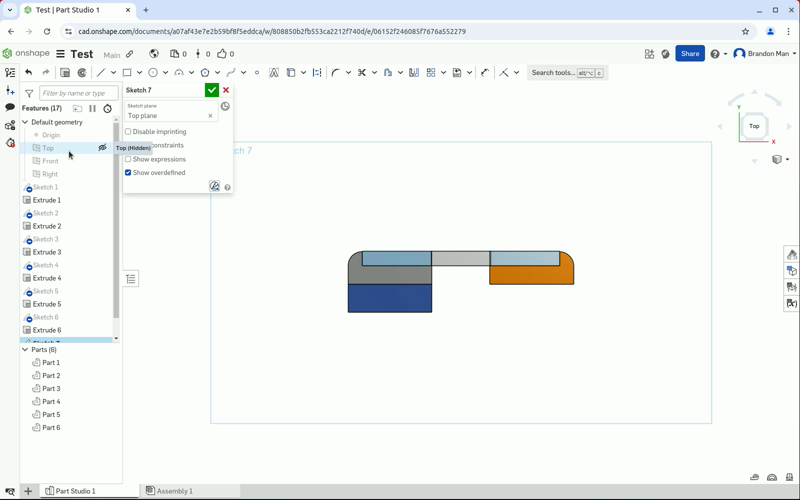
mouse_move(73, 352)
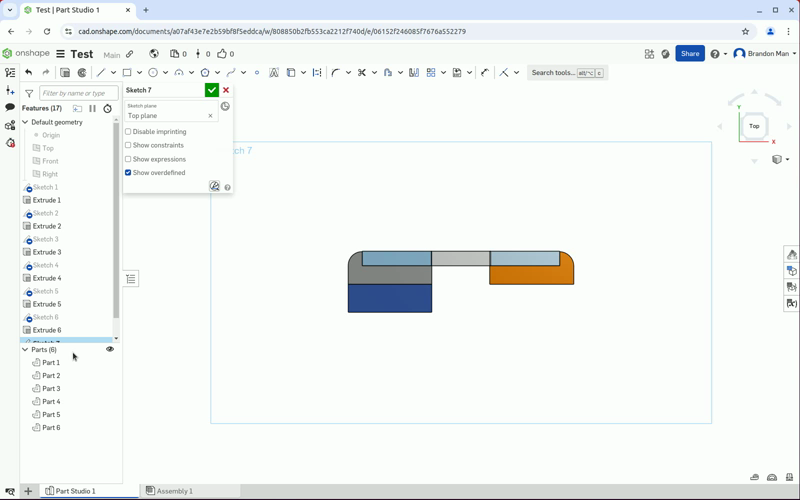
key(y)
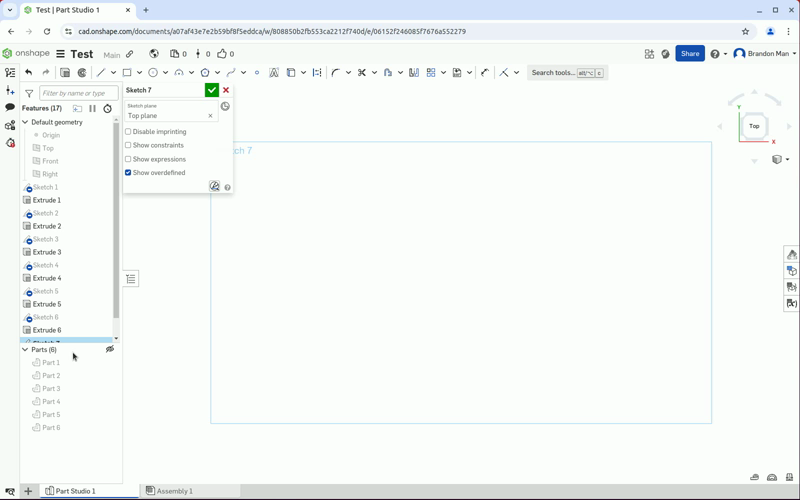
key(l)
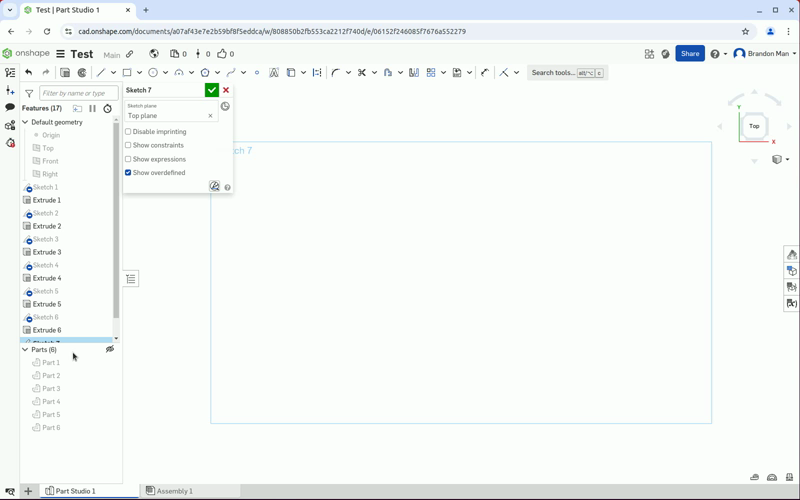
key_down(shift)
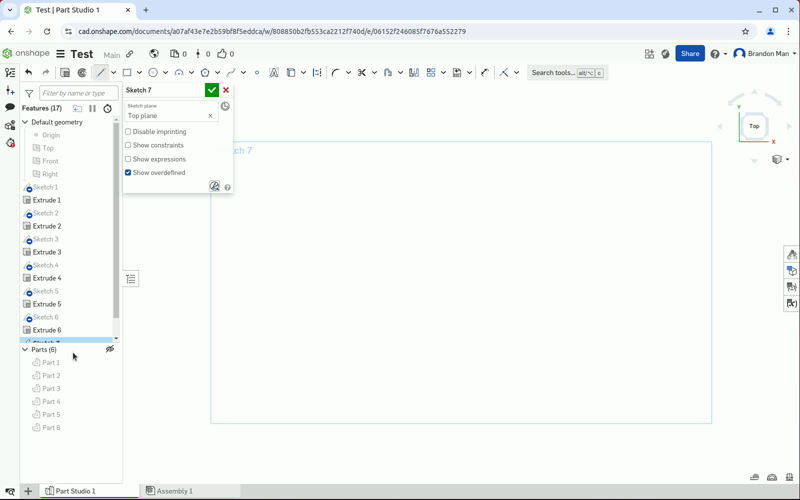
mouse_move(489, 312)
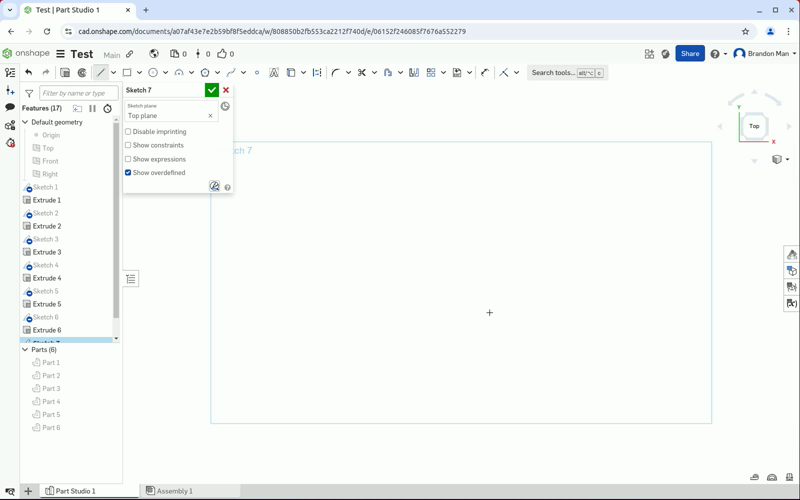
click(489, 312)
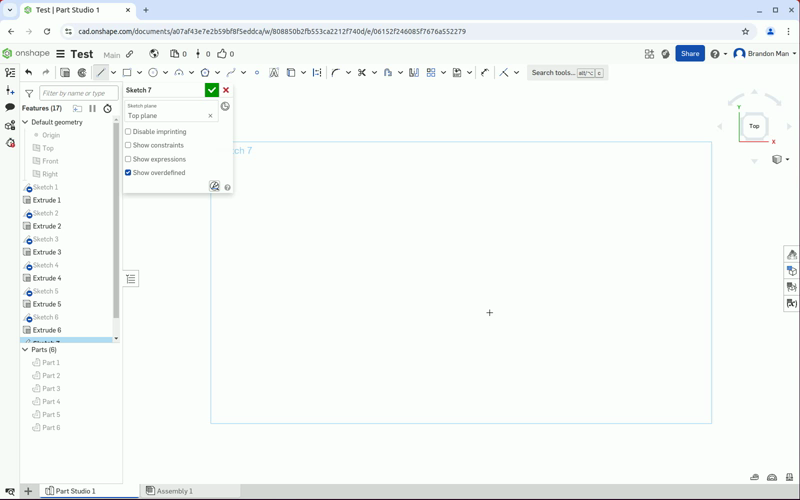
key_up(shift)
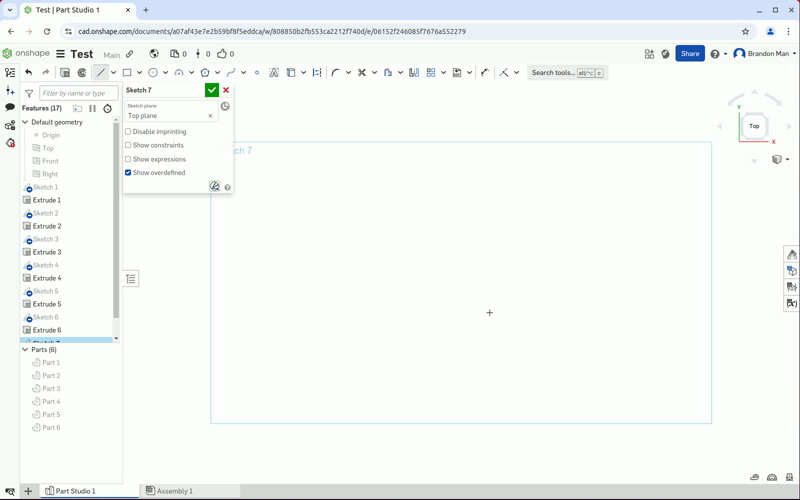
key_down(shift)
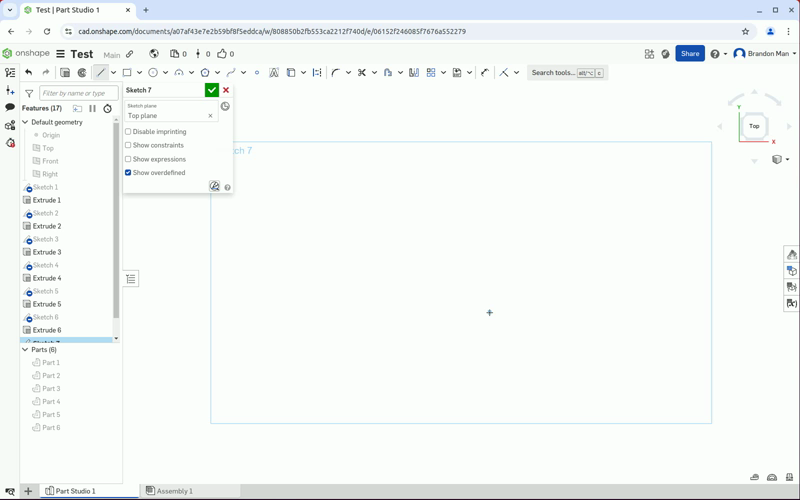
mouse_move(573, 312)
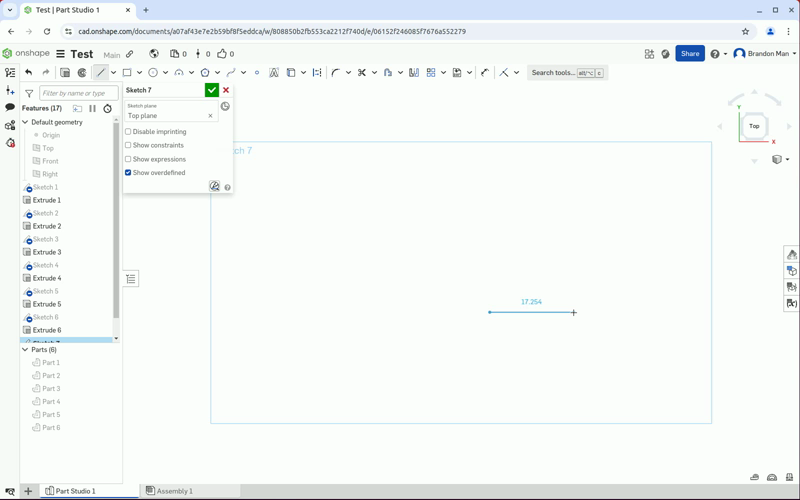
click(573, 312)
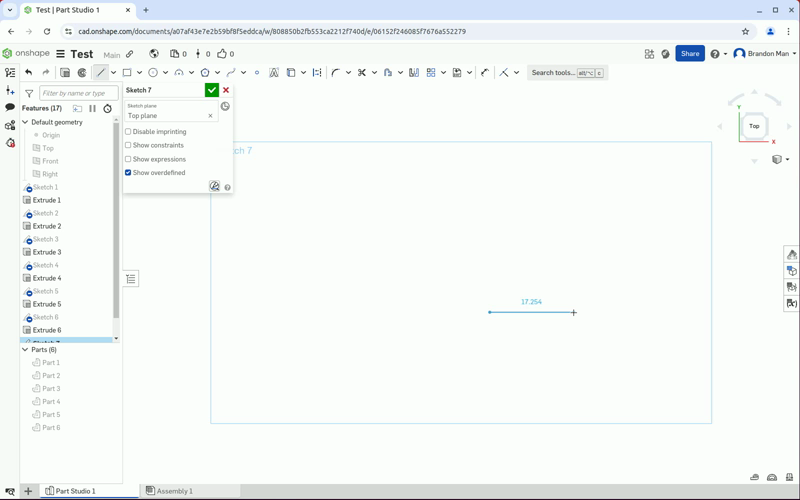
key_up(shift)
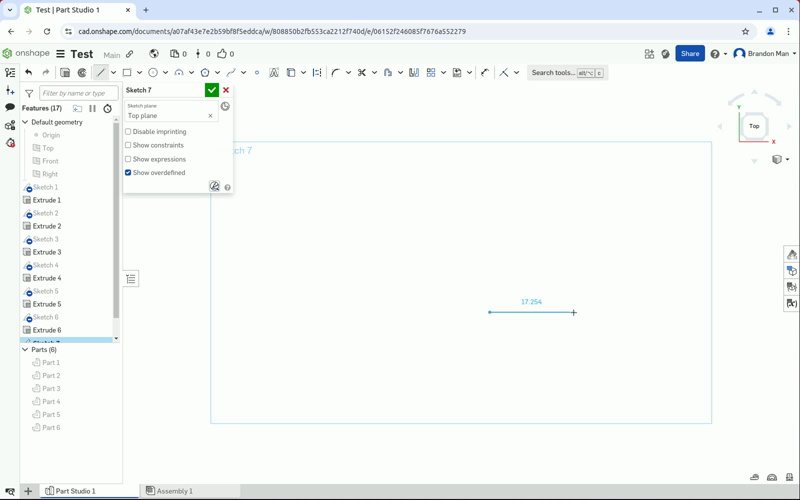
key_down(shift)
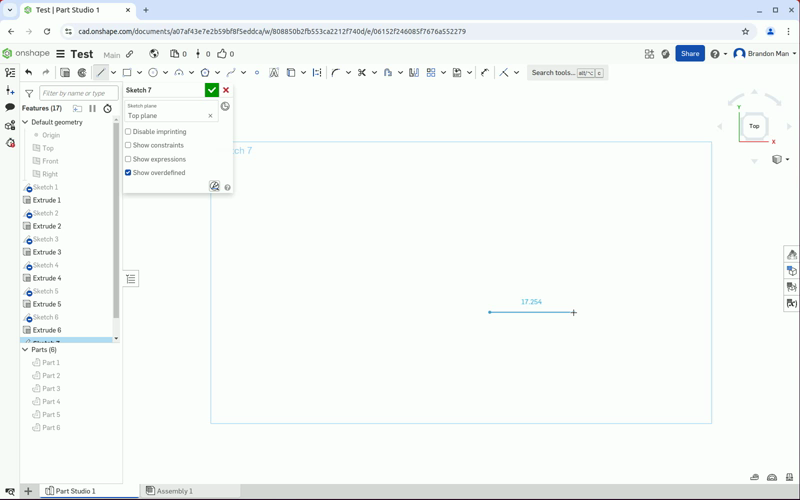
mouse_move(589, 312)
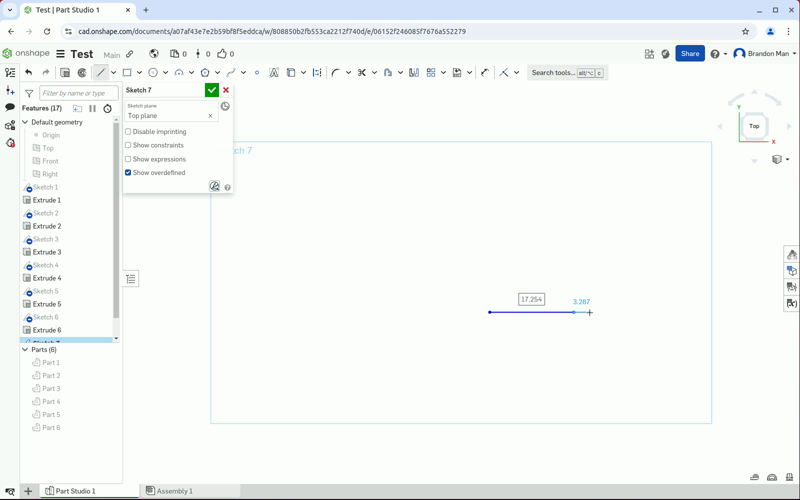
mouse_move(573, 284)
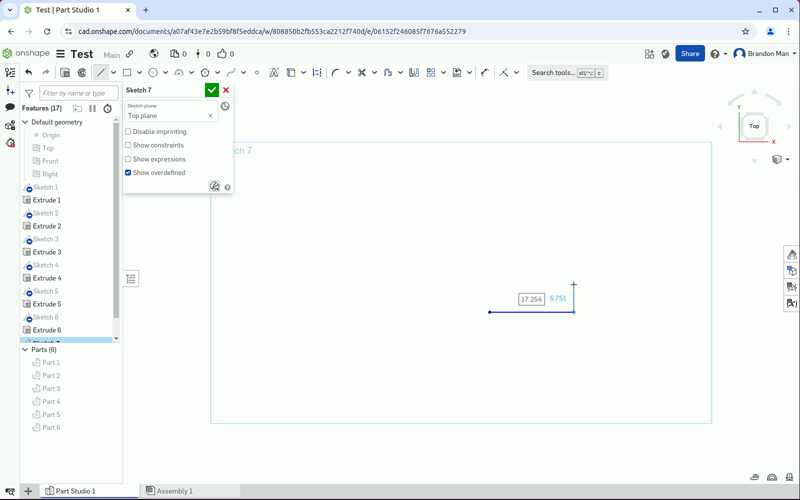
click(573, 284)
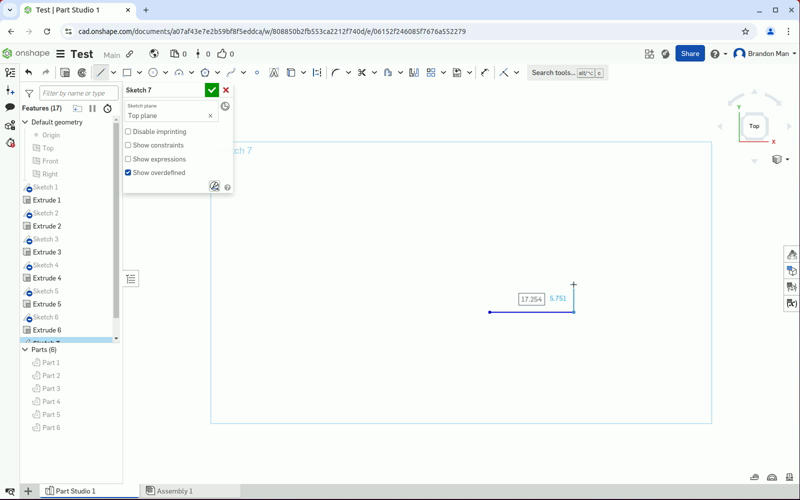
key_up(shift)
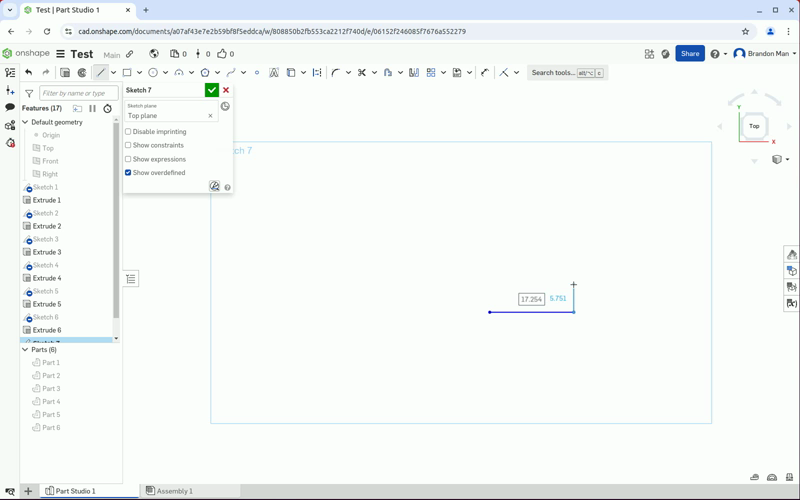
key_down(shift)
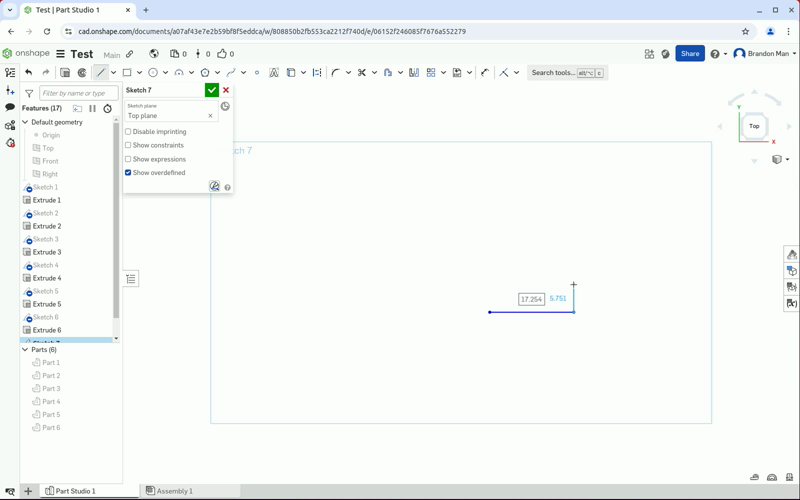
mouse_move(489, 284)
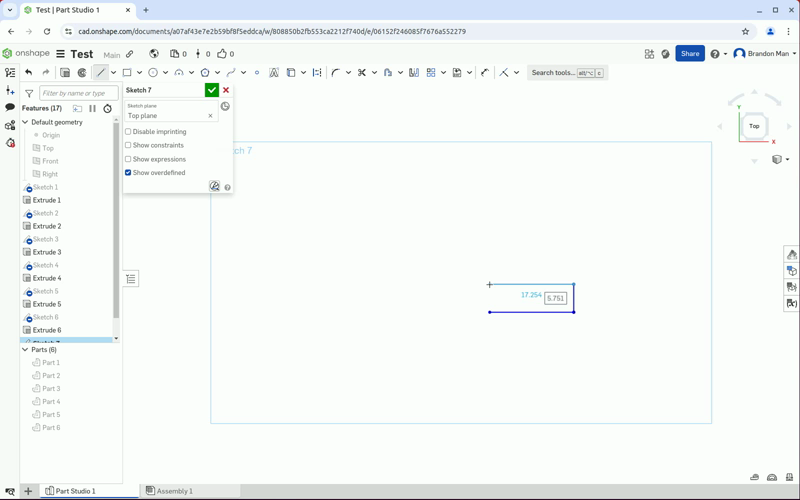
click(489, 284)
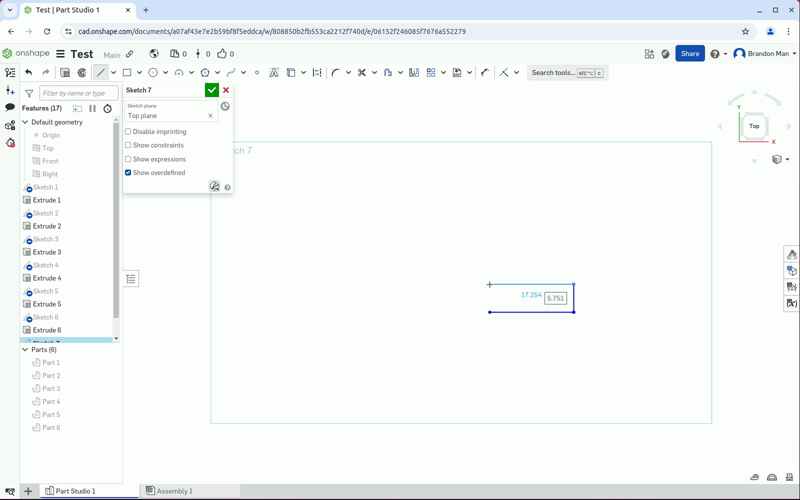
key_up(shift)
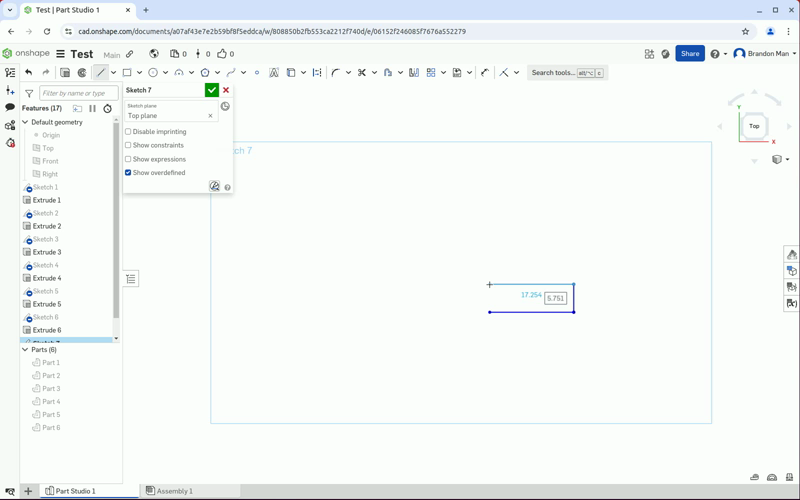
mouse_move(519, 284)
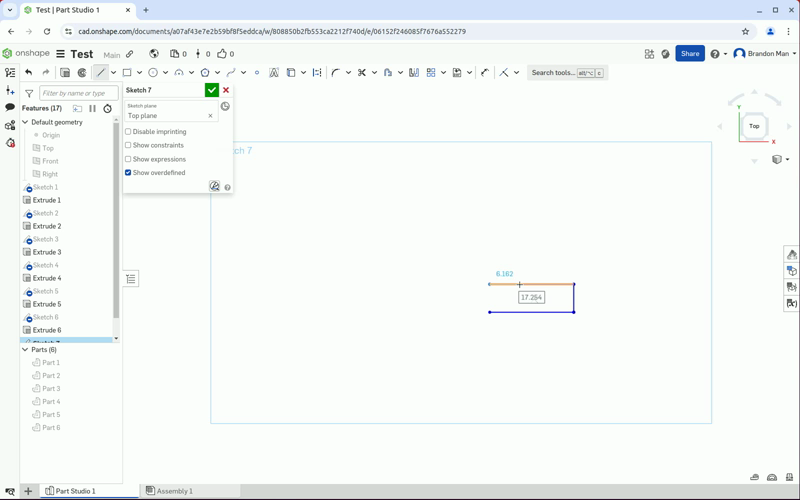
key_down(shift)
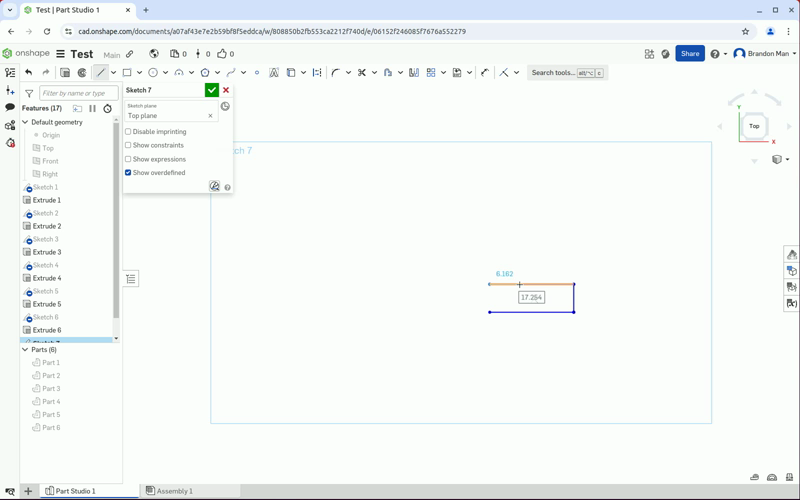
mouse_move(489, 312)
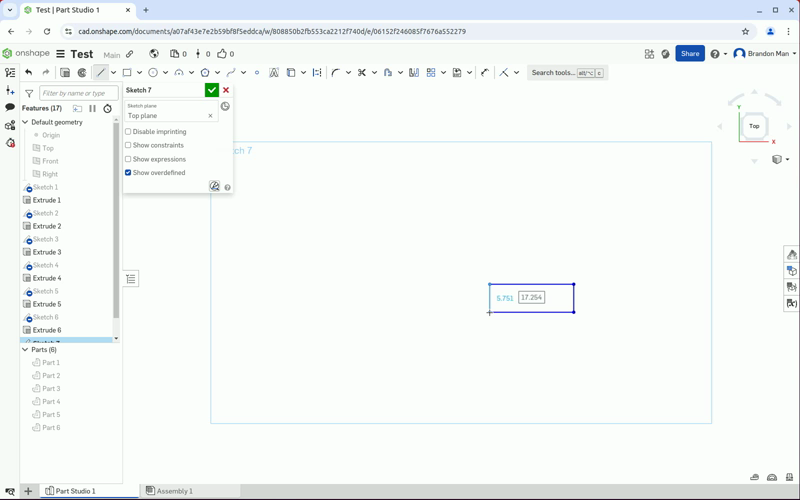
key_up(shift)
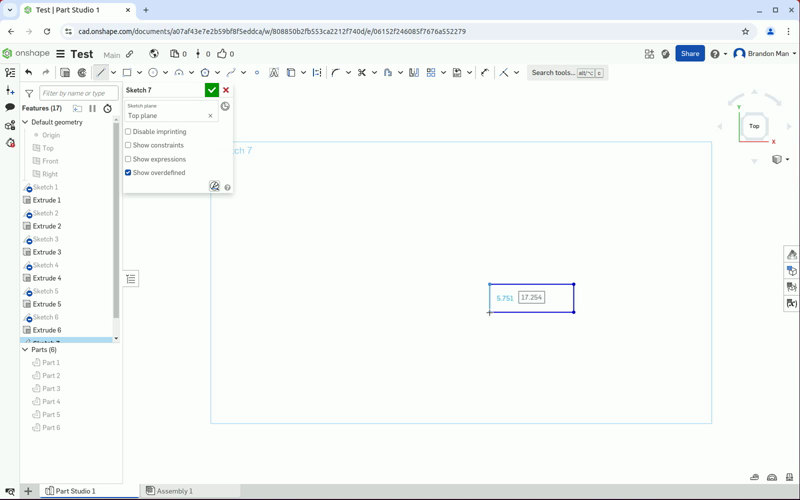
click(489, 312)
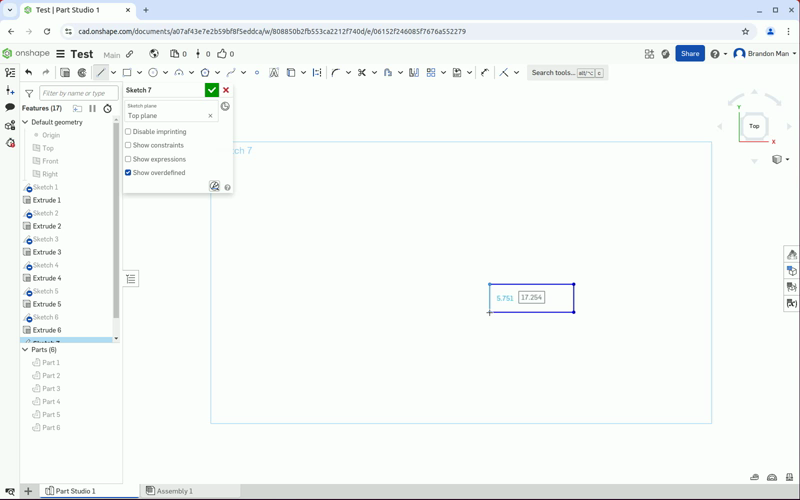
key(esc)
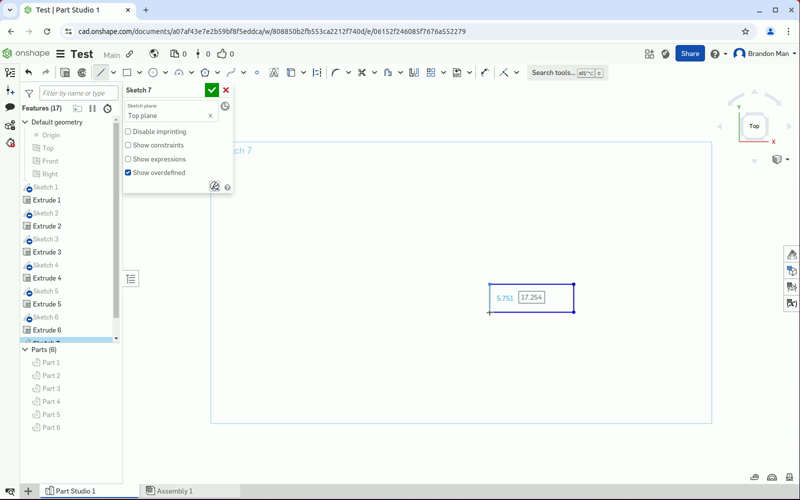
mouse_move(532, 292)
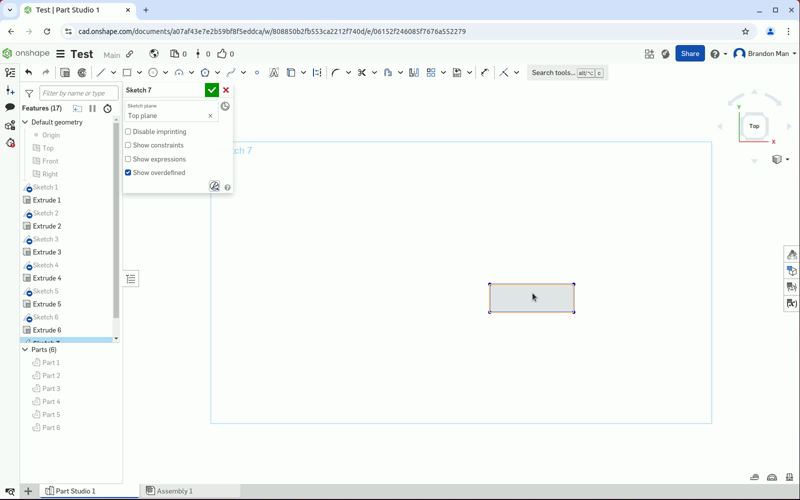
click(532, 292)
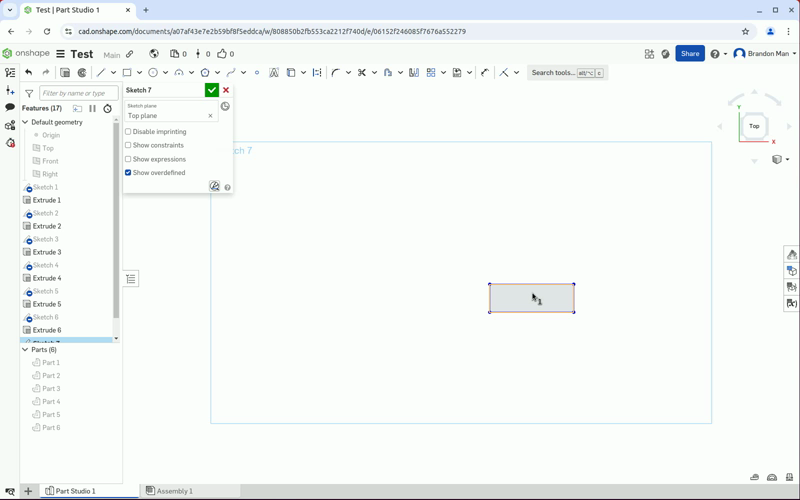
mouse_move(73, 352)
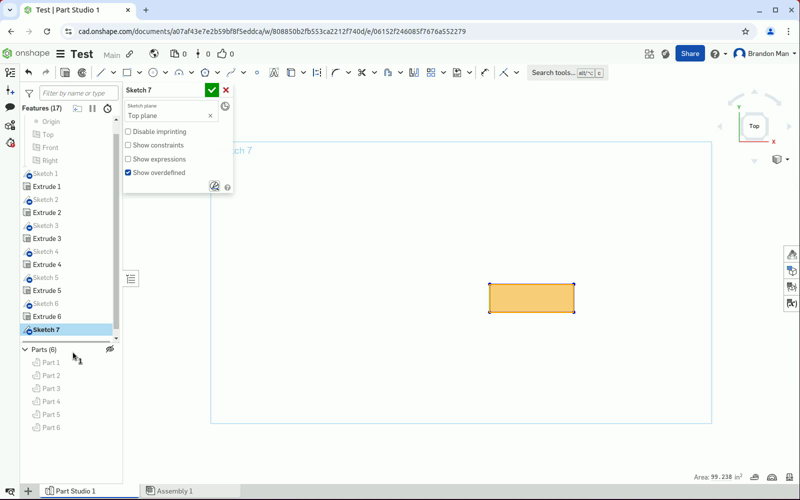
key(shift+y)
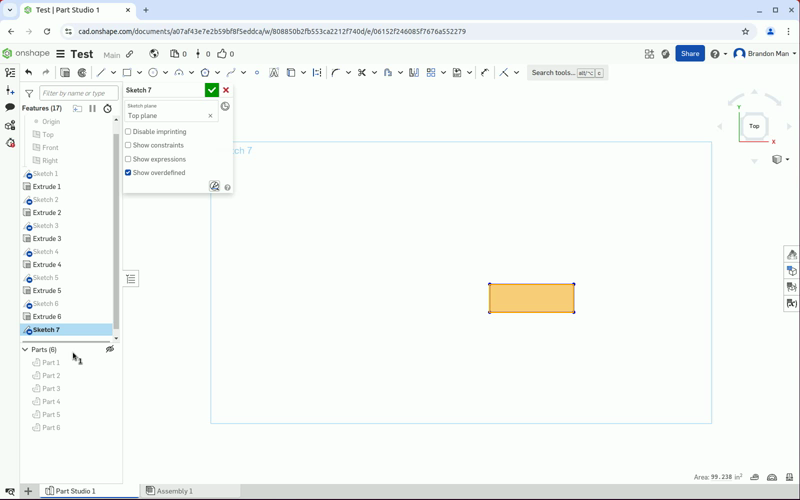
key(shift+e)
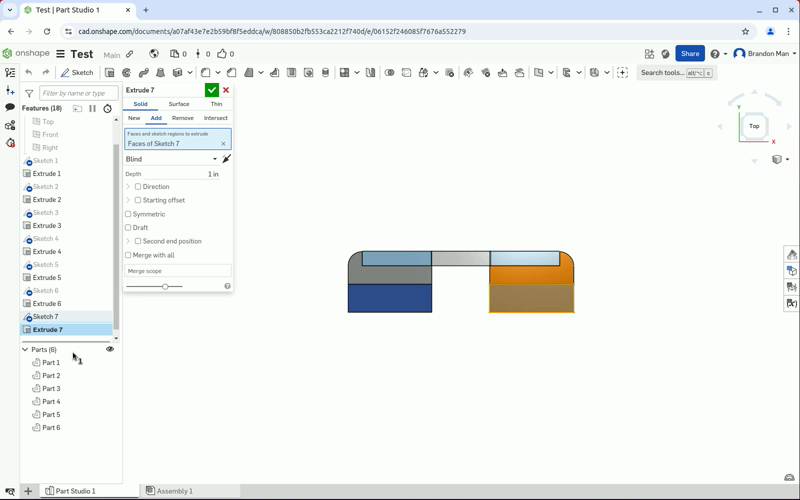
mouse_move(143, 106)
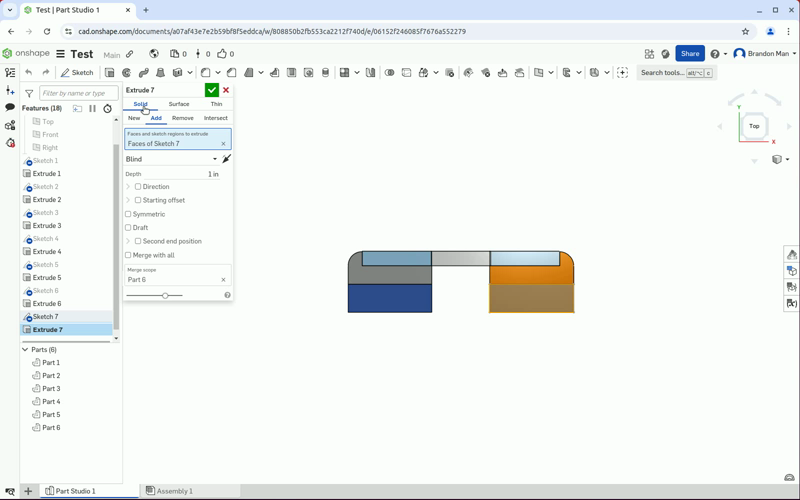
click(143, 106)
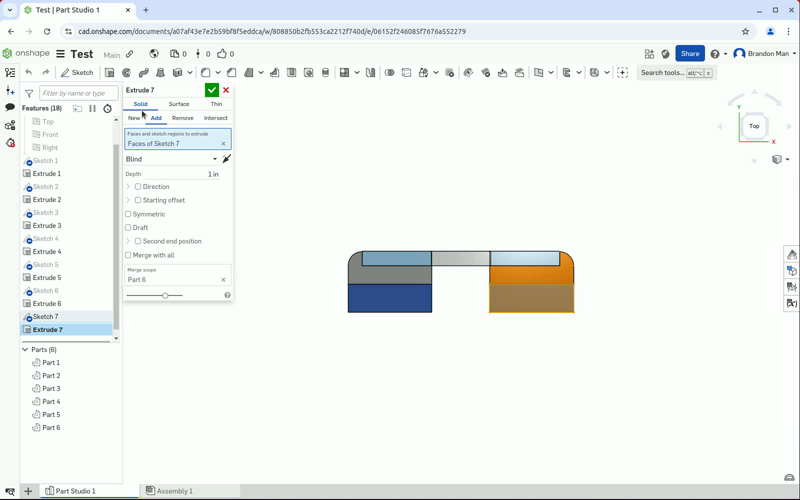
mouse_move(137, 120)
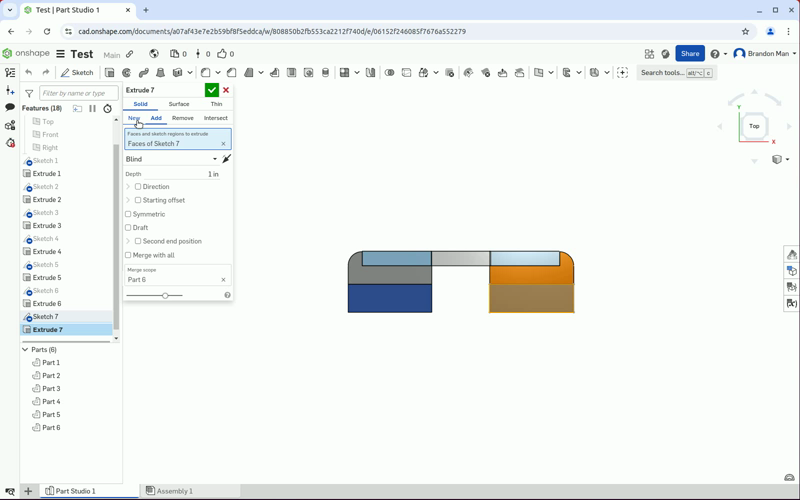
click(137, 120)
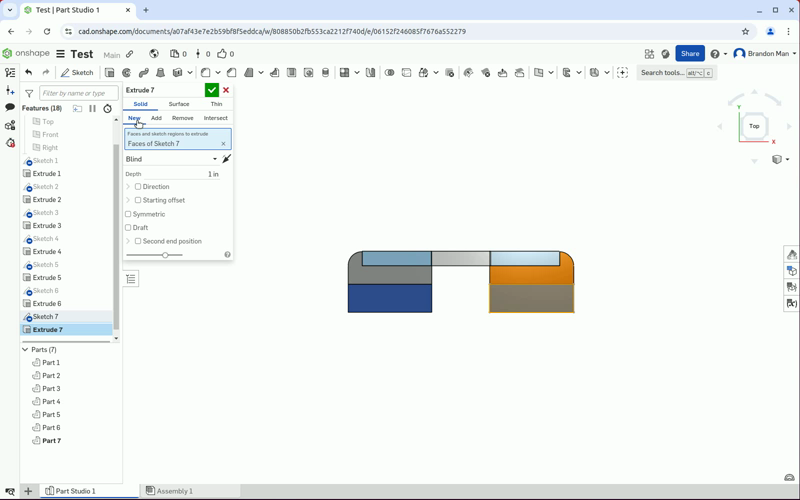
key(tab, 4)
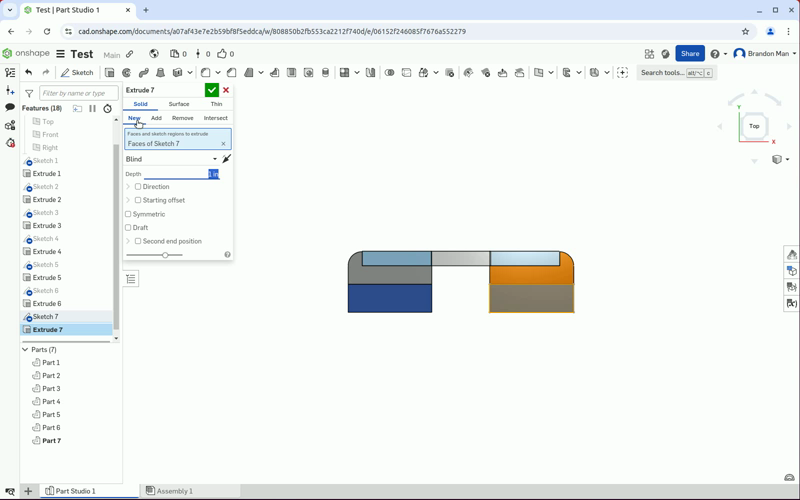
text(11.313)
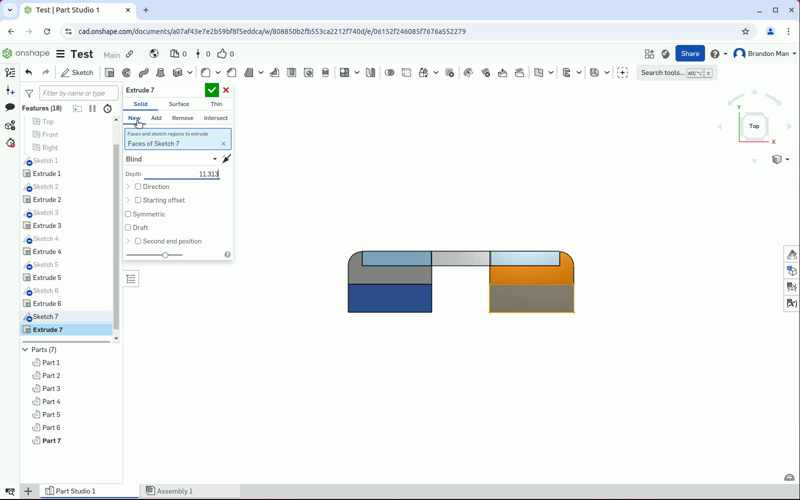
key(enter)
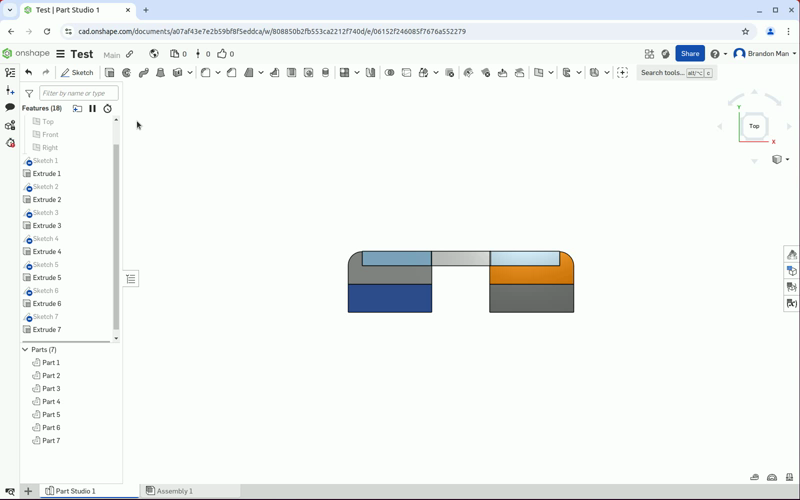
key(shift+h)
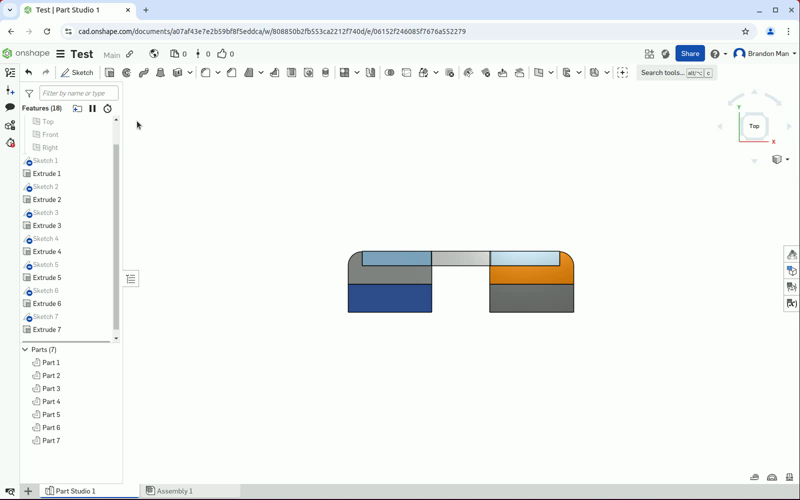
key(shift+h)
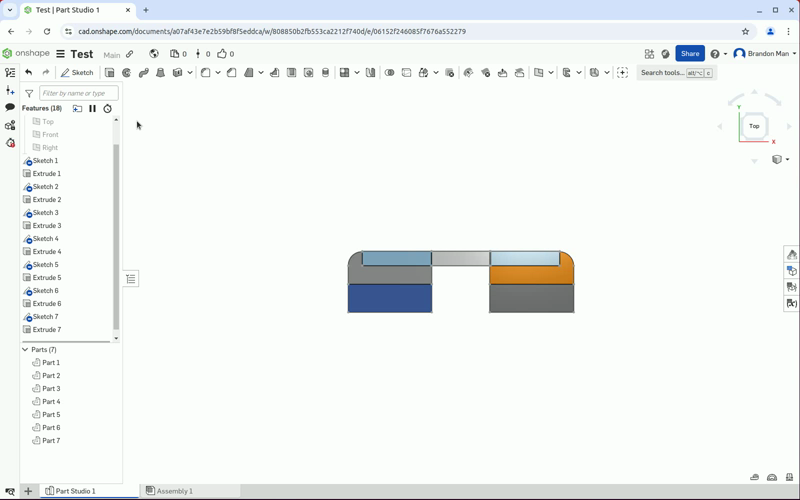
key(shift+7)
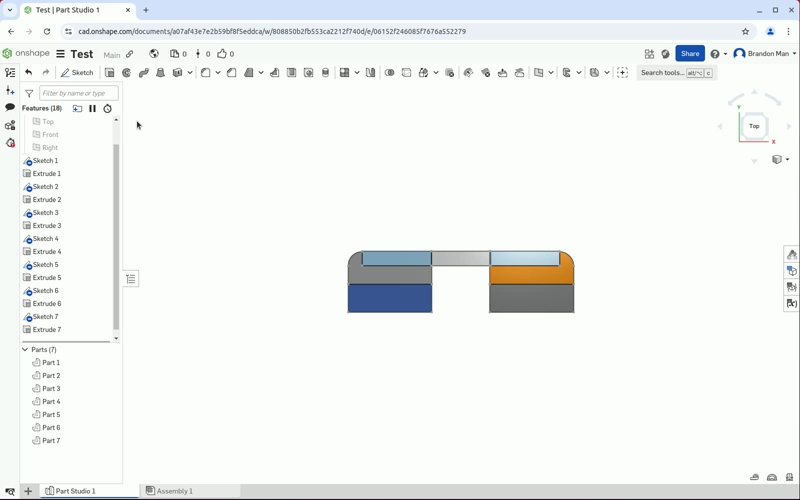
key(up, 3)
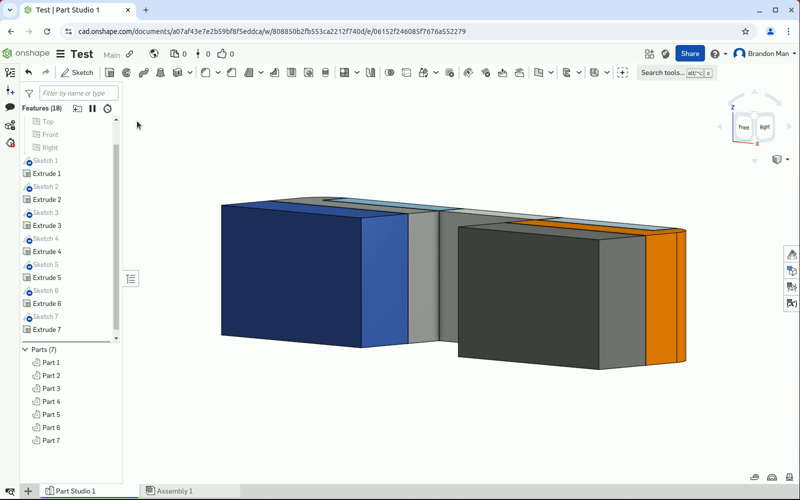
key(left, 3)
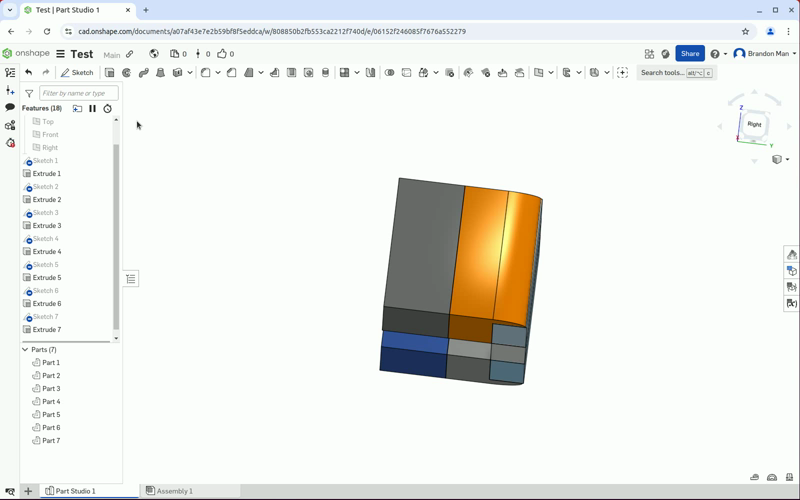
key(right, 3)
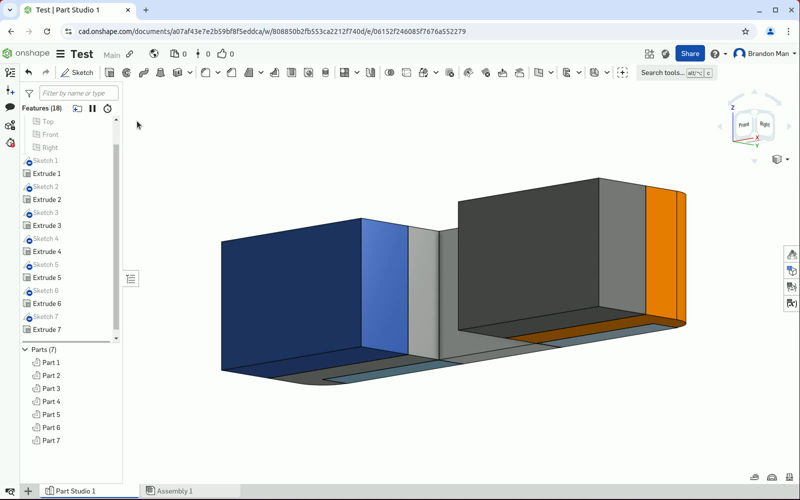
key(down, 3)
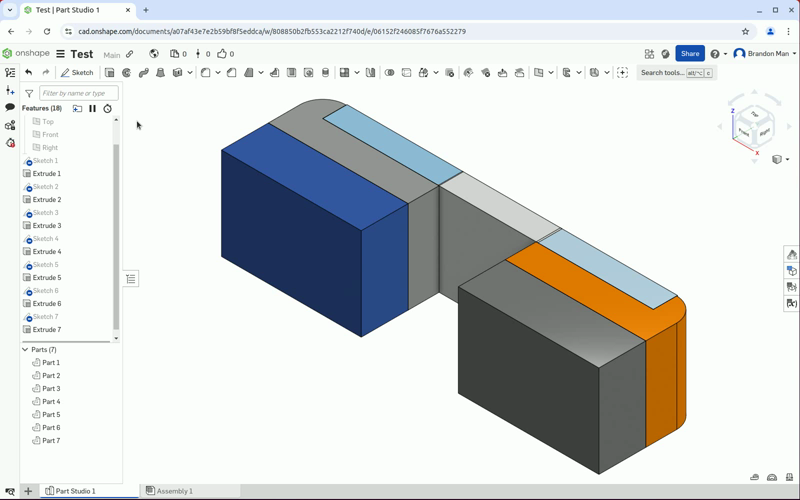
mouse_move(69, 163)
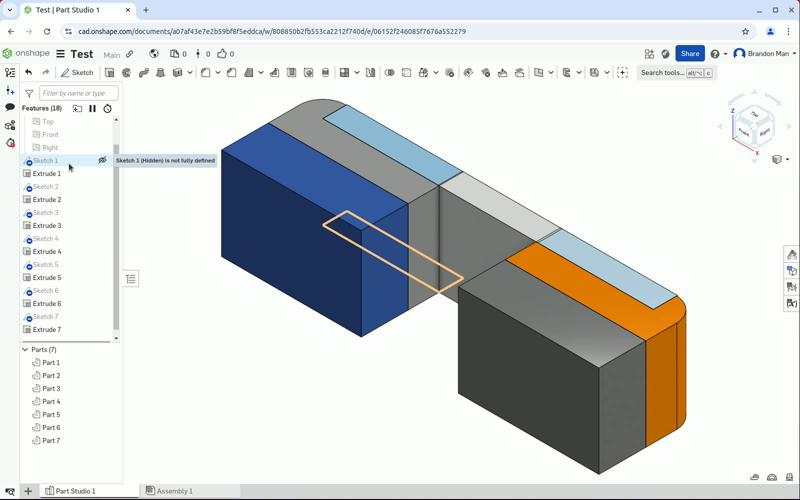
click(69, 163)